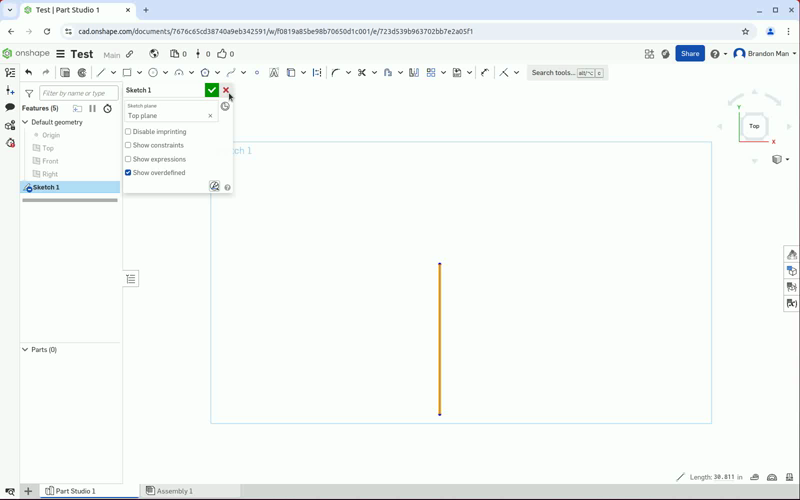
key(shift+h)
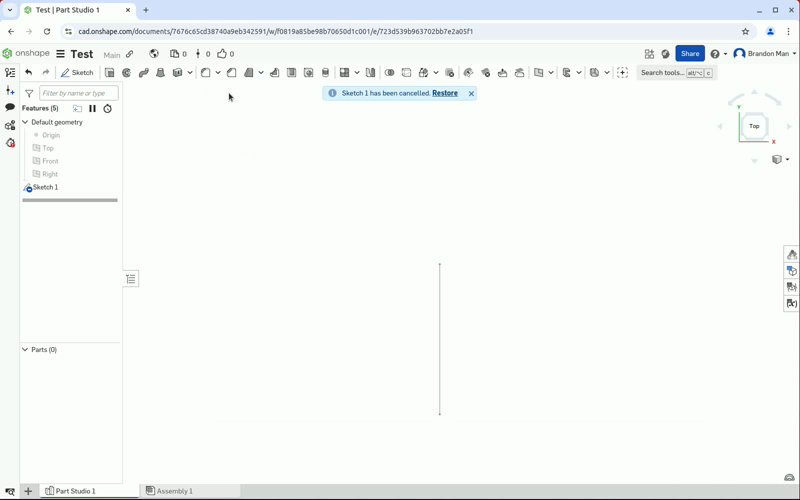
key(shift+s)
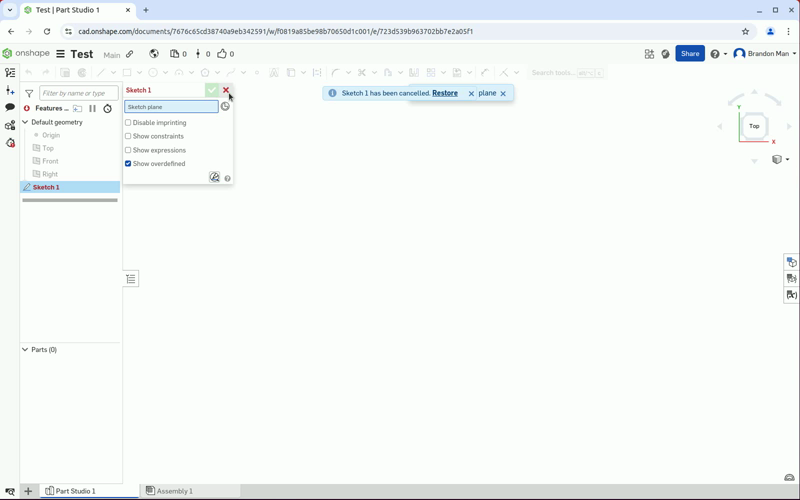
mouse_move(73, 150)
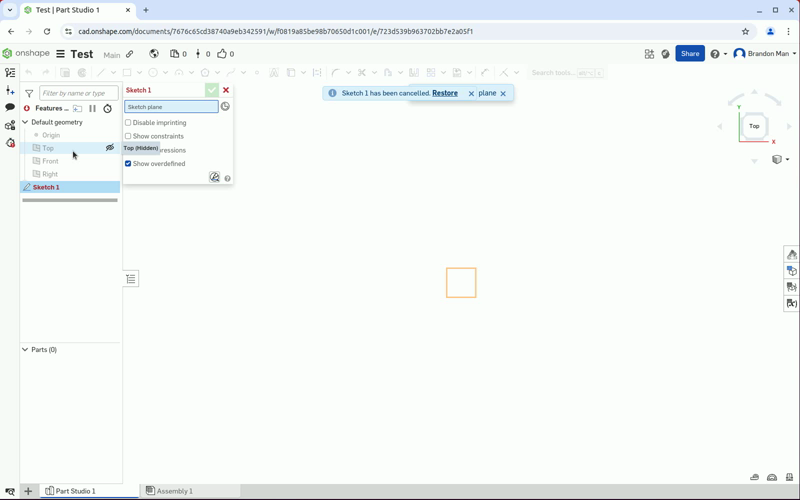
click(73, 150)
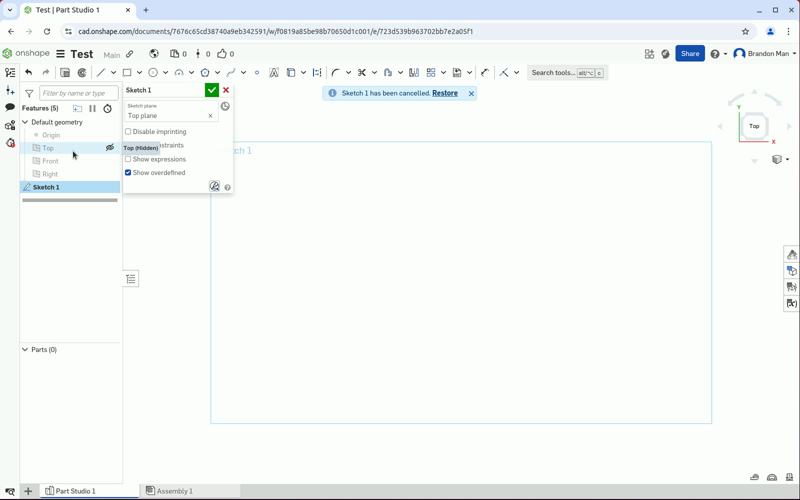
mouse_move(73, 352)
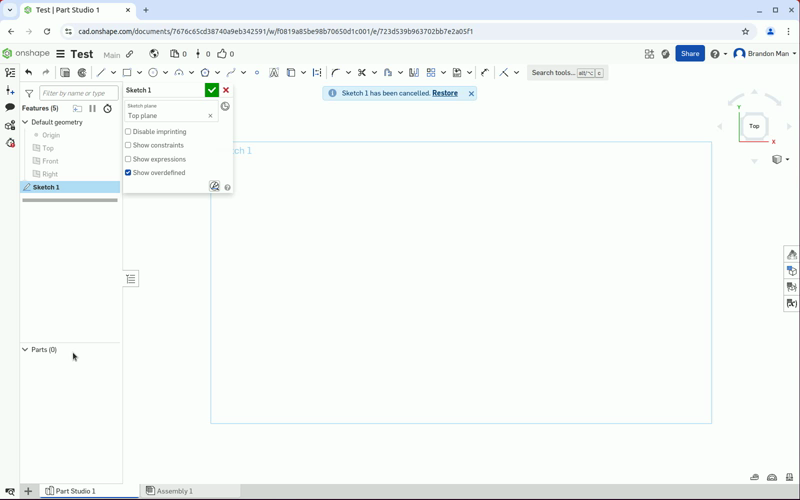
key(y)
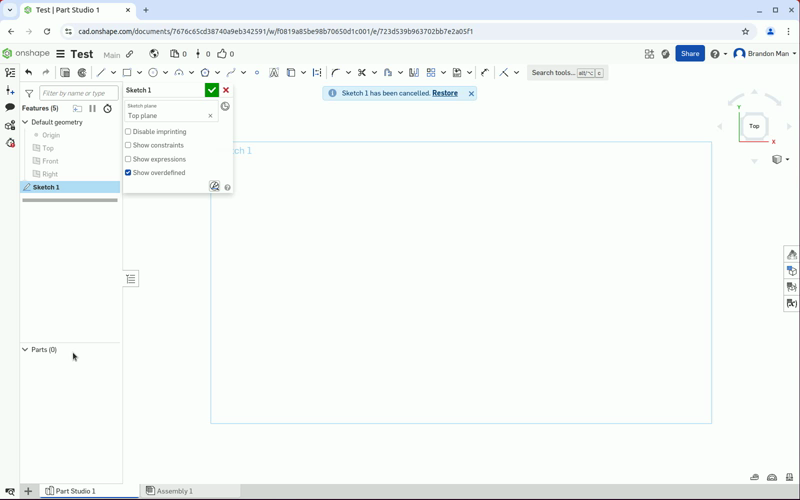
key(l)
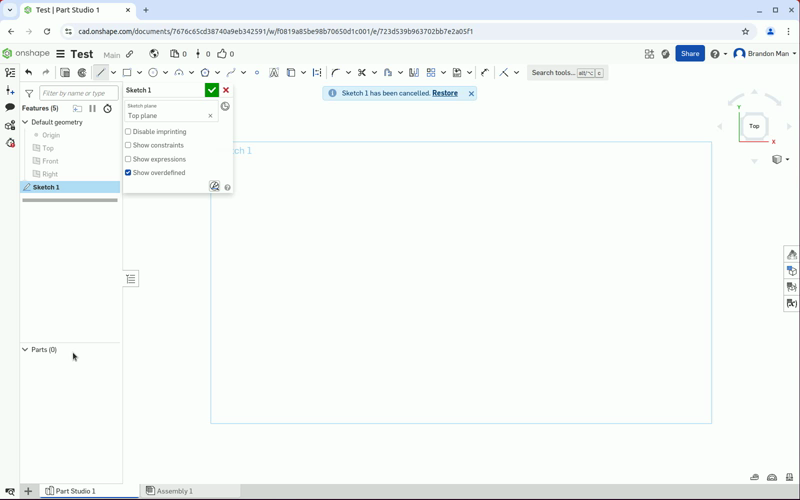
key_down(shift)
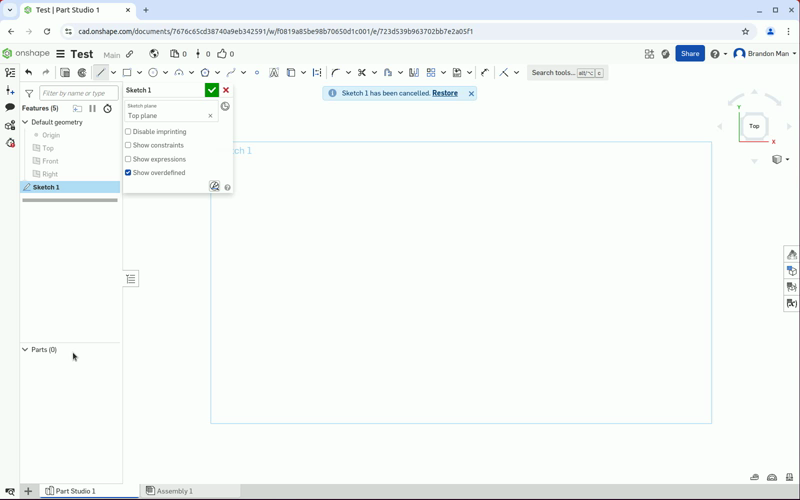
mouse_move(444, 299)
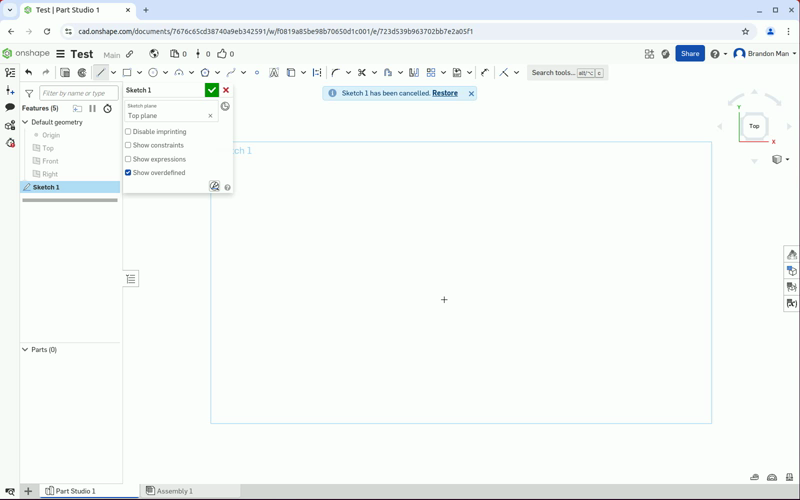
click(444, 299)
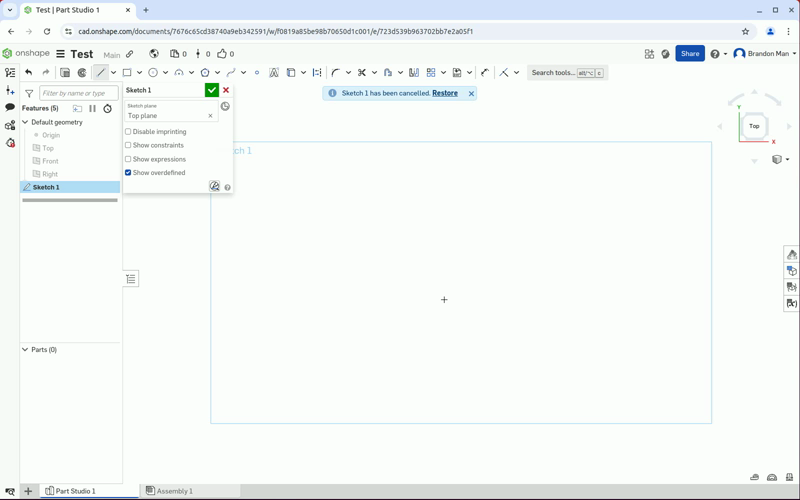
key_up(shift)
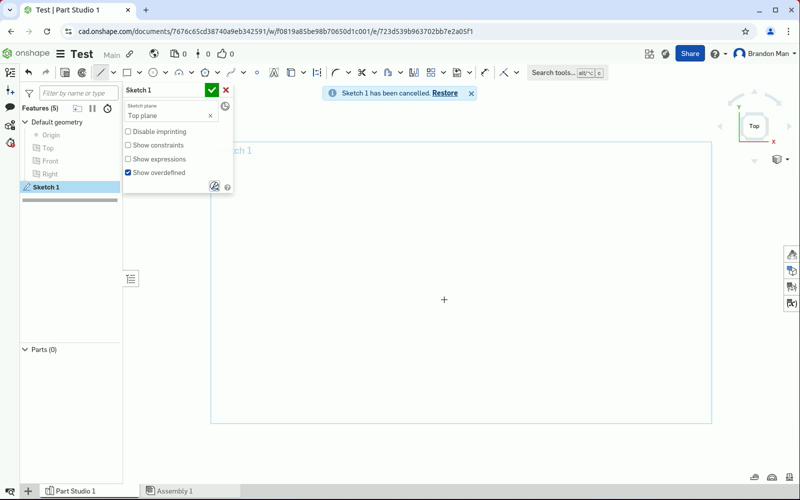
key_down(shift)
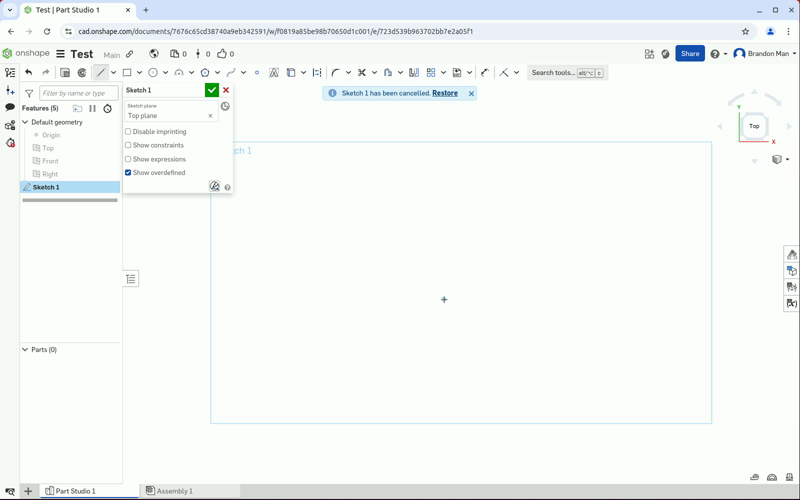
mouse_move(474, 299)
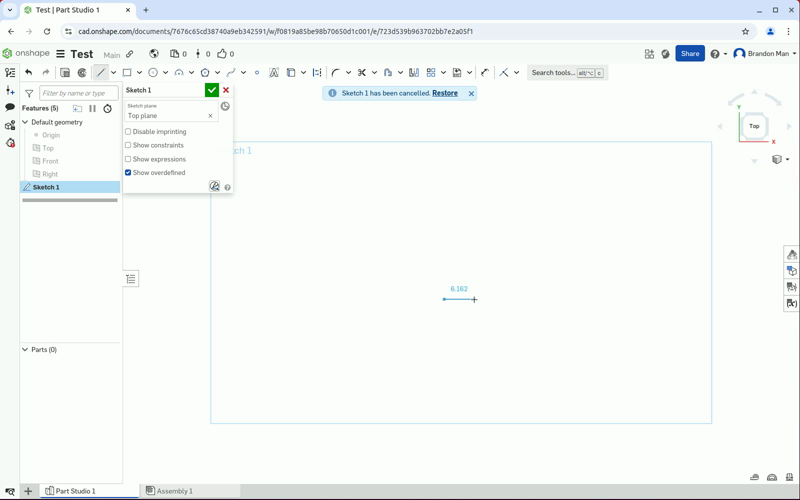
mouse_move(479, 299)
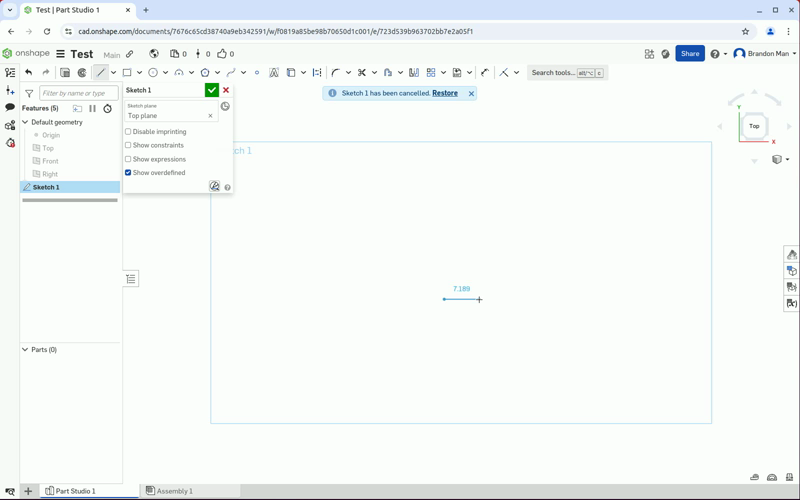
click(479, 299)
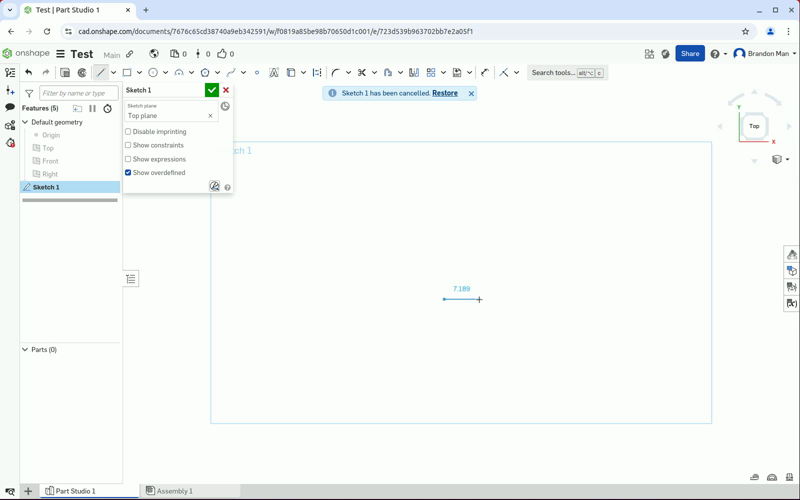
key_up(shift)
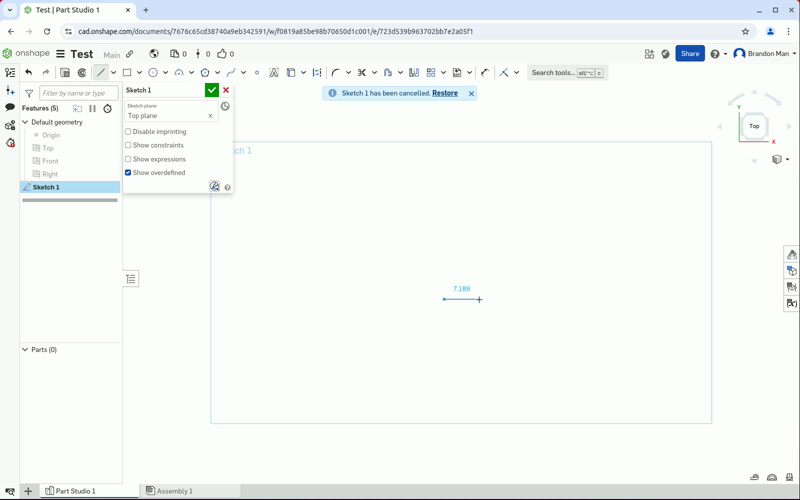
key_down(shift)
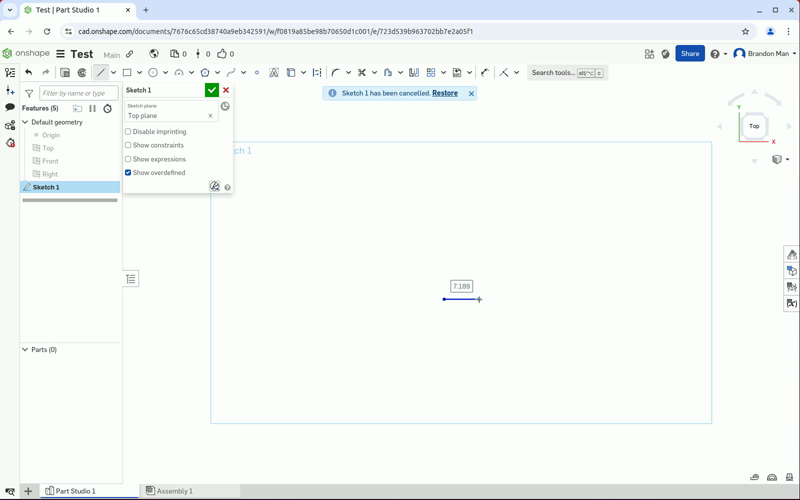
mouse_move(509, 299)
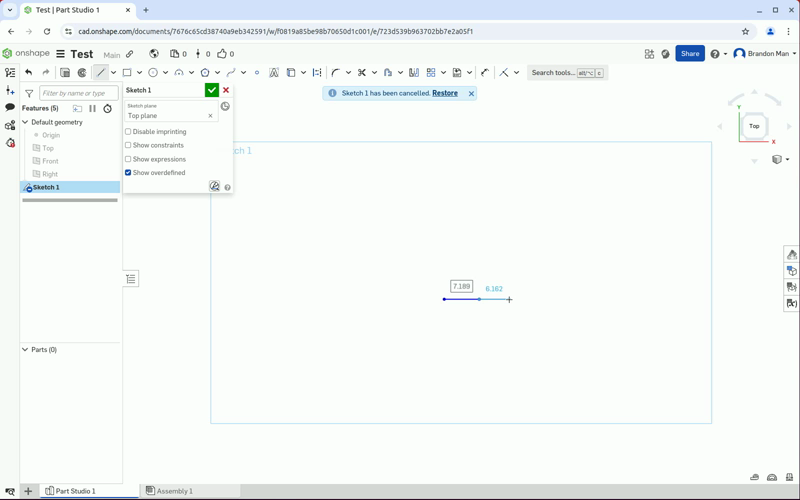
mouse_move(479, 264)
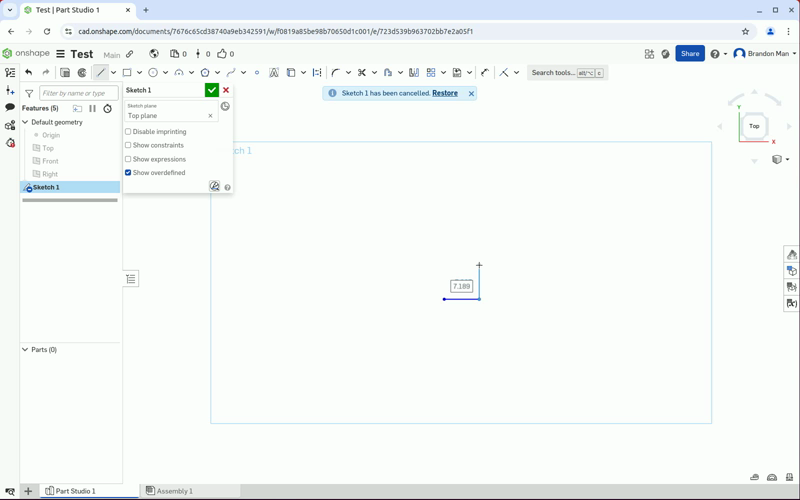
click(479, 264)
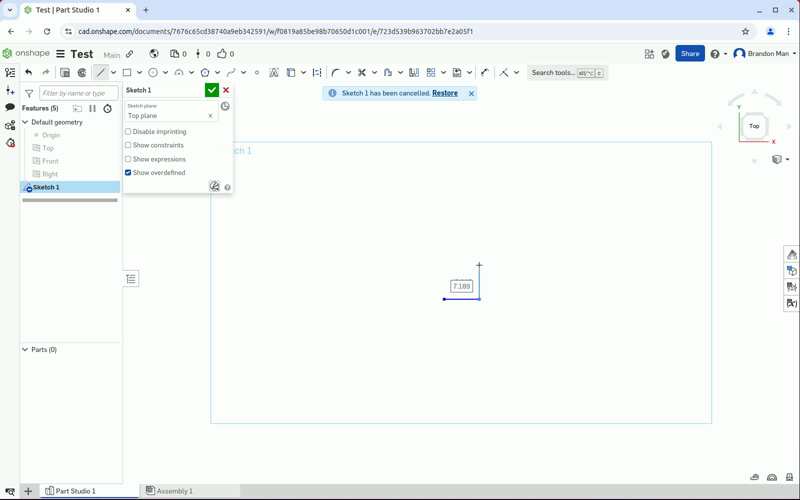
key_up(shift)
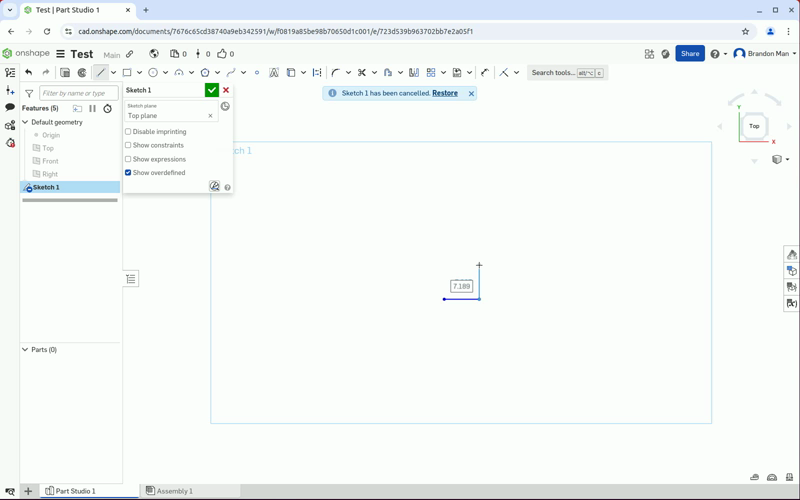
key_down(shift)
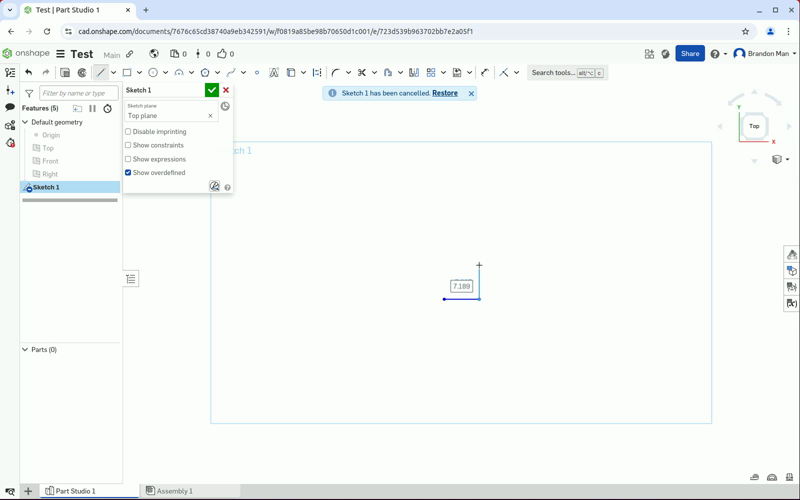
mouse_move(509, 264)
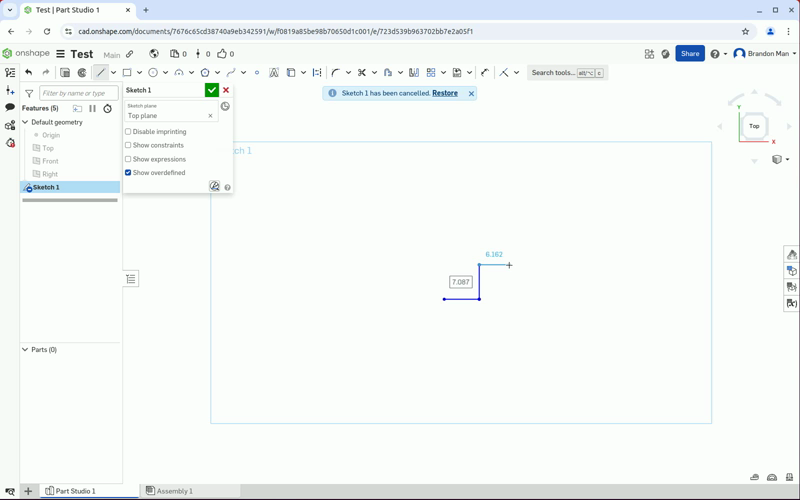
mouse_move(444, 264)
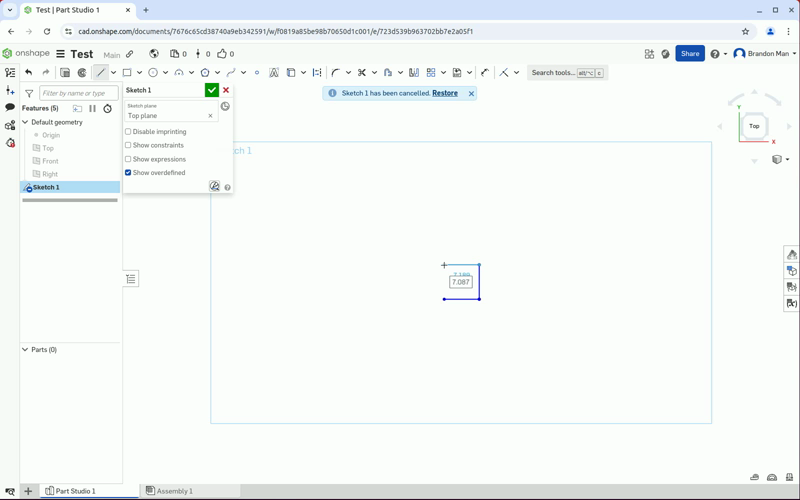
click(444, 264)
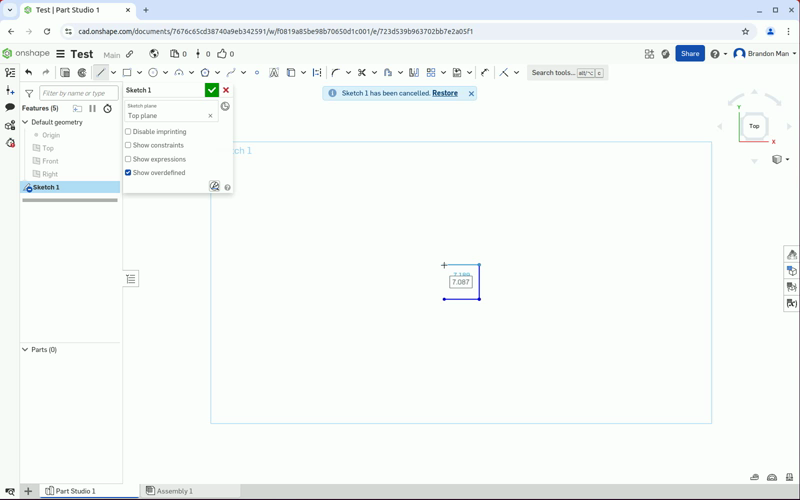
key_up(shift)
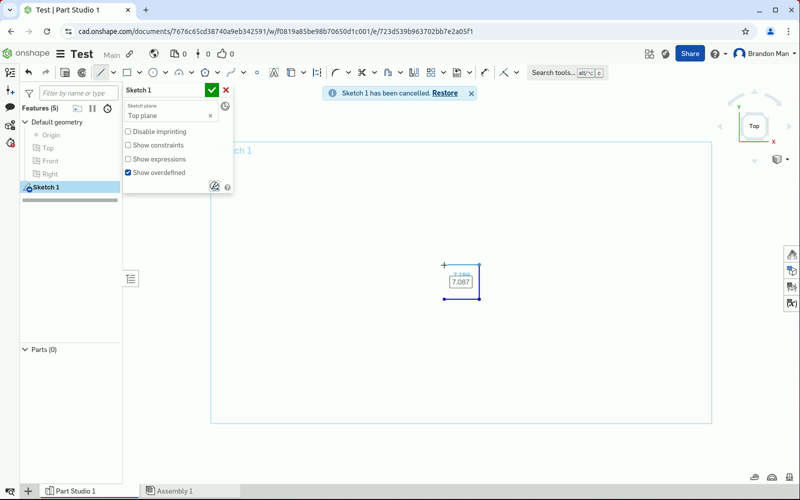
mouse_move(474, 264)
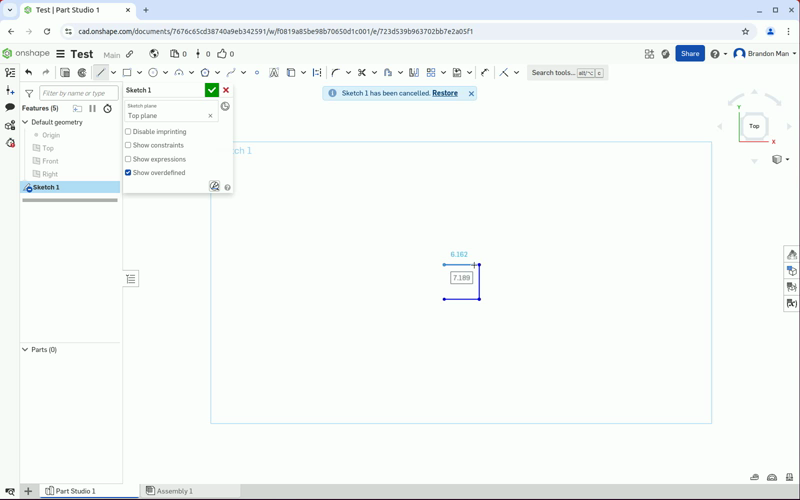
key_down(shift)
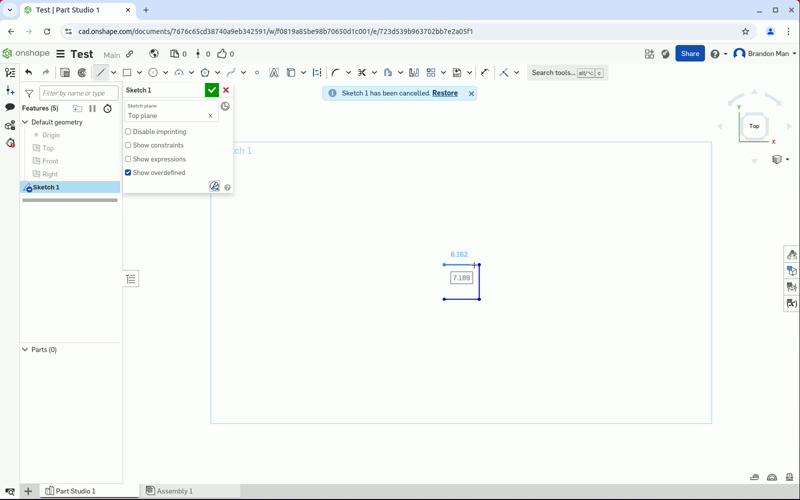
mouse_move(444, 299)
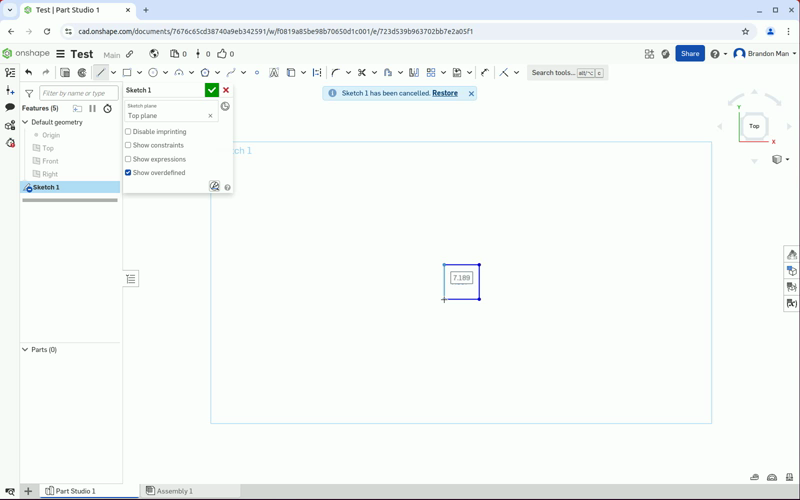
key_up(shift)
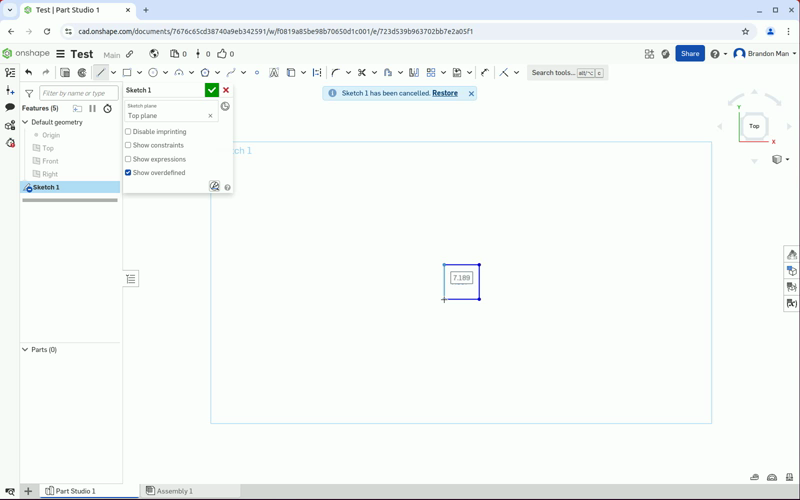
click(444, 299)
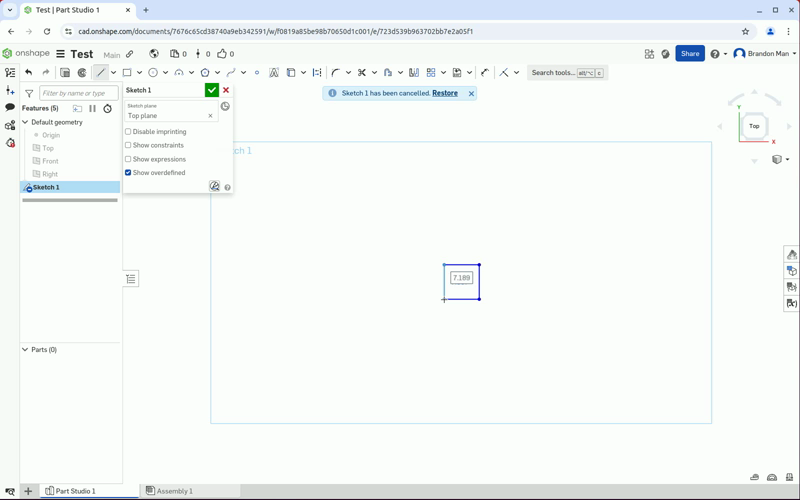
key(esc)
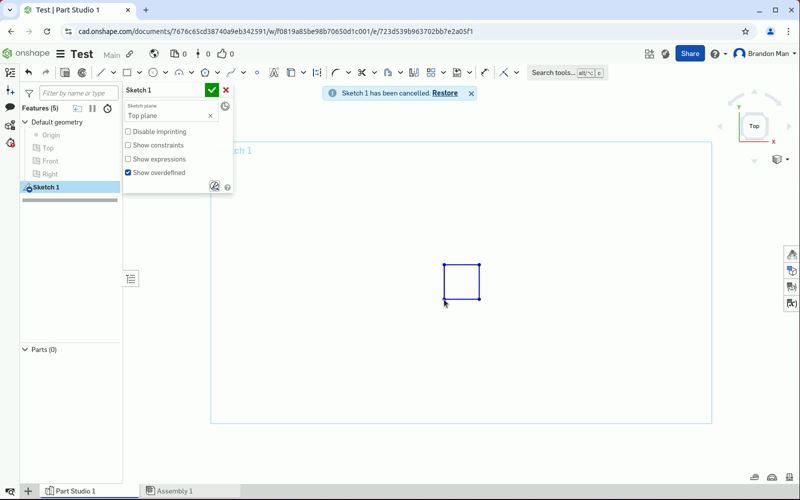
key(l)
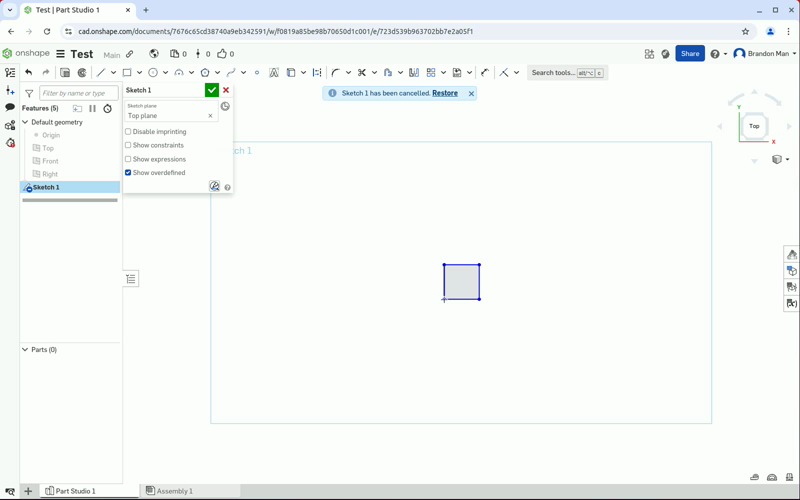
key_down(shift)
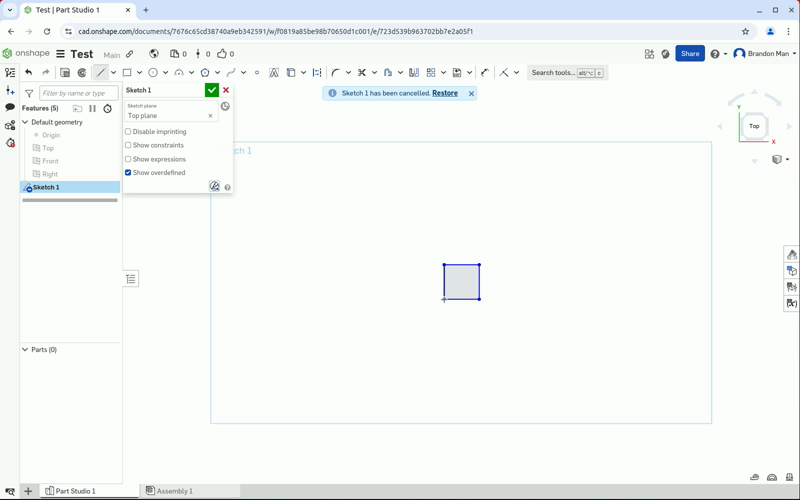
mouse_move(447, 296)
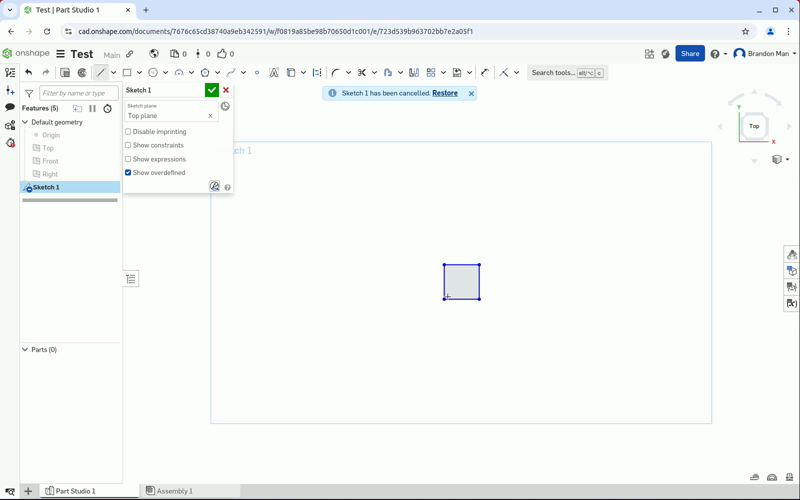
scroll(6)
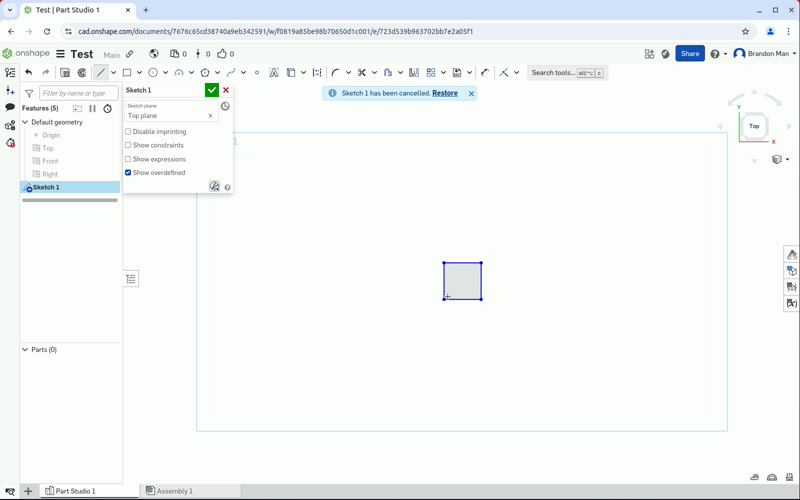
scroll(6)
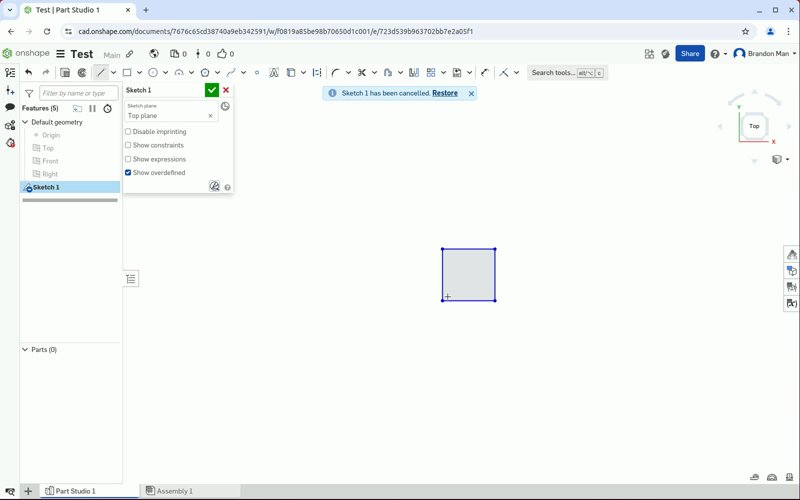
scroll(6)
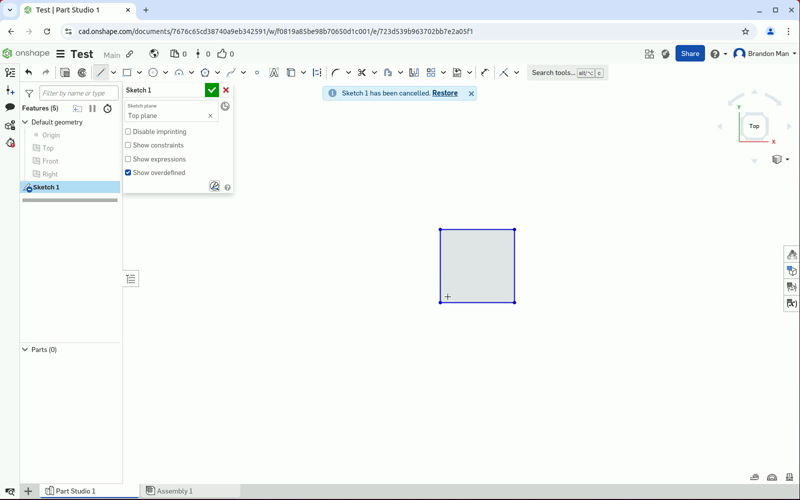
scroll(6)
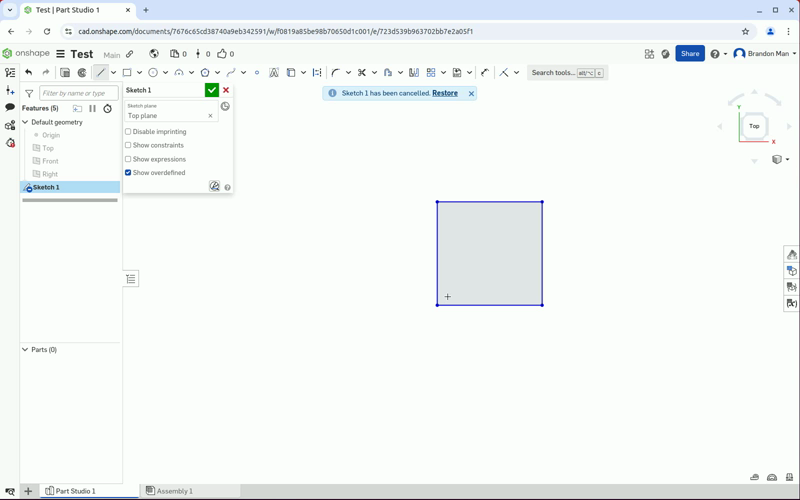
scroll(6)
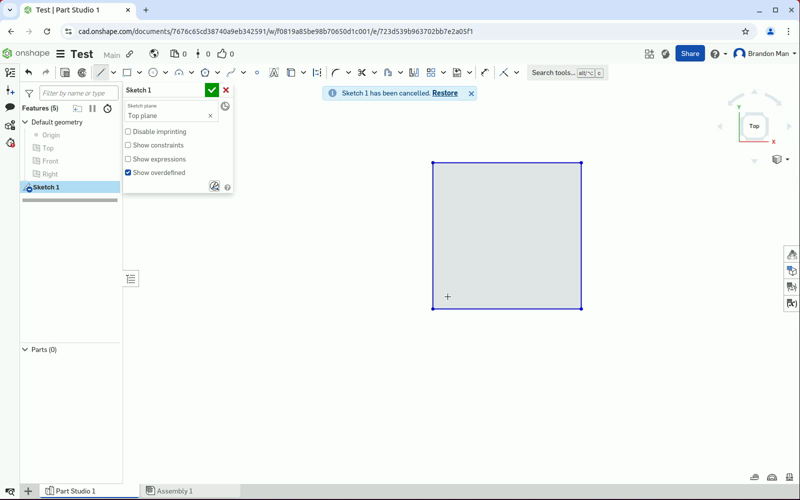
scroll(6)
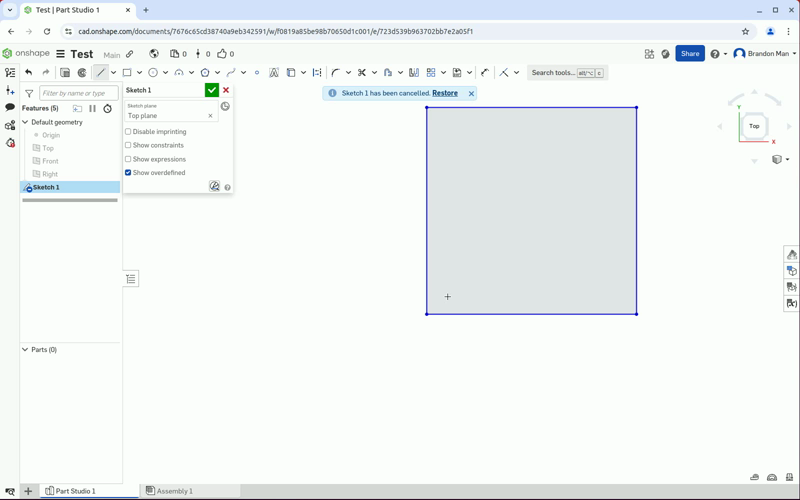
scroll(6)
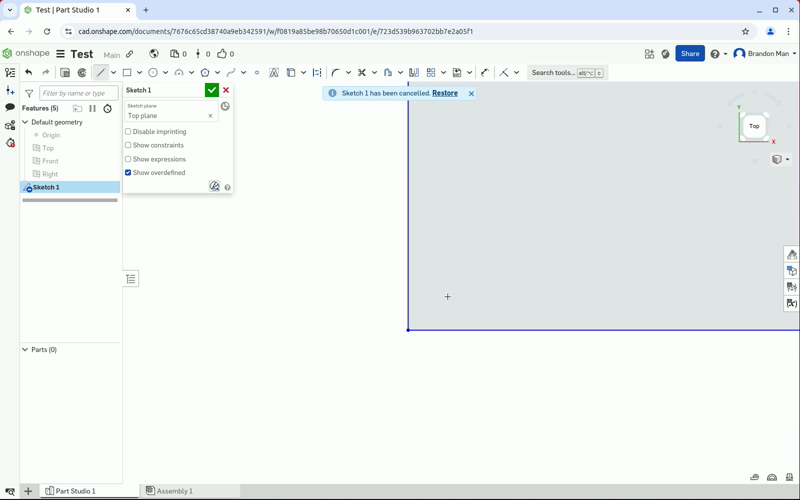
click(447, 296)
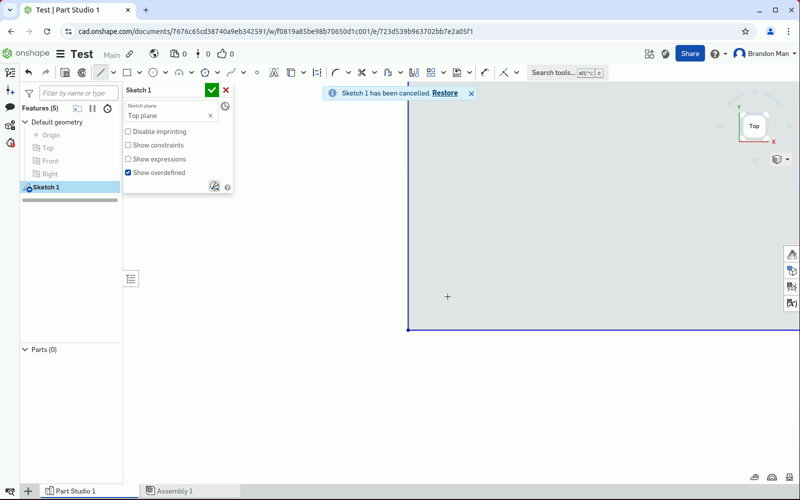
scroll(-6)
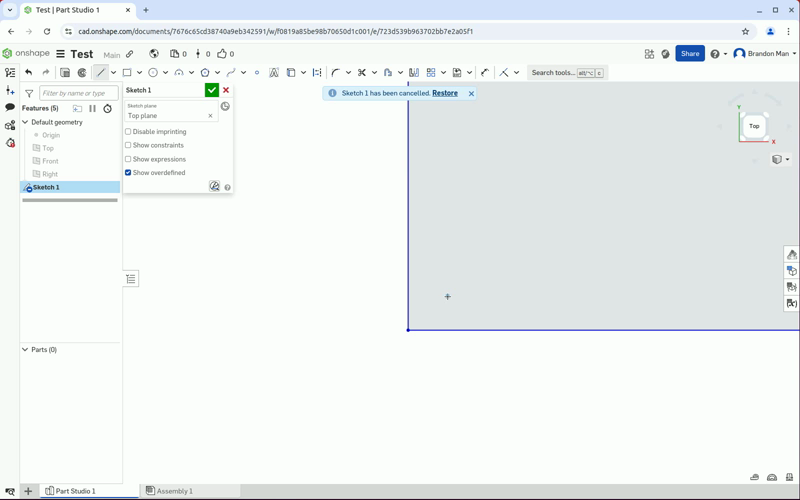
scroll(-6)
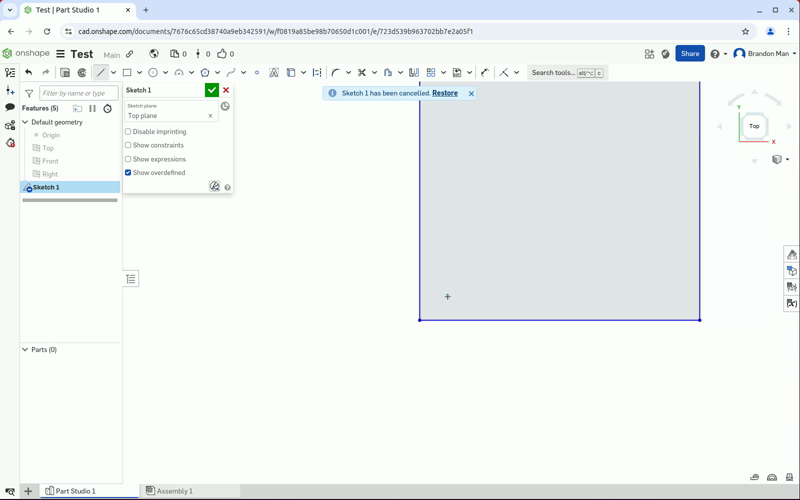
scroll(-6)
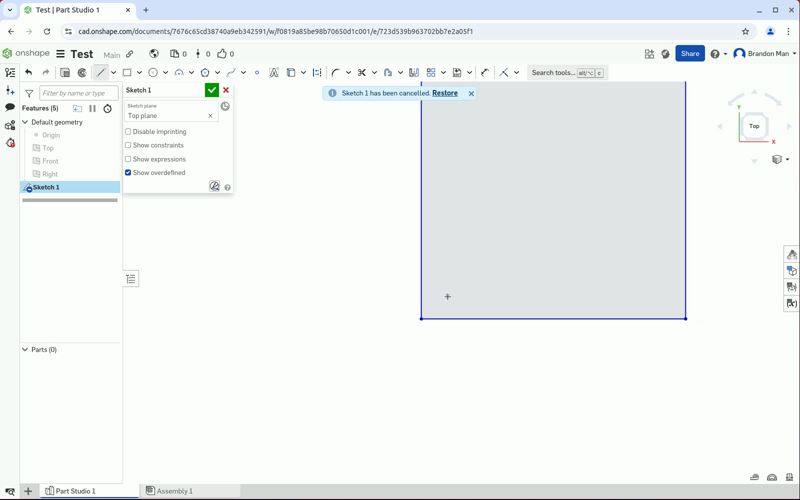
scroll(-6)
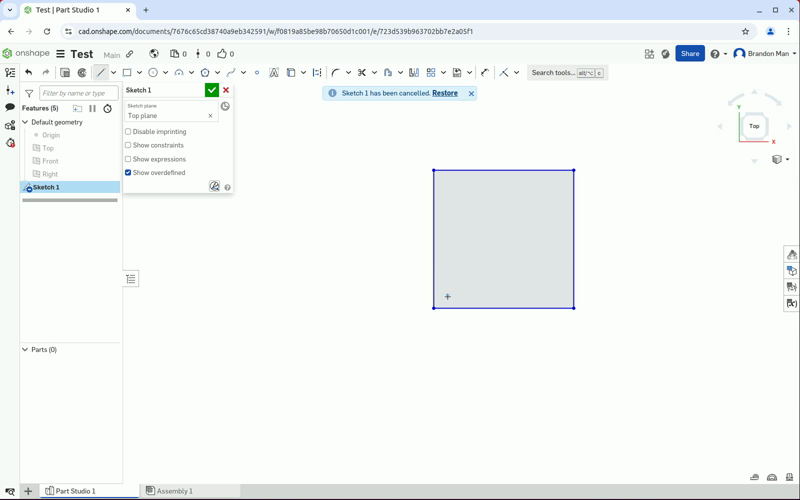
scroll(-6)
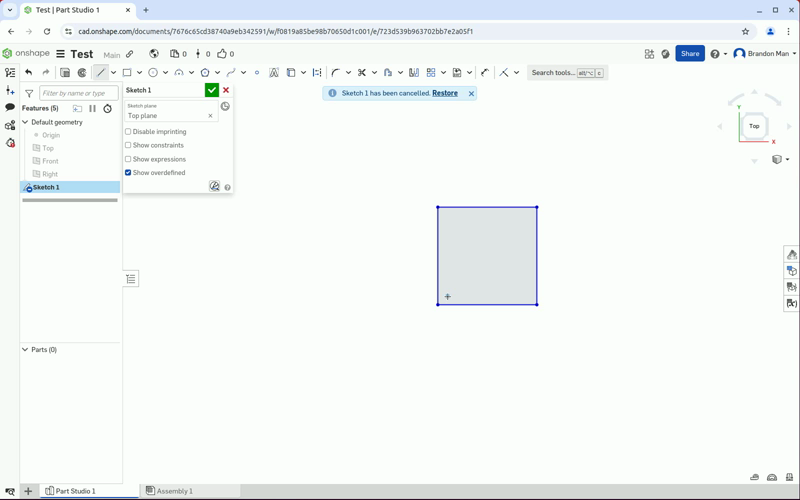
scroll(-6)
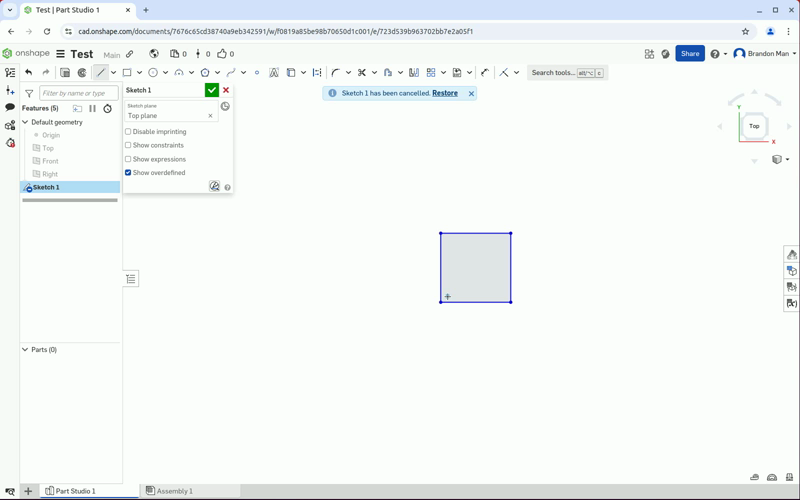
scroll(-6)
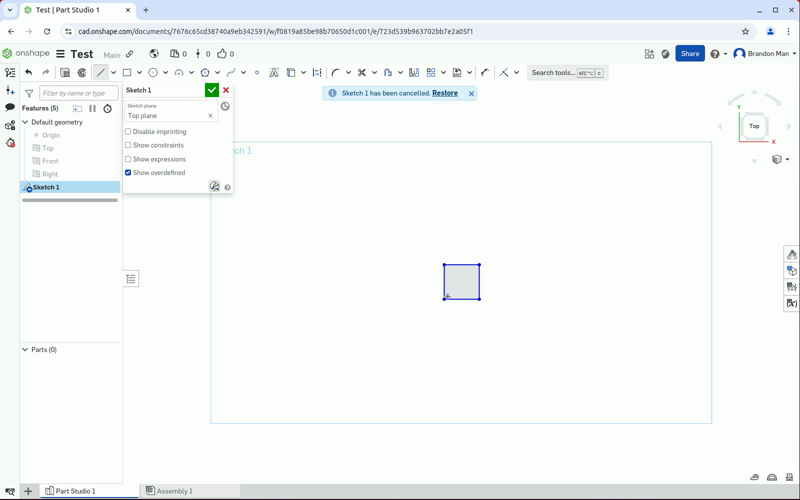
key_up(shift)
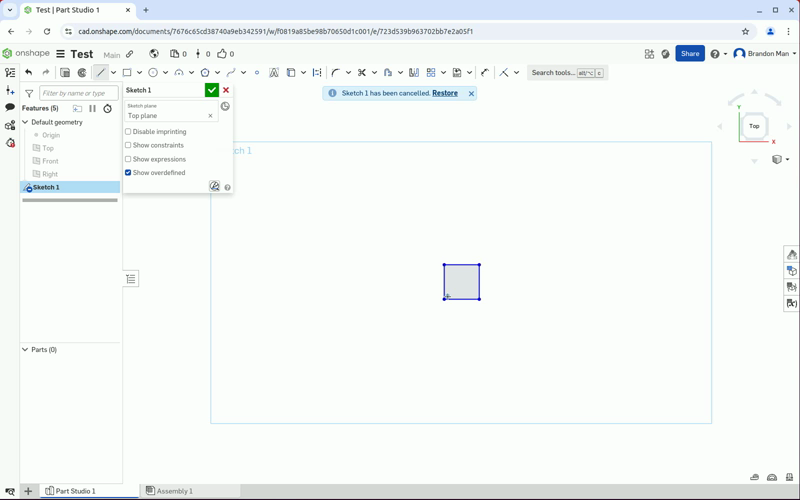
key_down(shift)
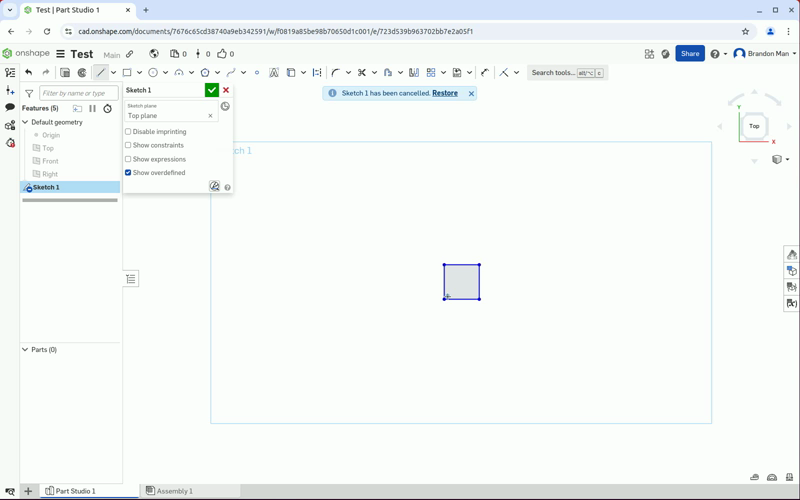
mouse_move(477, 296)
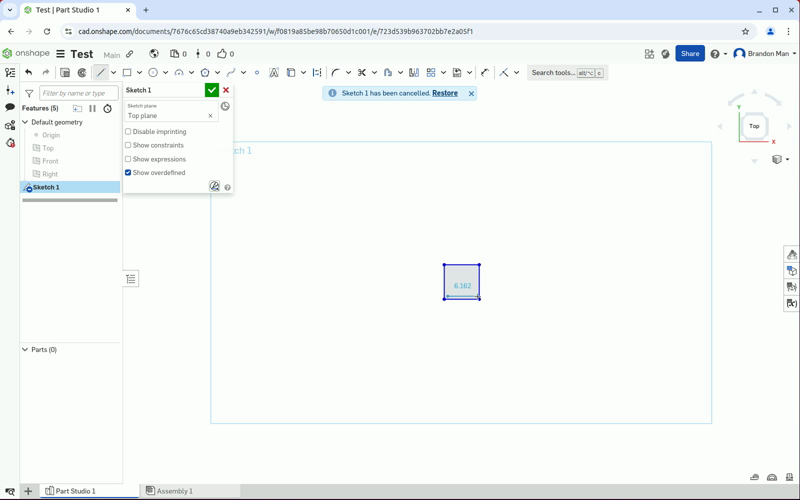
mouse_move(475, 296)
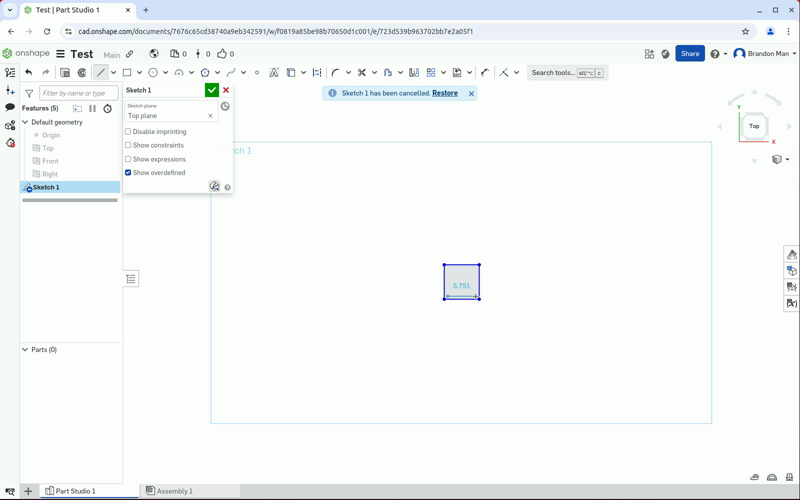
scroll(6)
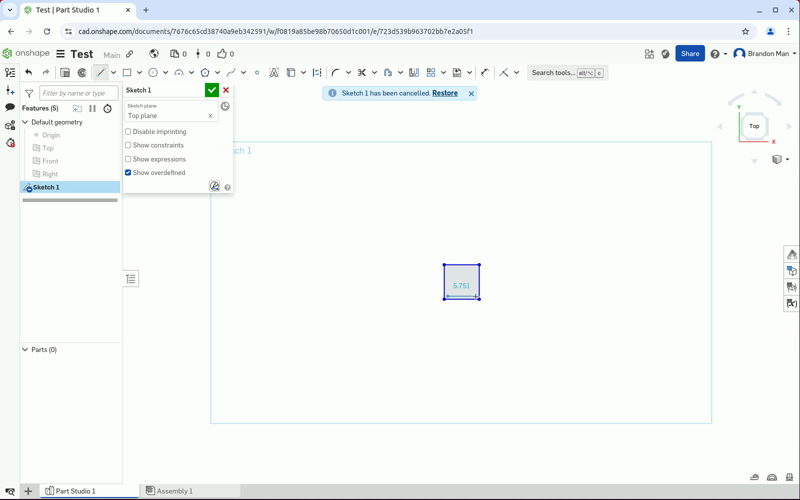
scroll(6)
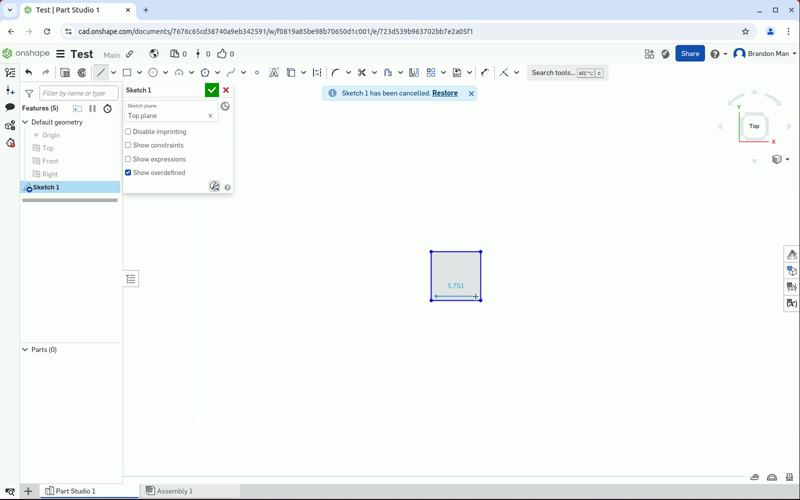
scroll(6)
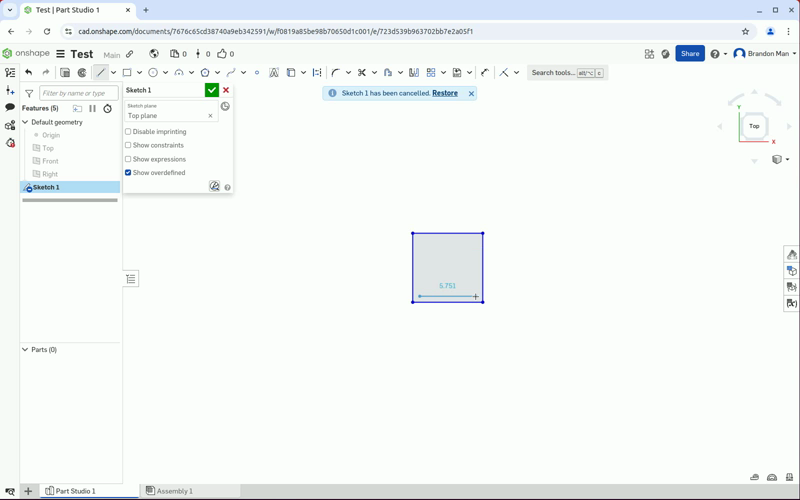
scroll(6)
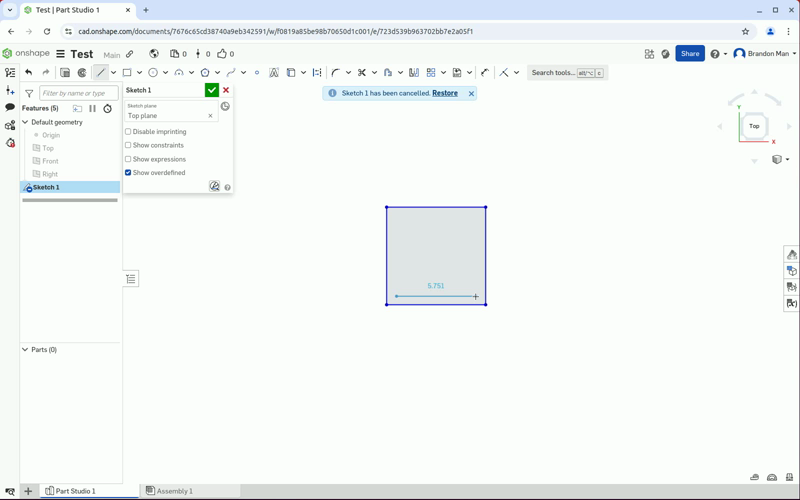
scroll(6)
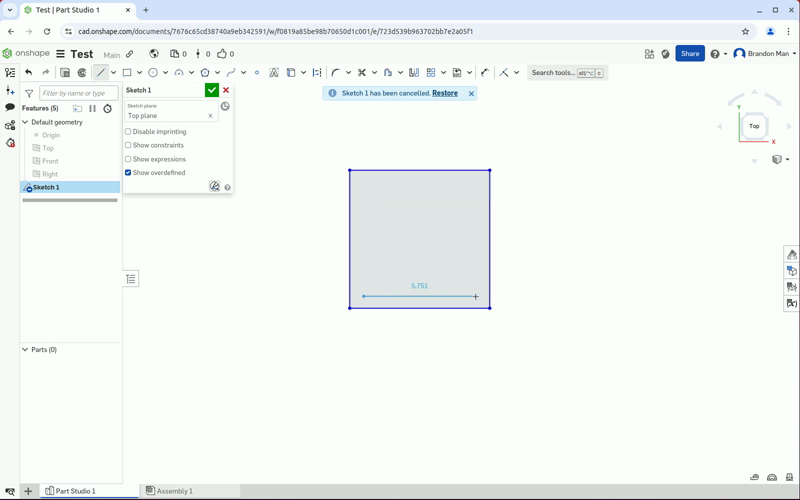
scroll(6)
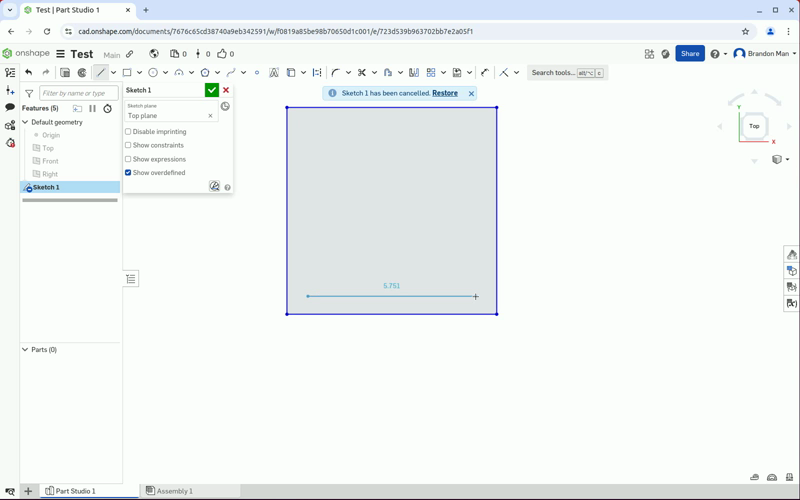
scroll(6)
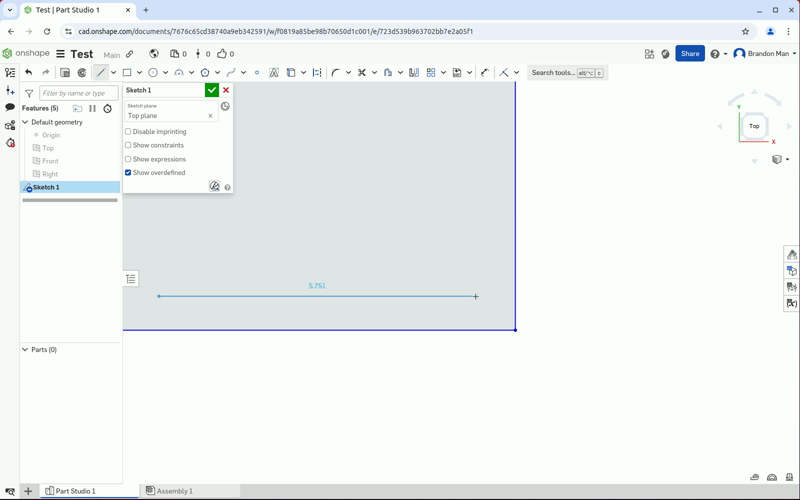
click(475, 296)
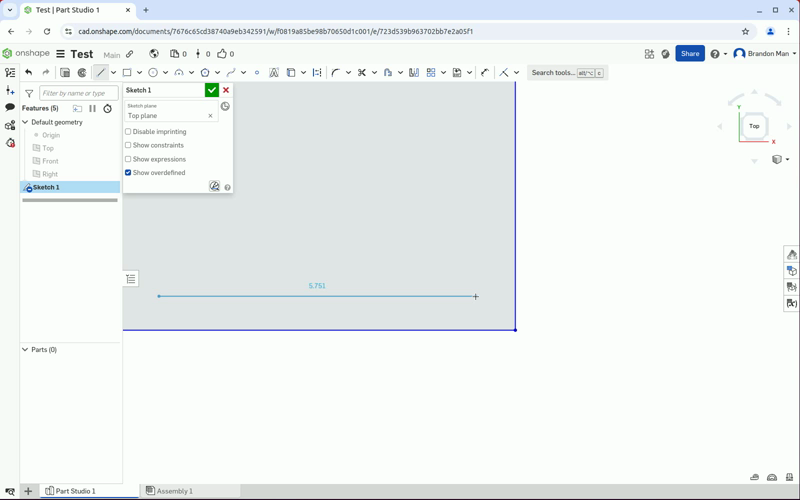
scroll(-6)
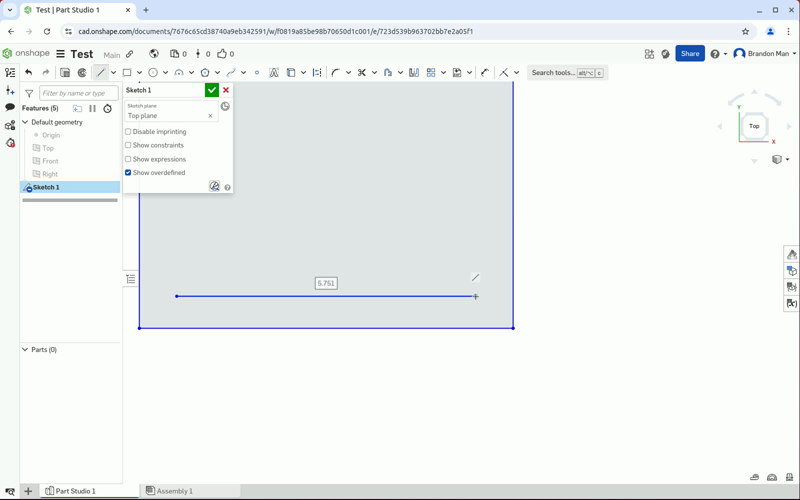
scroll(-6)
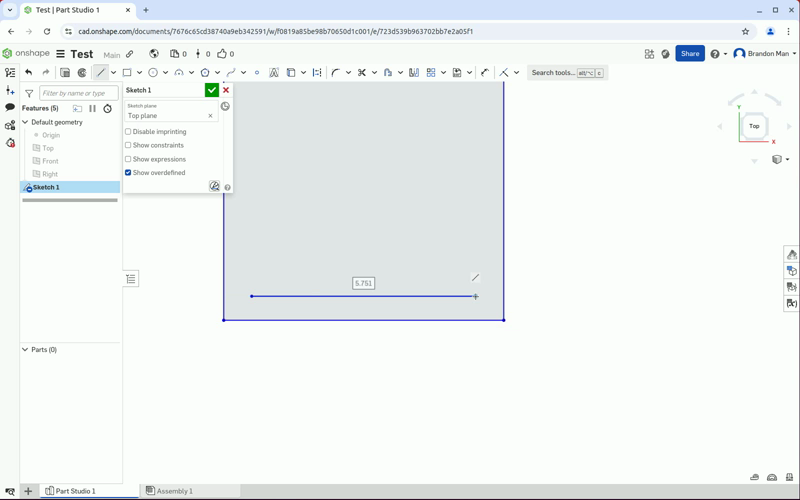
scroll(-6)
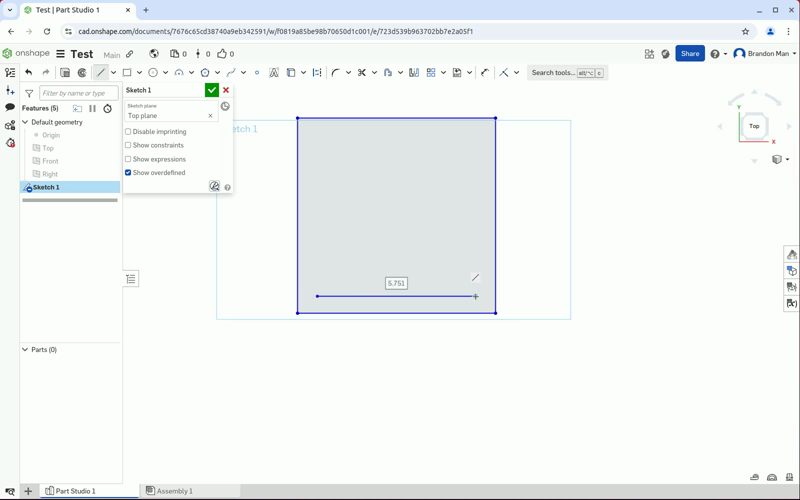
scroll(-6)
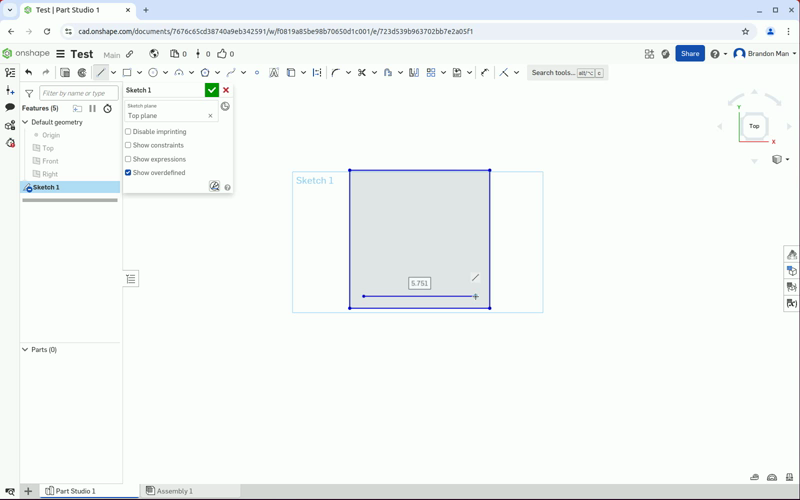
scroll(-6)
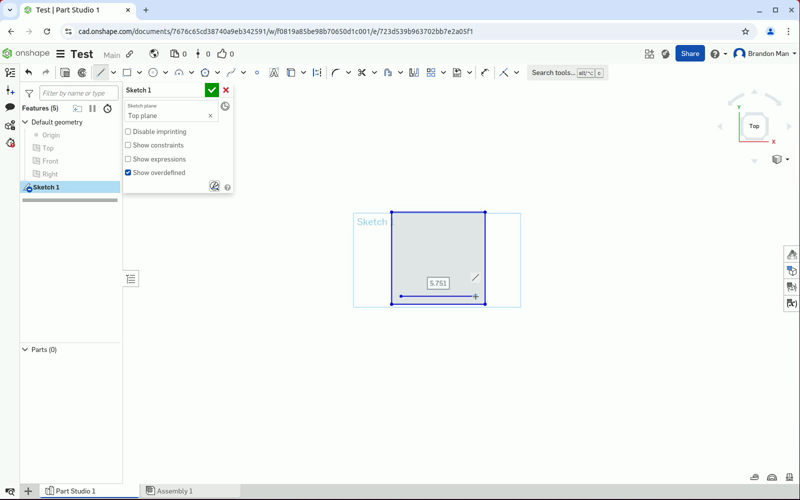
scroll(-6)
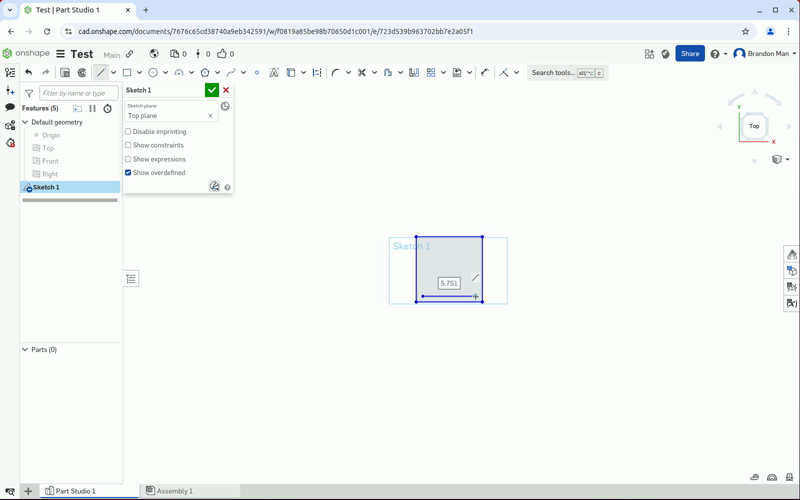
scroll(-6)
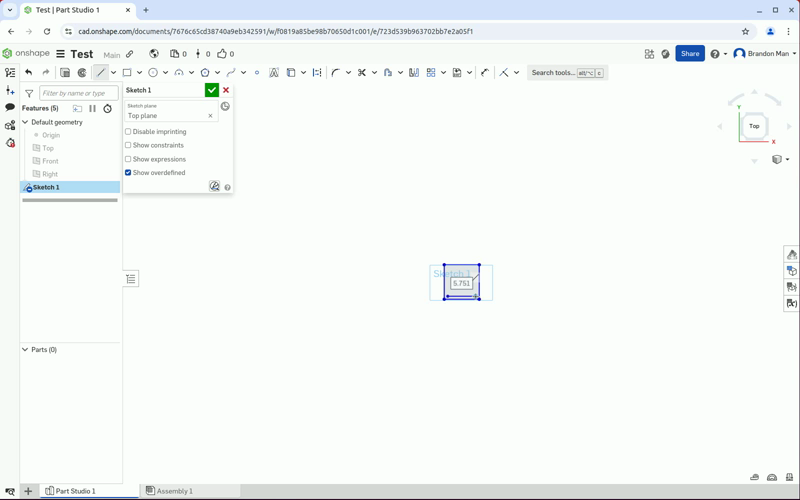
key_up(shift)
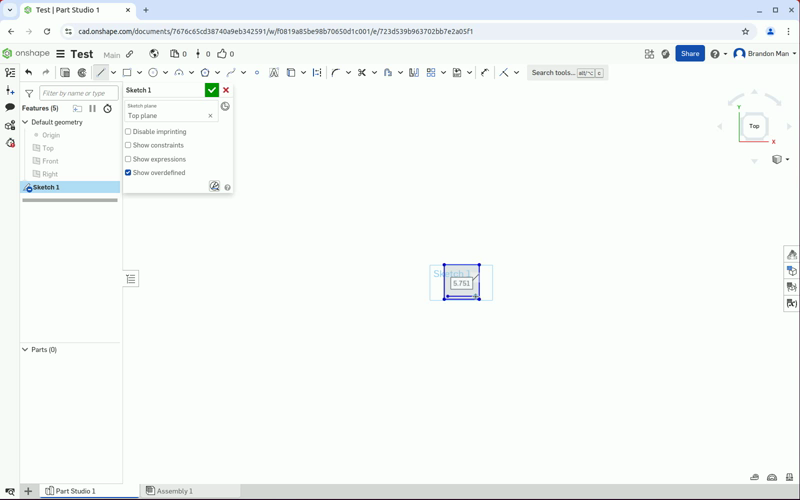
key_down(shift)
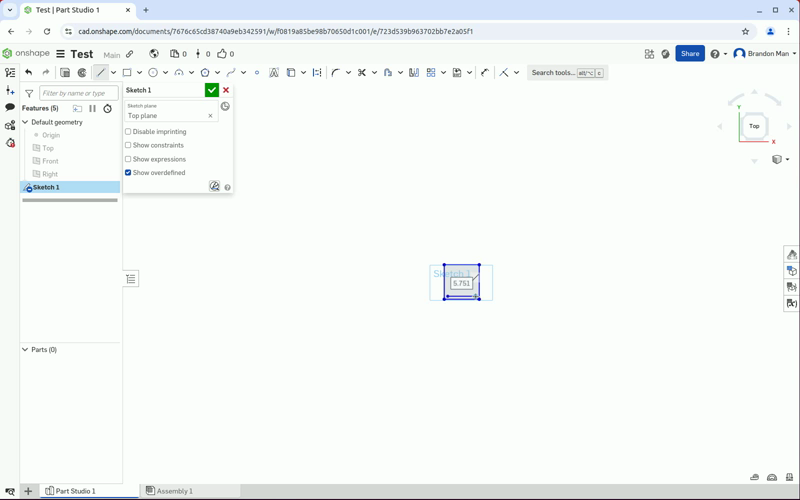
mouse_move(505, 296)
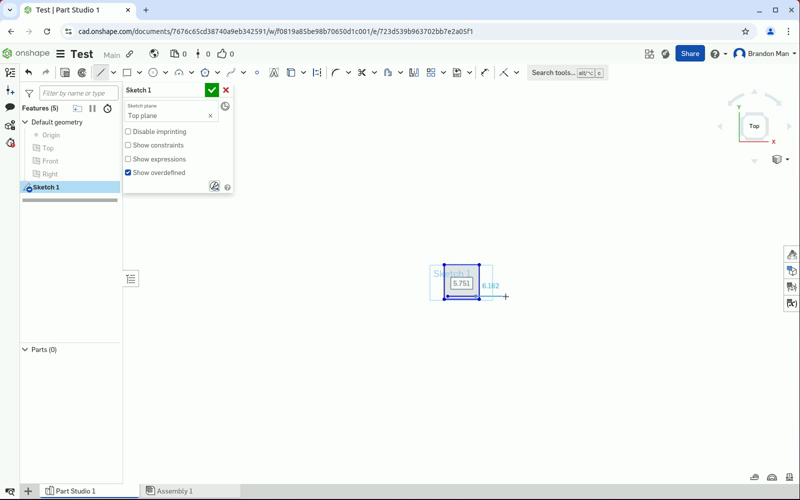
mouse_move(475, 267)
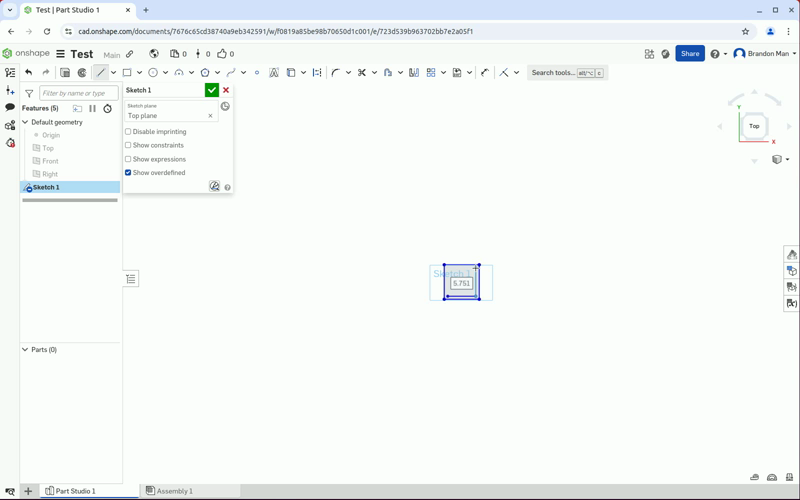
click(475, 267)
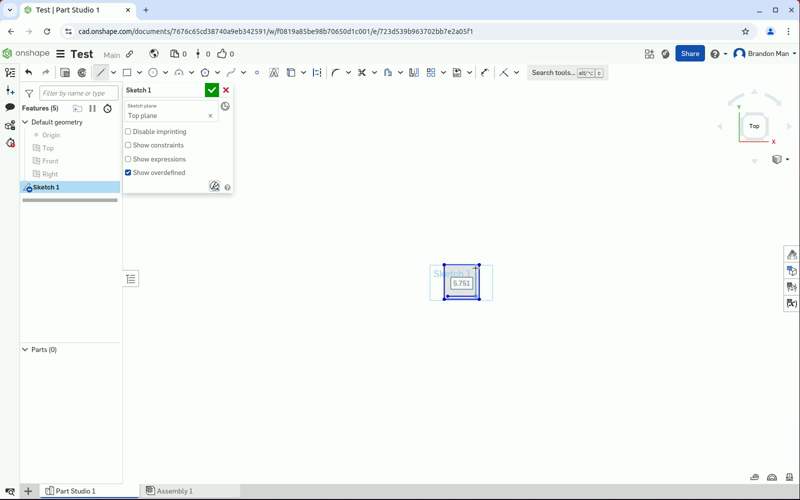
key_up(shift)
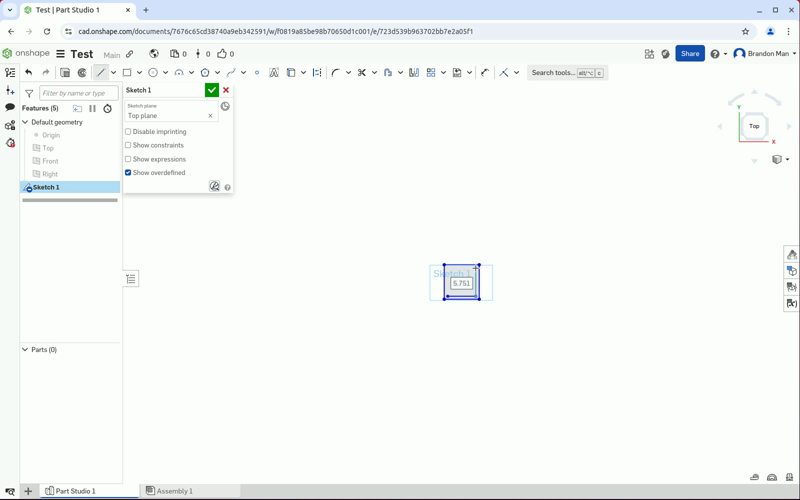
key_down(shift)
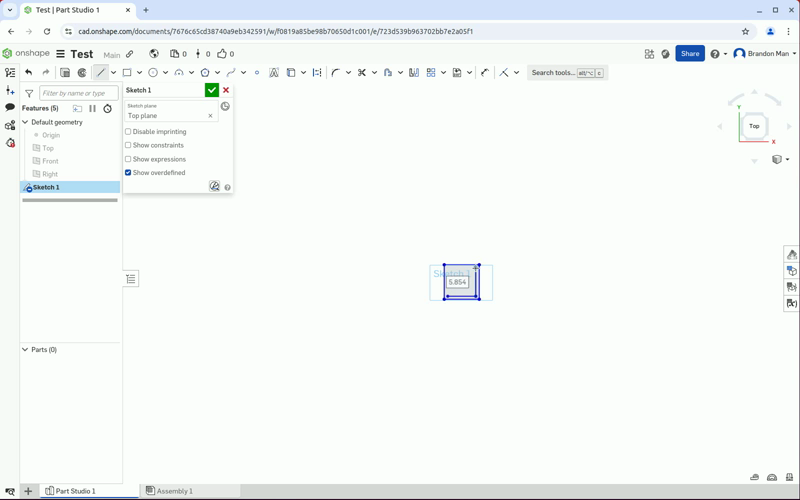
mouse_move(505, 267)
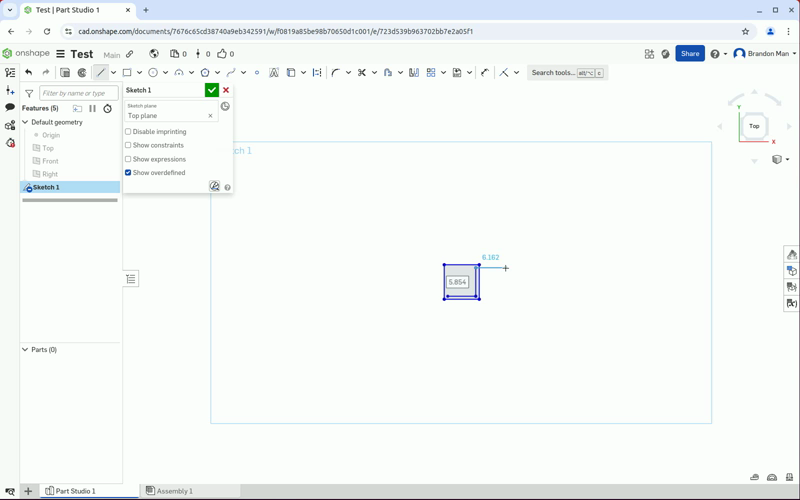
mouse_move(447, 267)
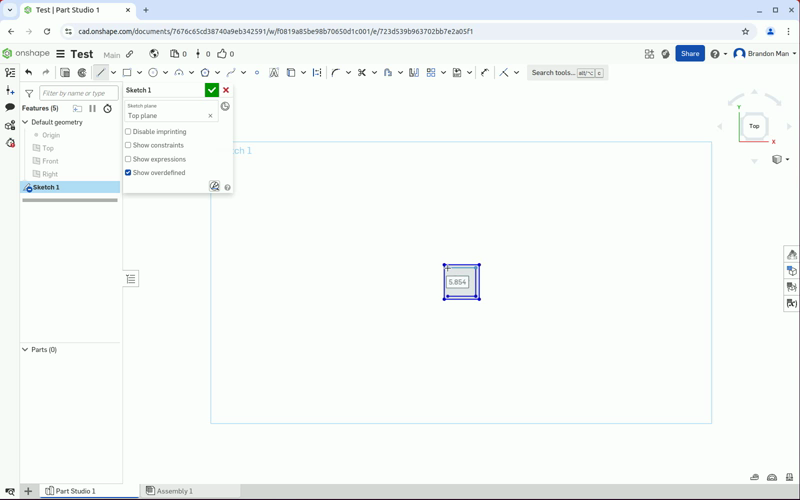
click(447, 267)
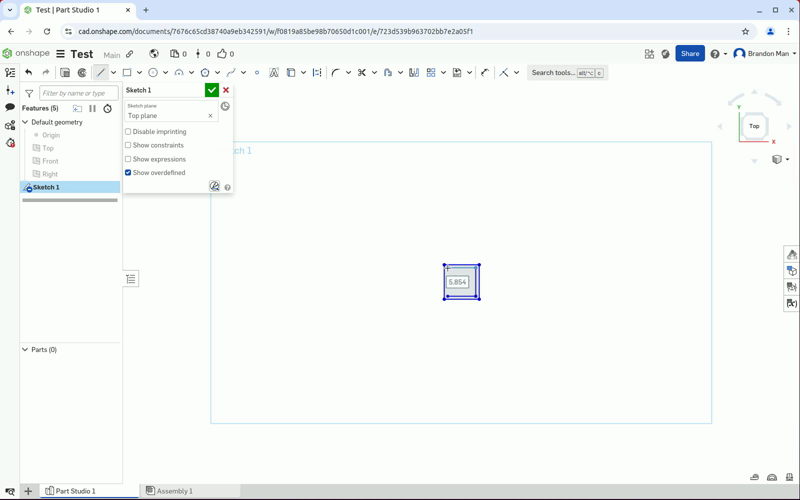
key_up(shift)
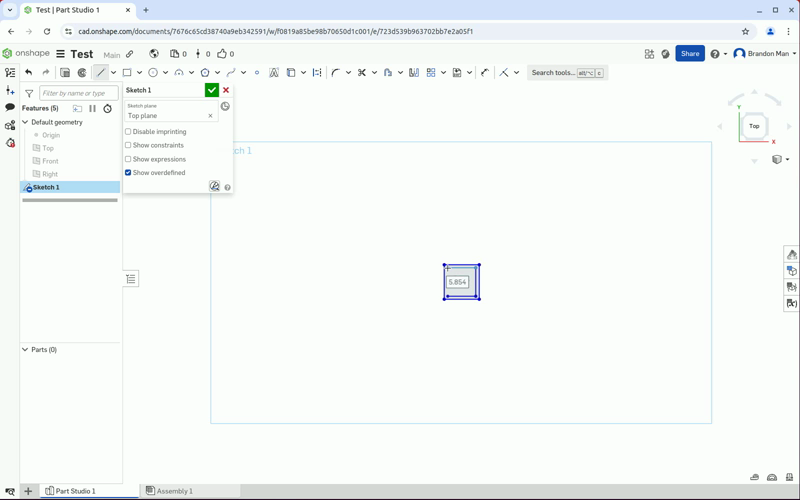
mouse_move(477, 267)
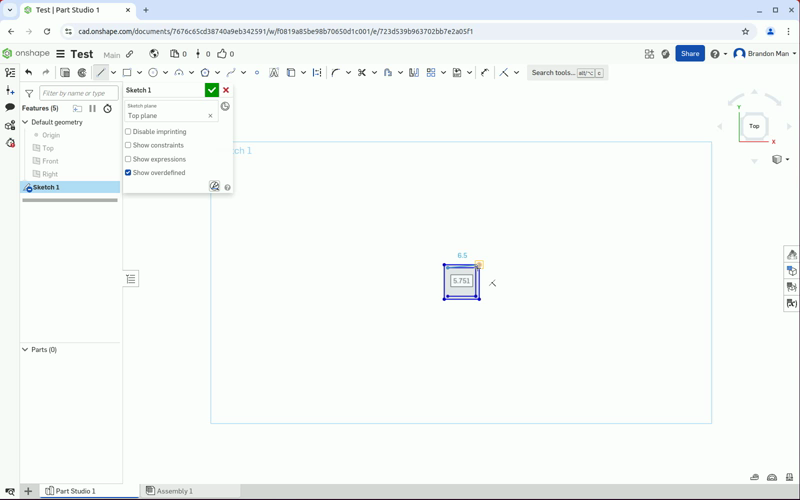
key_down(shift)
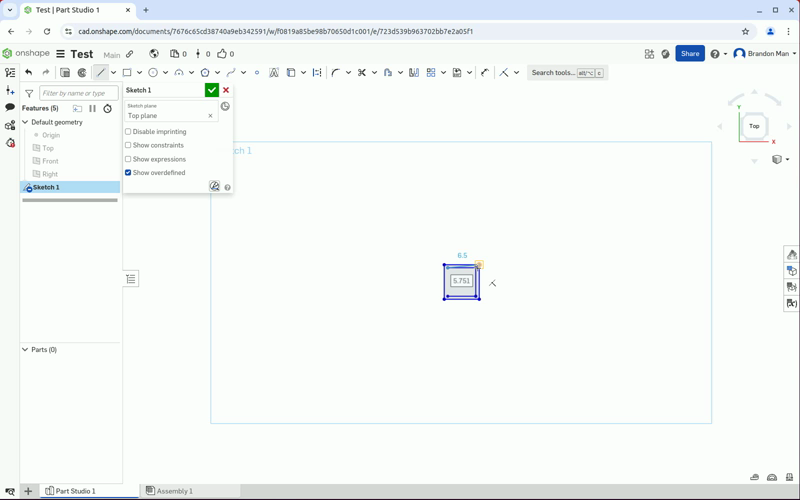
mouse_move(447, 296)
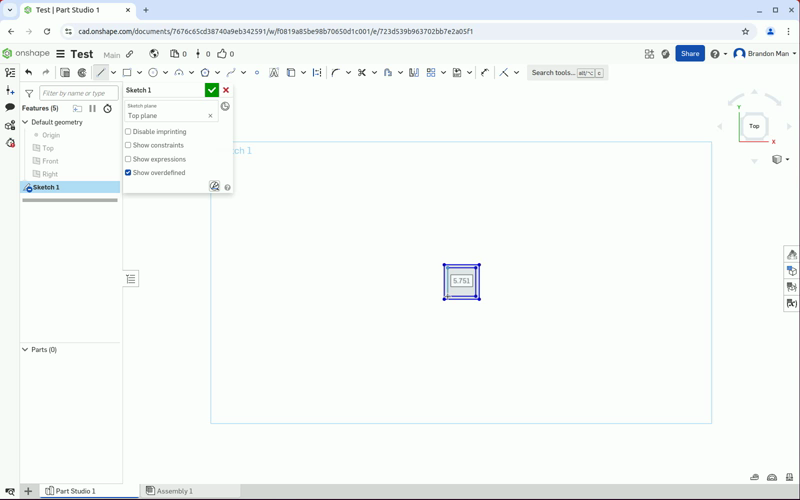
scroll(6)
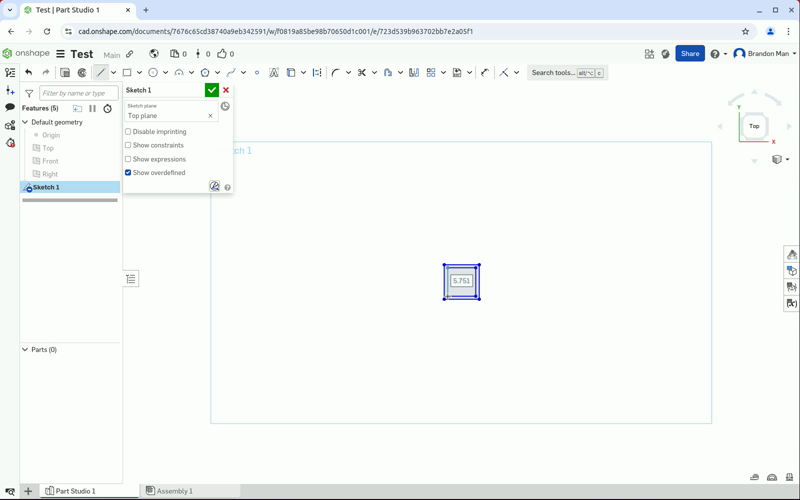
scroll(6)
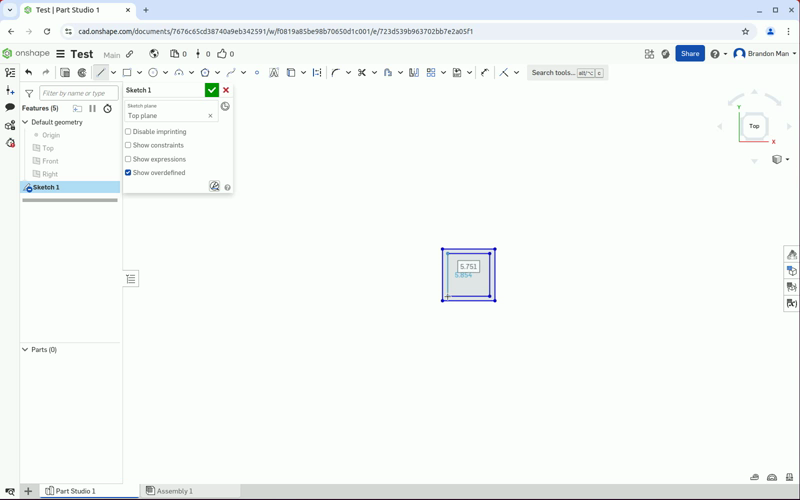
scroll(6)
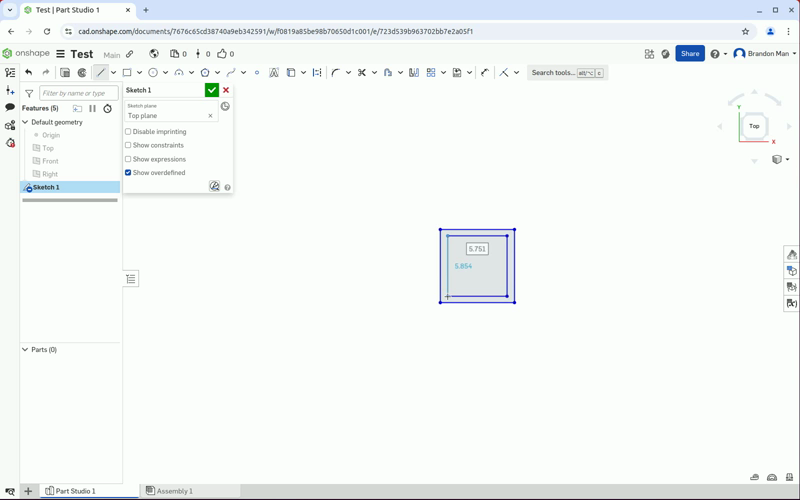
scroll(6)
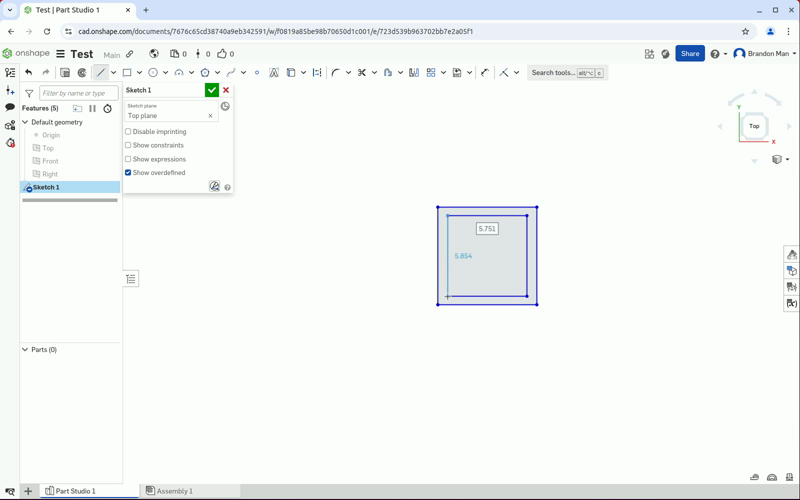
scroll(6)
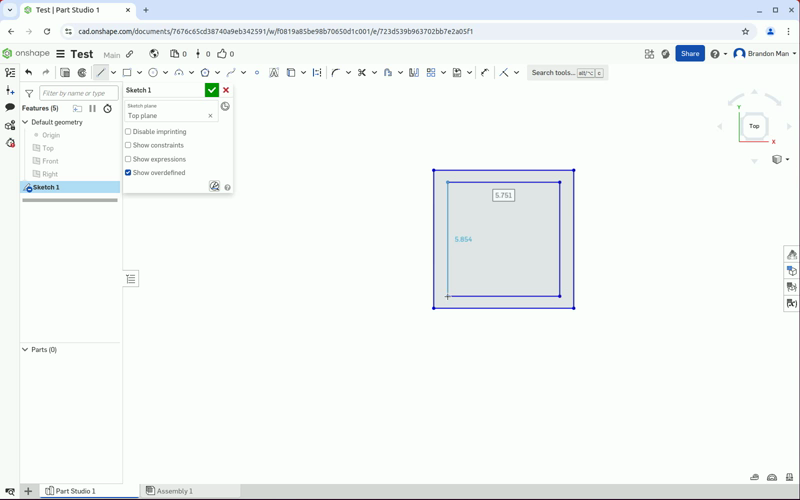
scroll(6)
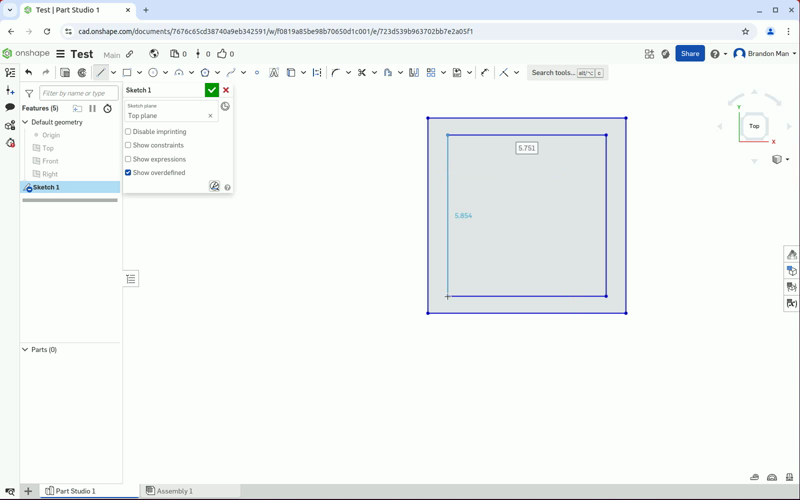
scroll(6)
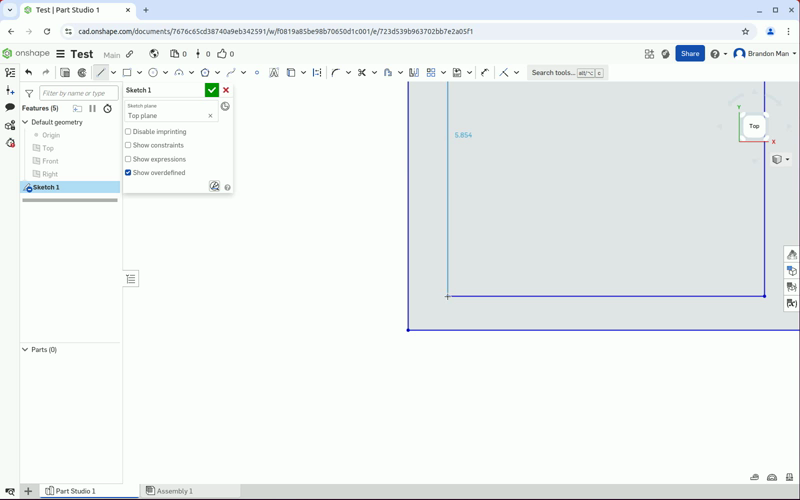
key_up(shift)
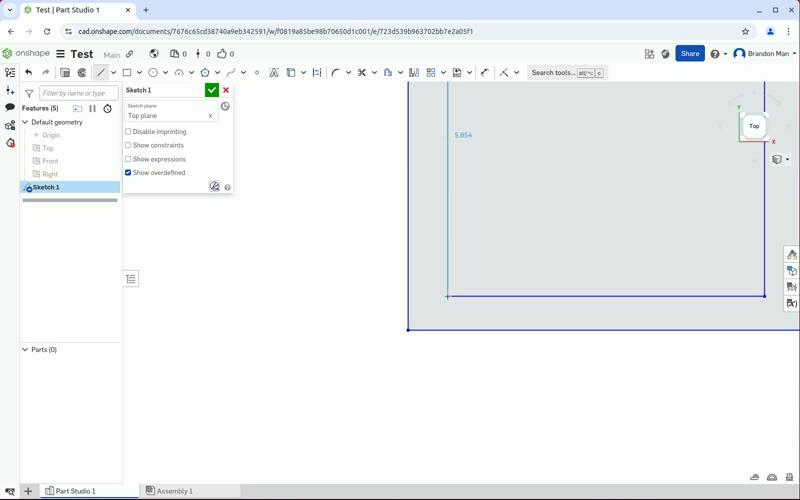
click(447, 296)
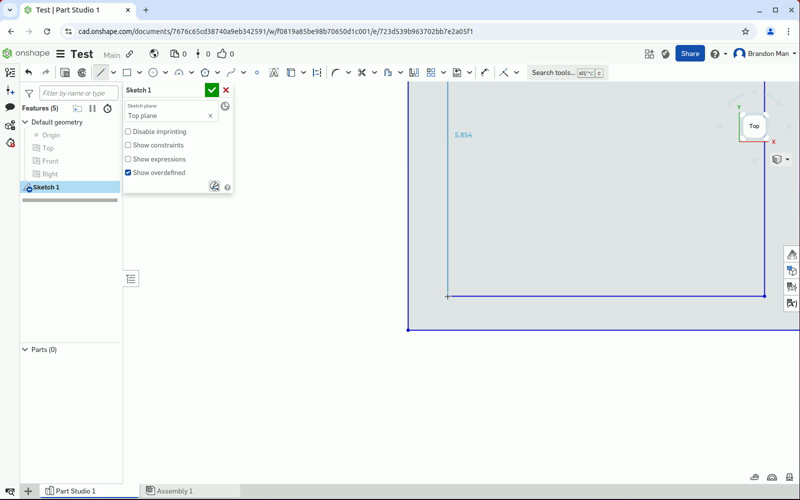
scroll(-6)
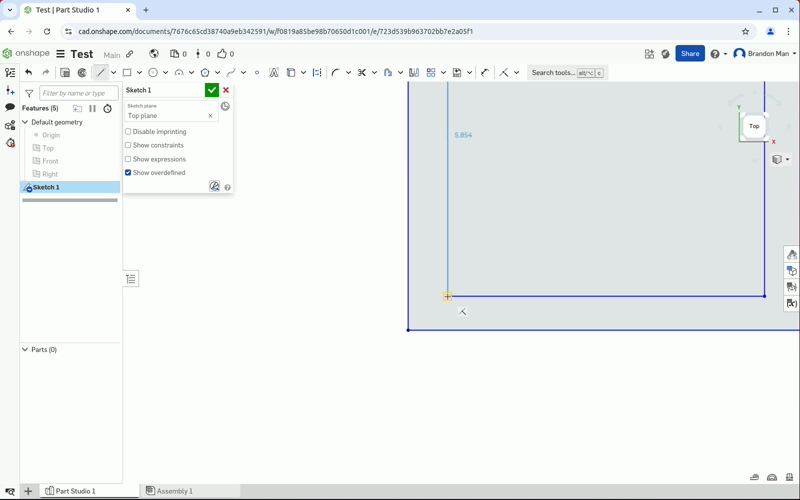
scroll(-6)
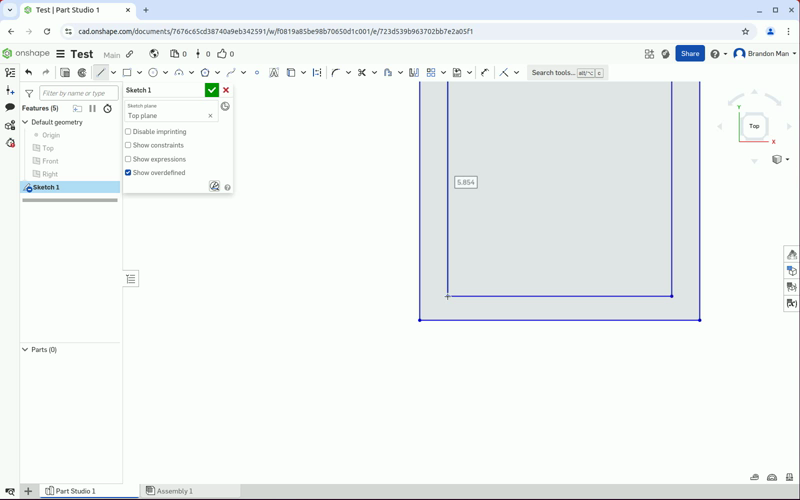
scroll(-6)
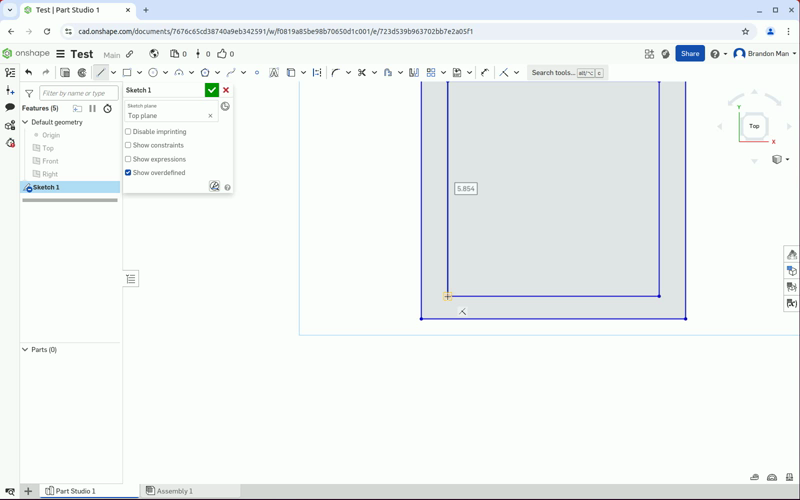
scroll(-6)
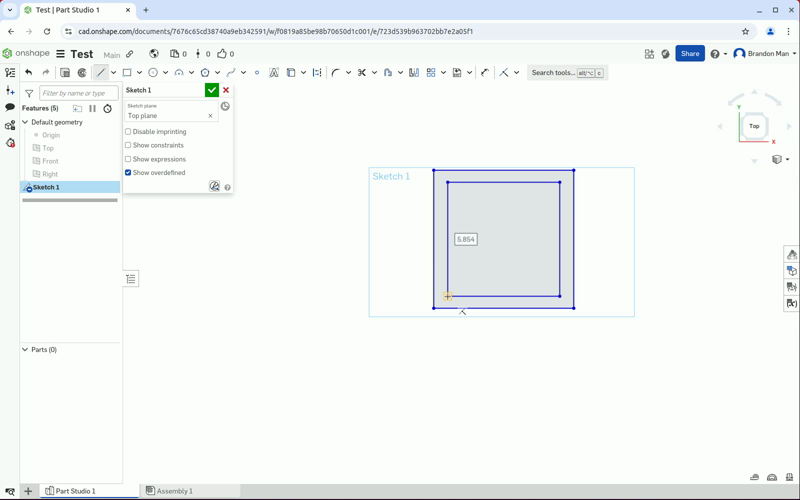
scroll(-6)
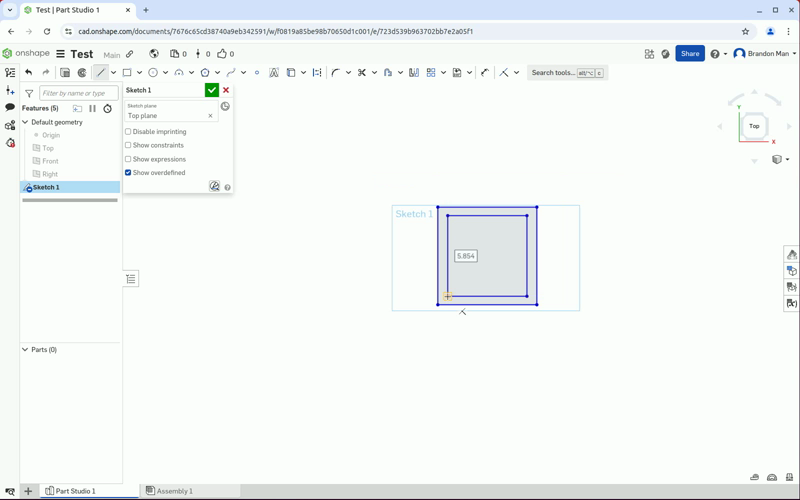
scroll(-6)
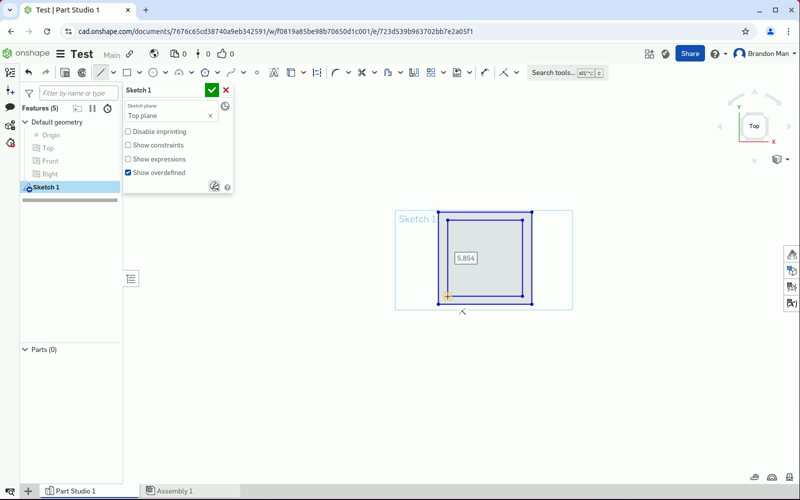
scroll(-6)
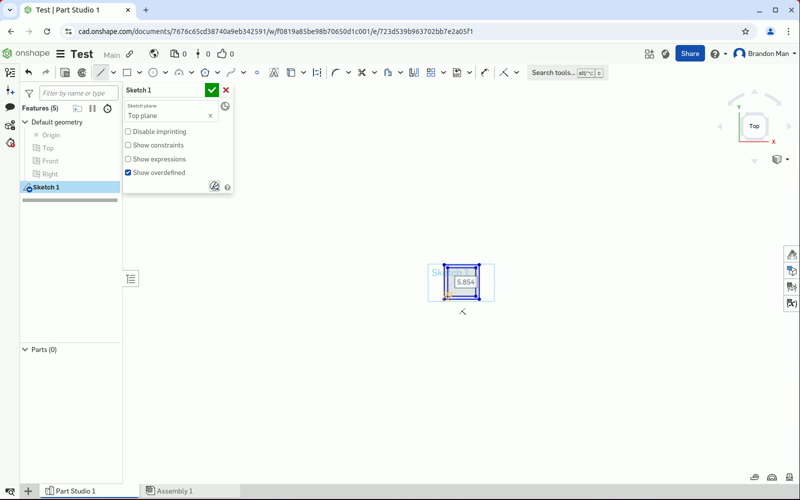
key(esc)
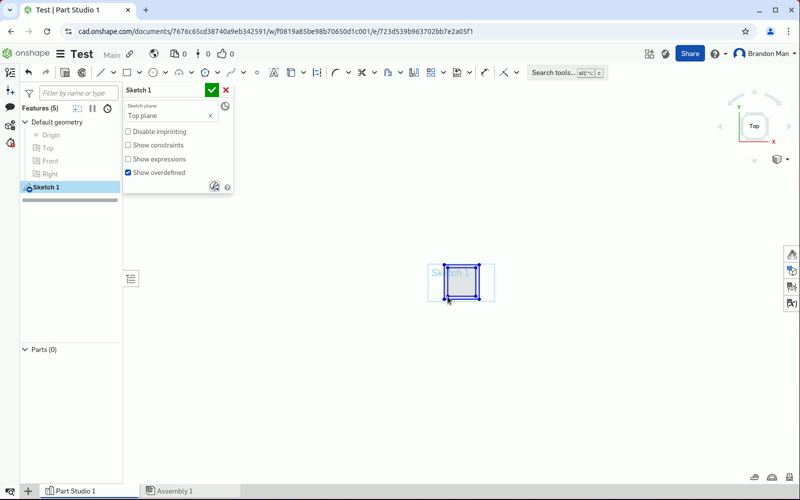
mouse_move(478, 294)
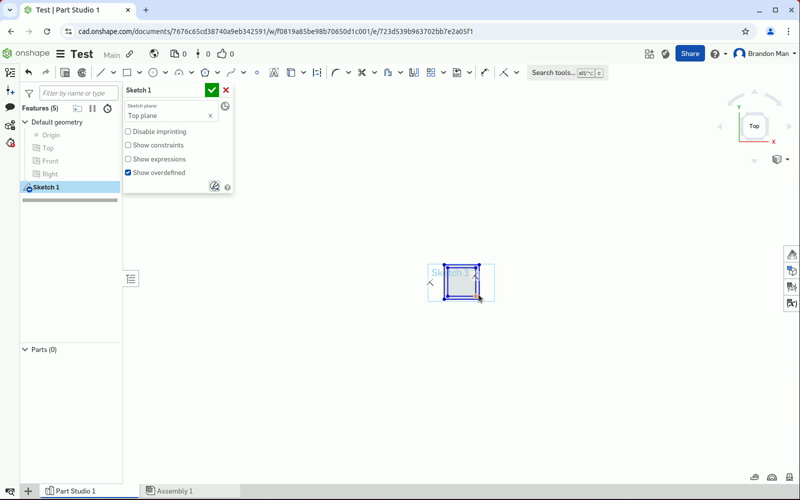
scroll(6)
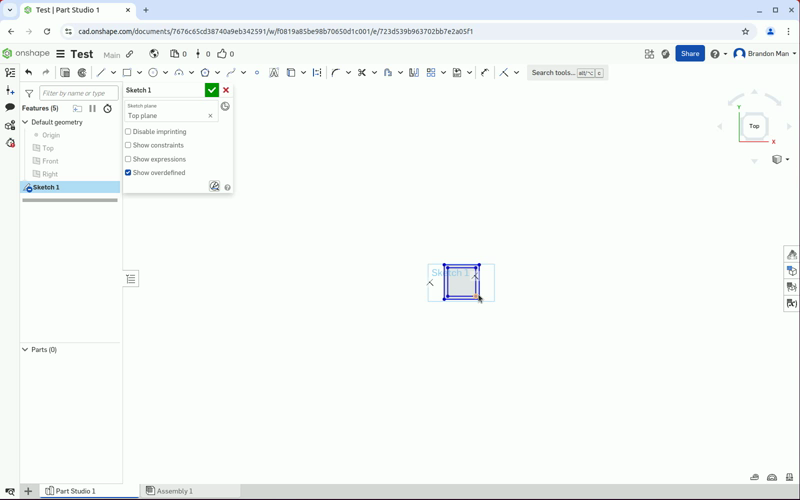
scroll(6)
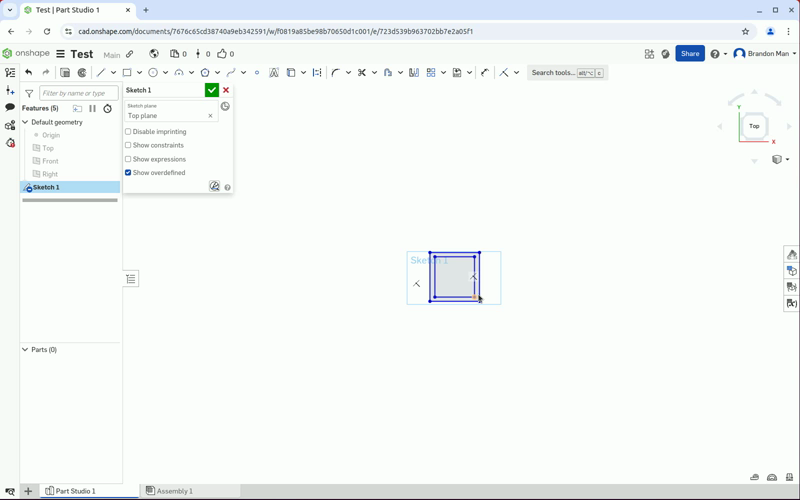
scroll(6)
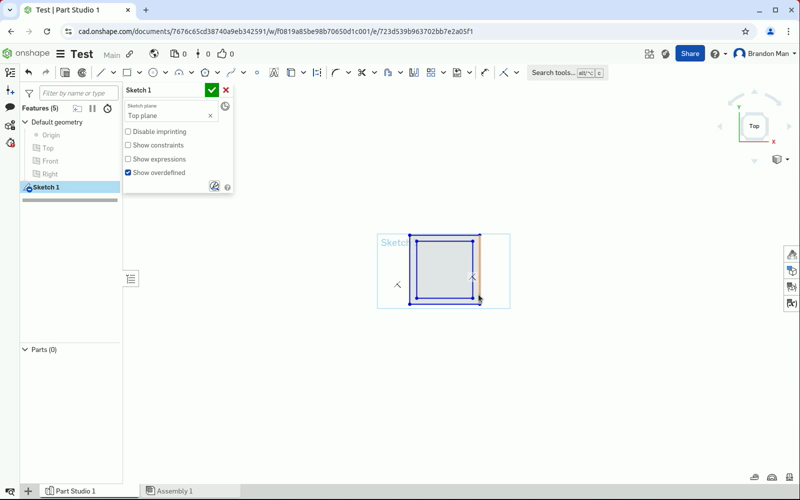
scroll(6)
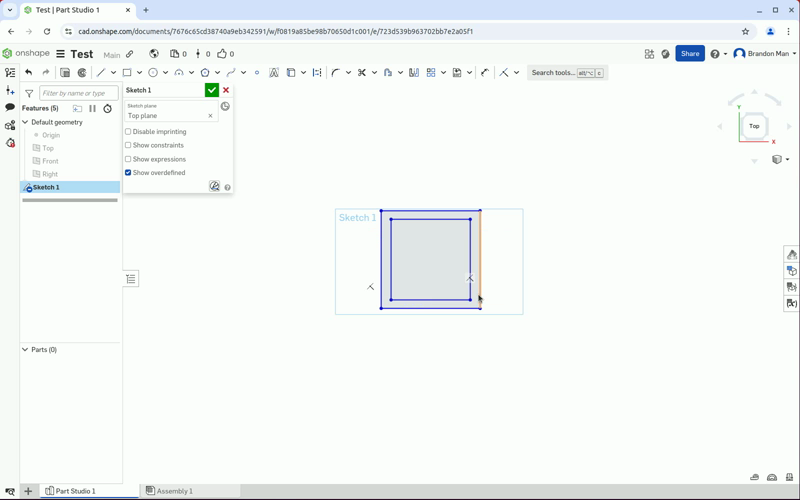
scroll(6)
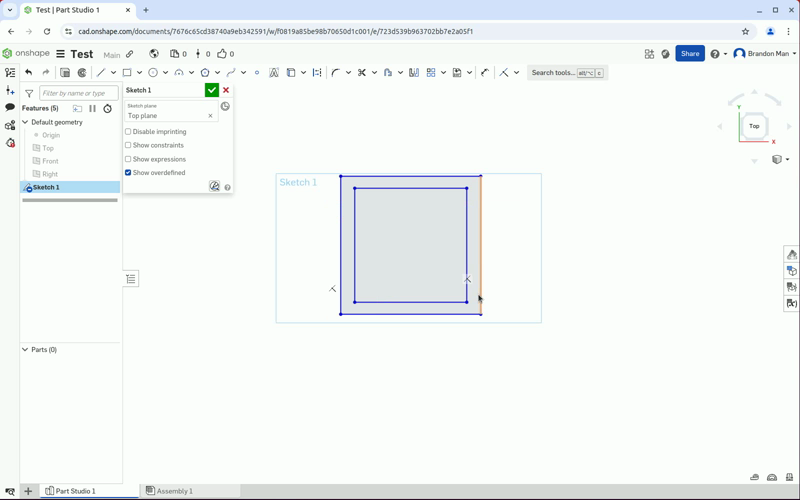
scroll(6)
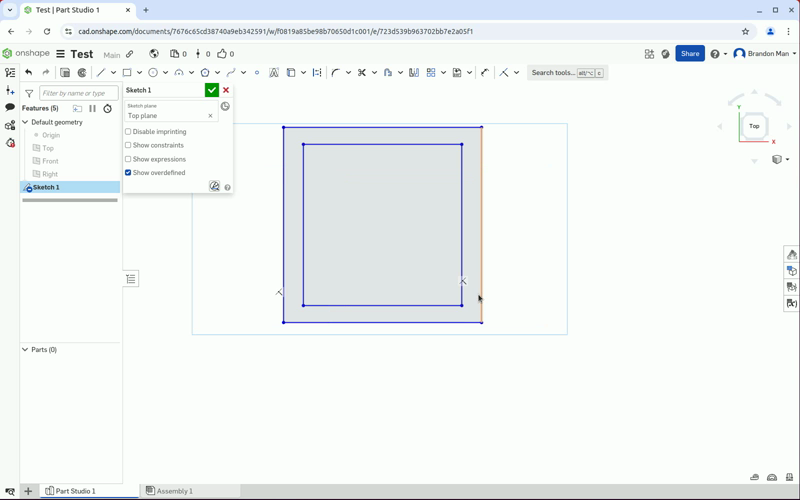
scroll(6)
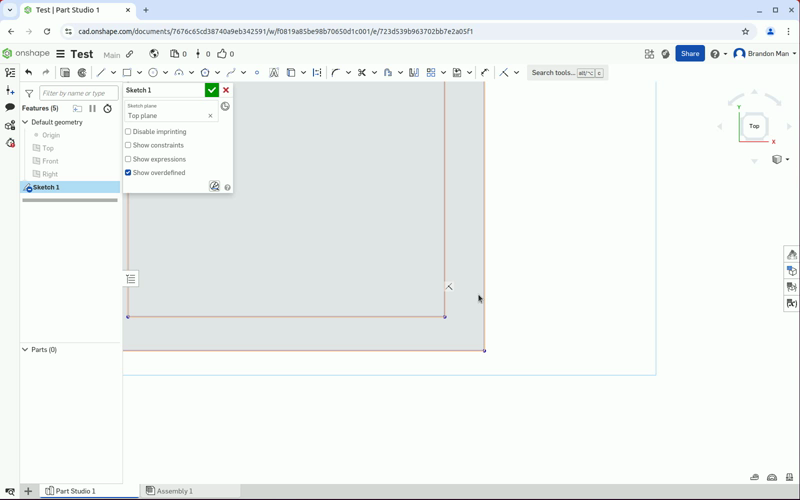
click(478, 294)
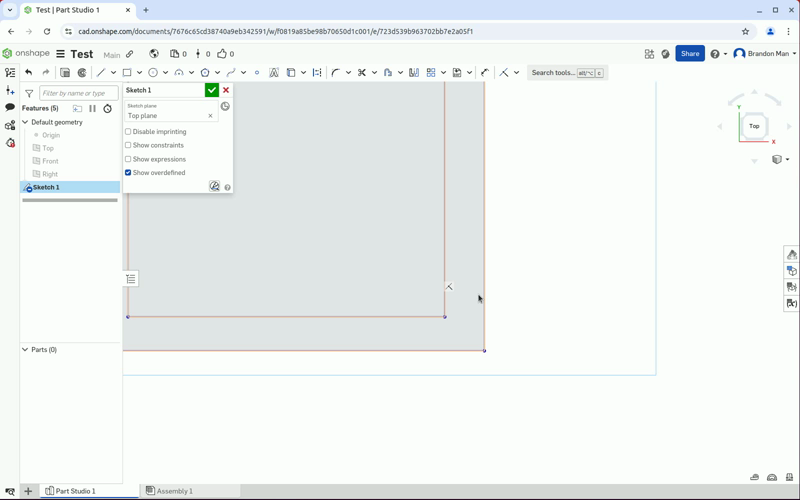
scroll(-6)
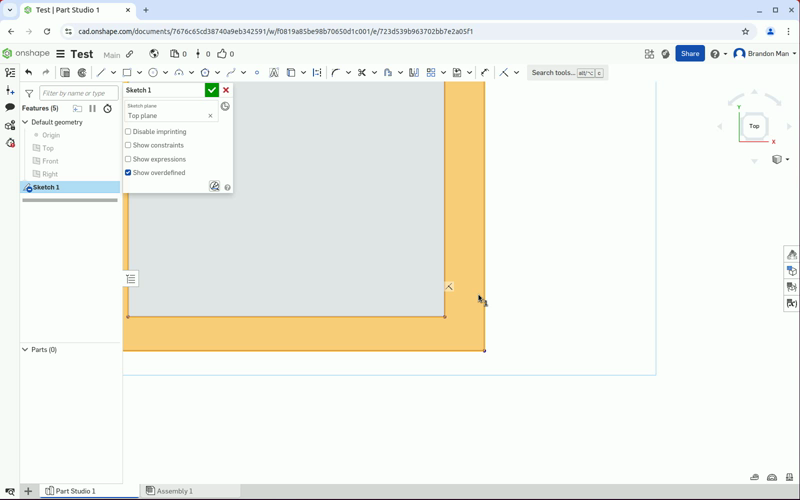
scroll(-6)
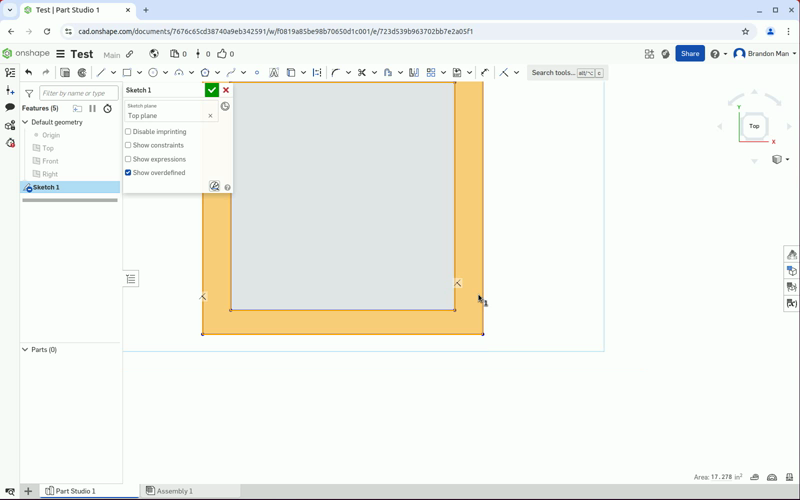
scroll(-6)
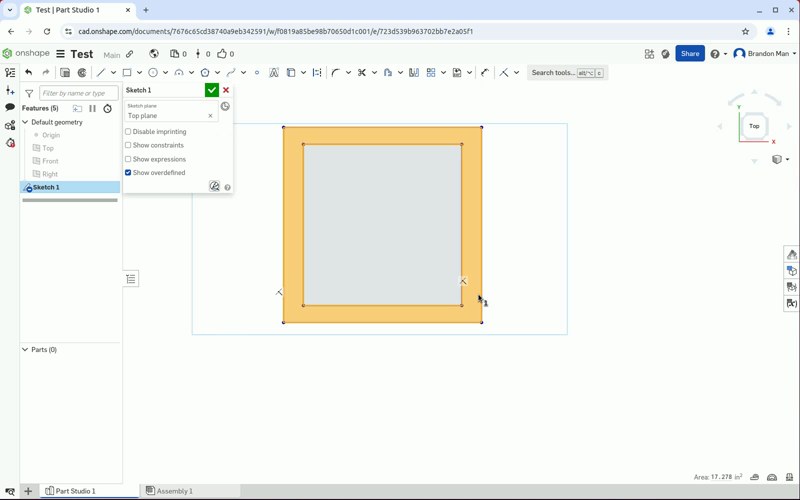
scroll(-6)
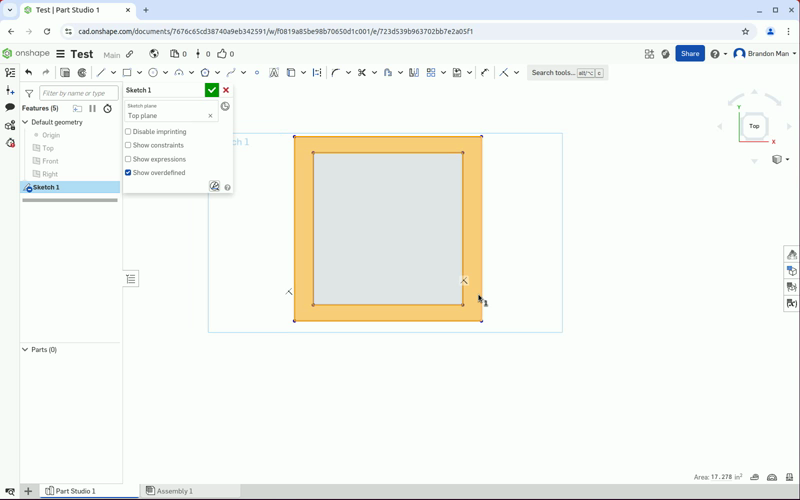
scroll(-6)
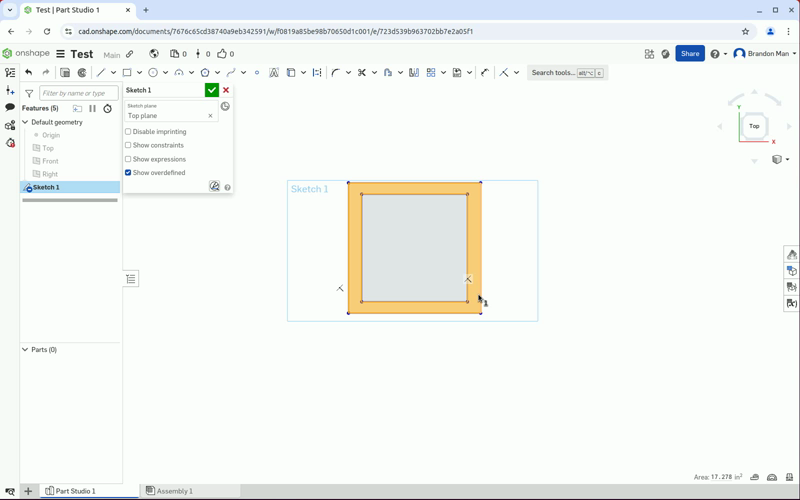
scroll(-6)
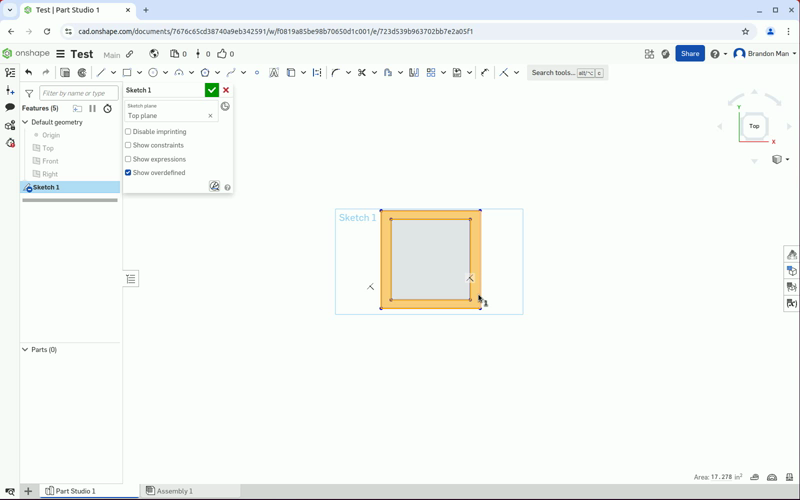
scroll(-6)
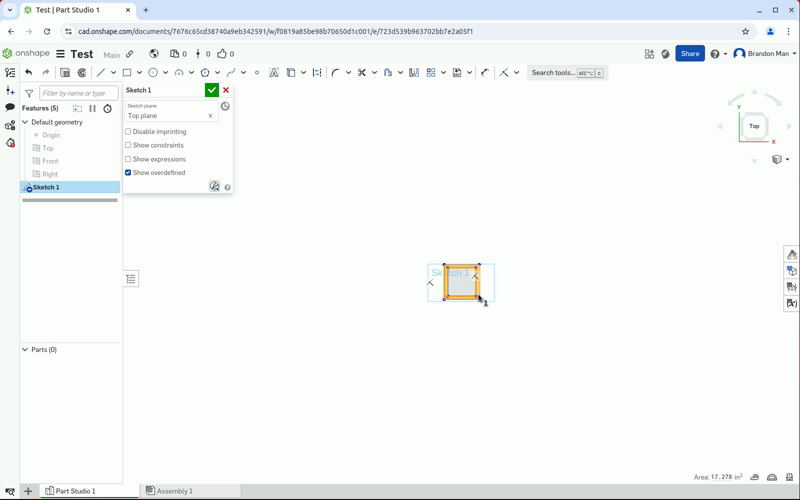
mouse_move(73, 352)
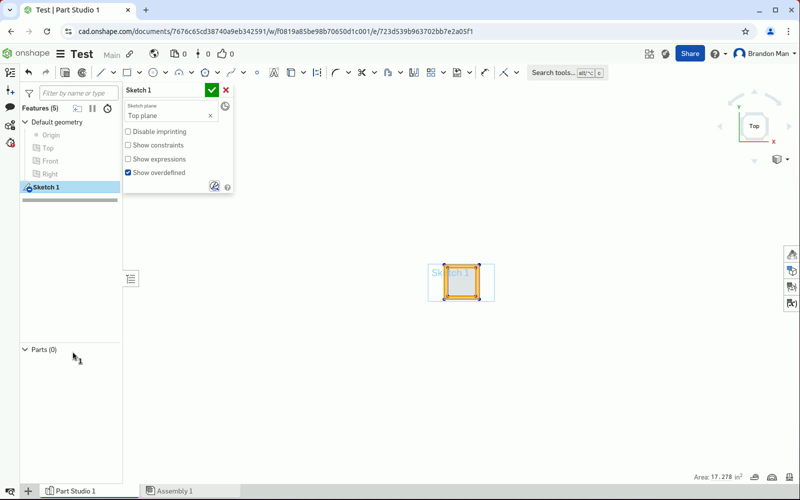
key(shift+y)
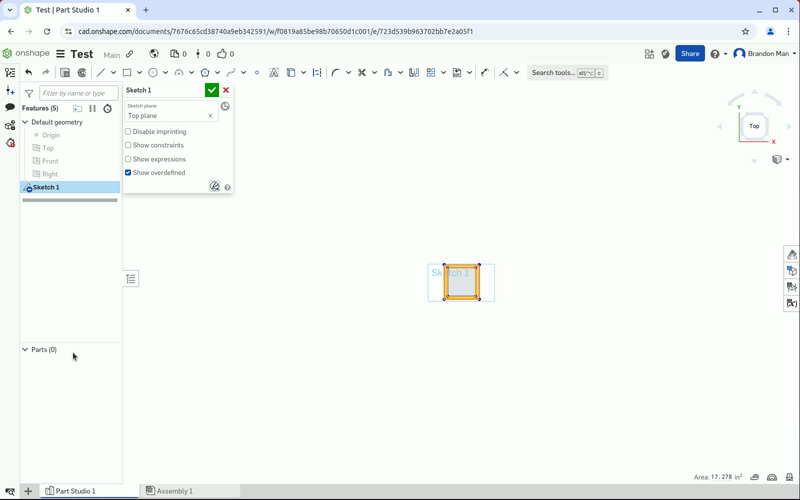
key(shift+e)
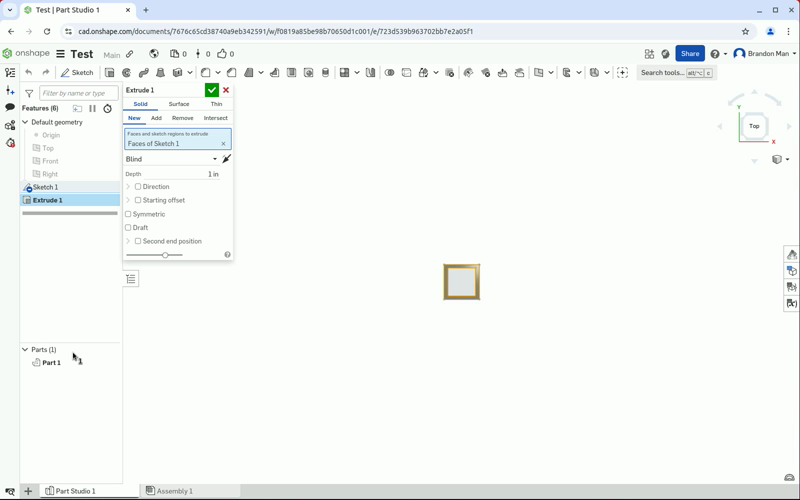
mouse_move(143, 106)
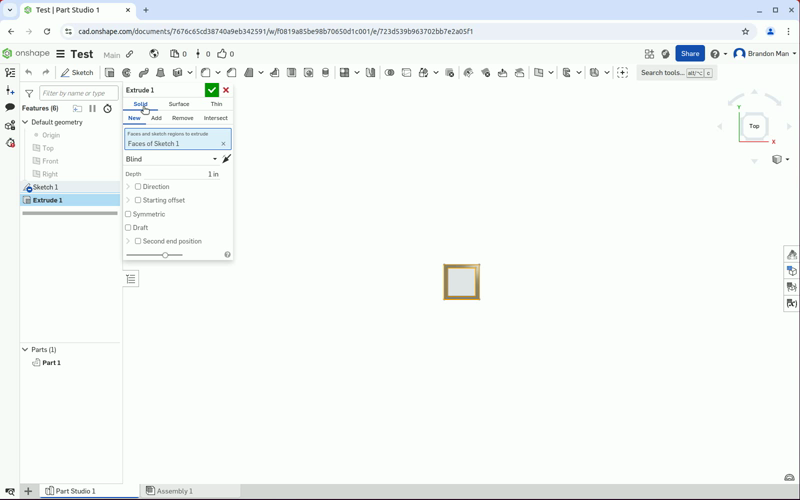
click(143, 106)
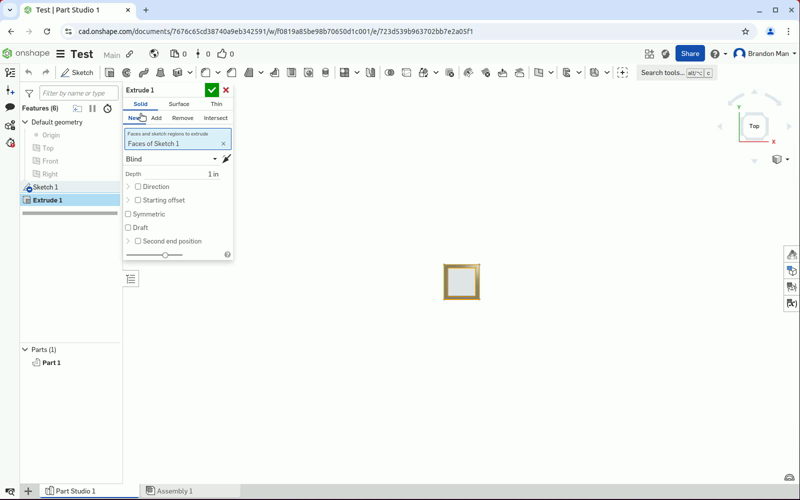
mouse_move(137, 120)
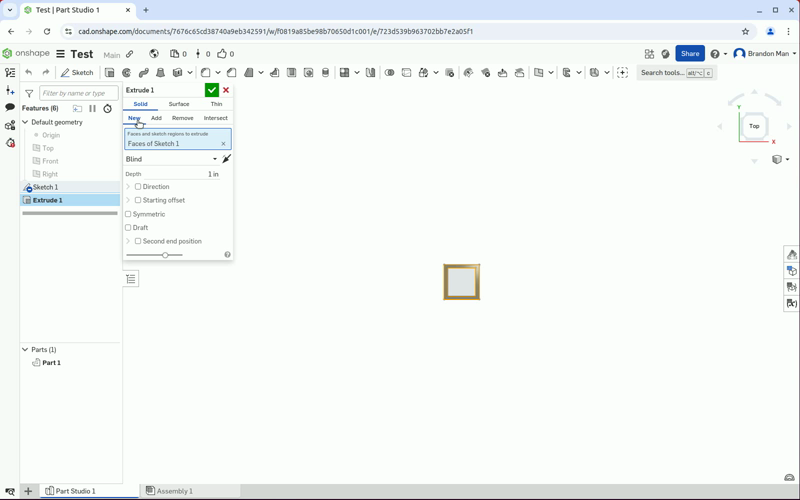
click(137, 120)
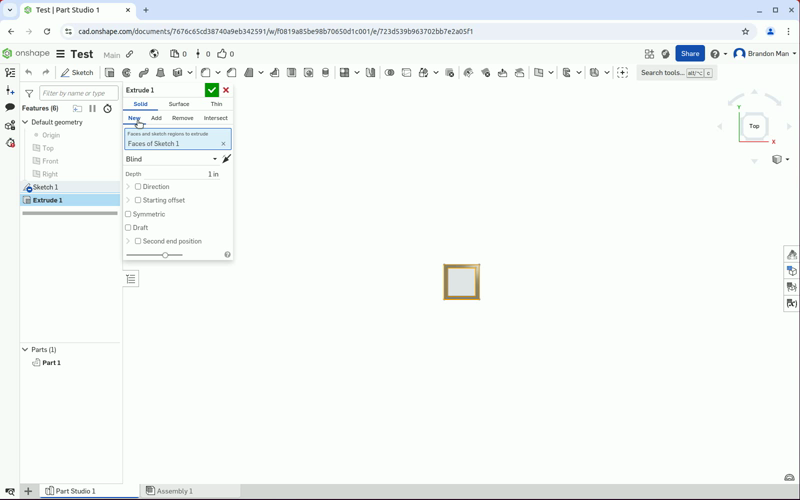
key(tab, 4)
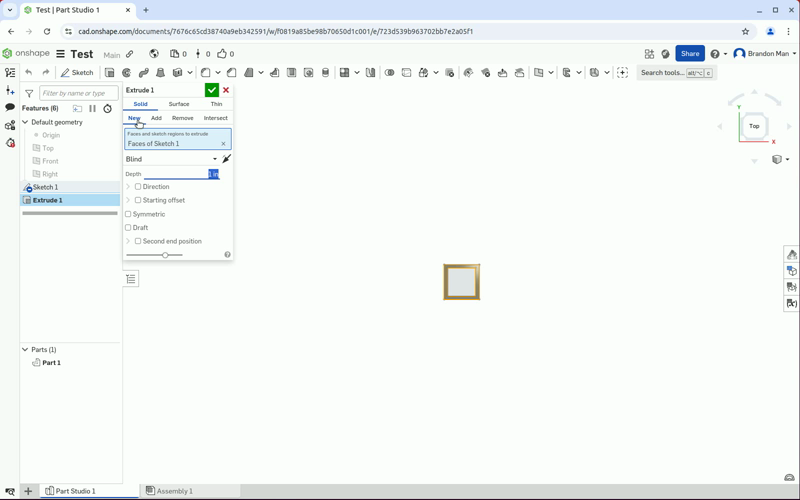
text(0.722)
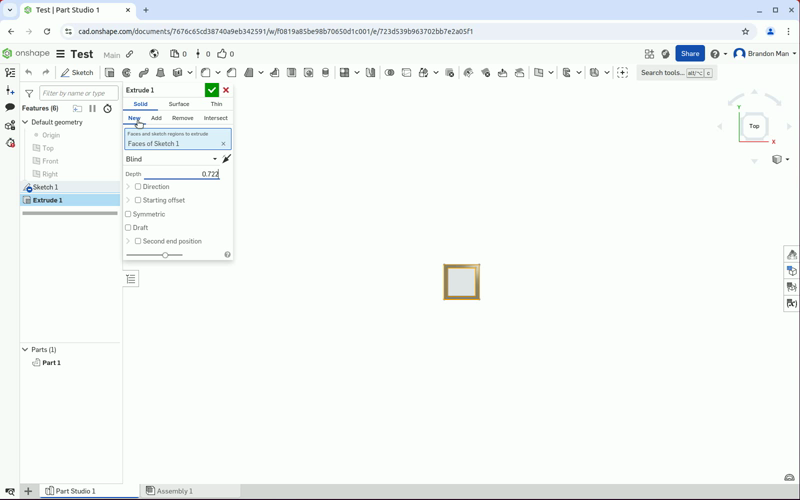
key(enter)
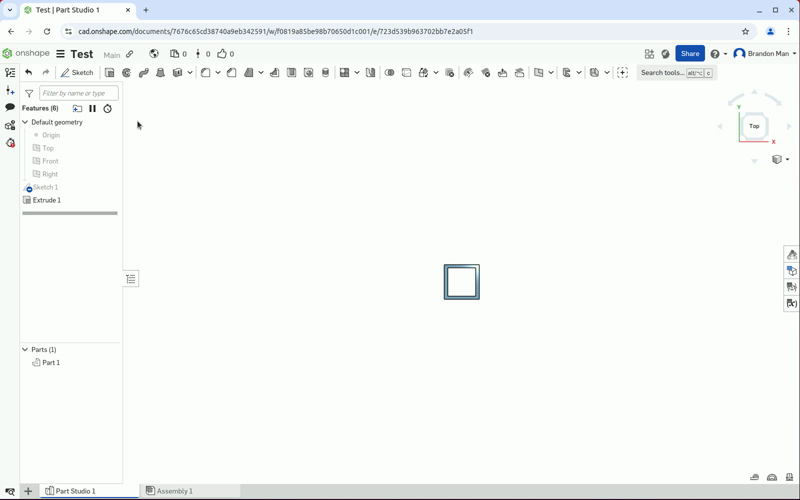
key(shift+h)
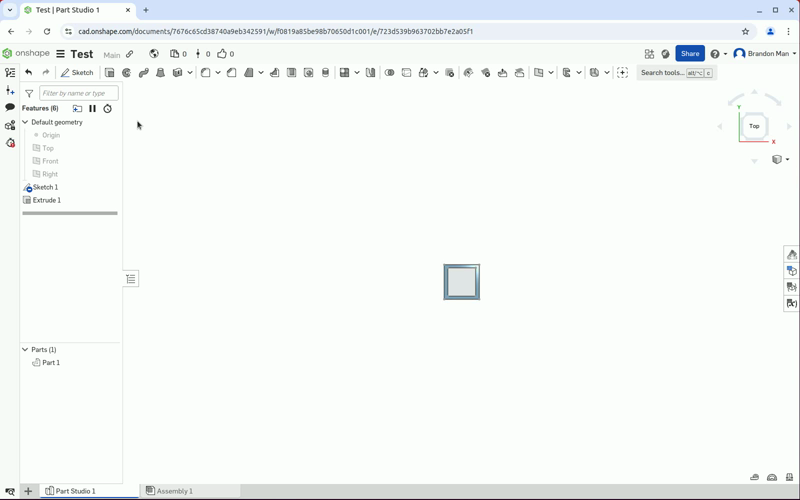
key(shift+h)
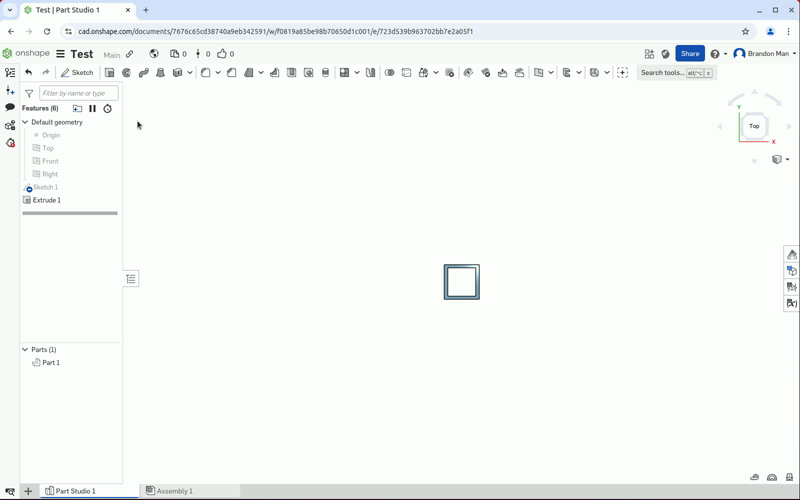
mouse_move(73, 189)
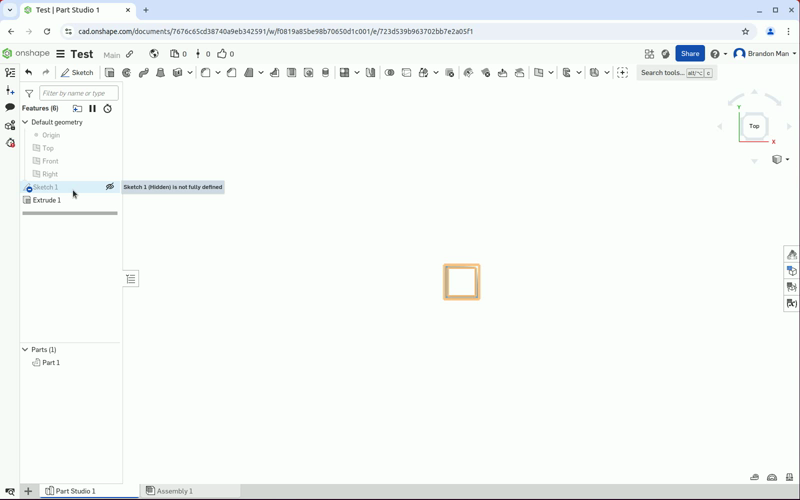
click(73, 189)
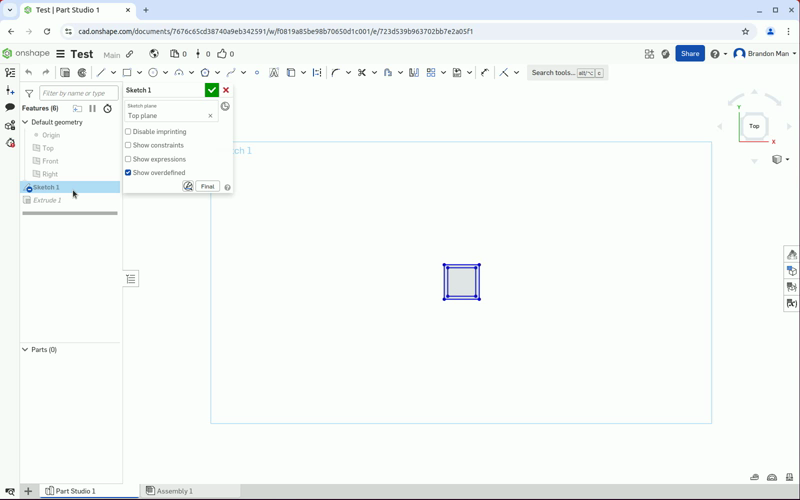
mouse_move(229, 92)
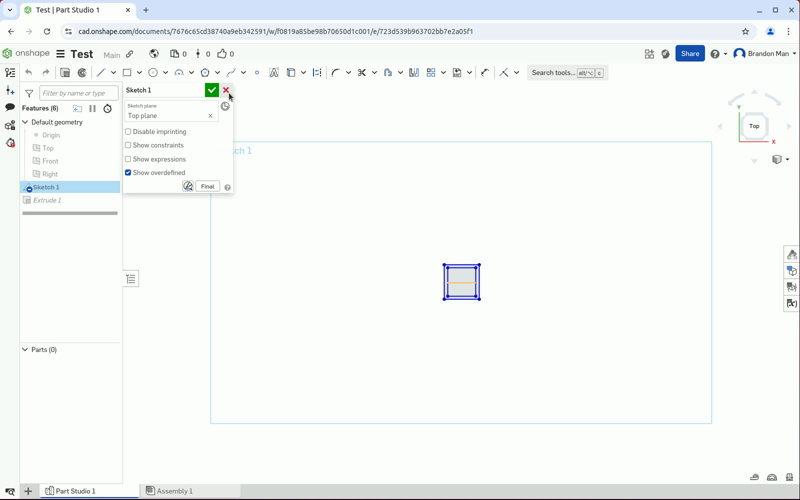
click(229, 92)
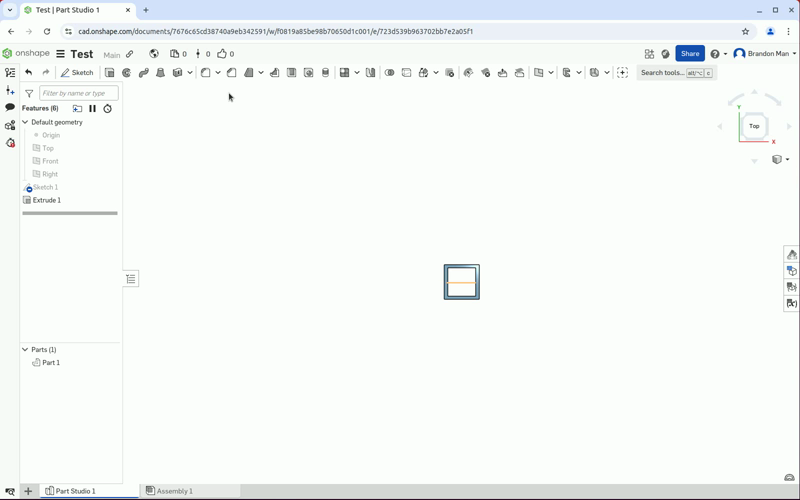
mouse_move(541, 75)
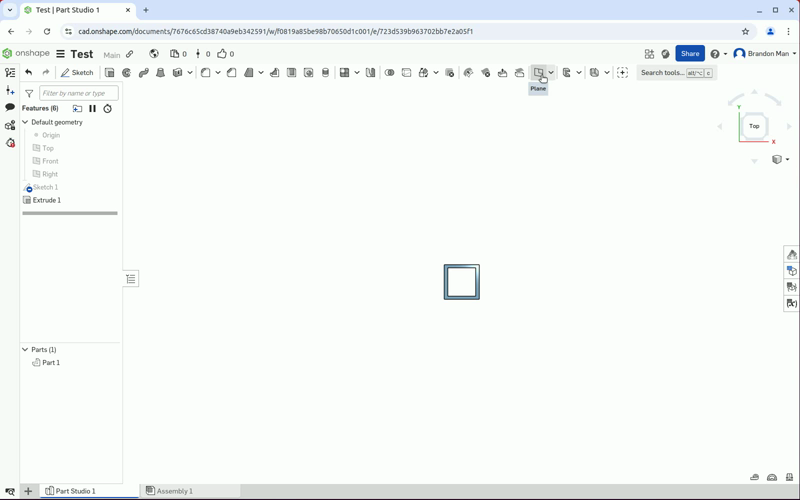
click(541, 75)
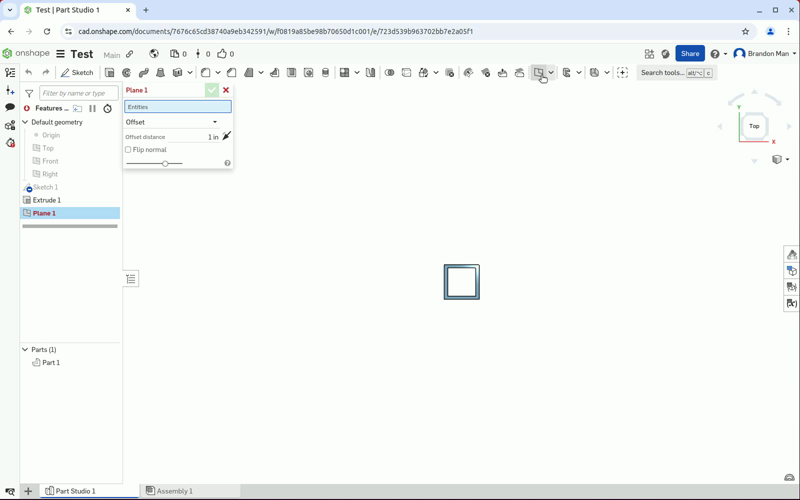
mouse_move(73, 150)
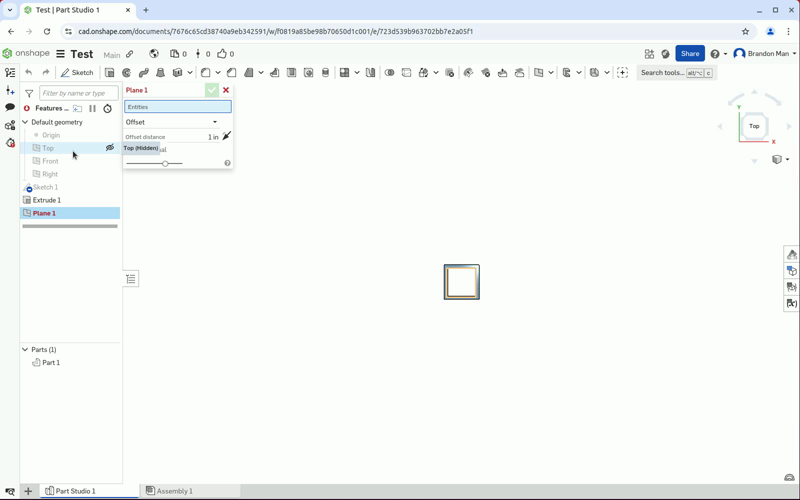
click(73, 150)
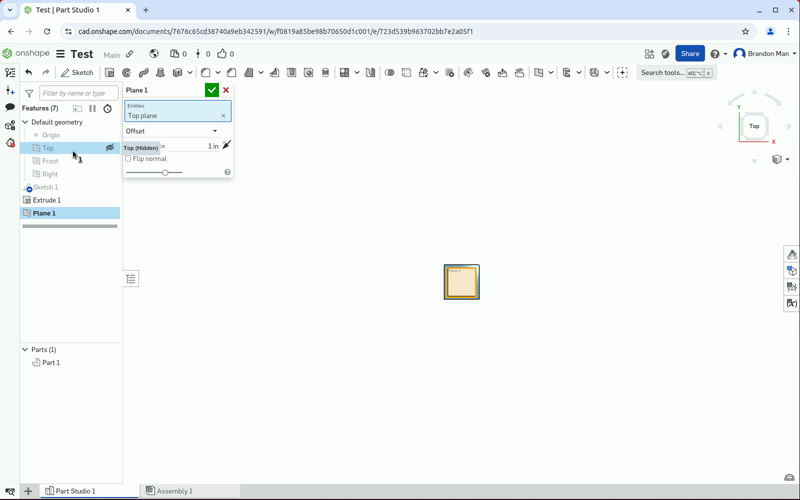
key(tab, 2)
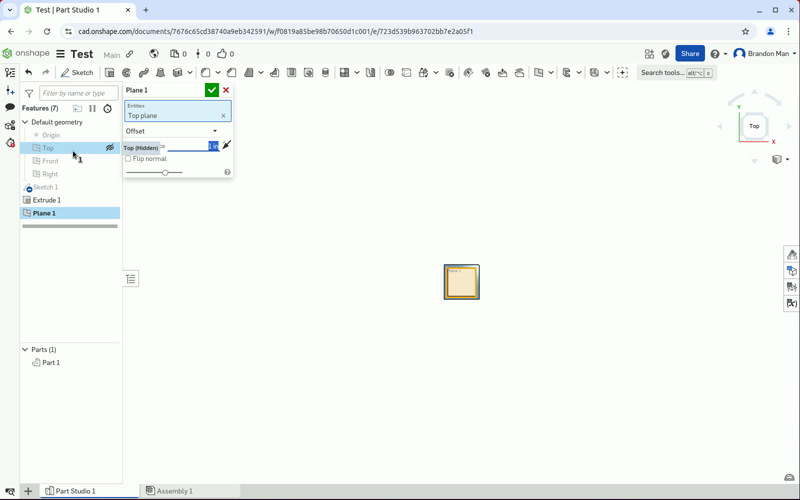
text(0.709)
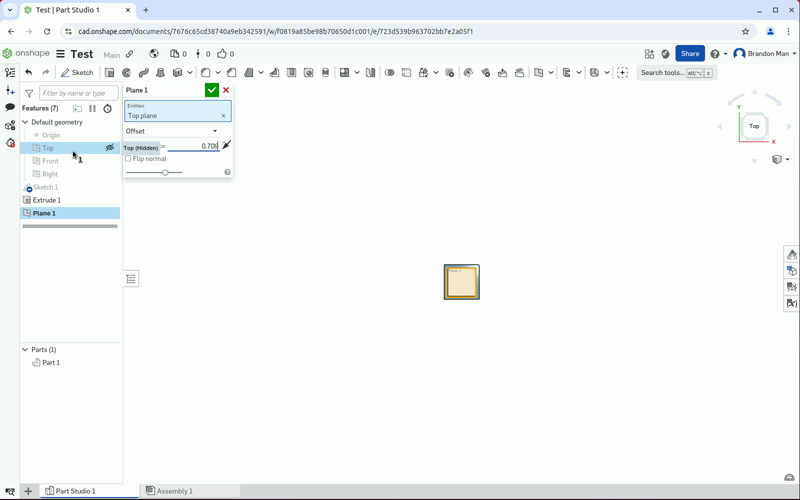
key(enter, 2)
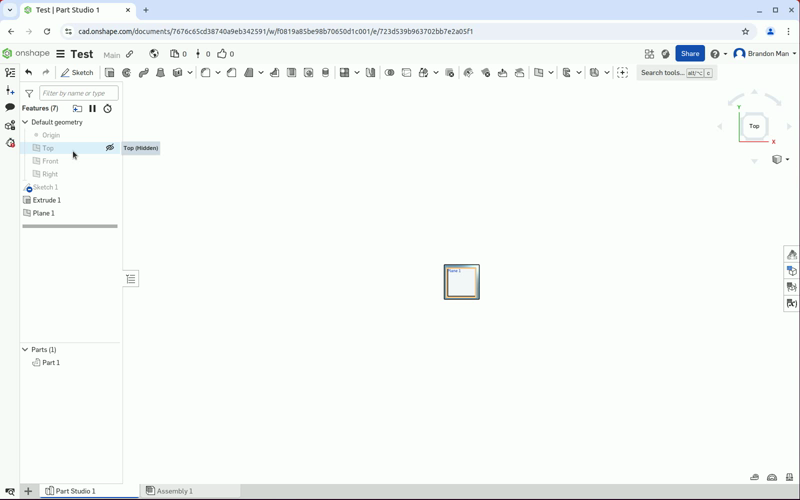
key(shift+s)
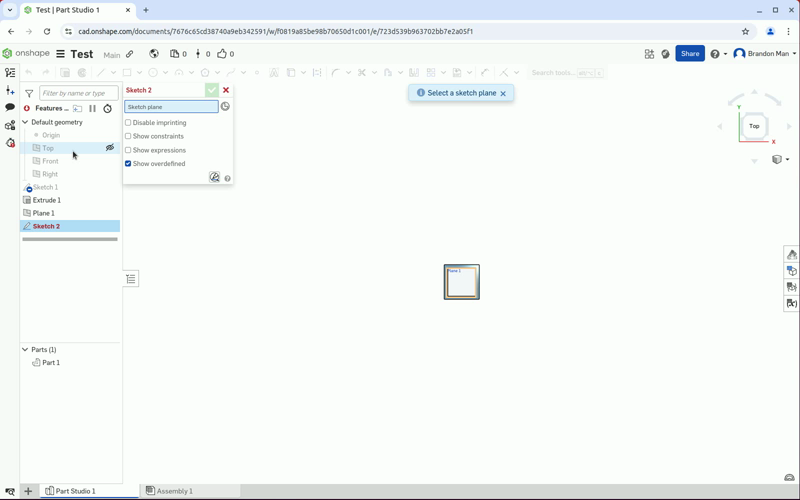
mouse_move(73, 215)
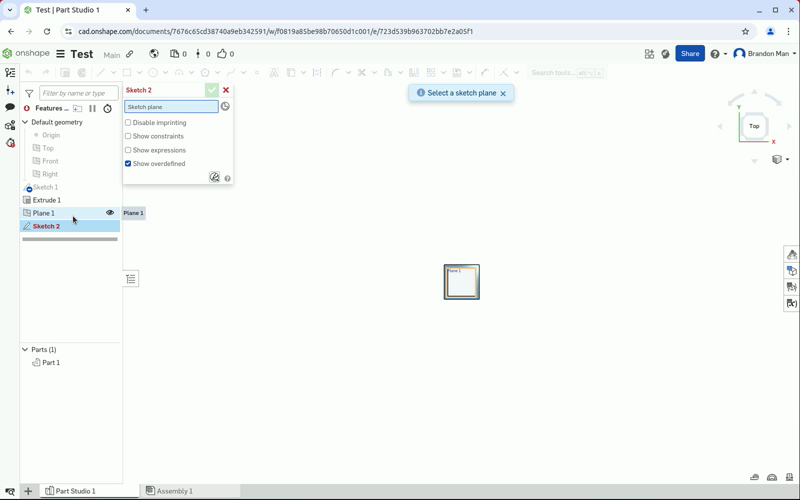
click(73, 215)
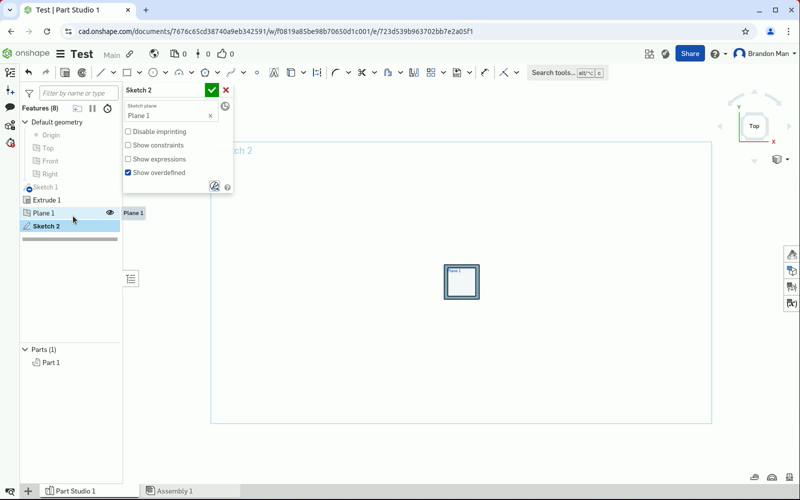
mouse_move(73, 352)
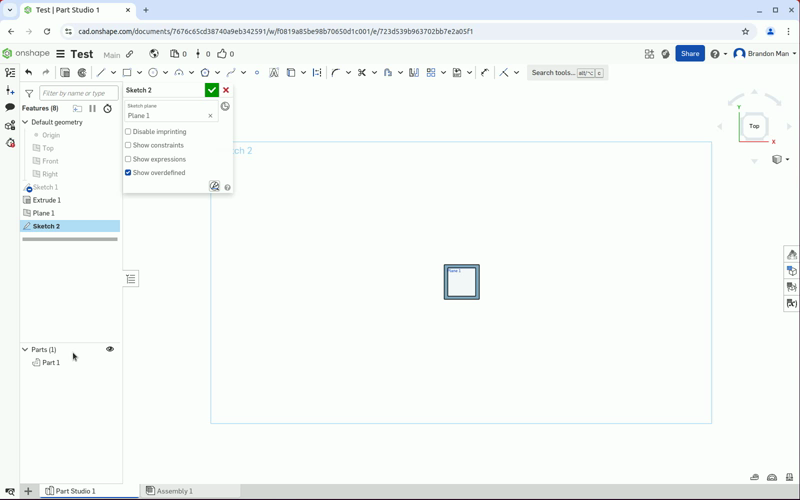
key(y)
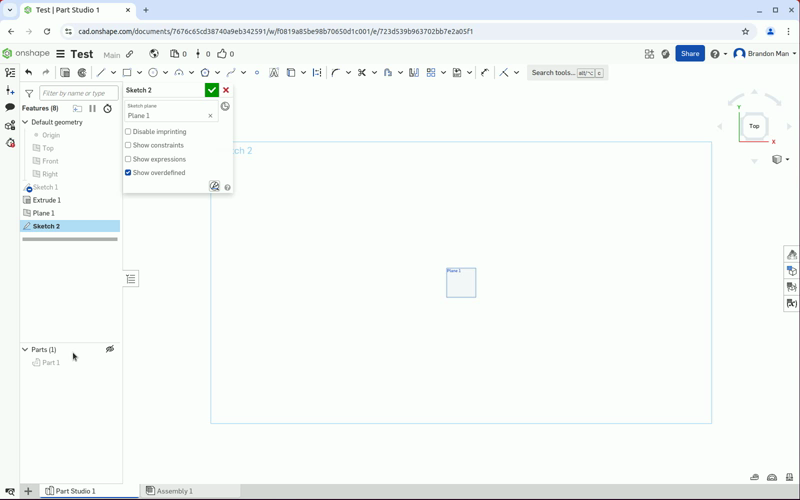
key(l)
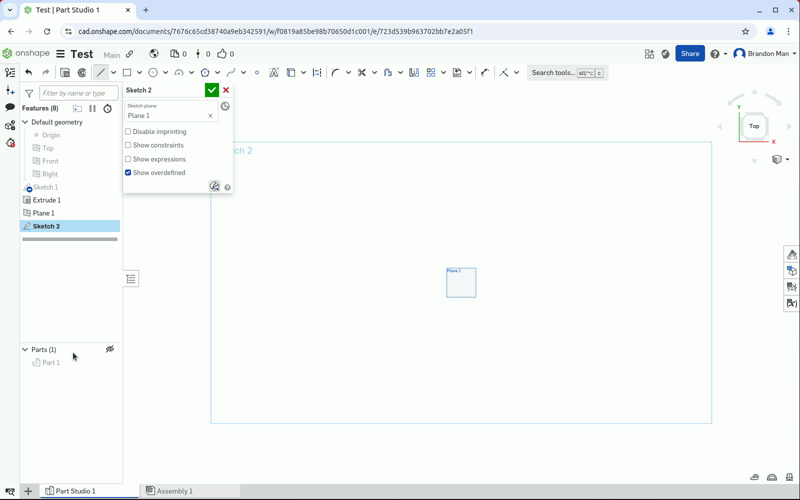
key_down(shift)
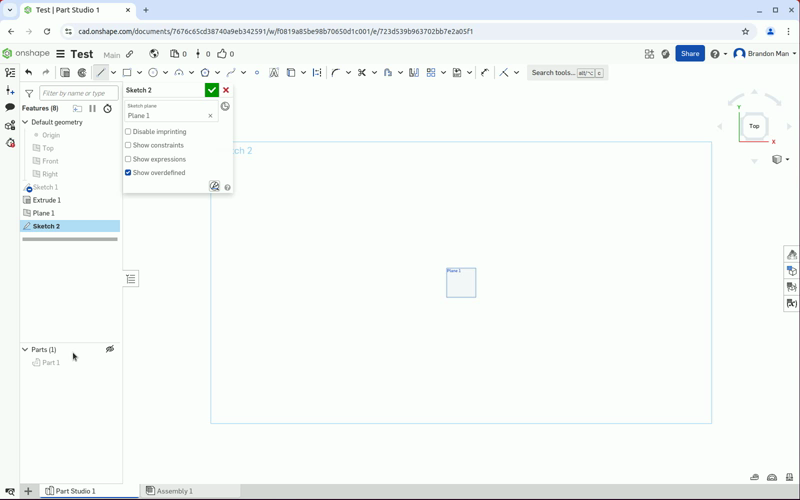
mouse_move(456, 268)
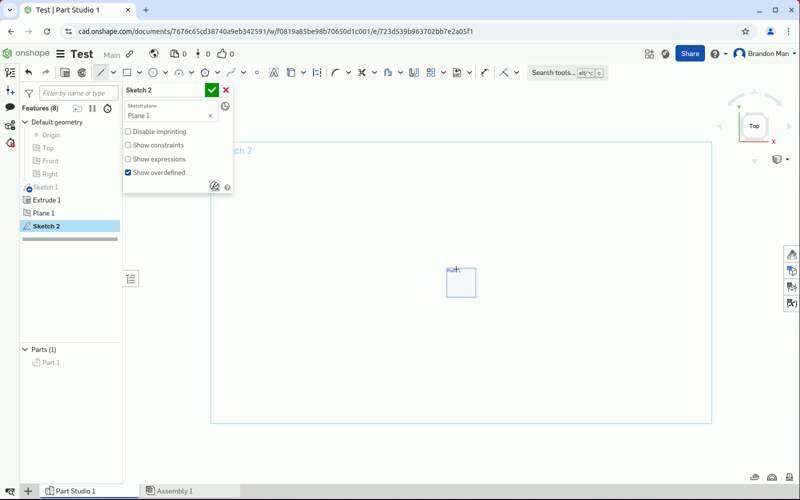
click(456, 268)
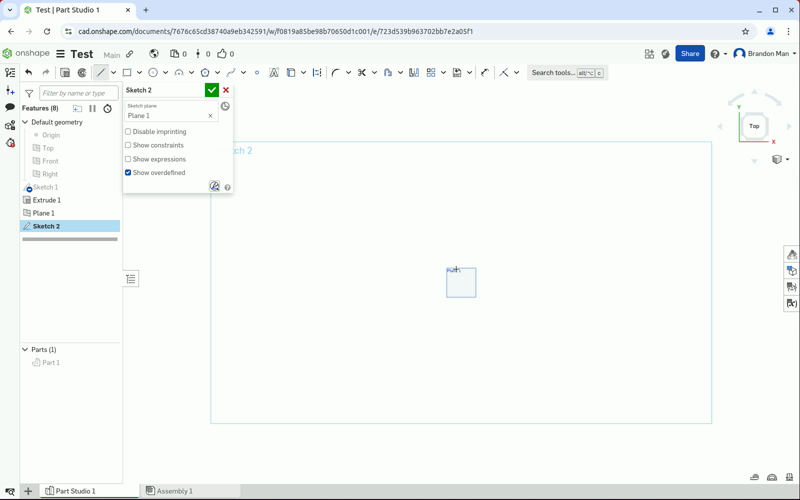
key_up(shift)
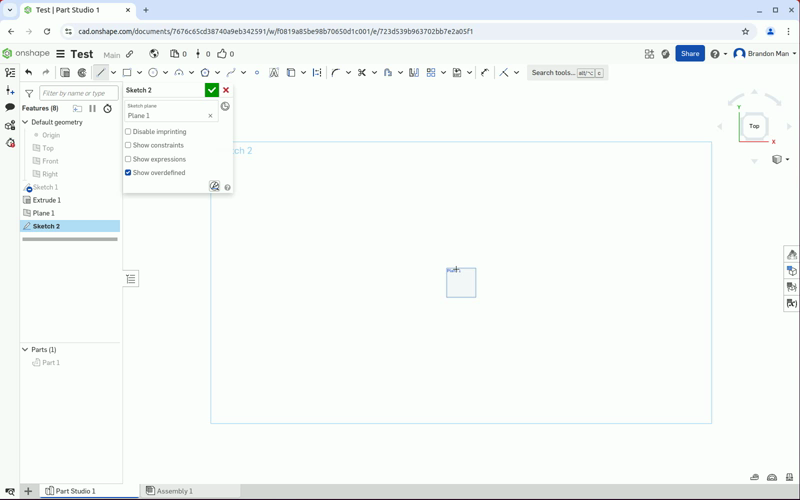
key_down(shift)
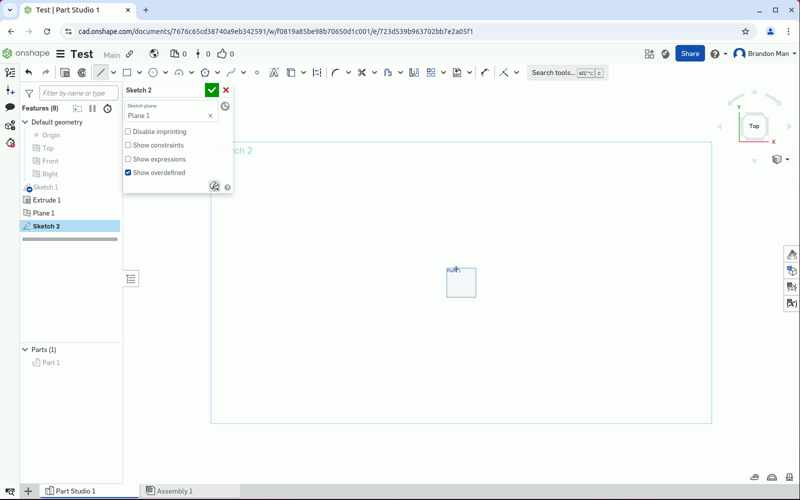
mouse_move(486, 268)
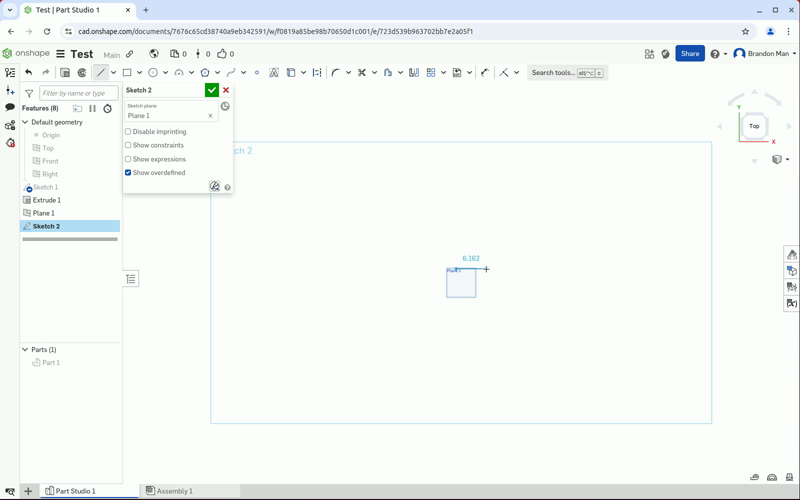
mouse_move(460, 268)
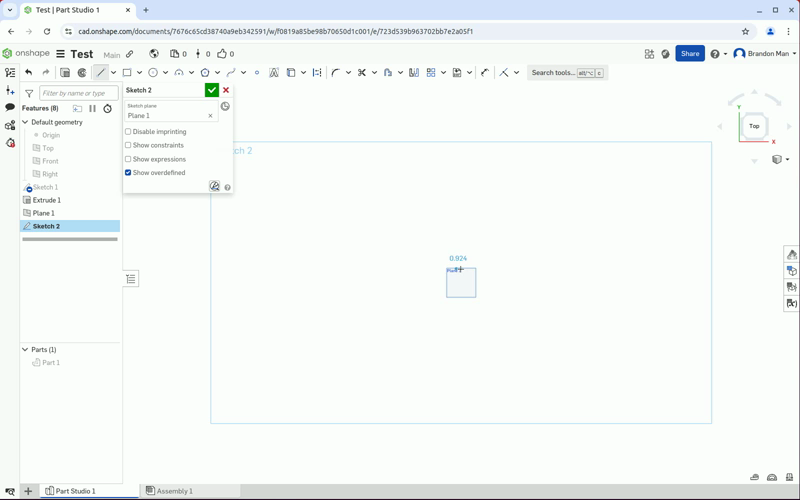
scroll(6)
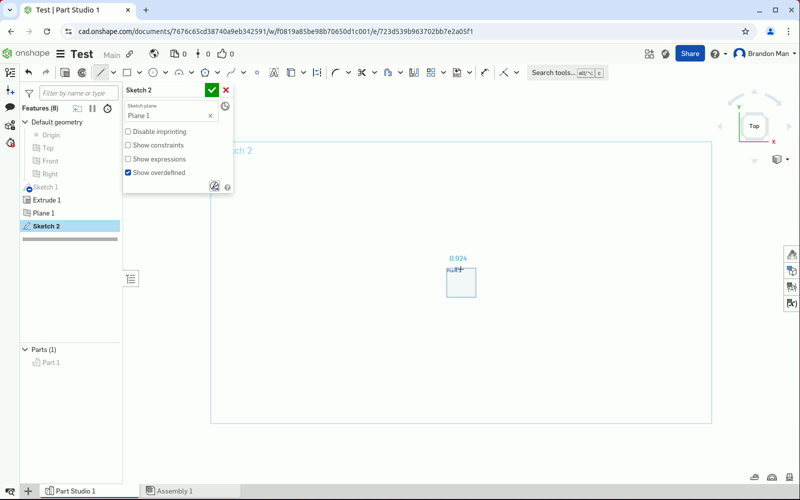
scroll(6)
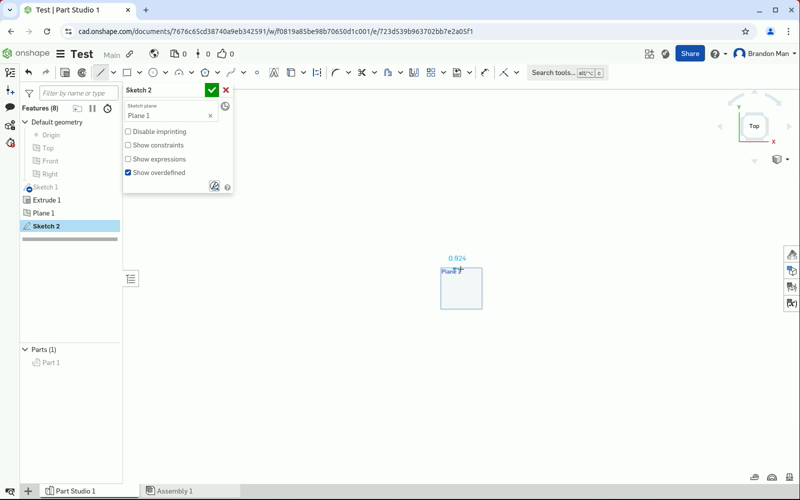
scroll(6)
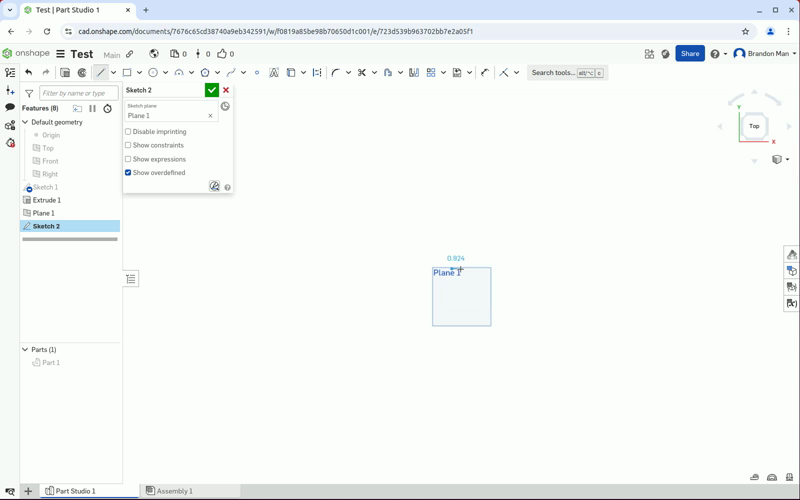
scroll(6)
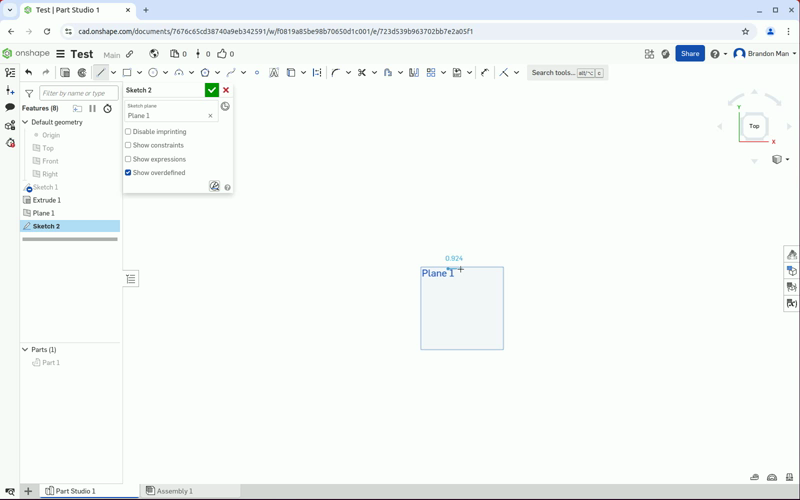
scroll(6)
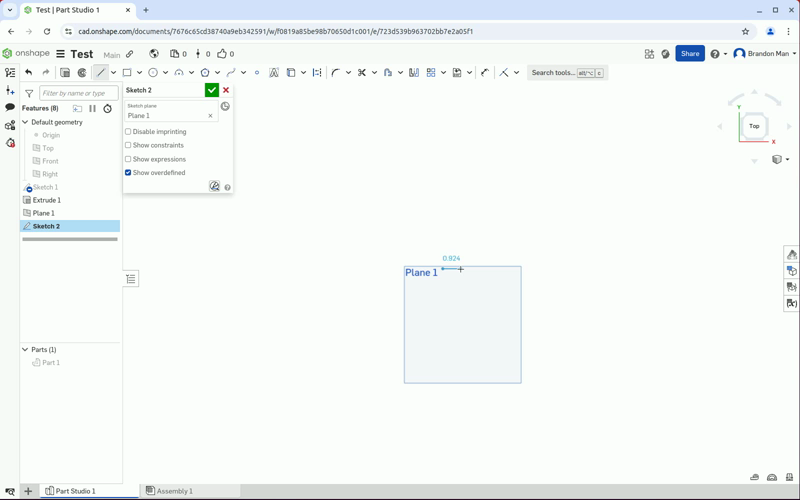
scroll(6)
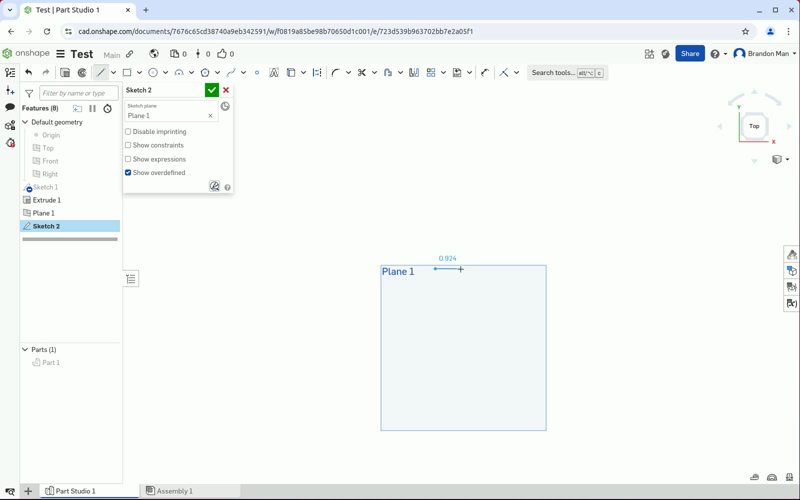
scroll(6)
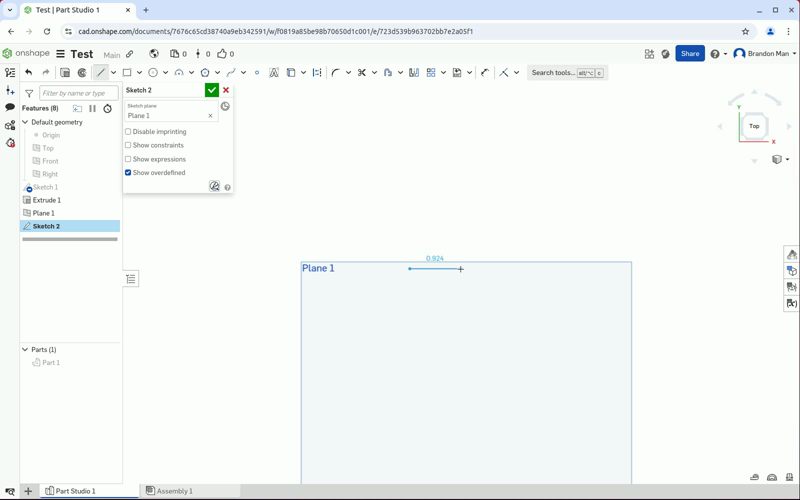
click(460, 268)
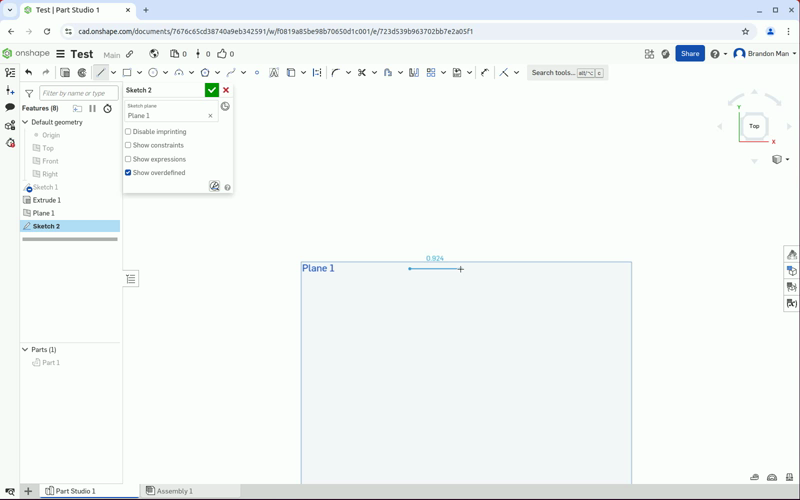
scroll(-6)
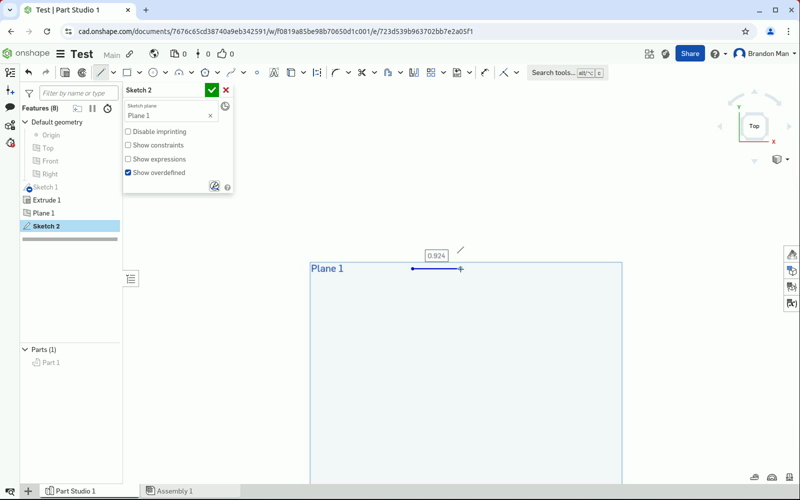
scroll(-6)
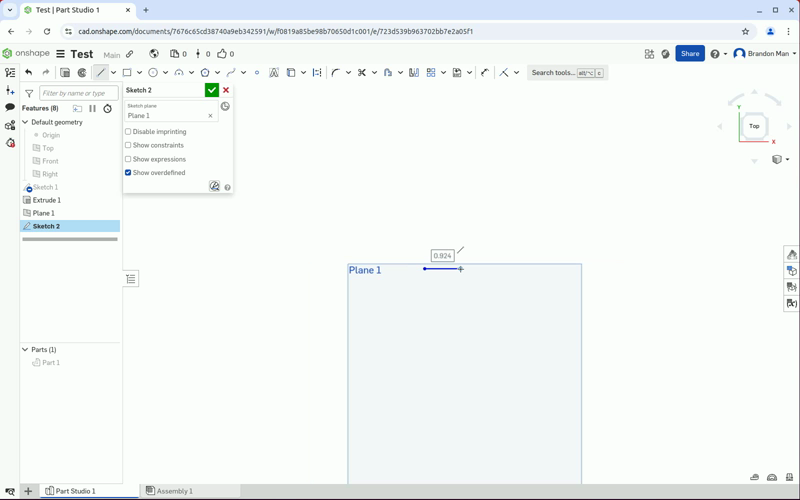
scroll(-6)
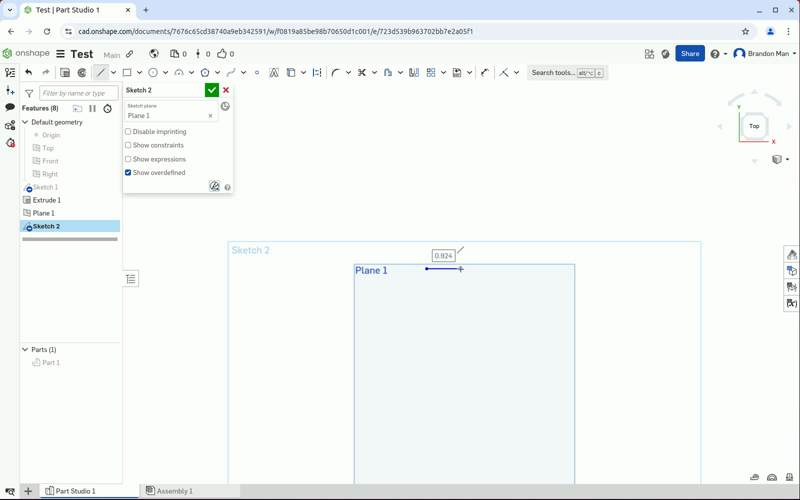
scroll(-6)
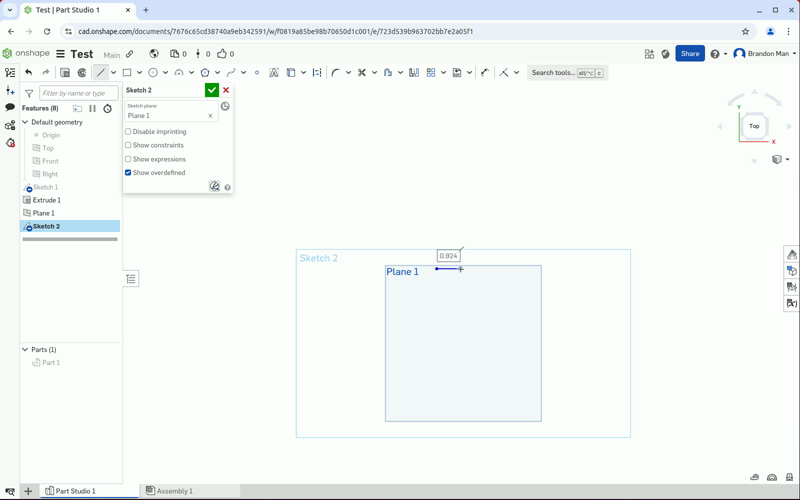
scroll(-6)
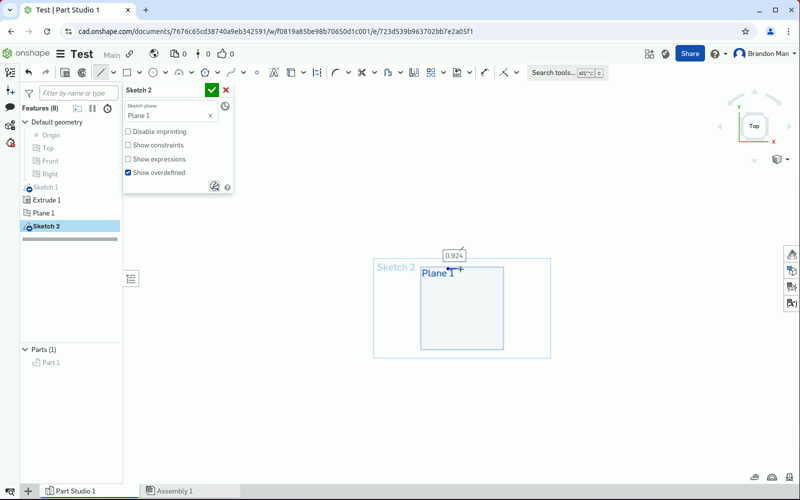
scroll(-6)
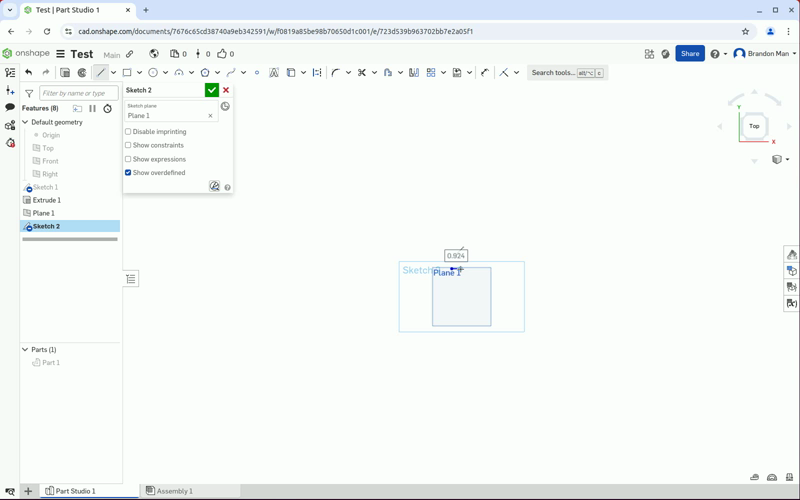
scroll(-6)
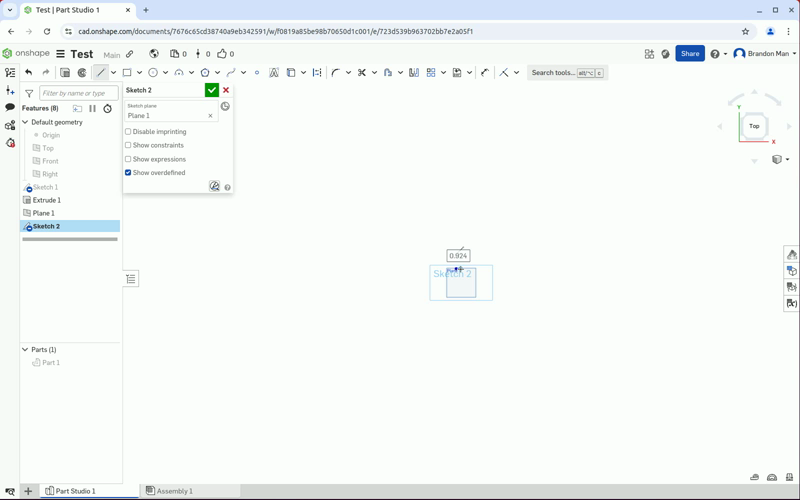
key_up(shift)
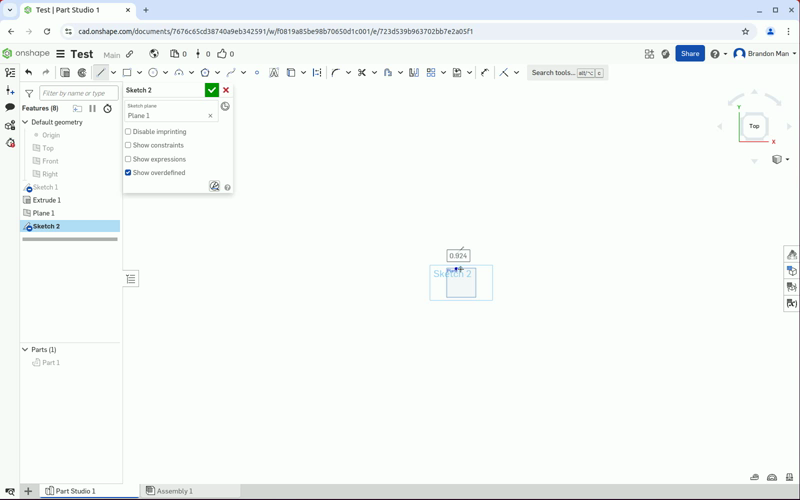
key_down(shift)
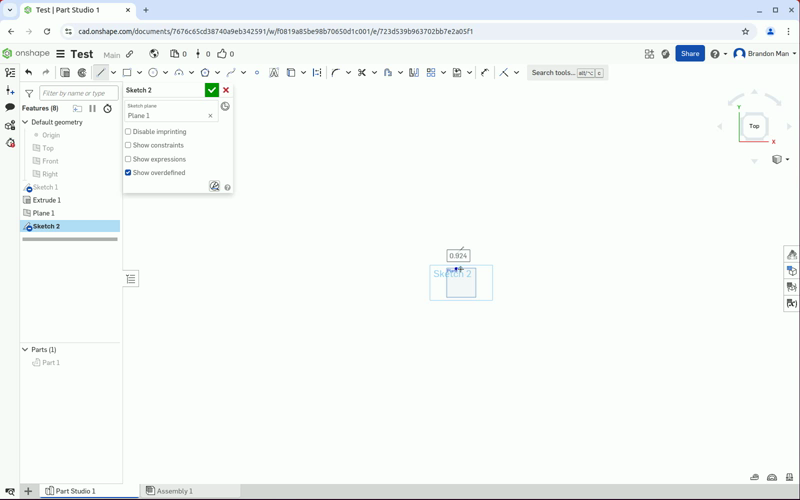
mouse_move(490, 268)
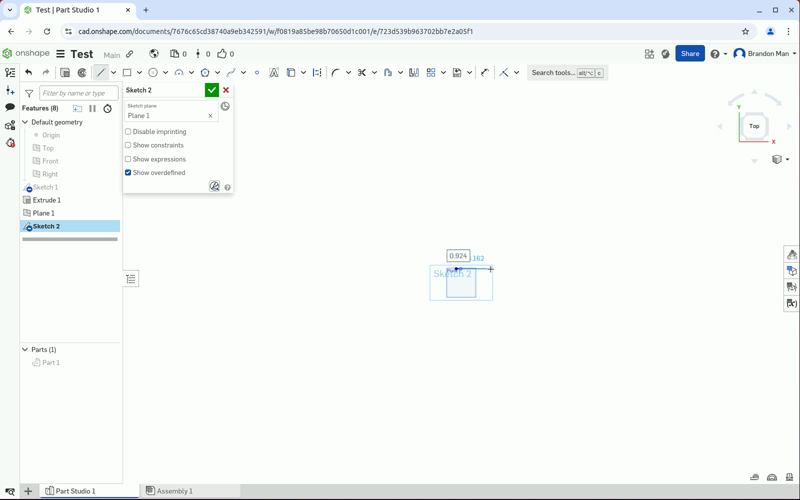
mouse_move(460, 264)
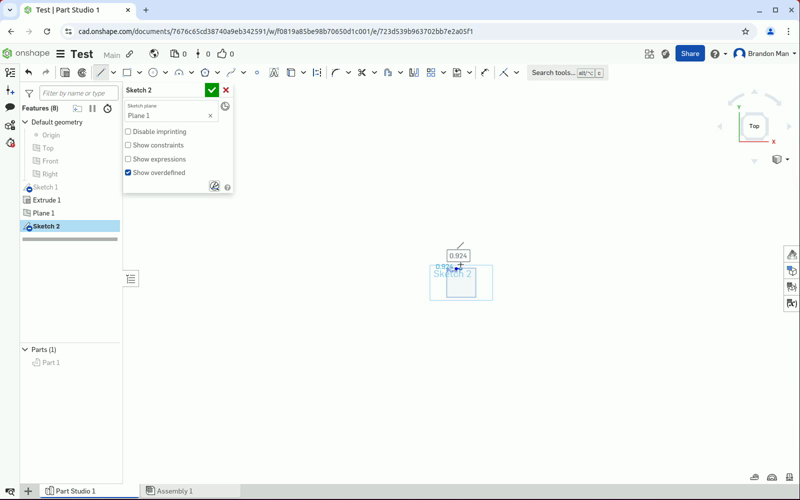
scroll(6)
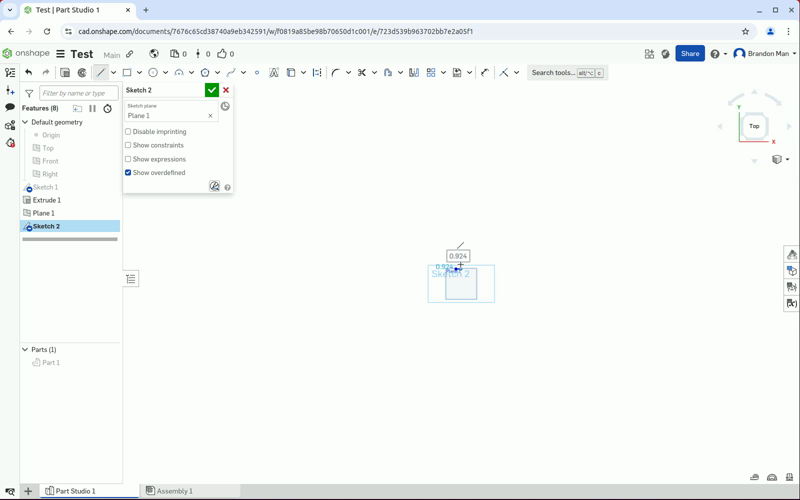
scroll(6)
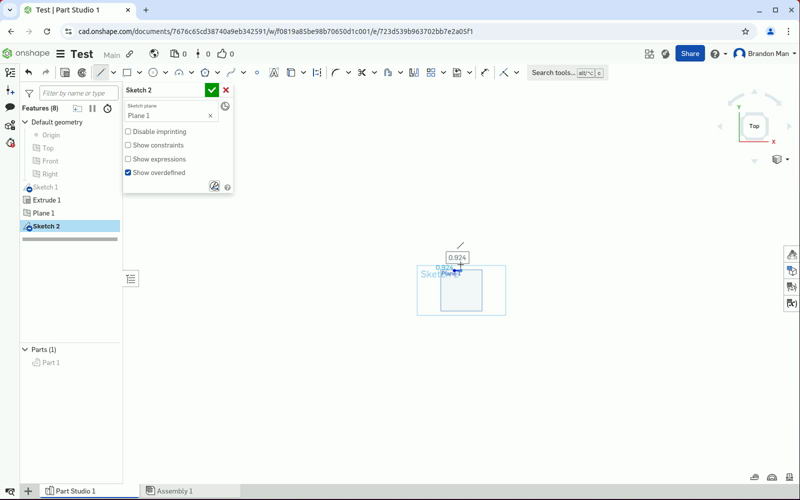
scroll(6)
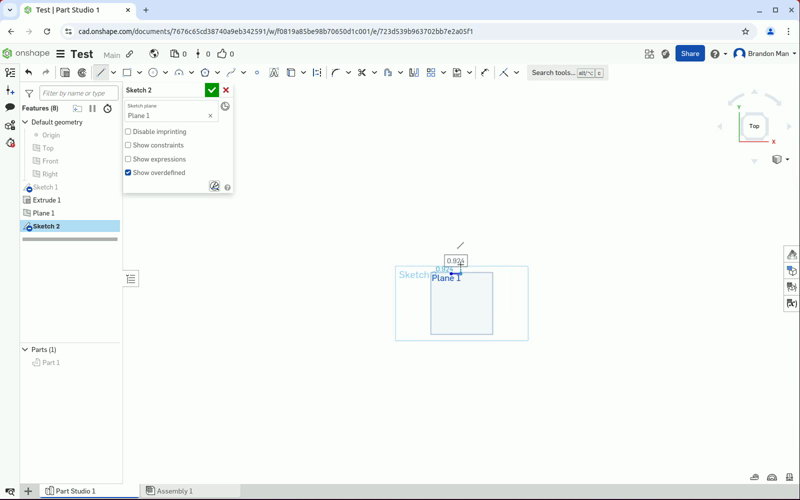
scroll(6)
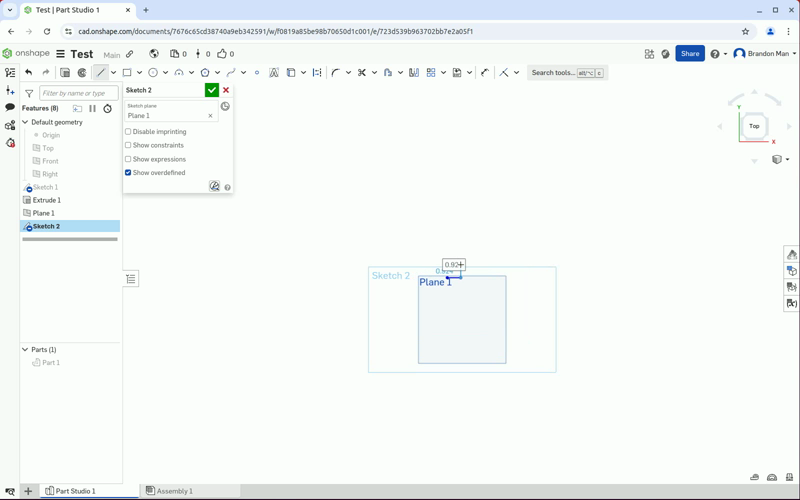
scroll(6)
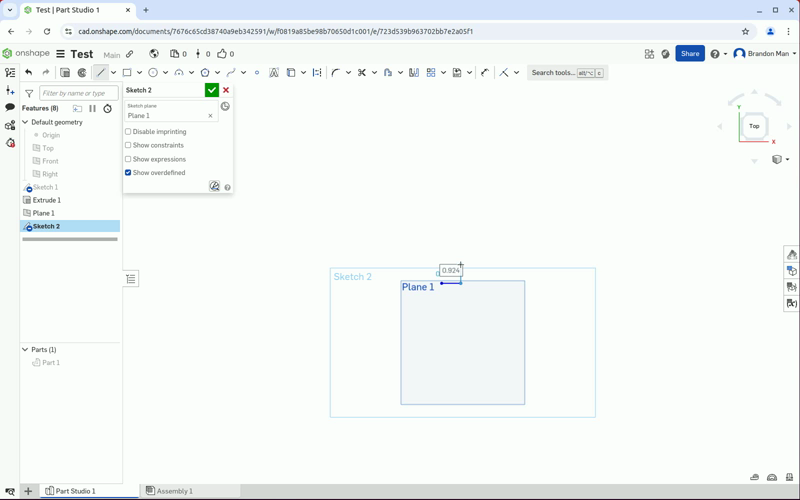
scroll(6)
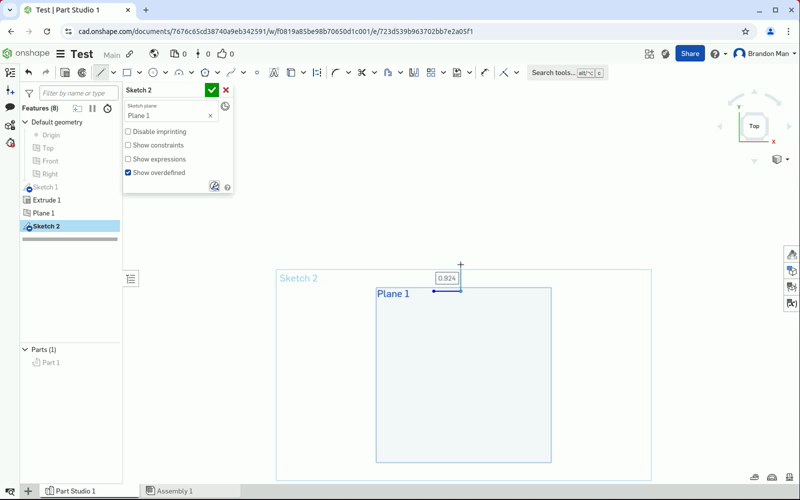
scroll(6)
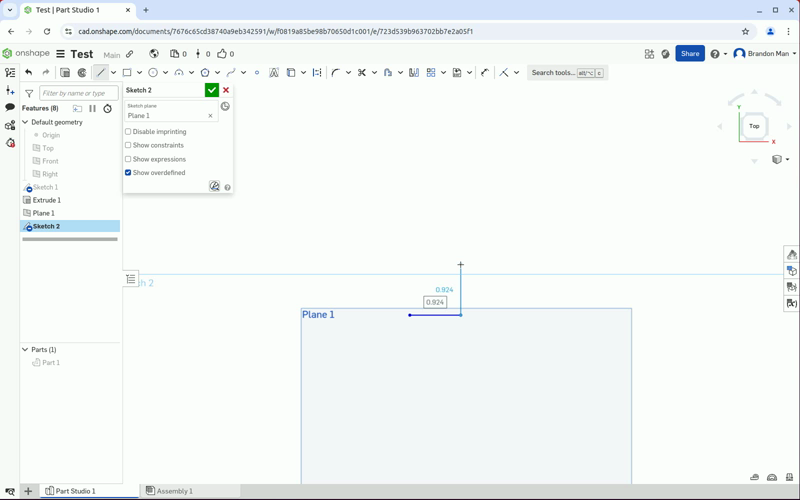
click(460, 264)
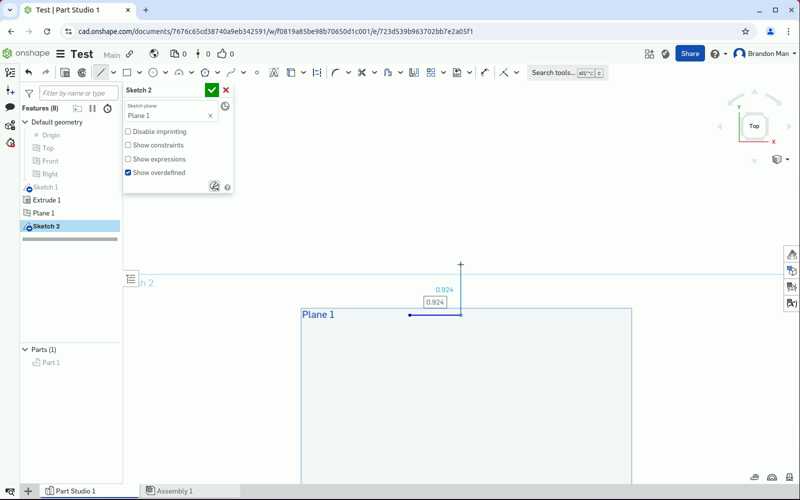
scroll(-6)
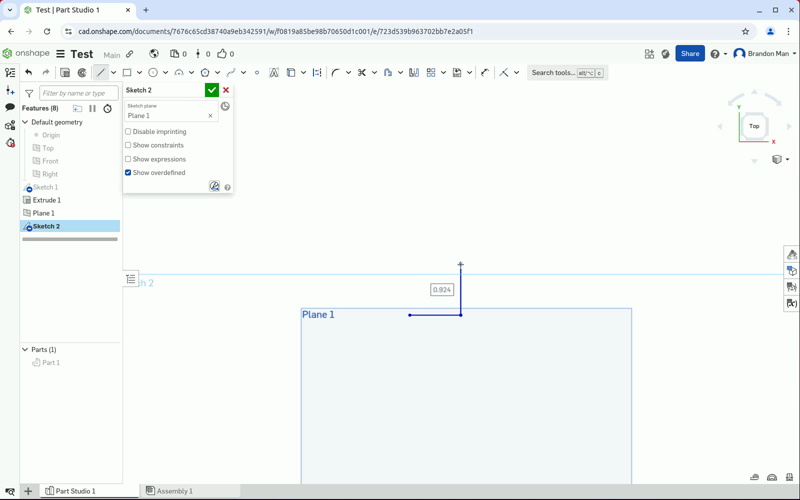
scroll(-6)
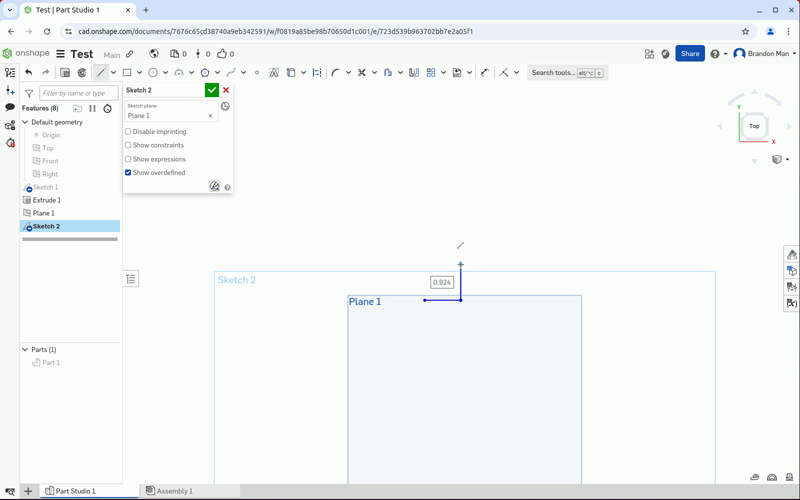
scroll(-6)
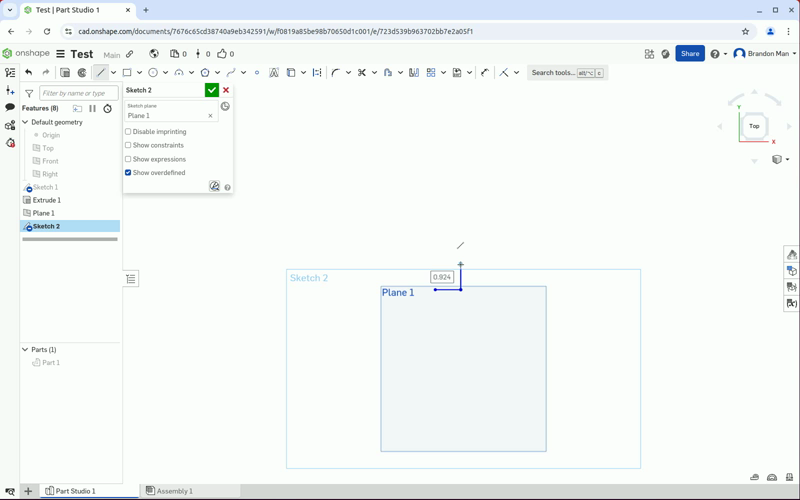
scroll(-6)
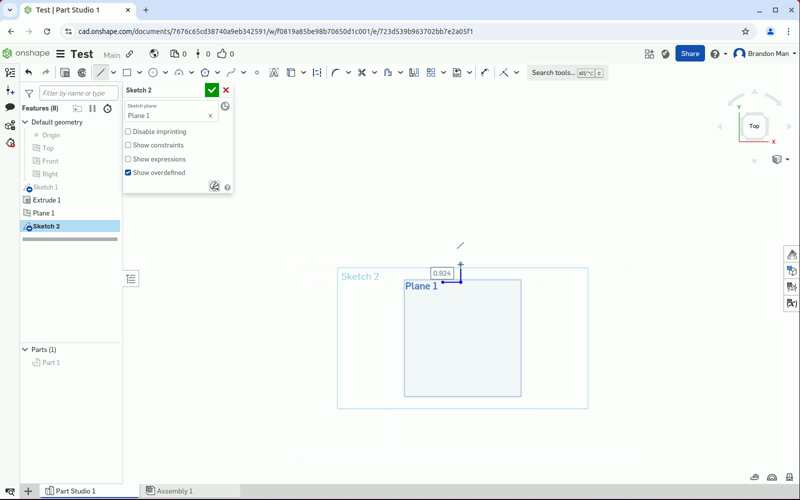
scroll(-6)
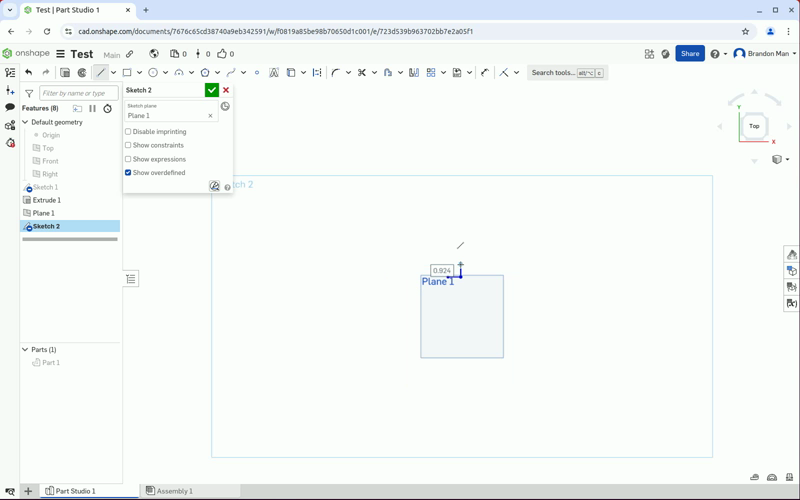
scroll(-6)
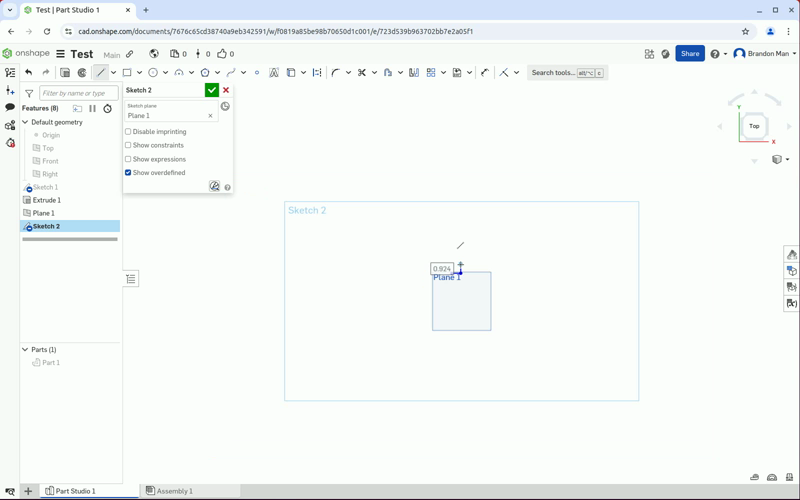
scroll(-6)
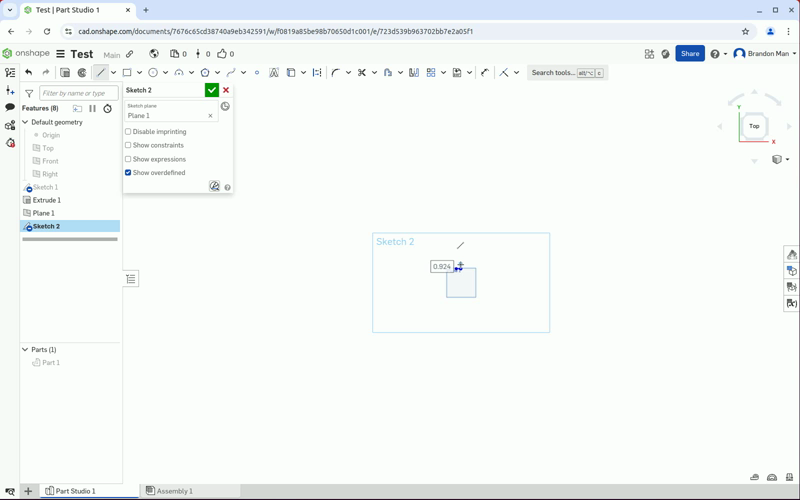
key_up(shift)
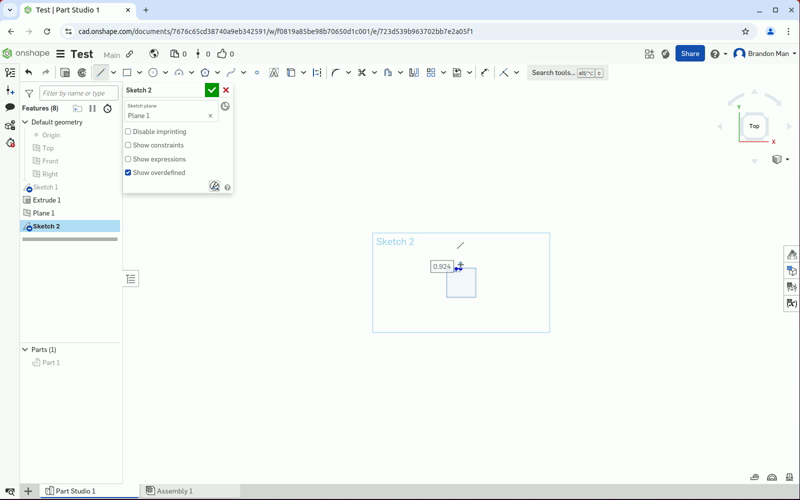
key_down(shift)
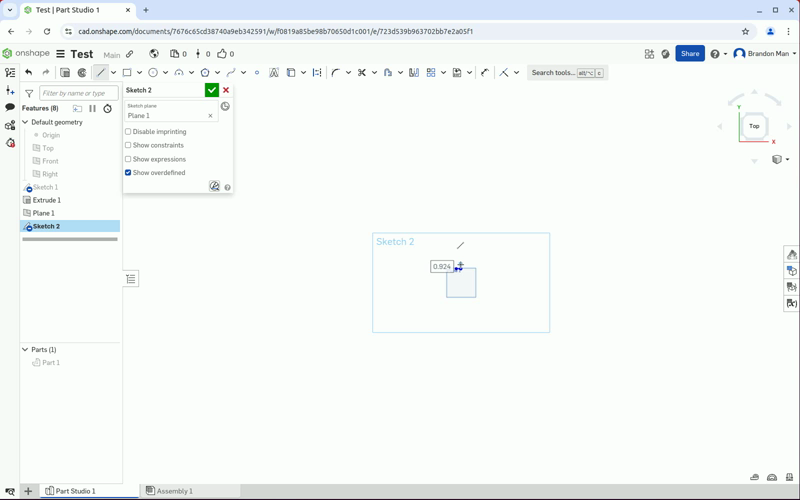
mouse_move(490, 264)
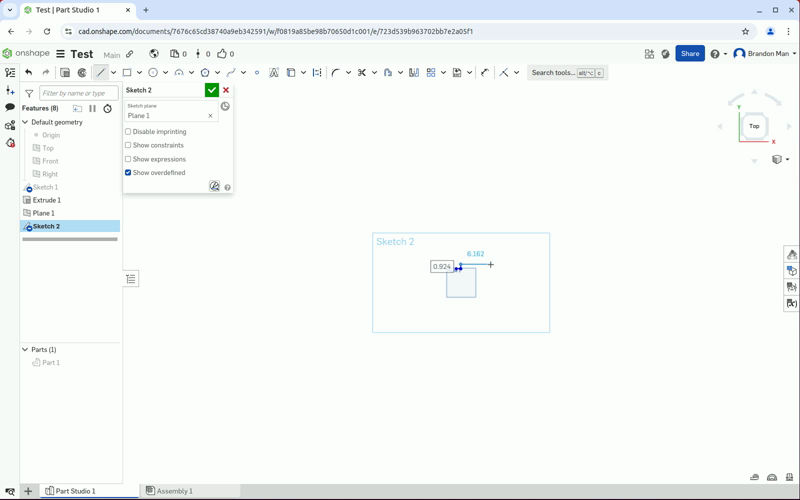
mouse_move(456, 264)
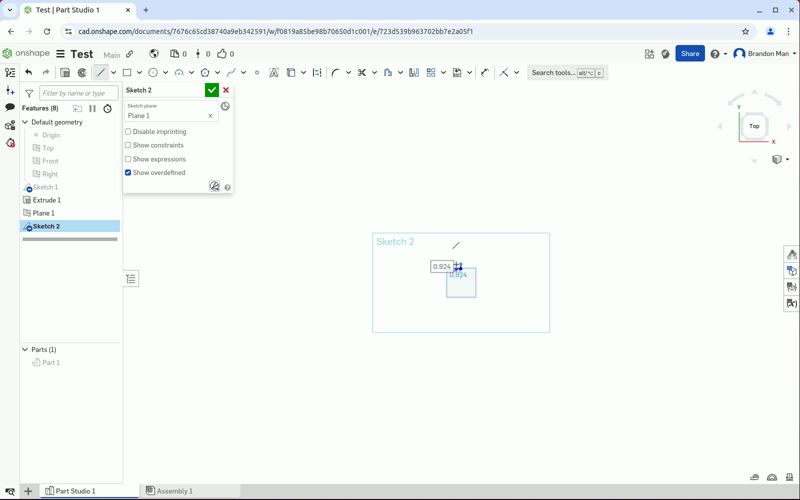
scroll(6)
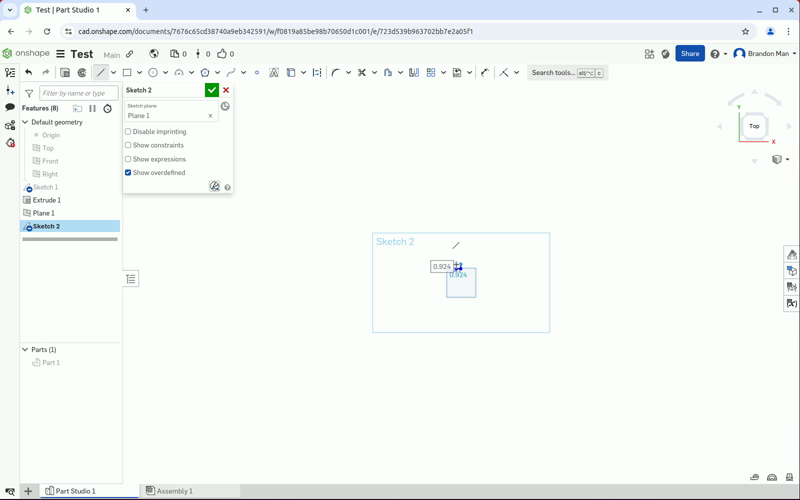
scroll(6)
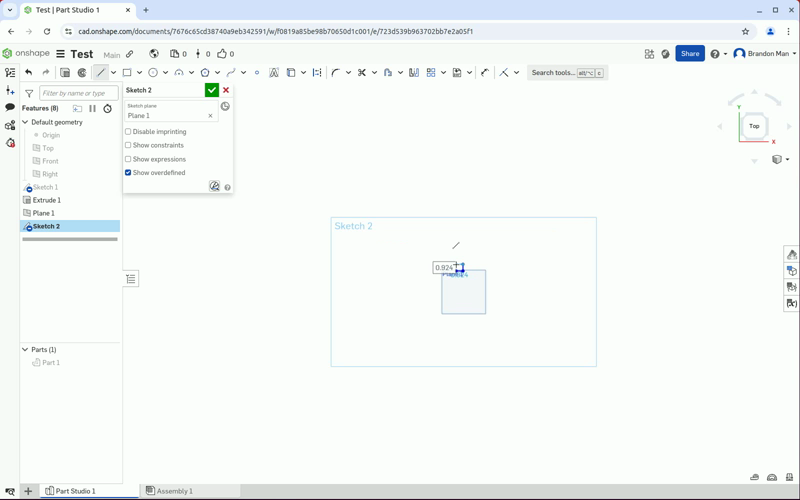
scroll(6)
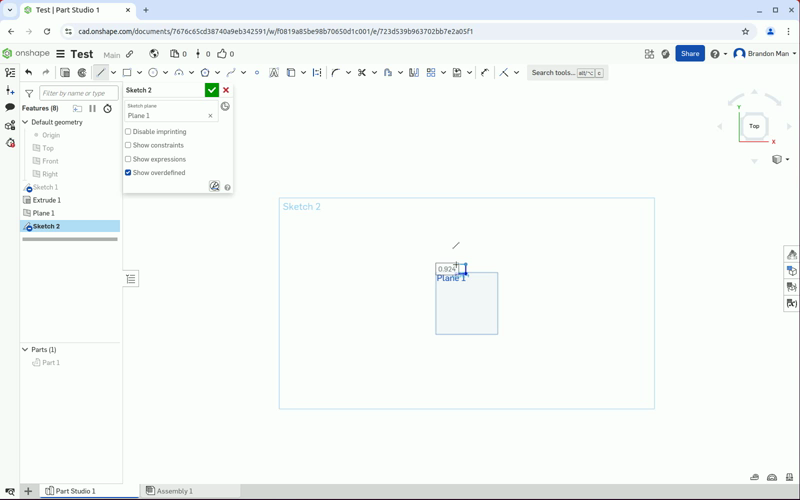
scroll(6)
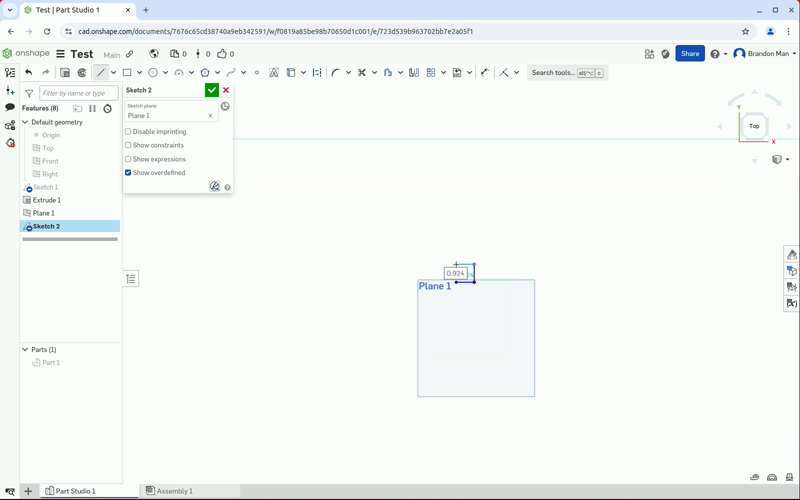
scroll(6)
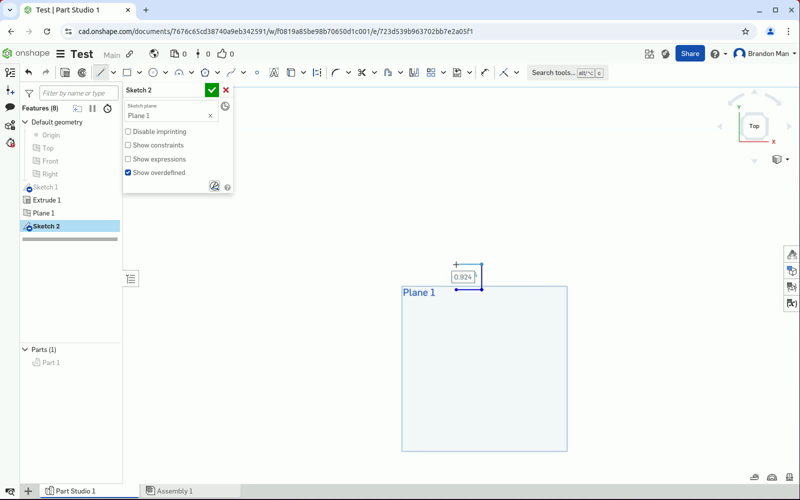
scroll(6)
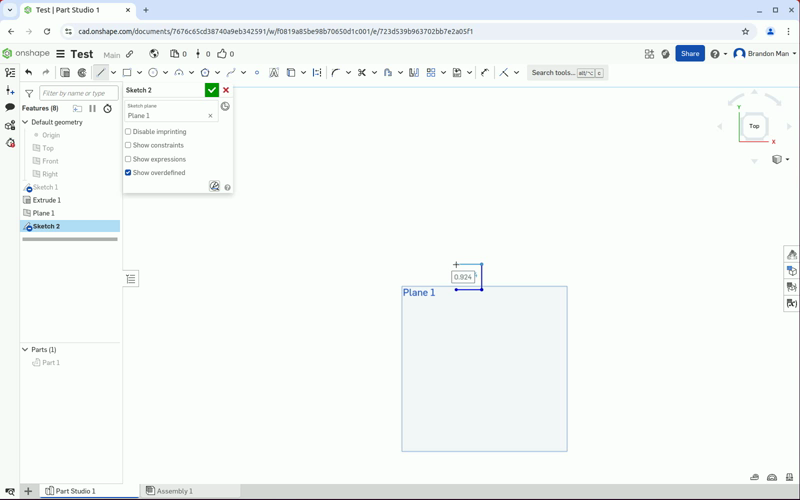
scroll(6)
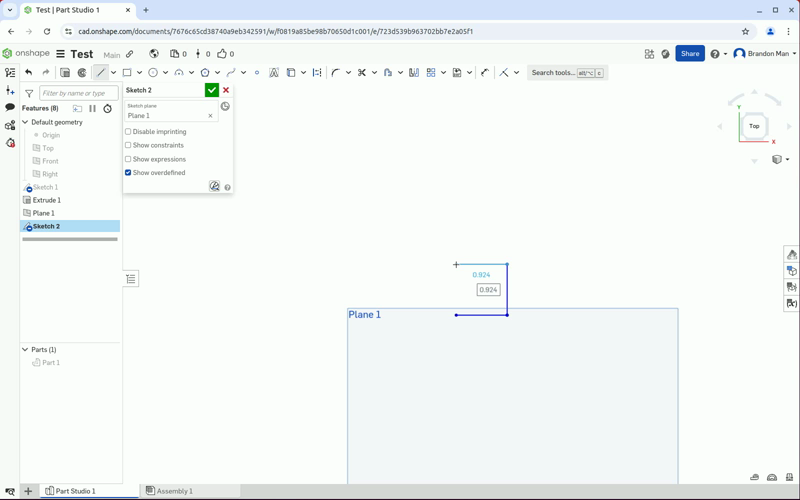
click(456, 264)
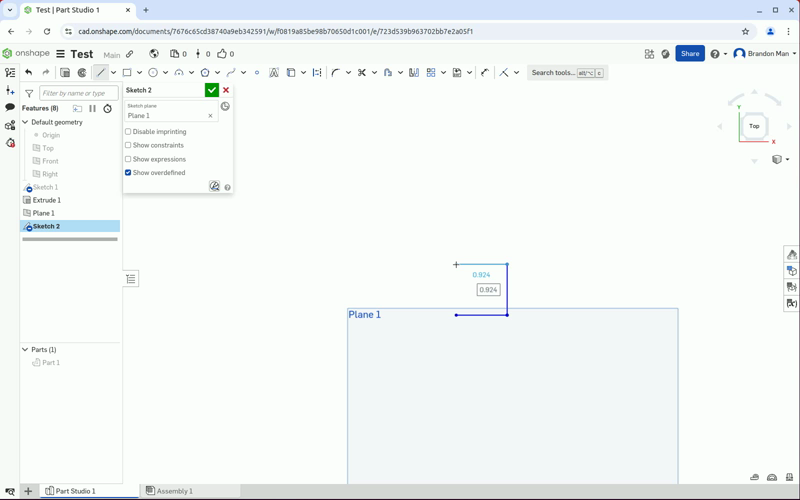
scroll(-6)
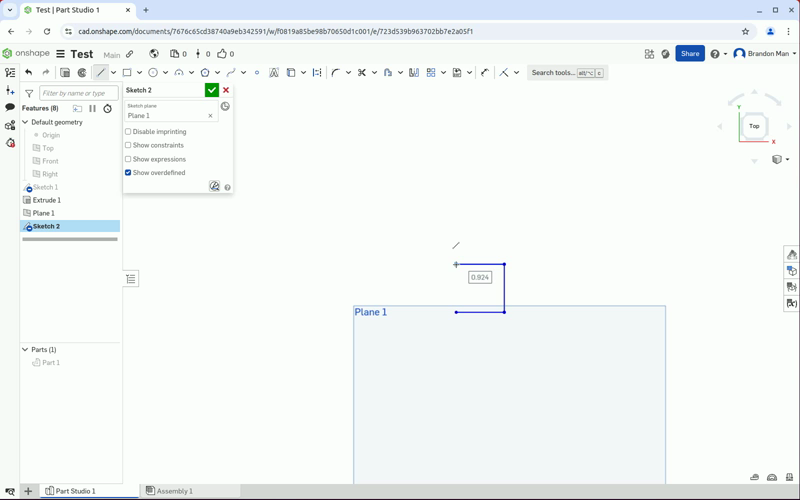
scroll(-6)
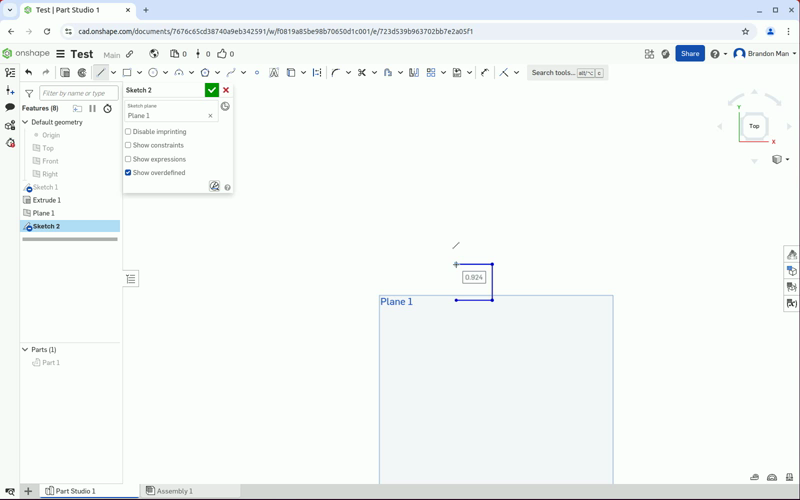
scroll(-6)
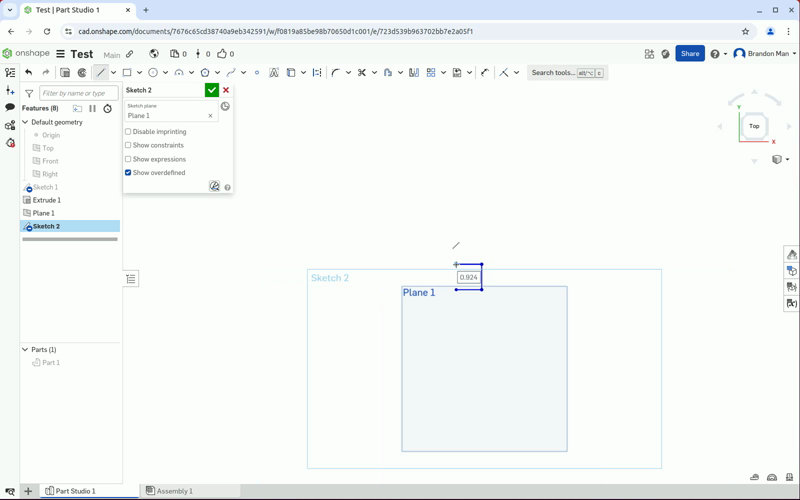
scroll(-6)
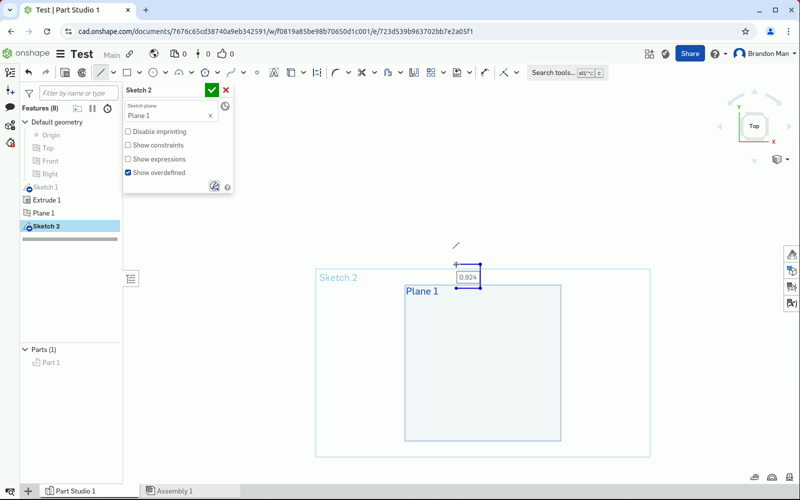
scroll(-6)
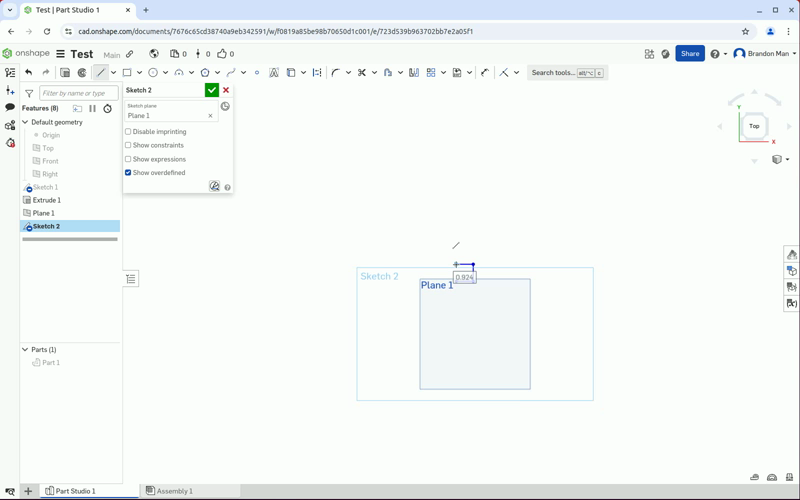
scroll(-6)
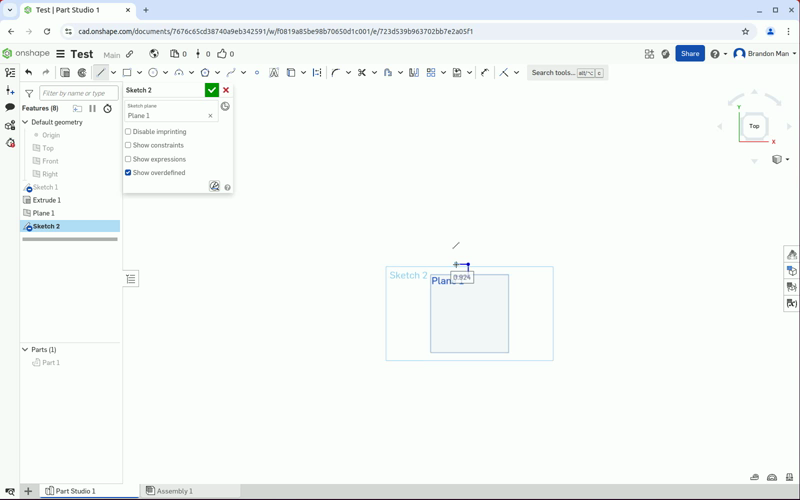
scroll(-6)
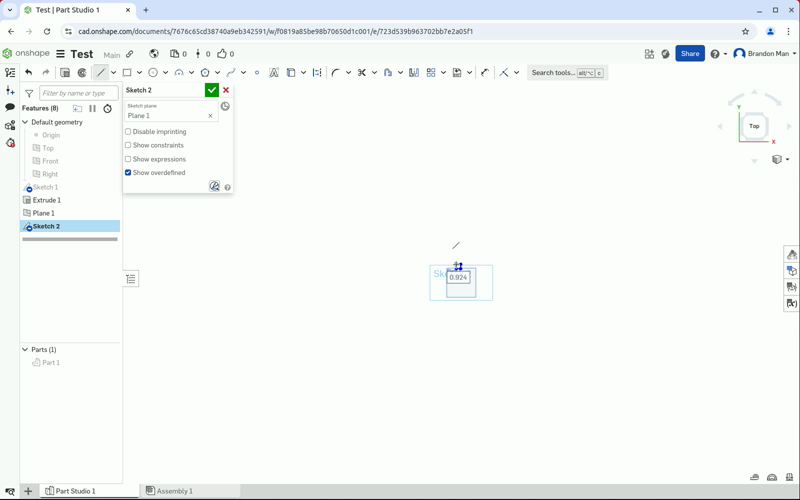
key_up(shift)
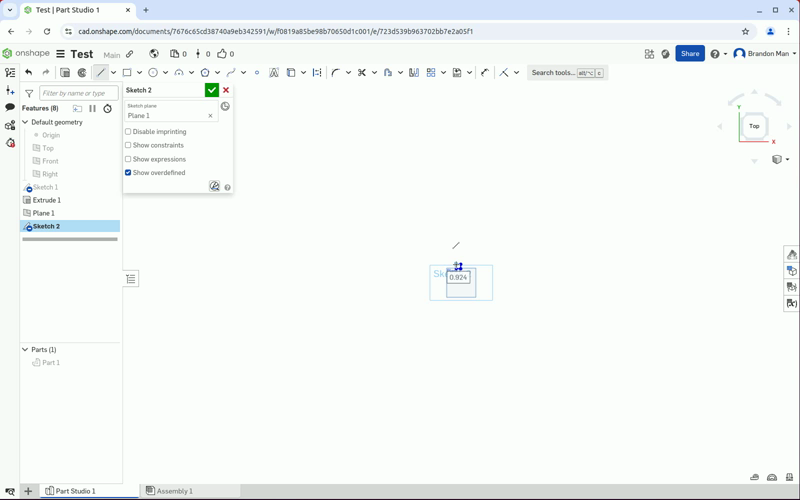
mouse_move(486, 264)
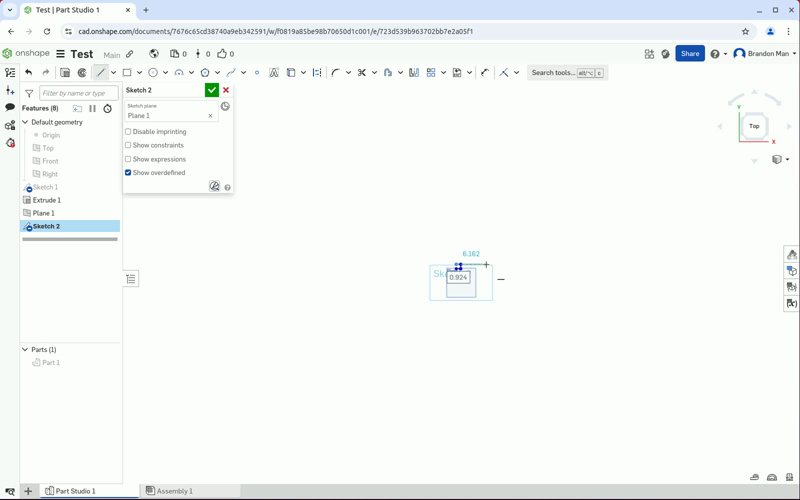
key_down(shift)
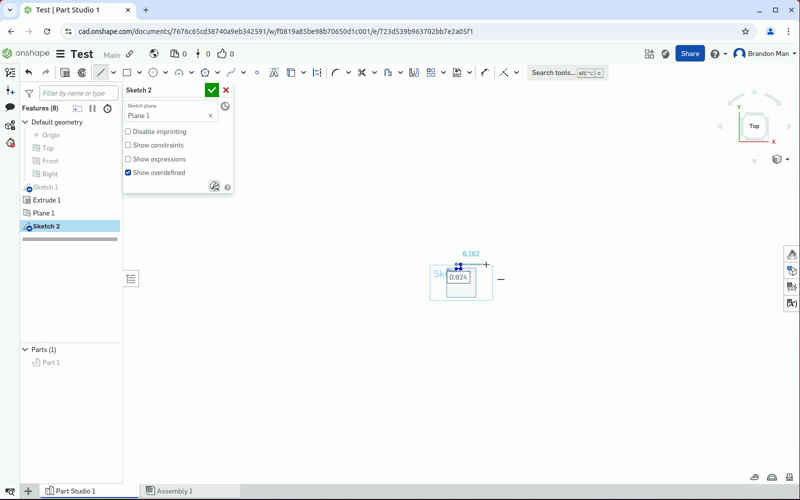
mouse_move(456, 268)
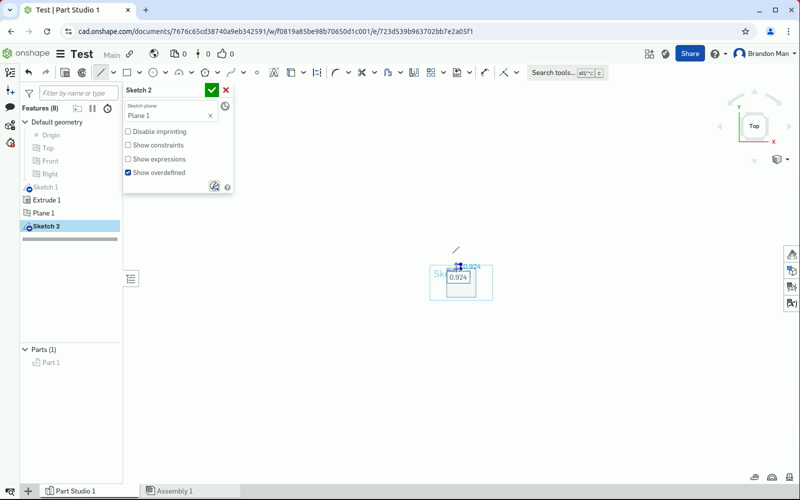
scroll(6)
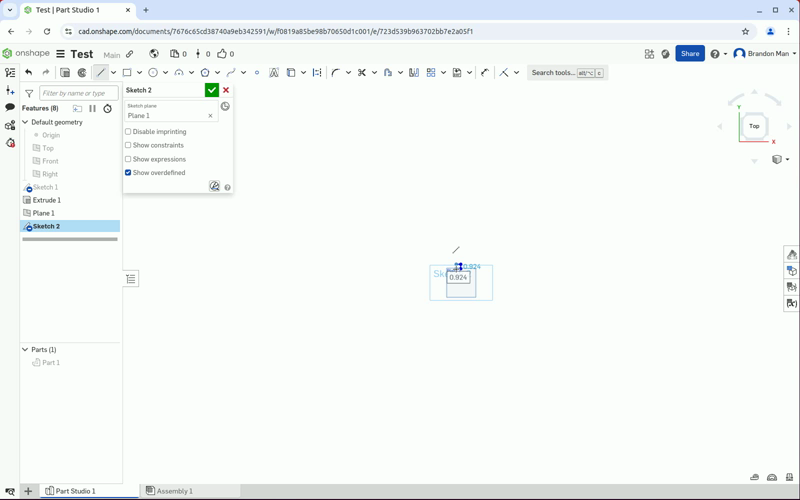
scroll(6)
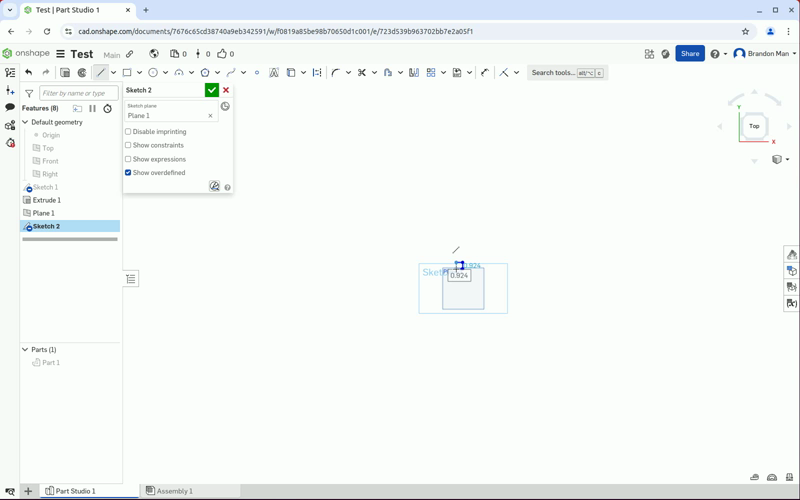
scroll(6)
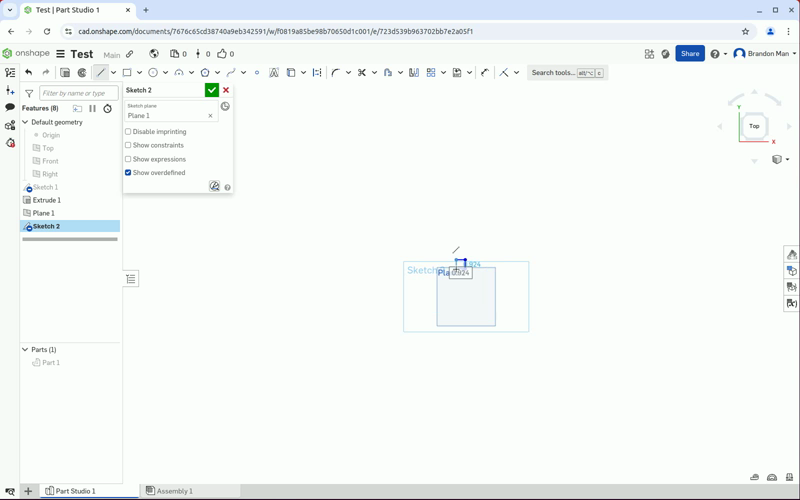
scroll(6)
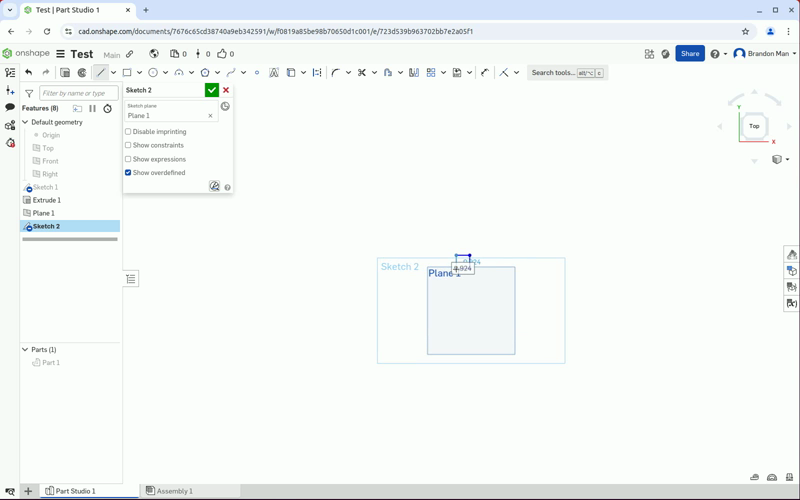
scroll(6)
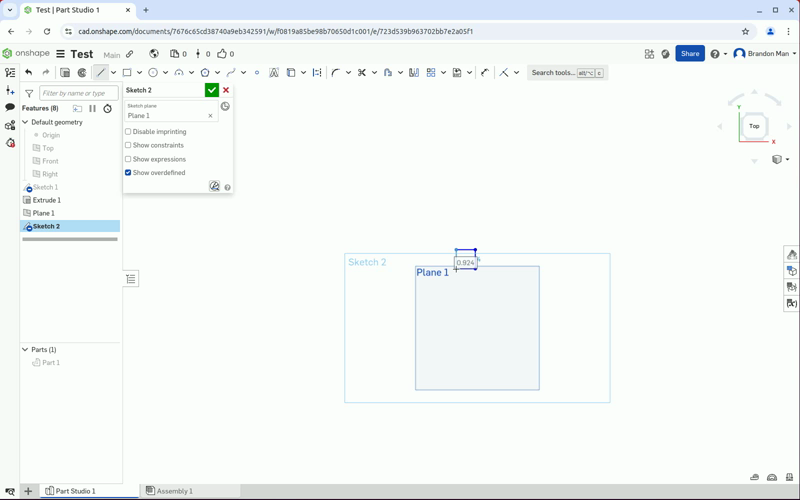
scroll(6)
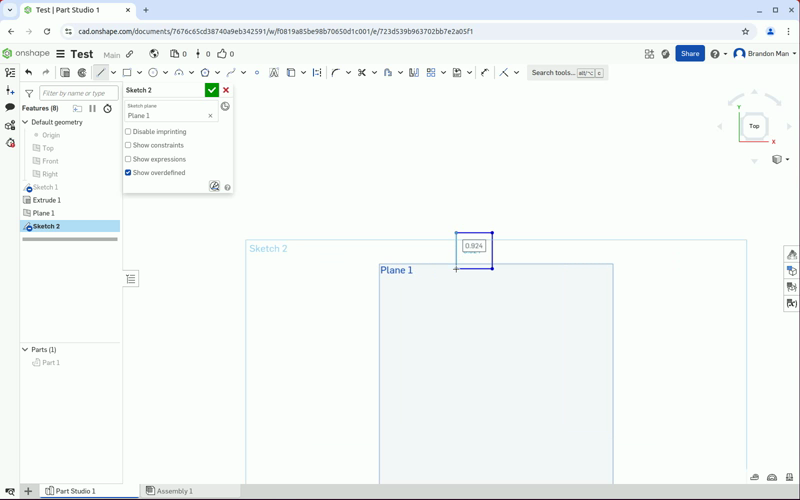
scroll(6)
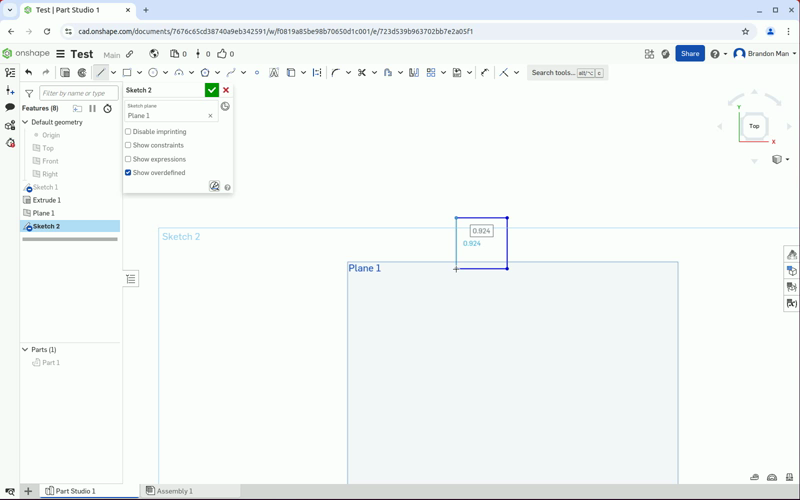
key_up(shift)
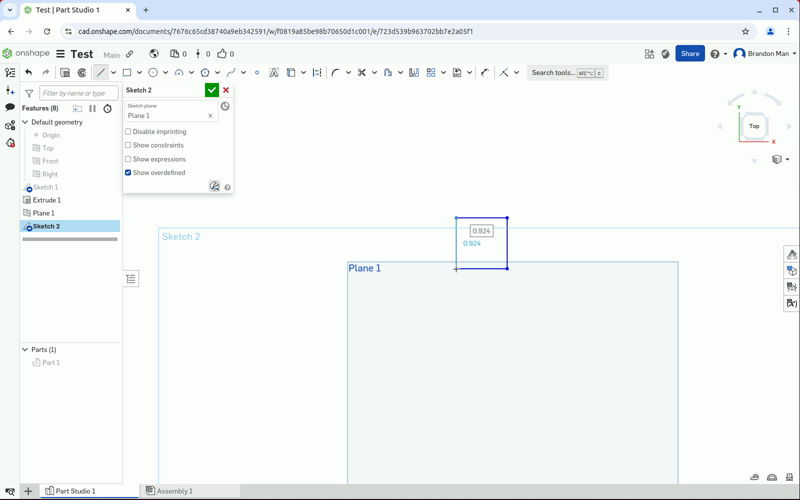
click(456, 268)
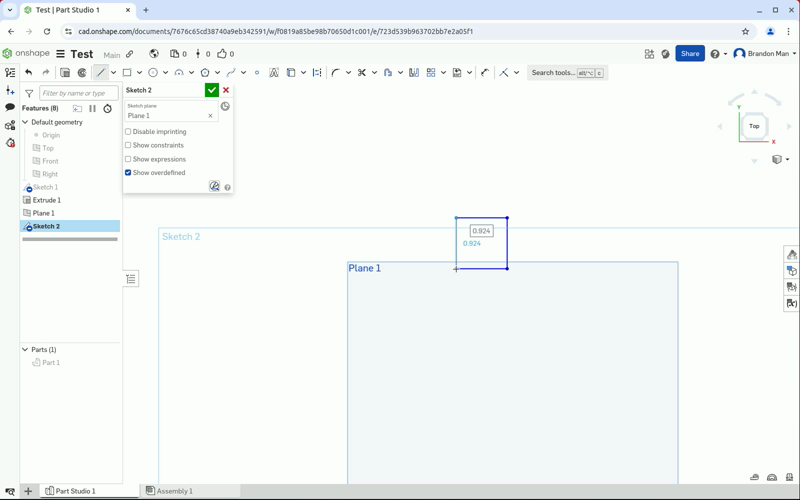
scroll(-6)
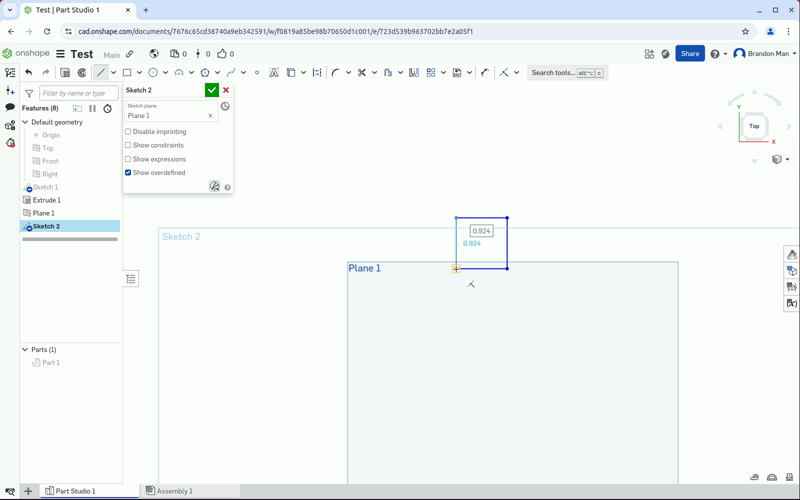
scroll(-6)
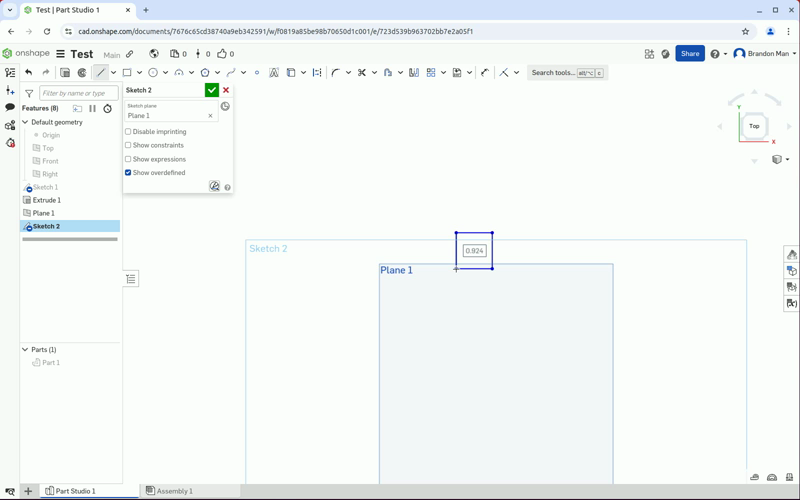
scroll(-6)
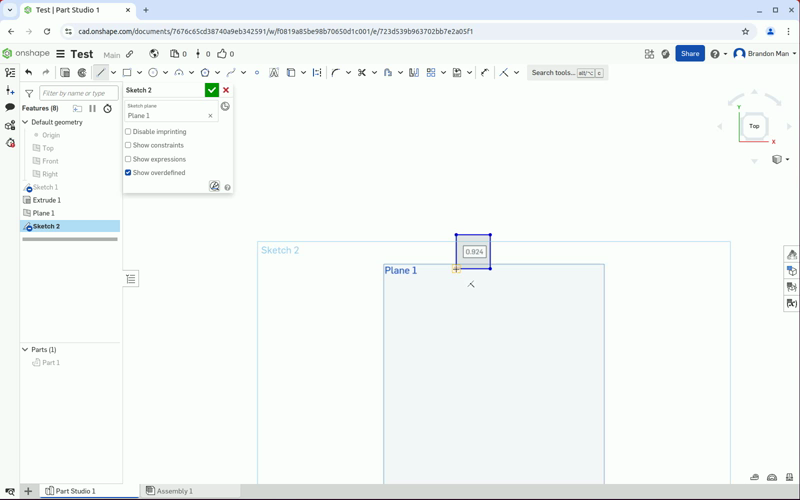
scroll(-6)
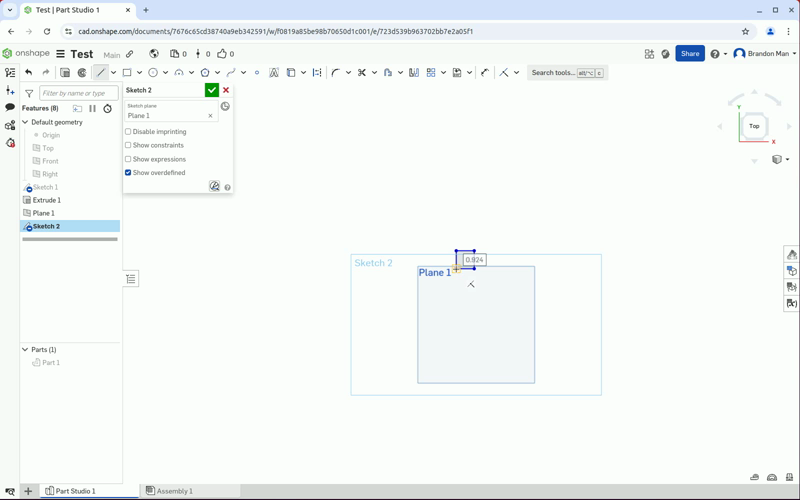
scroll(-6)
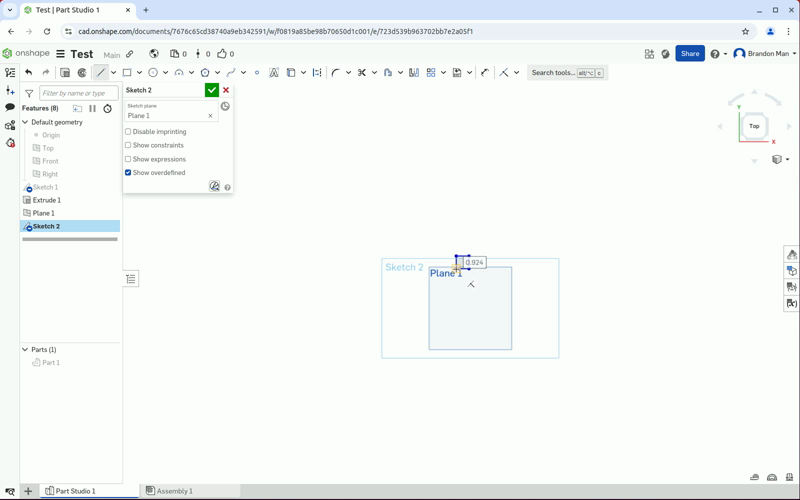
scroll(-6)
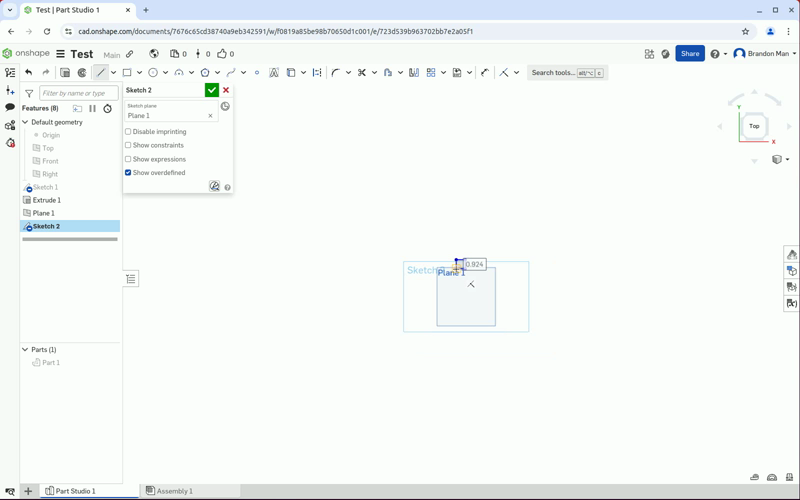
scroll(-6)
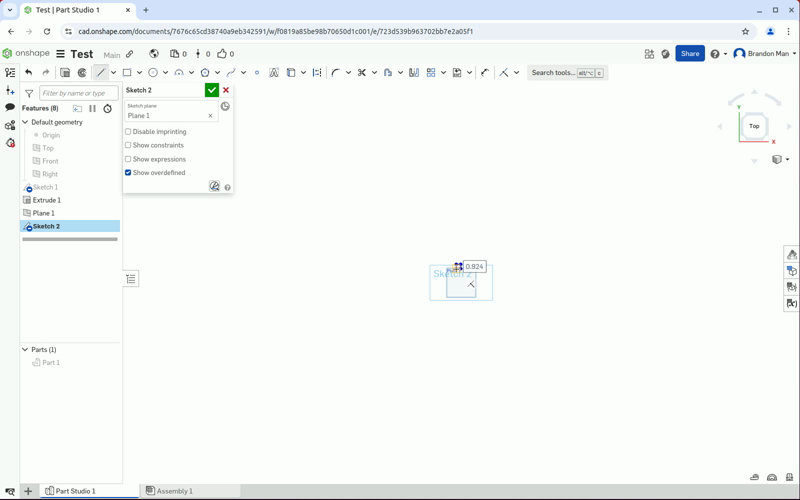
key(esc)
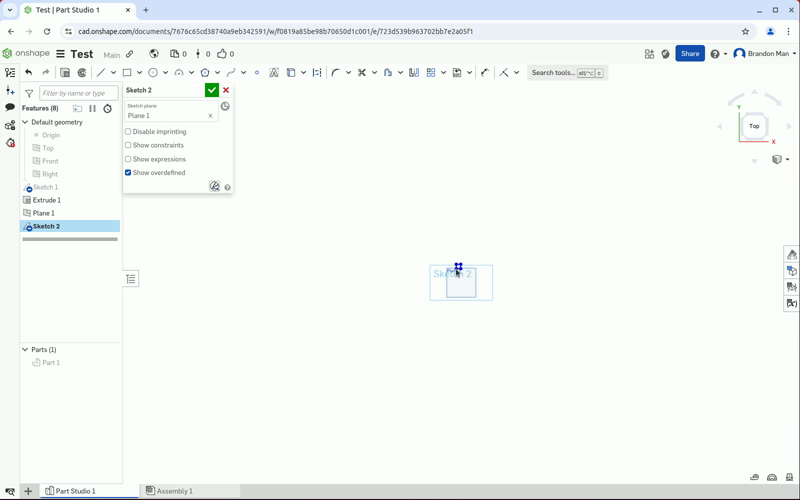
mouse_move(459, 265)
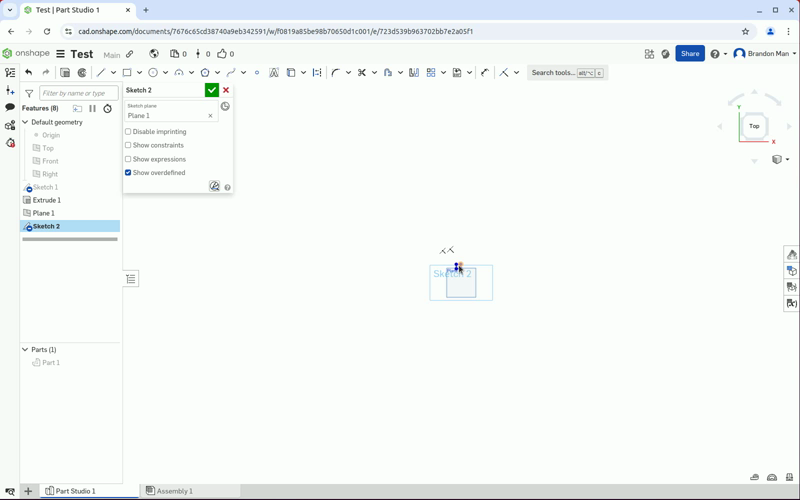
scroll(6)
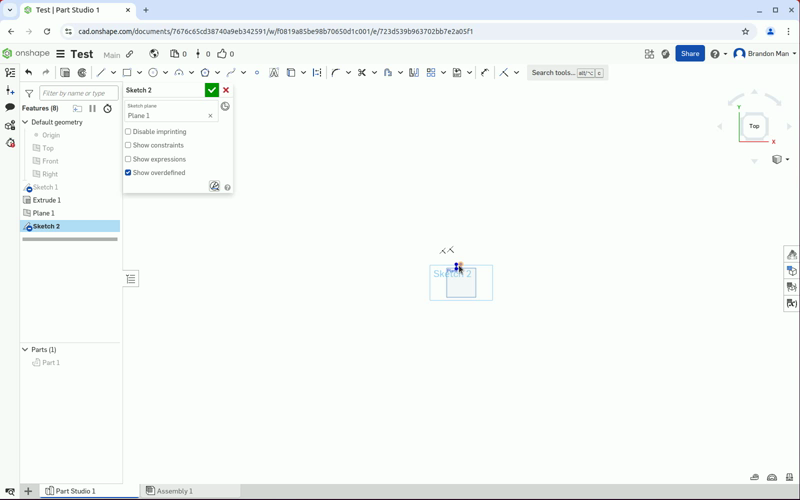
scroll(6)
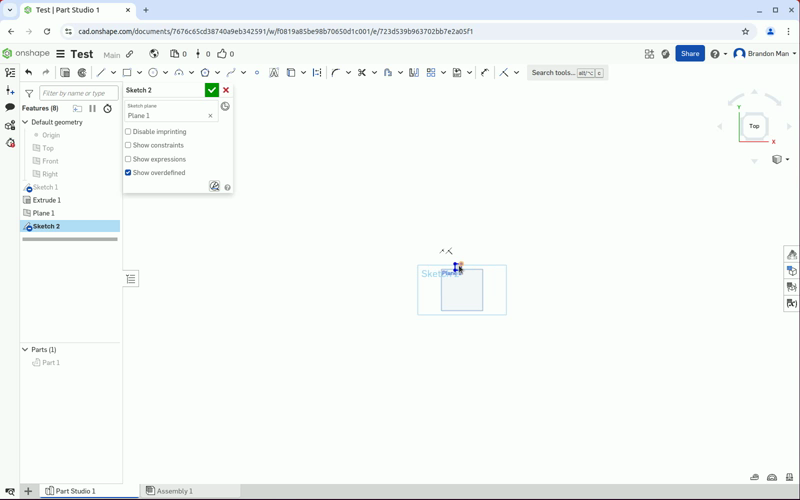
scroll(6)
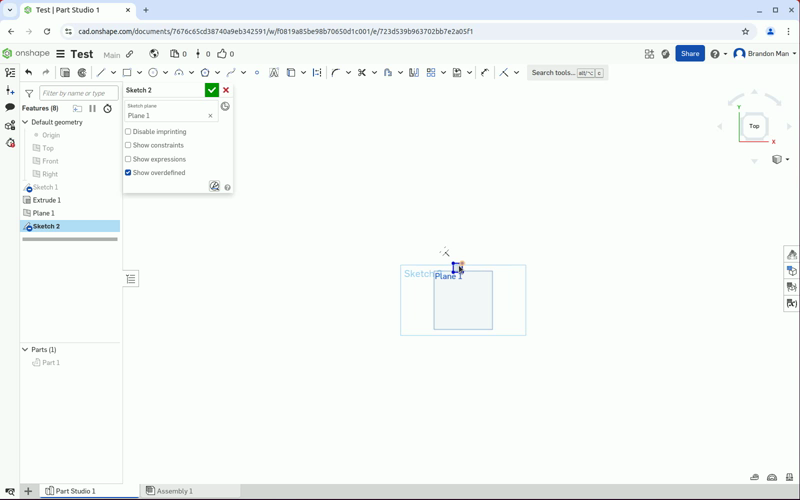
scroll(6)
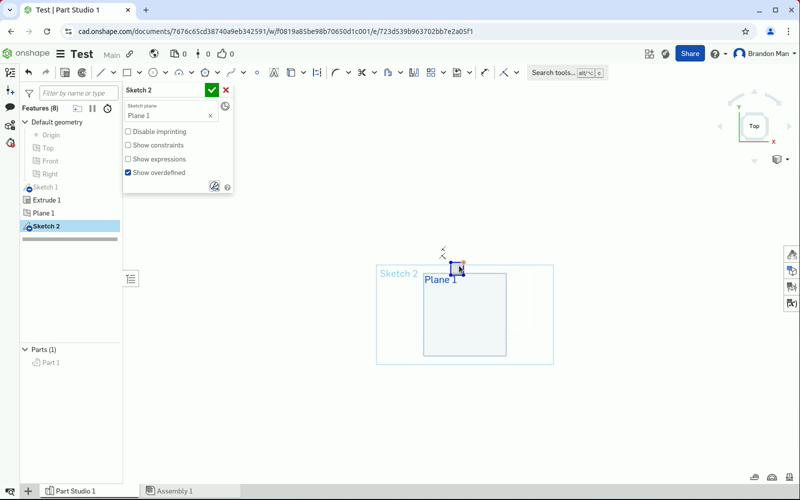
scroll(6)
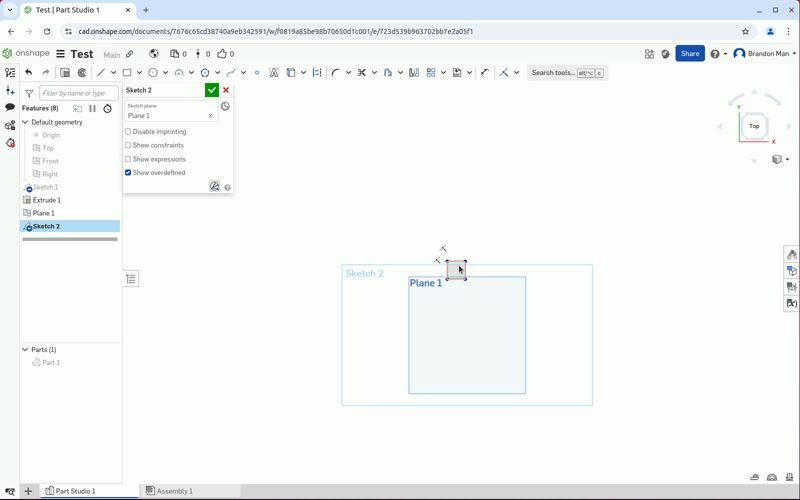
scroll(6)
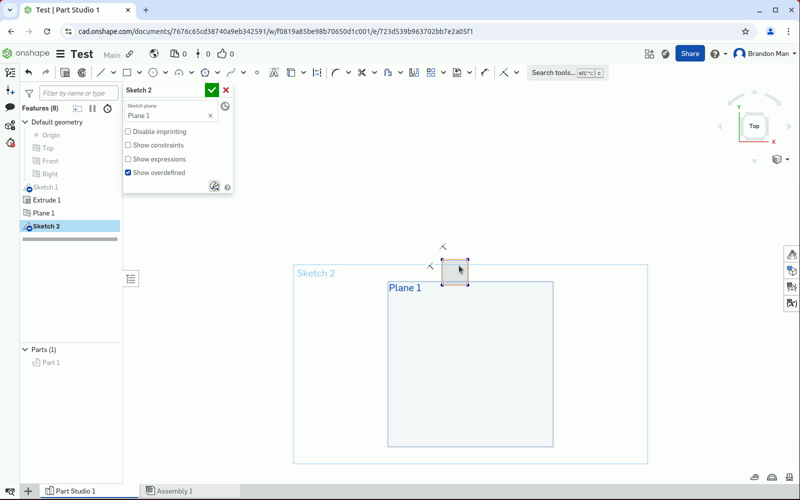
scroll(6)
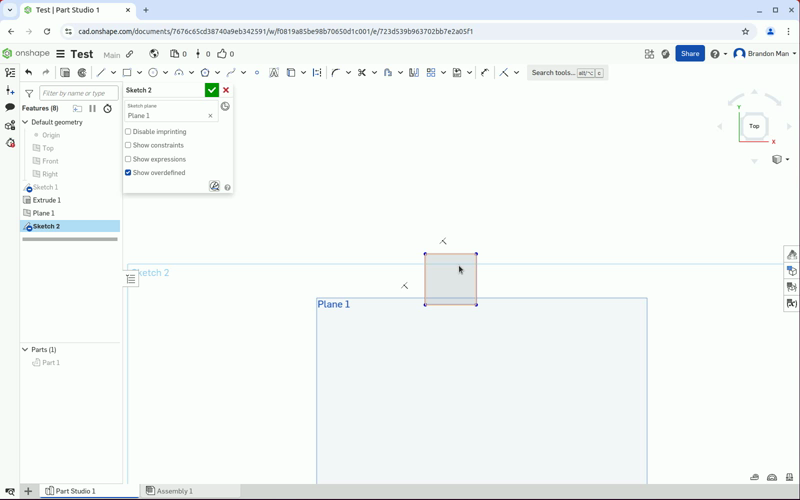
click(459, 265)
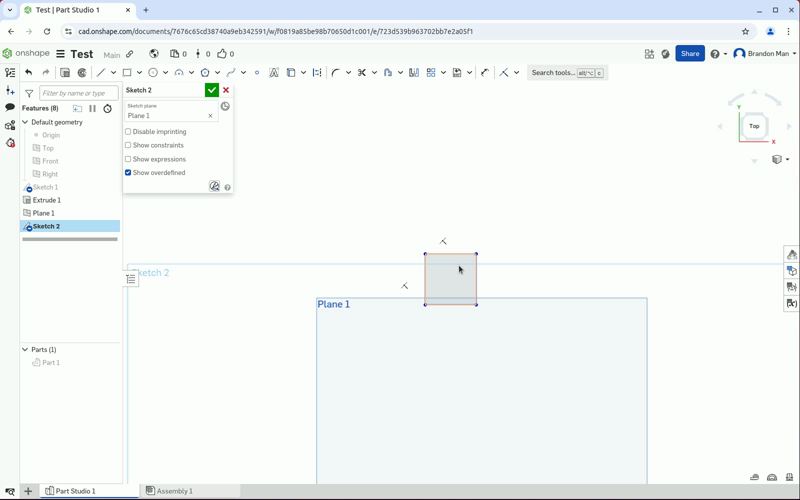
scroll(-6)
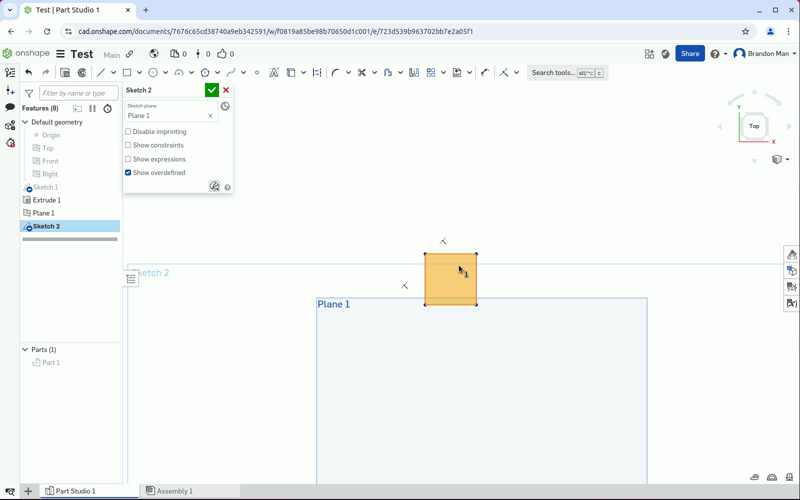
scroll(-6)
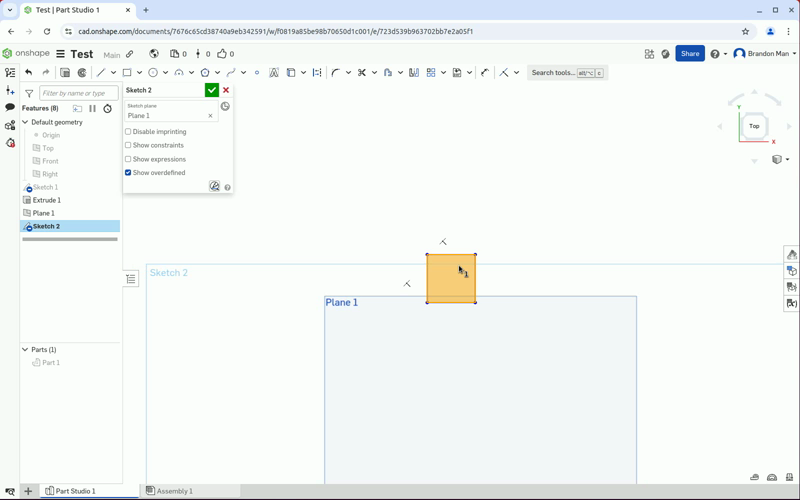
scroll(-6)
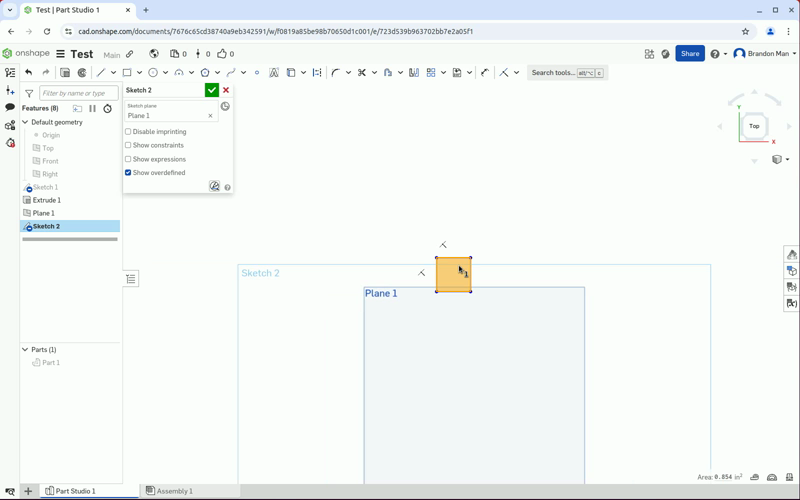
scroll(-6)
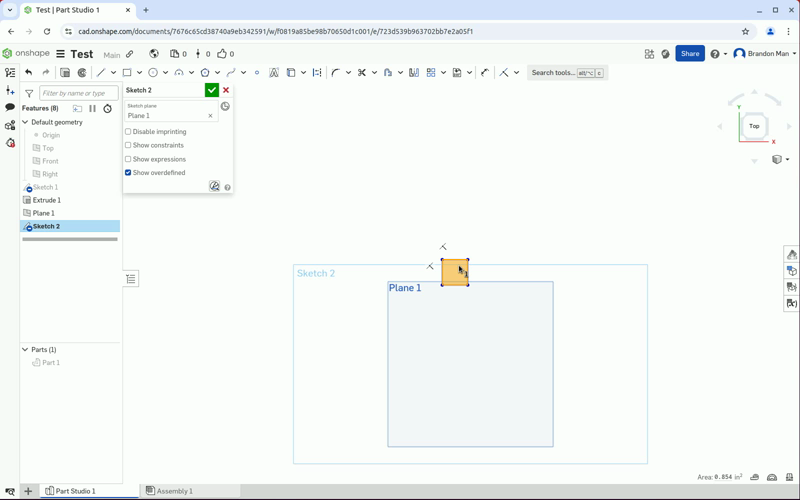
scroll(-6)
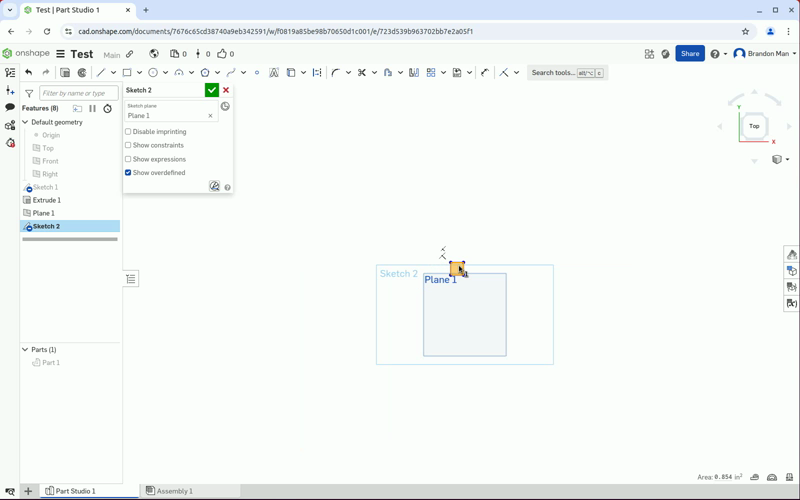
scroll(-6)
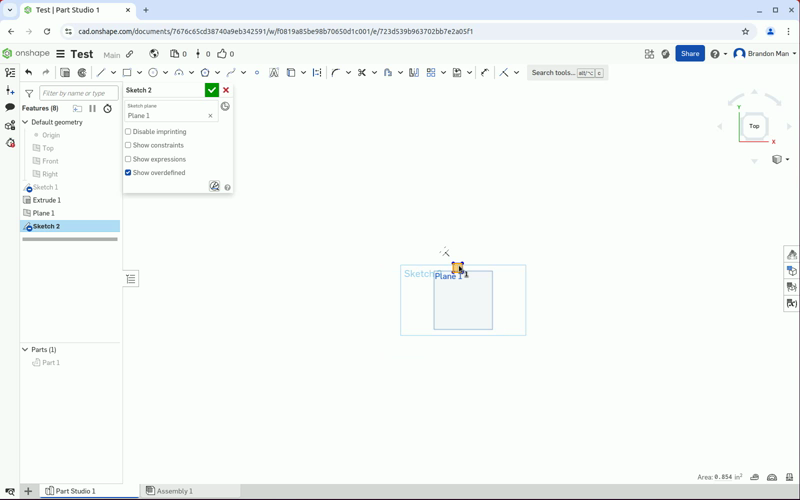
scroll(-6)
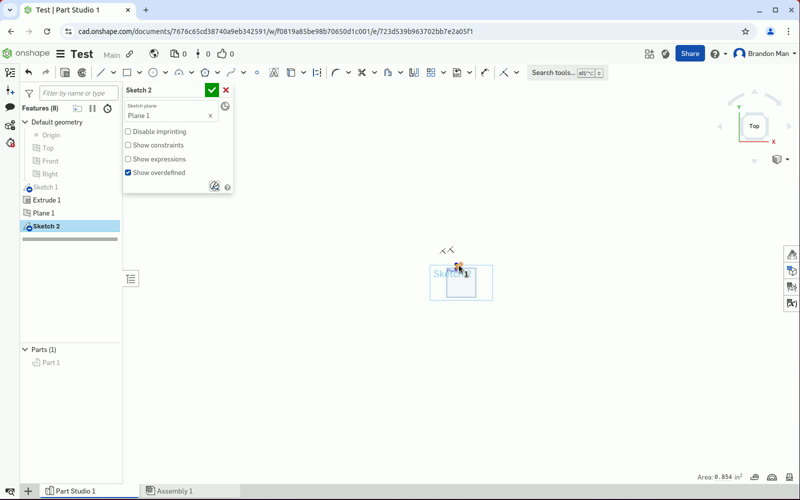
mouse_move(73, 352)
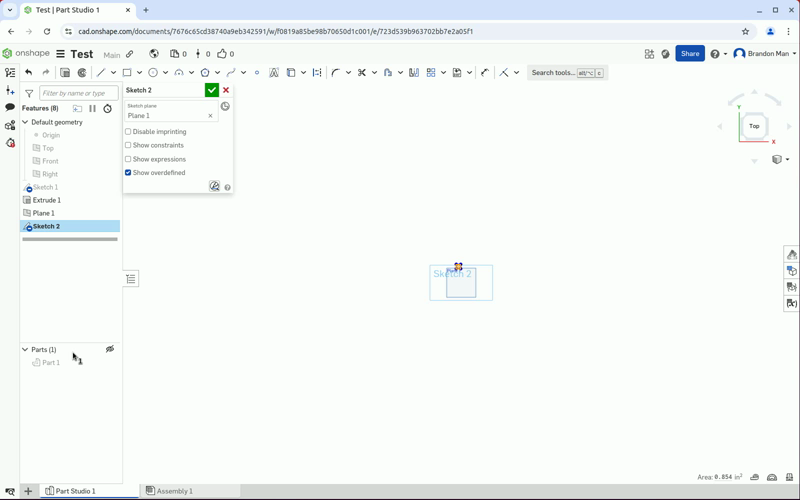
key(shift+y)
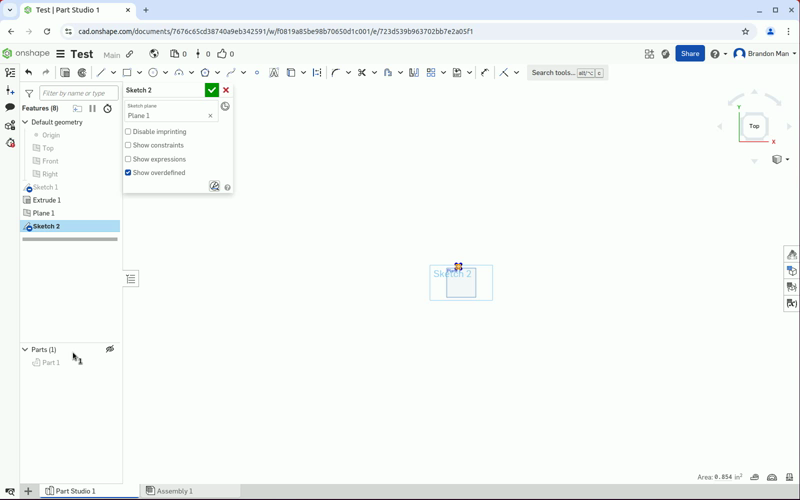
key(shift+e)
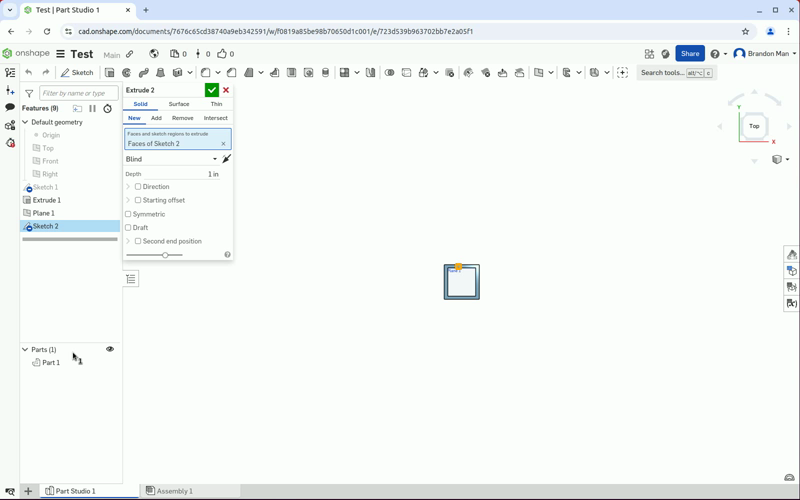
mouse_move(143, 106)
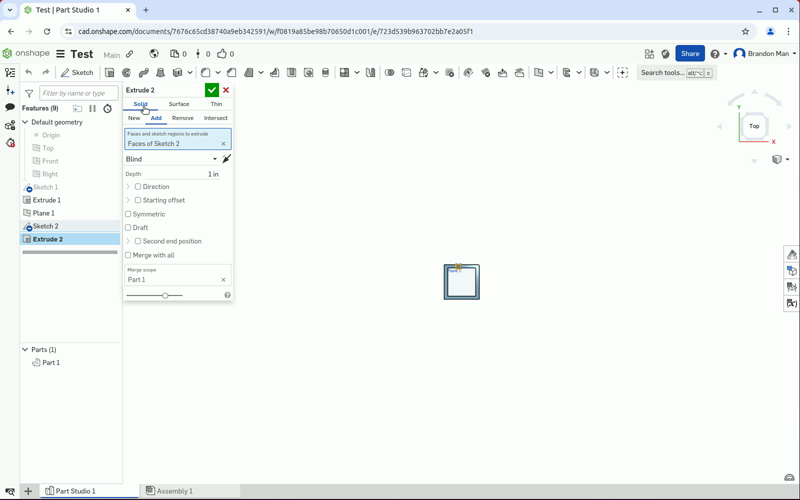
click(143, 106)
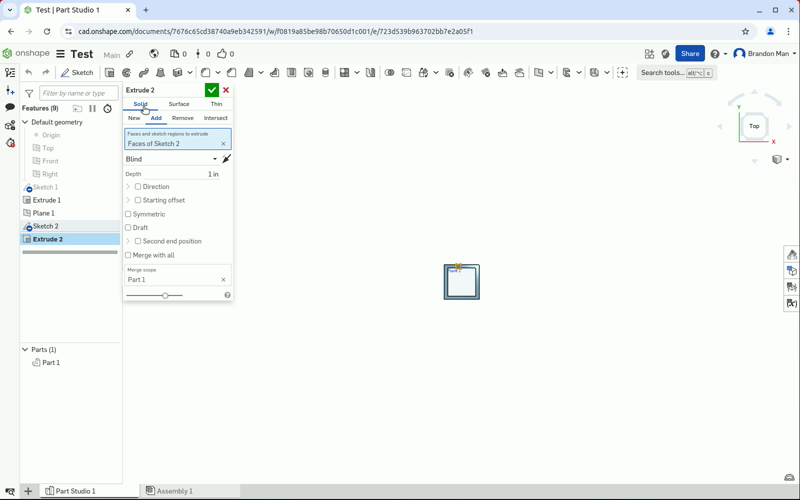
mouse_move(137, 120)
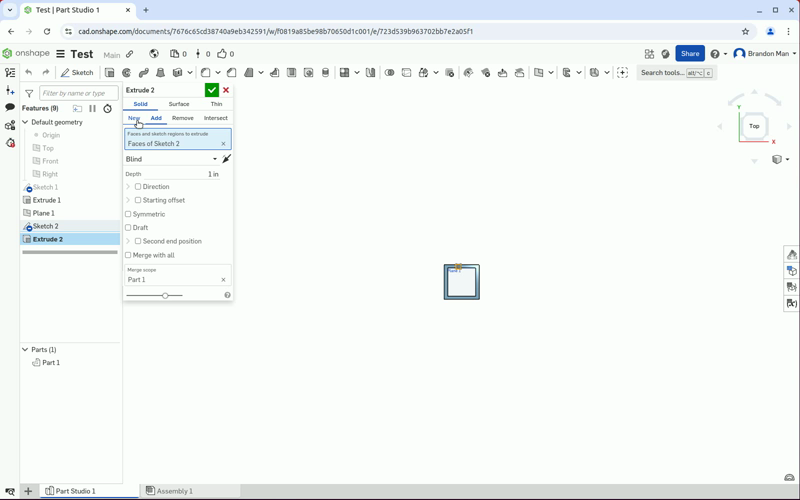
click(137, 120)
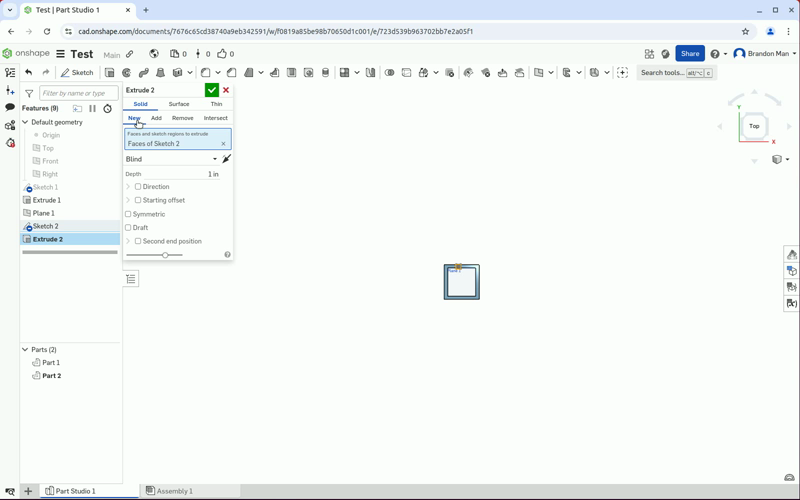
key(tab, 4)
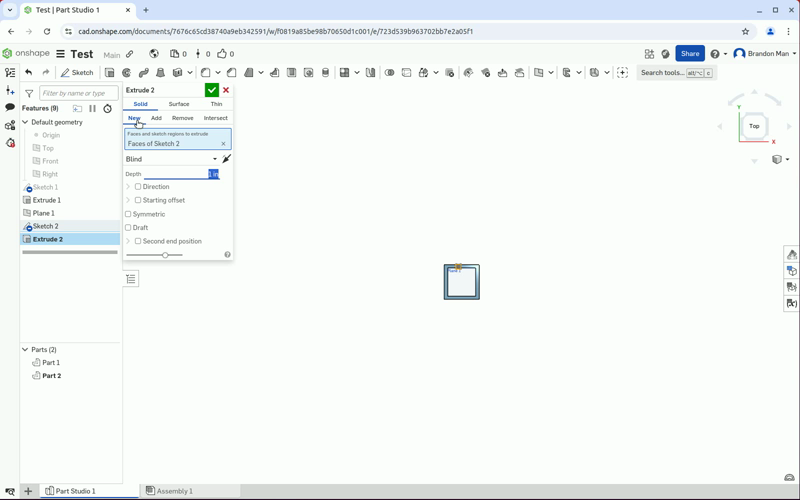
text(22.145)
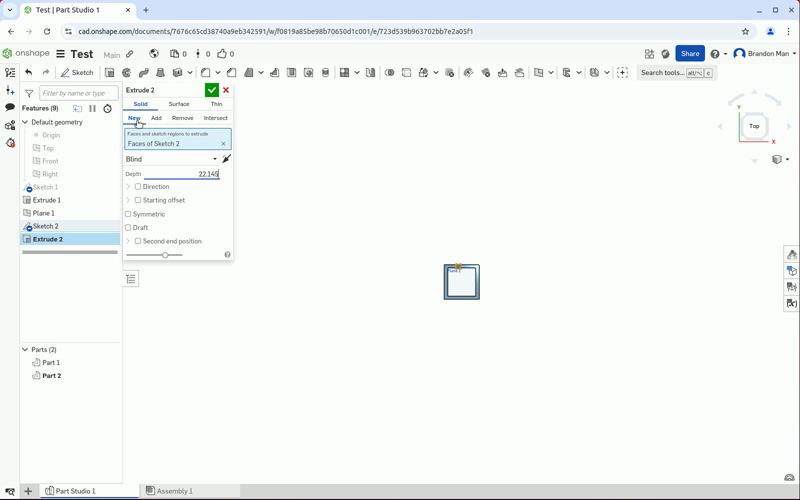
key(enter)
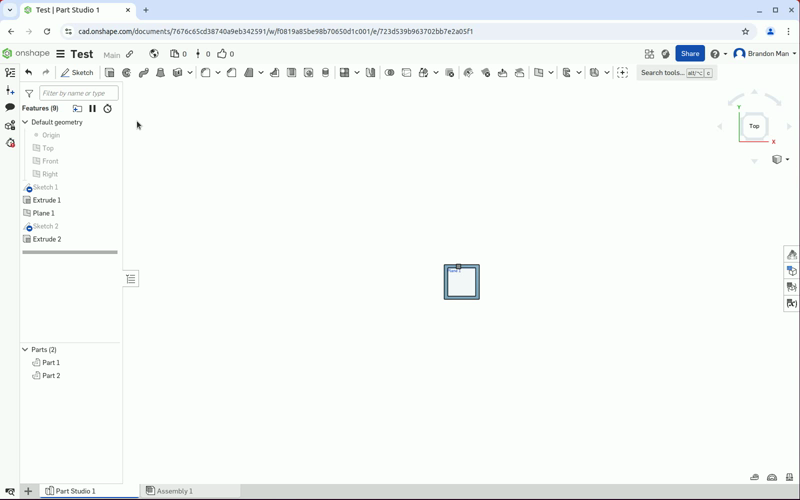
key(shift+h)
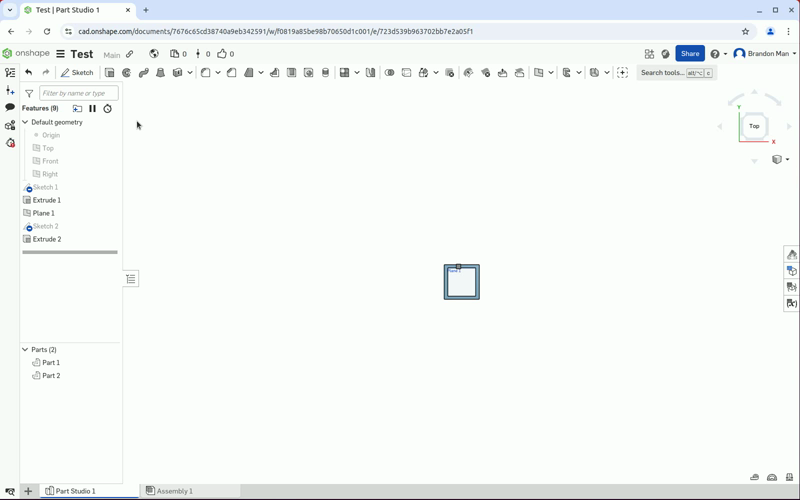
key(shift+h)
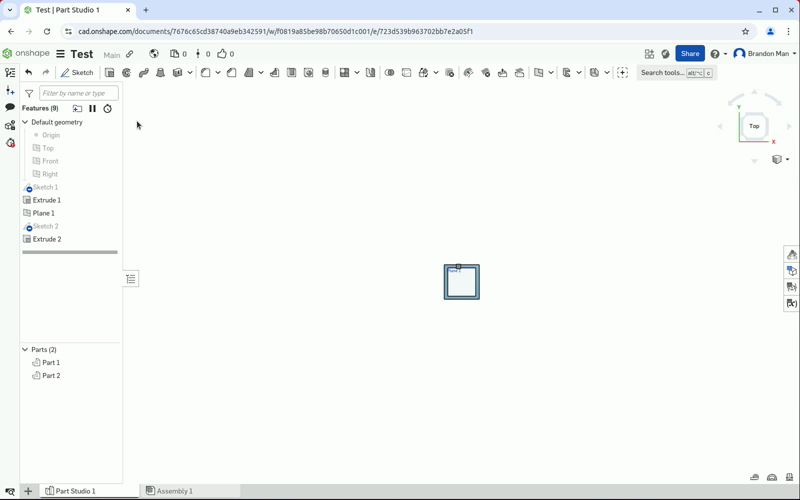
mouse_move(73, 189)
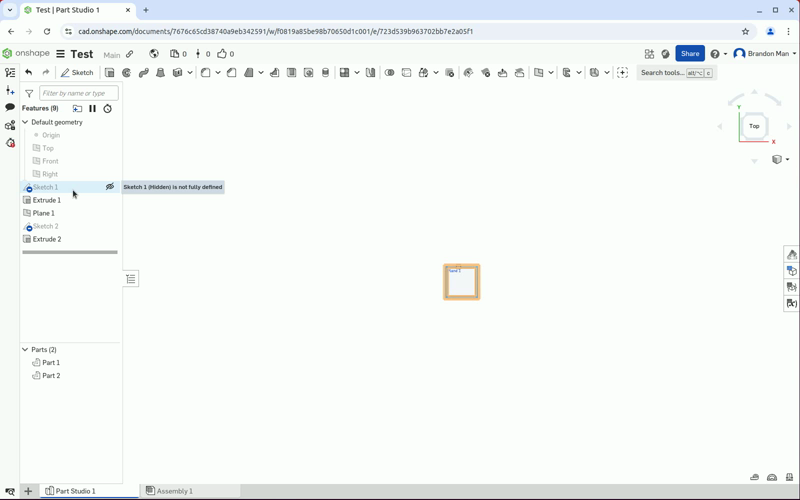
click(73, 189)
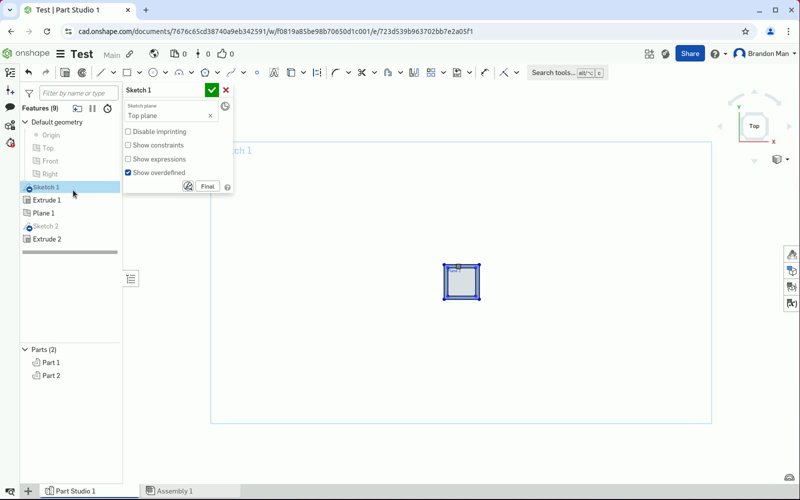
mouse_move(229, 92)
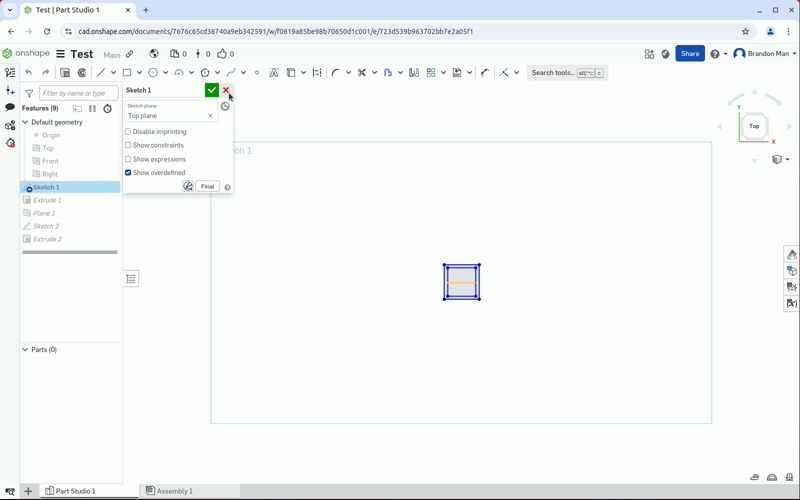
click(229, 92)
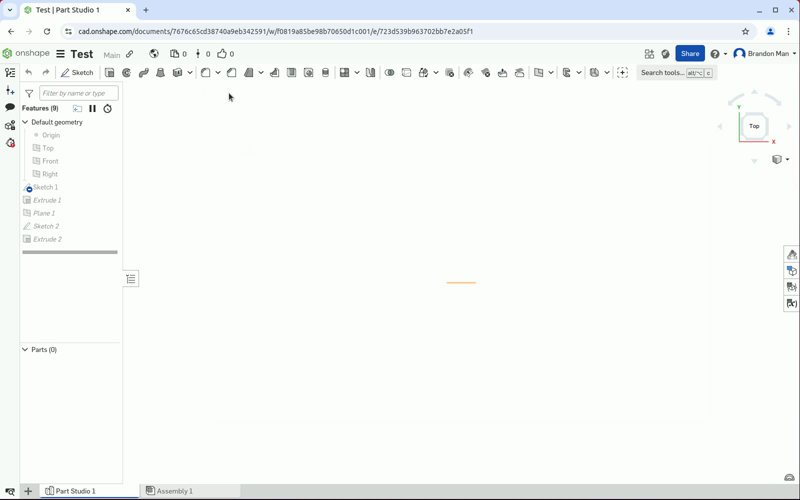
key(shift+s)
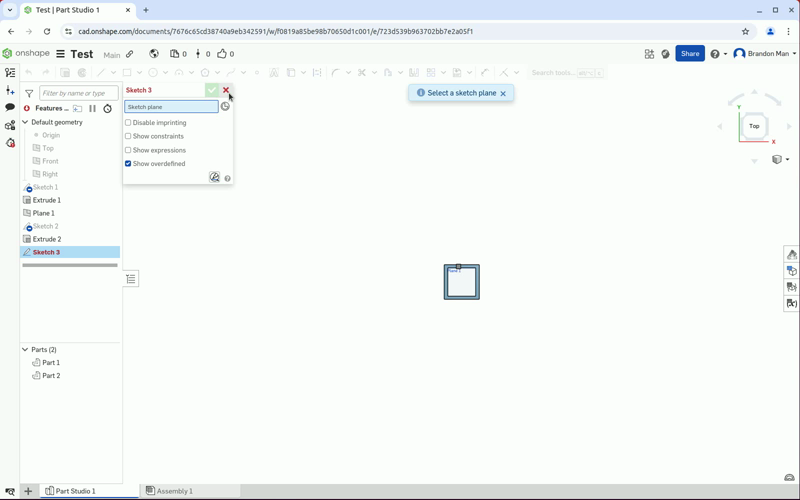
mouse_move(73, 215)
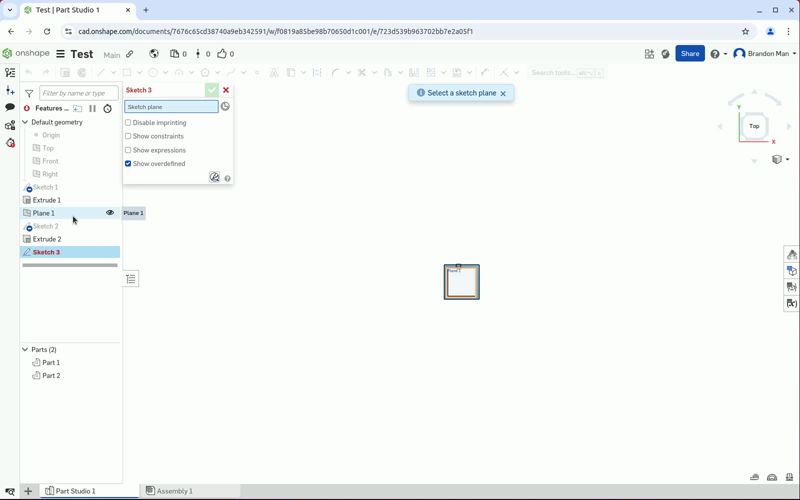
click(73, 215)
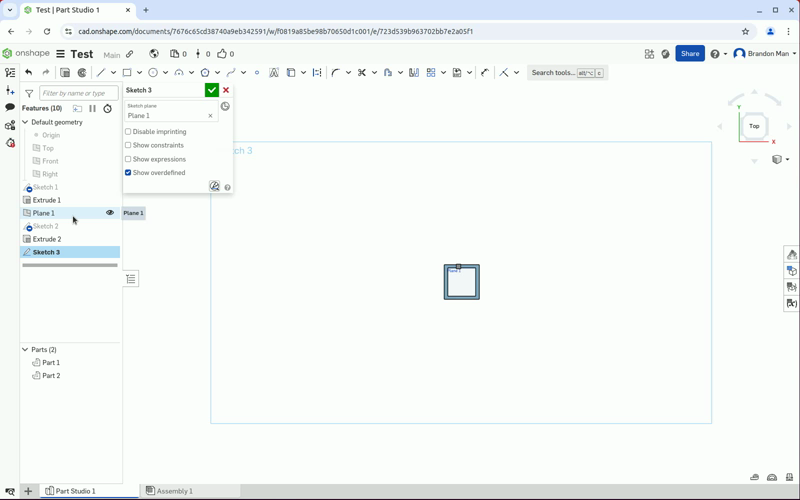
mouse_move(73, 352)
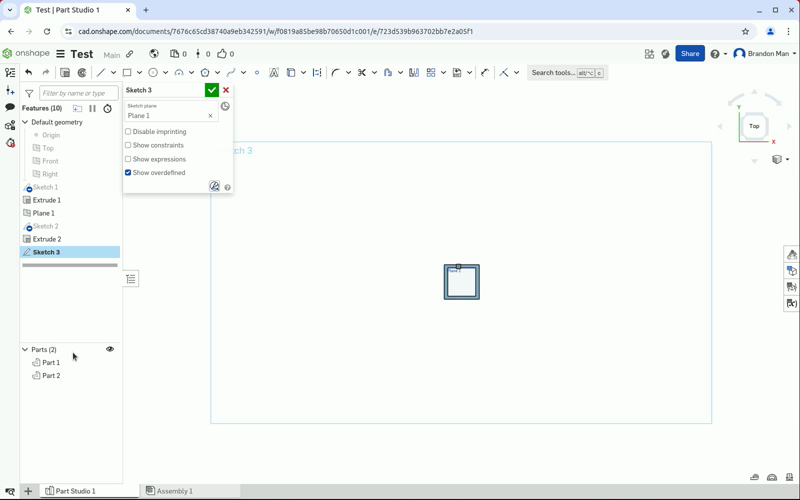
key(y)
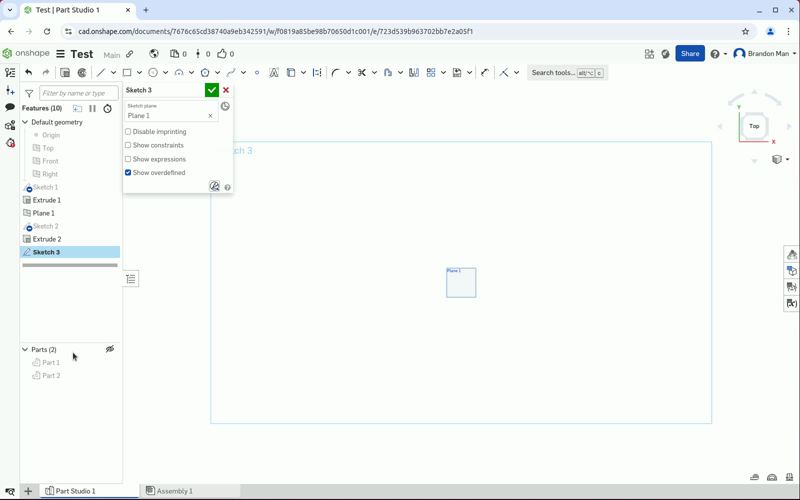
key(l)
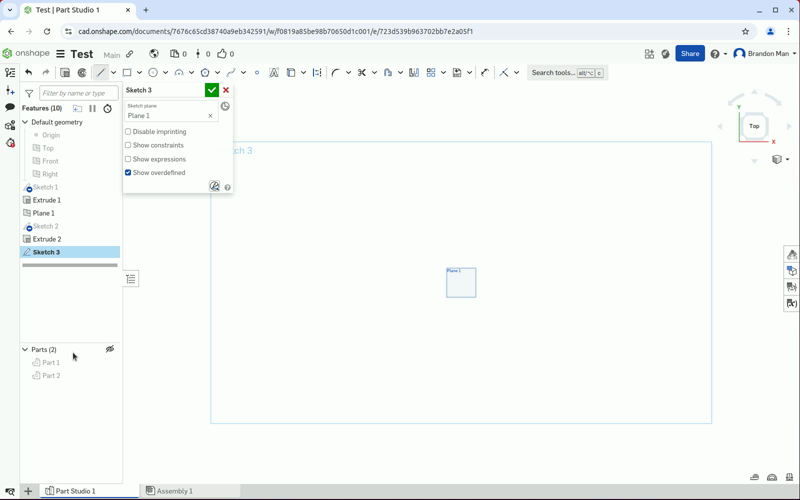
key_down(shift)
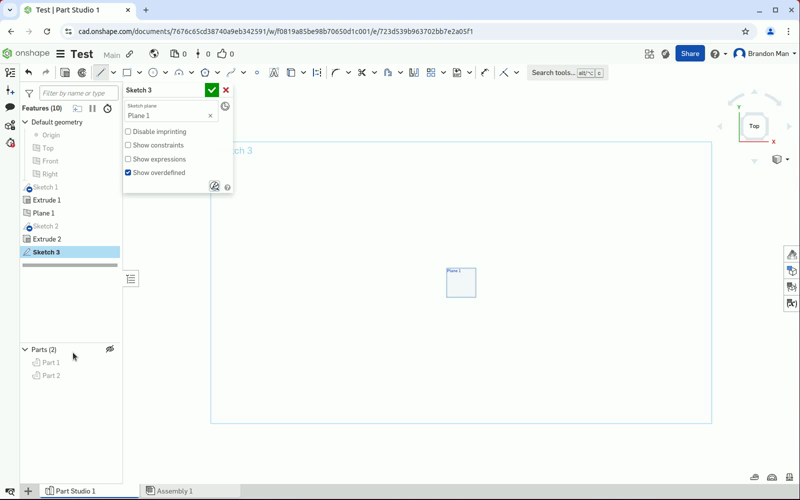
mouse_move(444, 281)
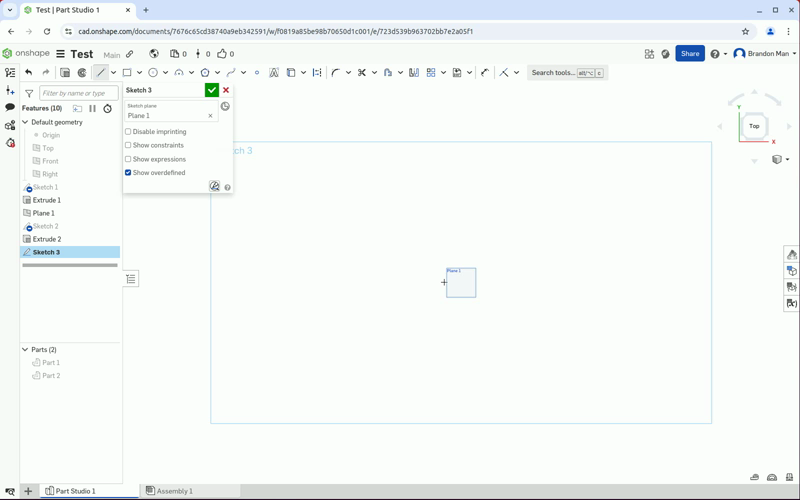
click(444, 281)
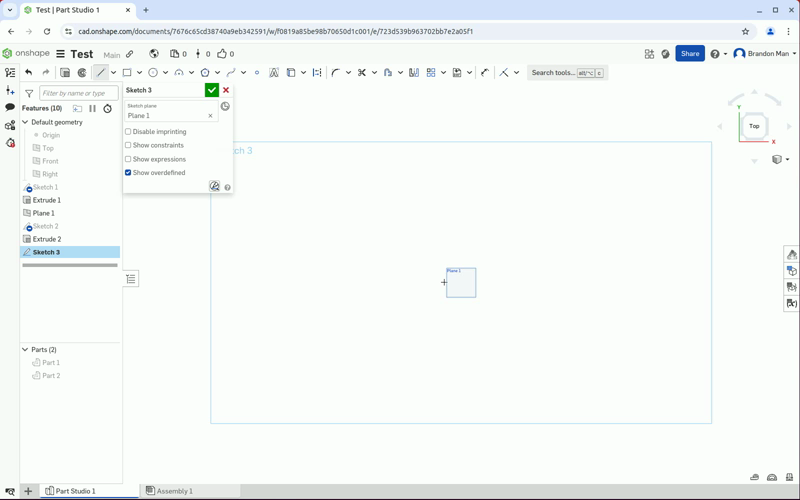
key_up(shift)
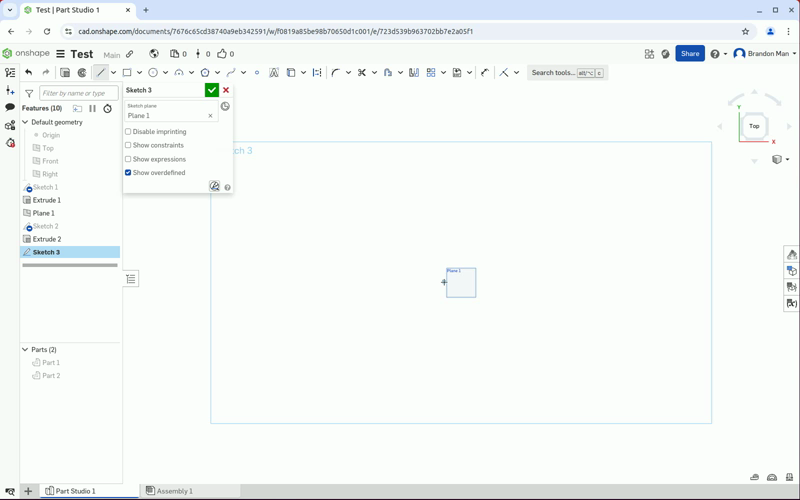
key_down(shift)
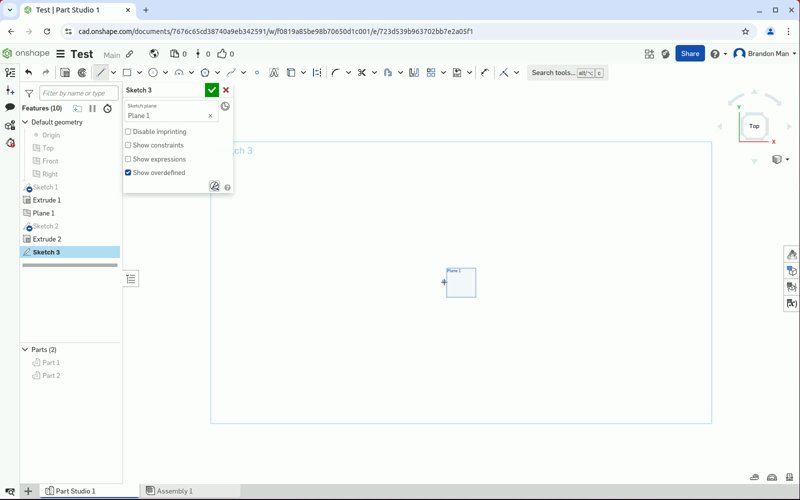
mouse_move(474, 281)
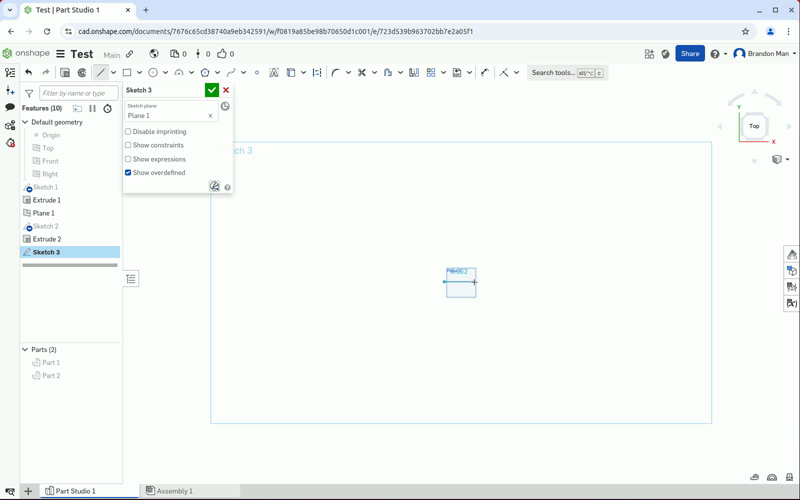
mouse_move(449, 281)
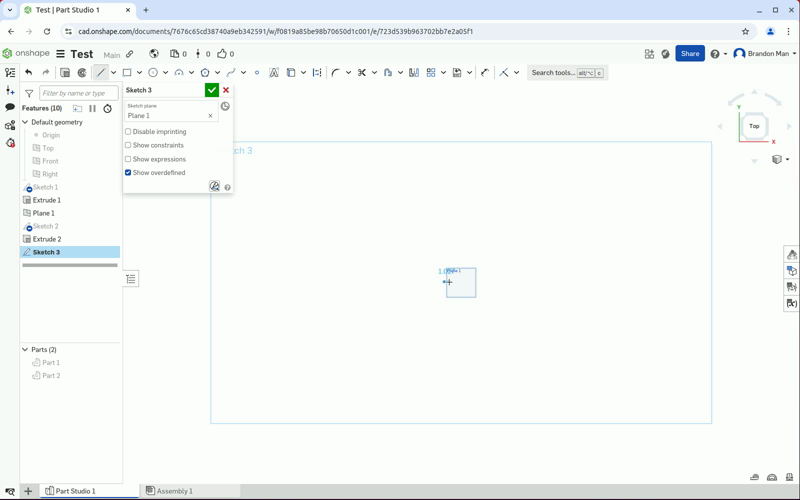
scroll(6)
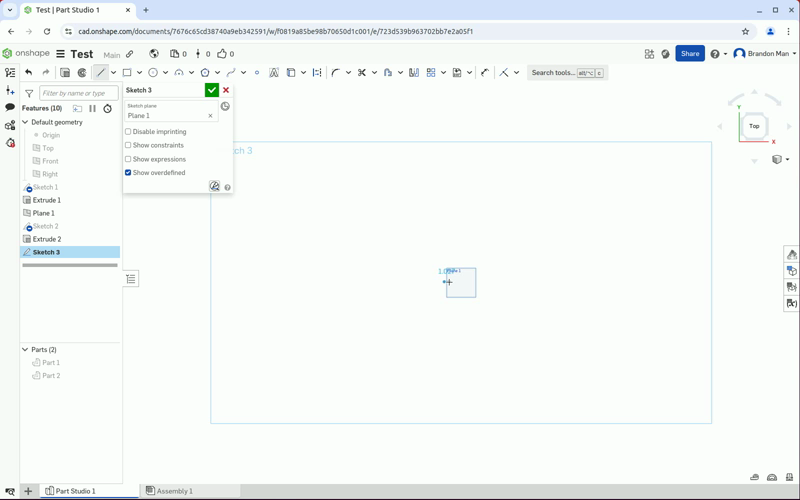
scroll(6)
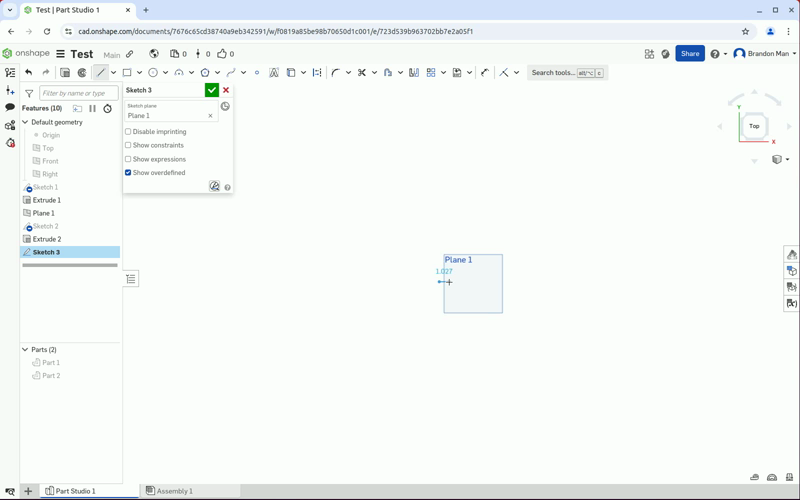
scroll(6)
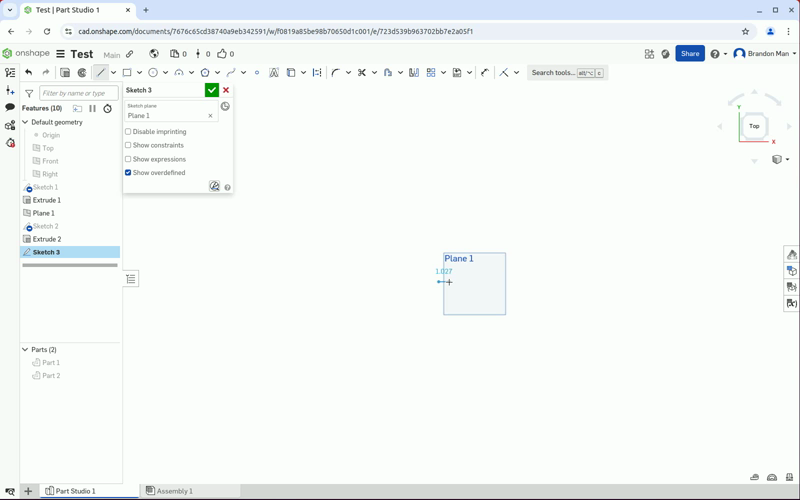
scroll(6)
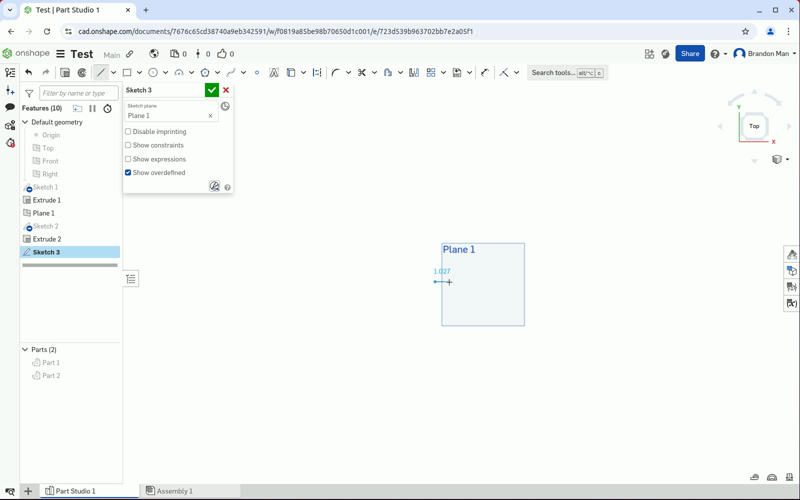
scroll(6)
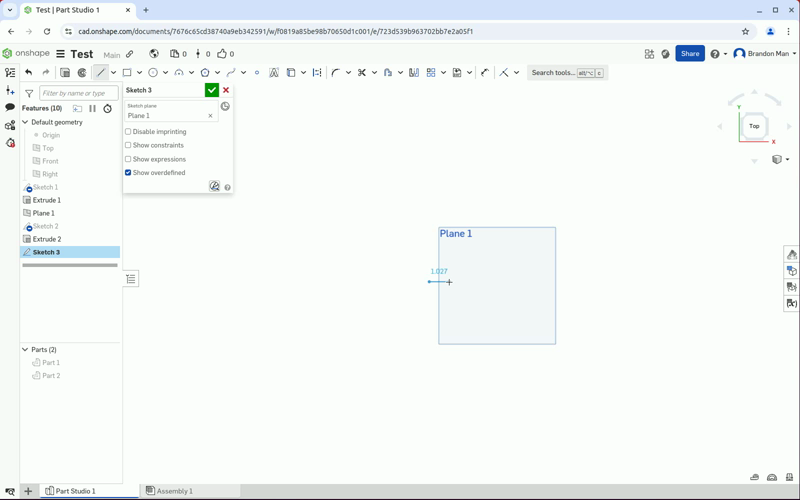
scroll(6)
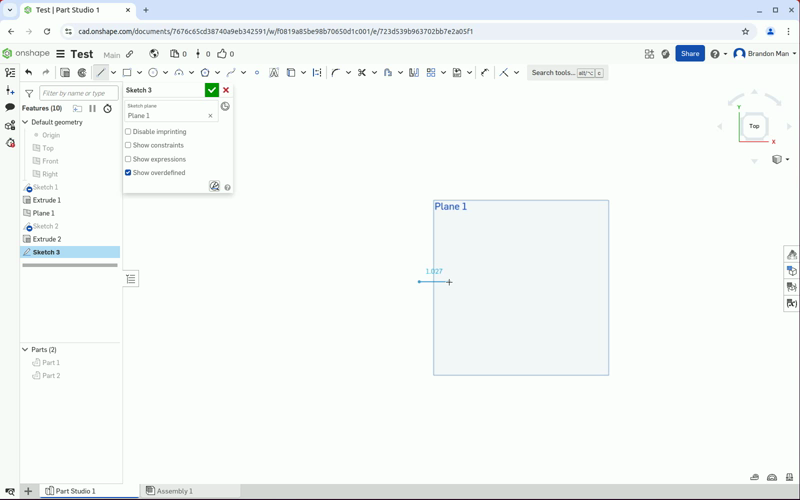
scroll(6)
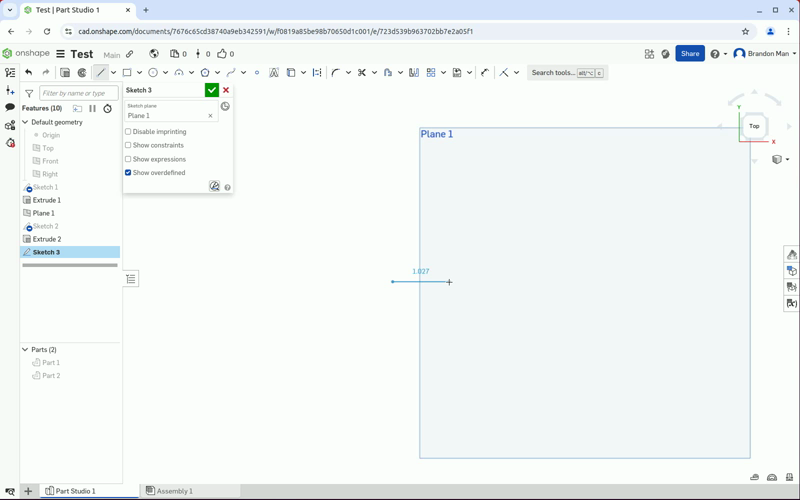
click(449, 281)
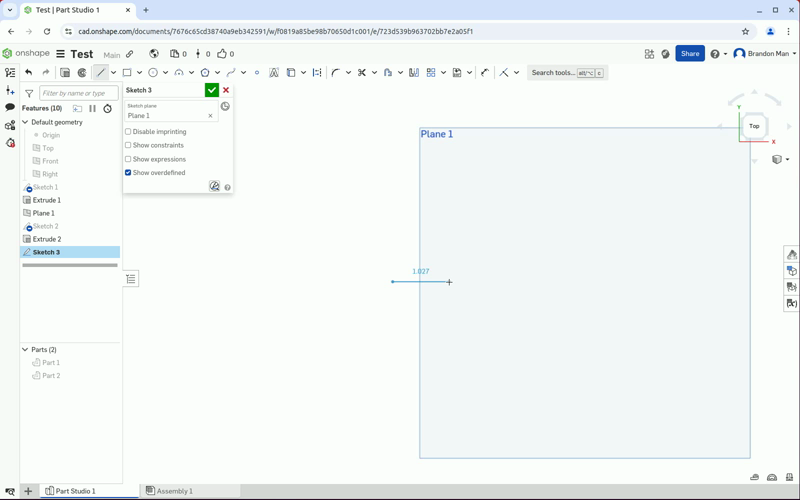
scroll(-6)
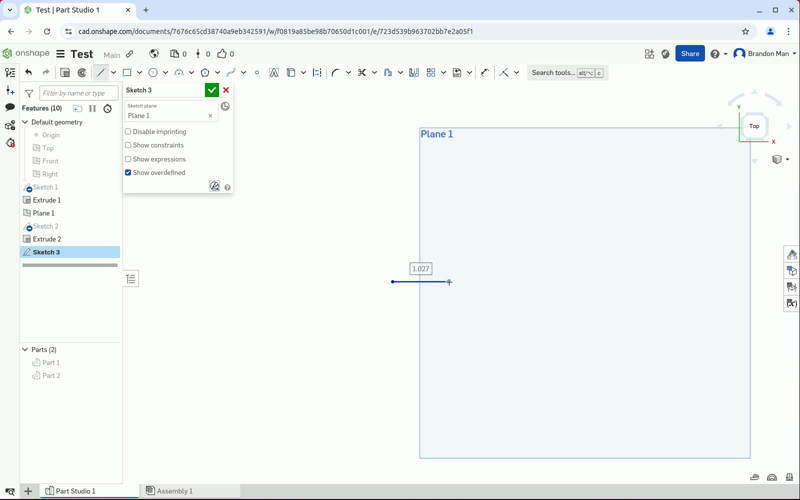
scroll(-6)
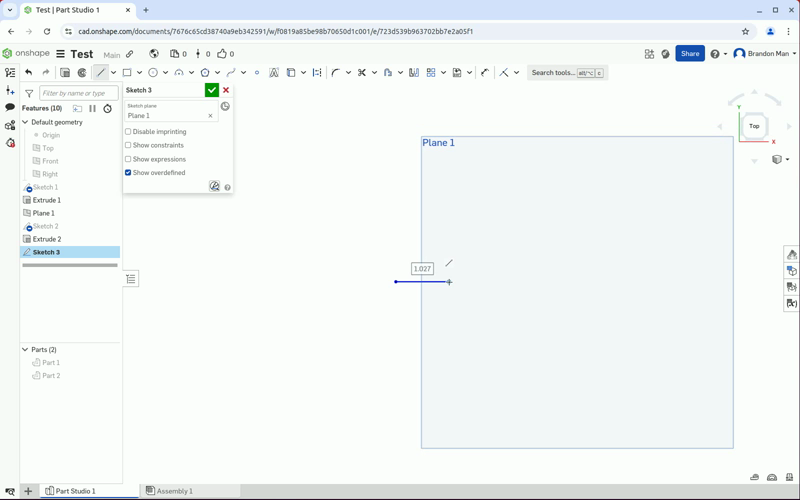
scroll(-6)
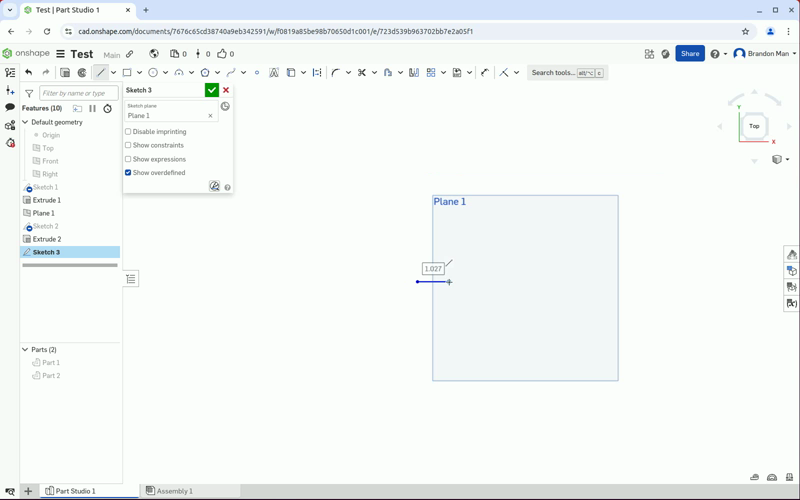
scroll(-6)
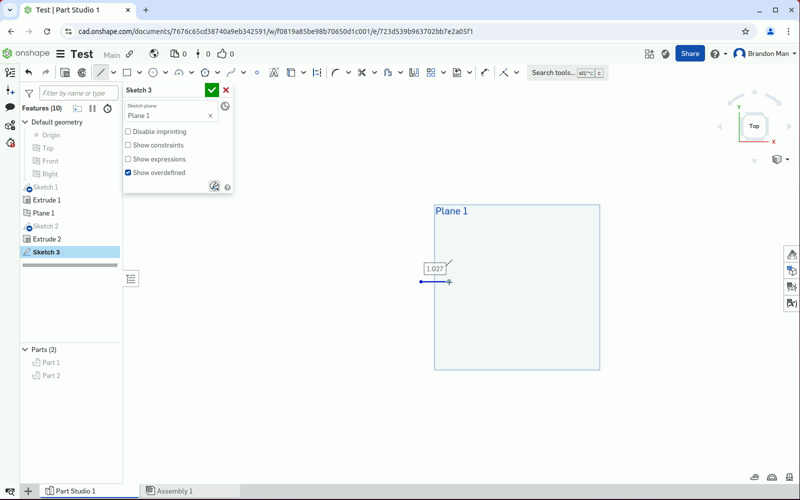
scroll(-6)
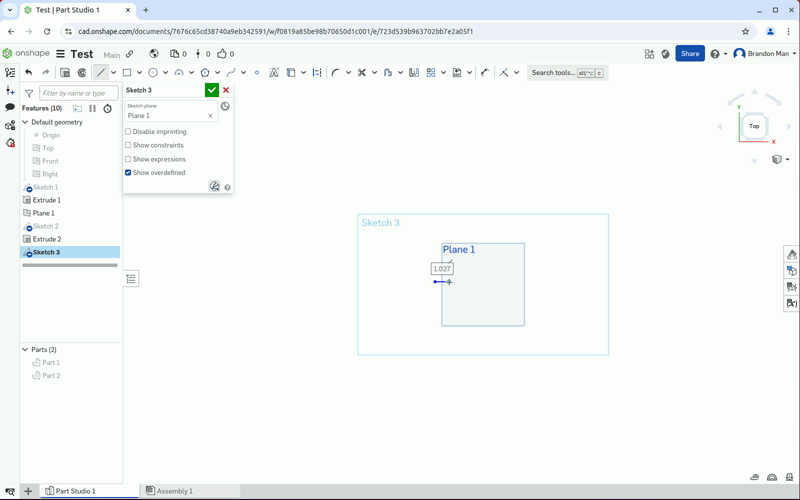
scroll(-6)
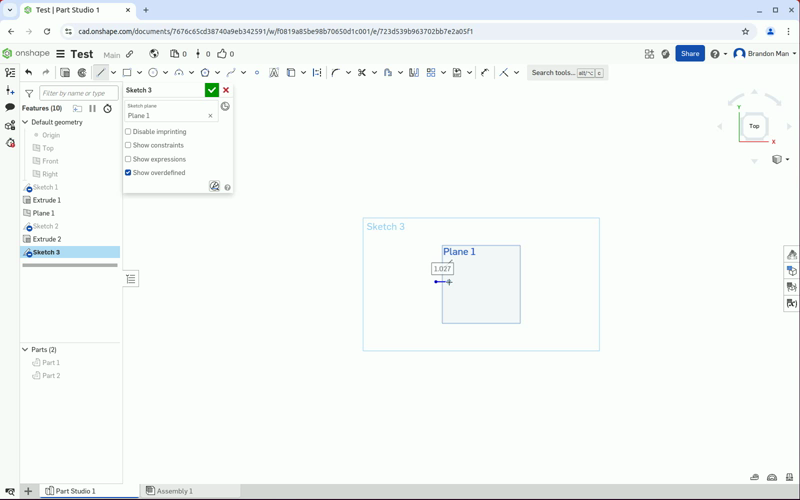
scroll(-6)
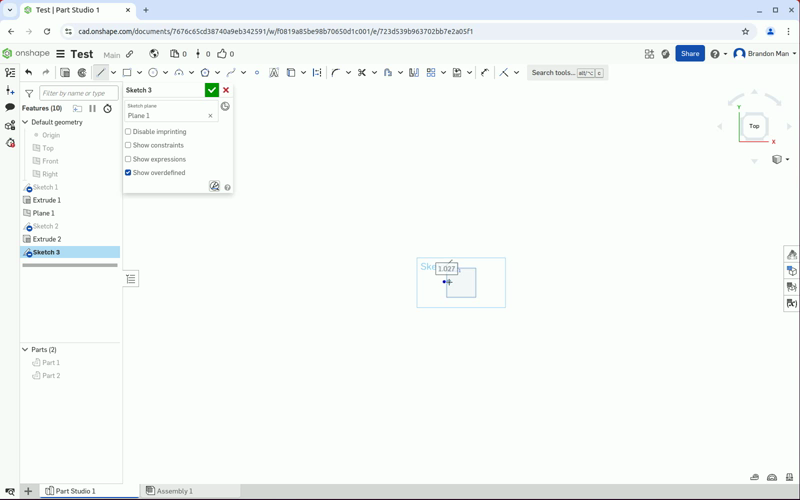
key_up(shift)
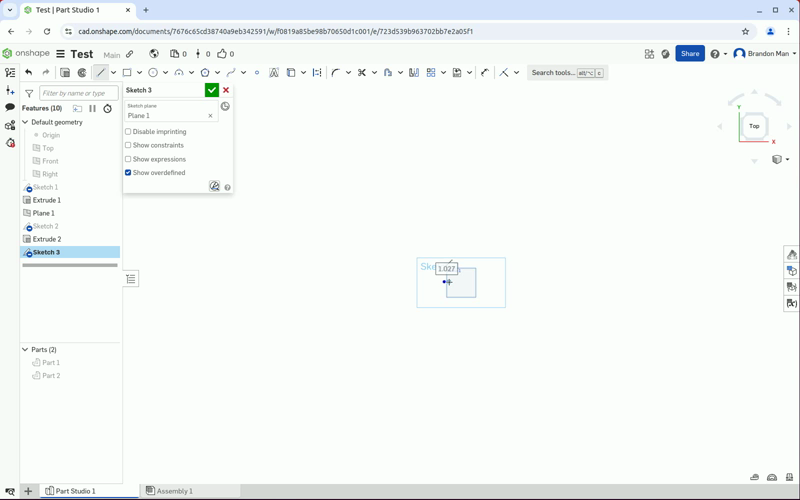
key_down(shift)
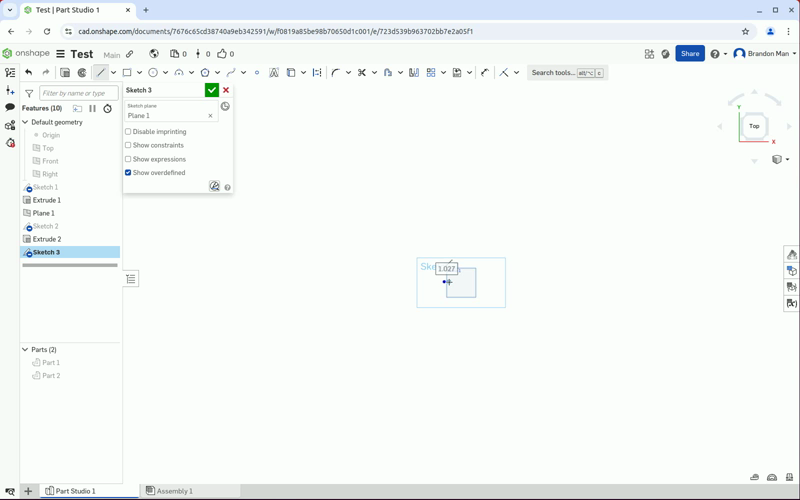
mouse_move(479, 281)
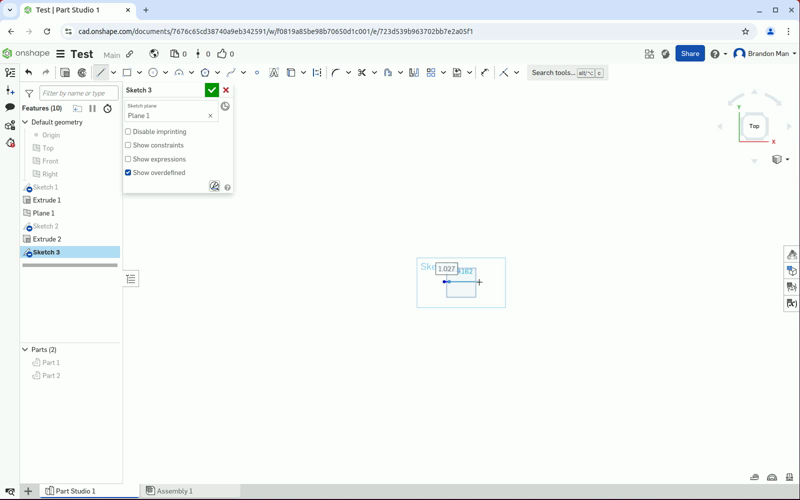
mouse_move(449, 277)
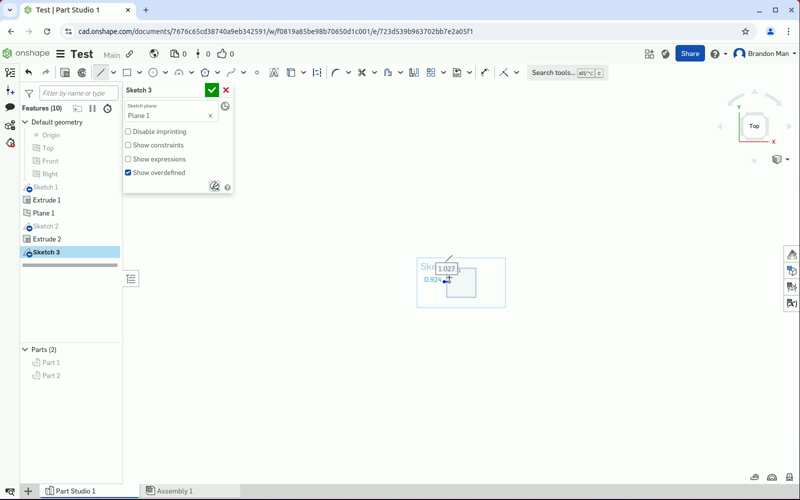
scroll(6)
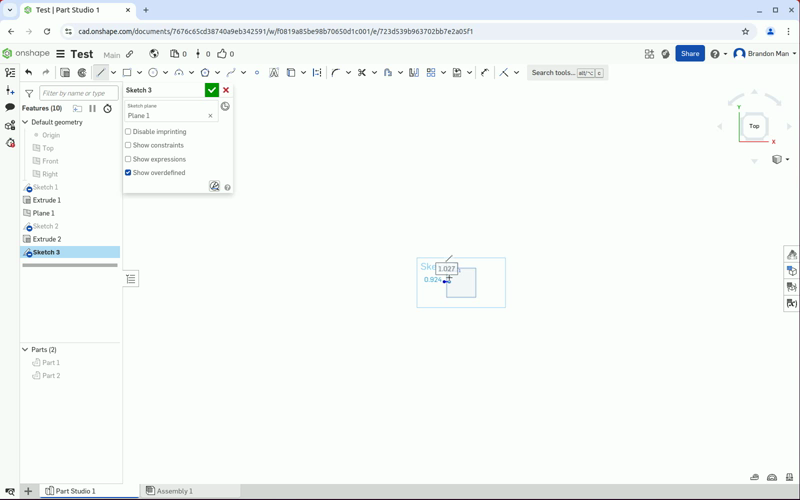
scroll(6)
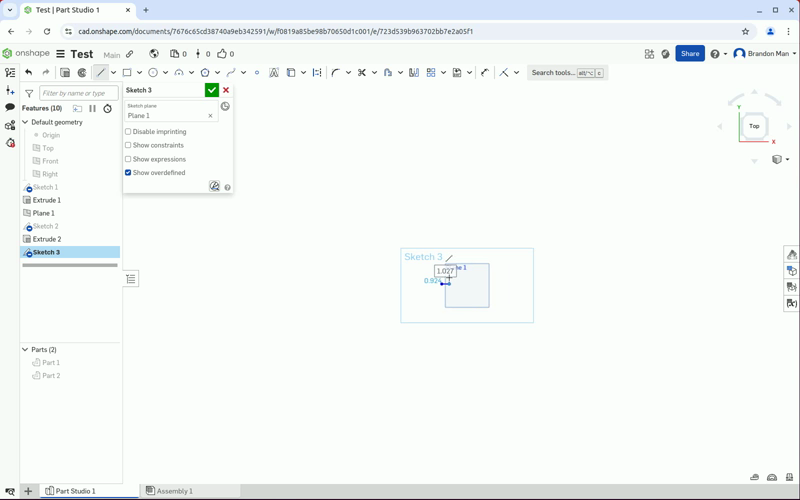
scroll(6)
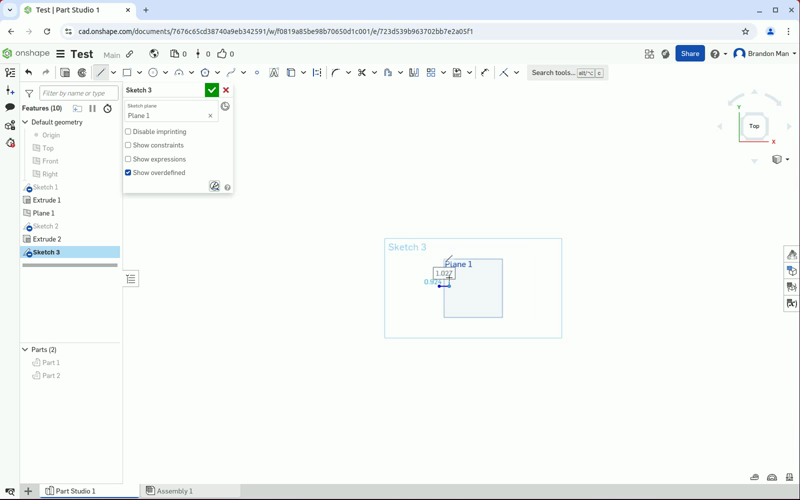
scroll(6)
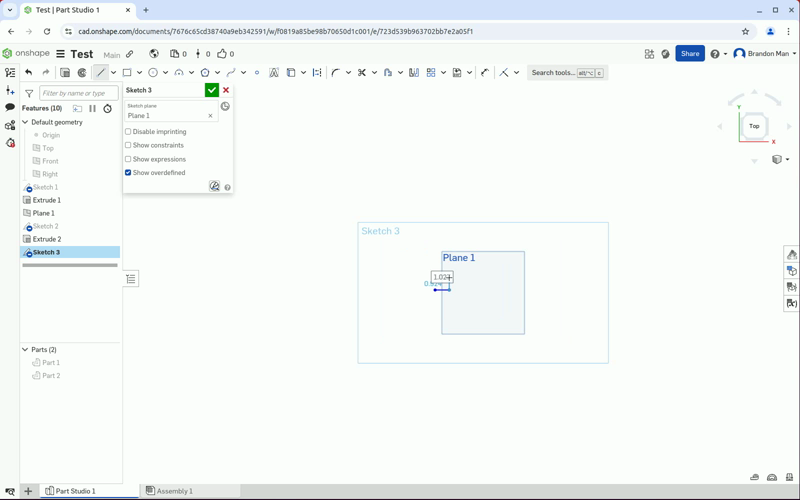
scroll(6)
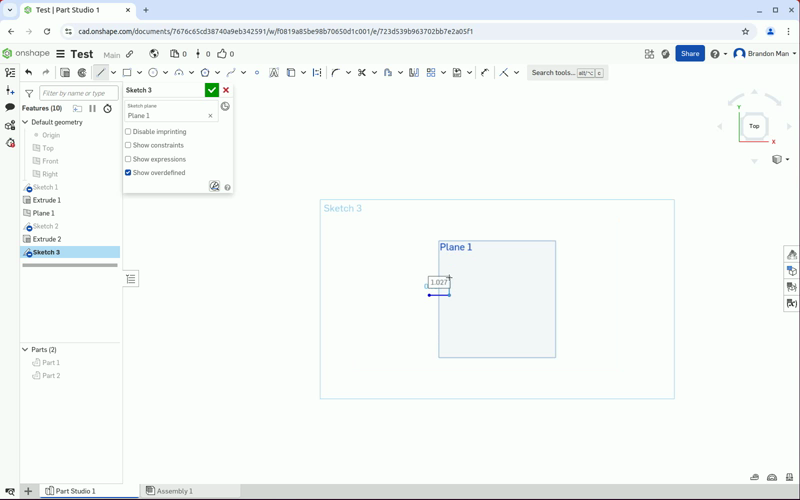
scroll(6)
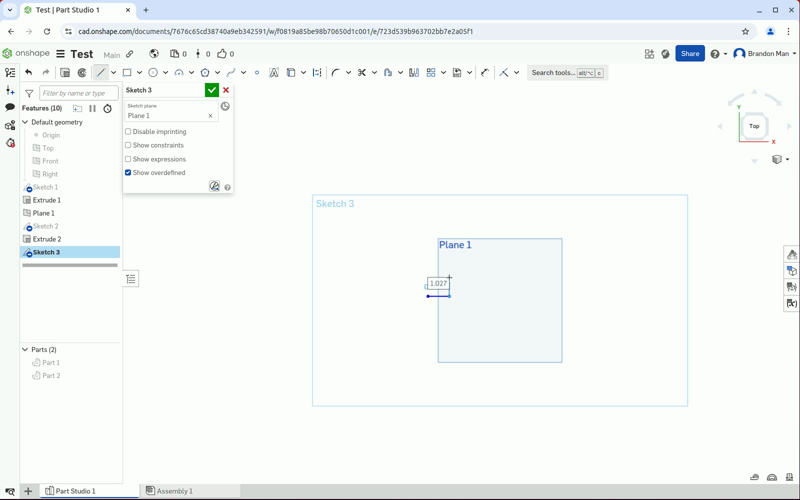
scroll(6)
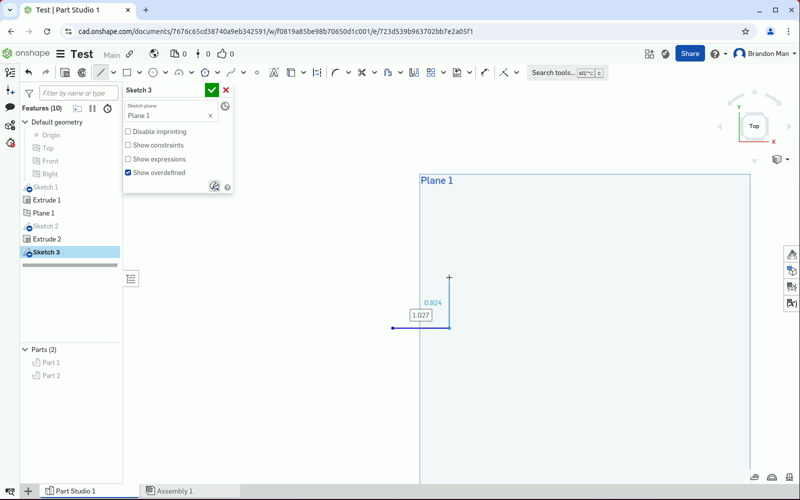
click(449, 277)
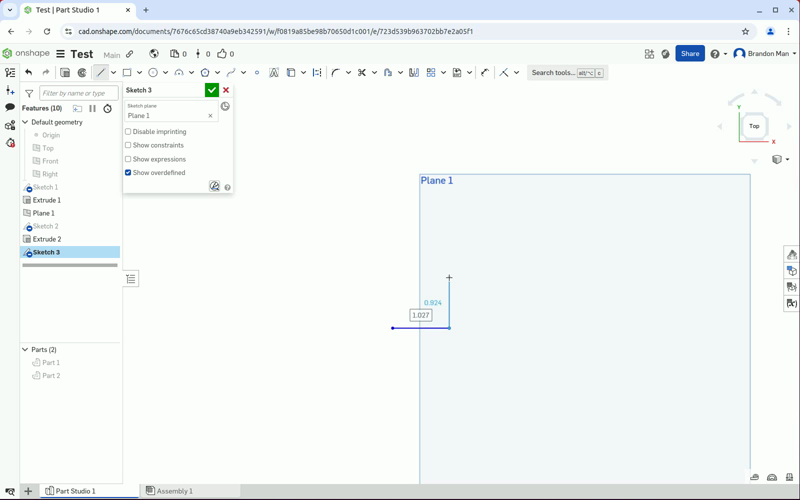
scroll(-6)
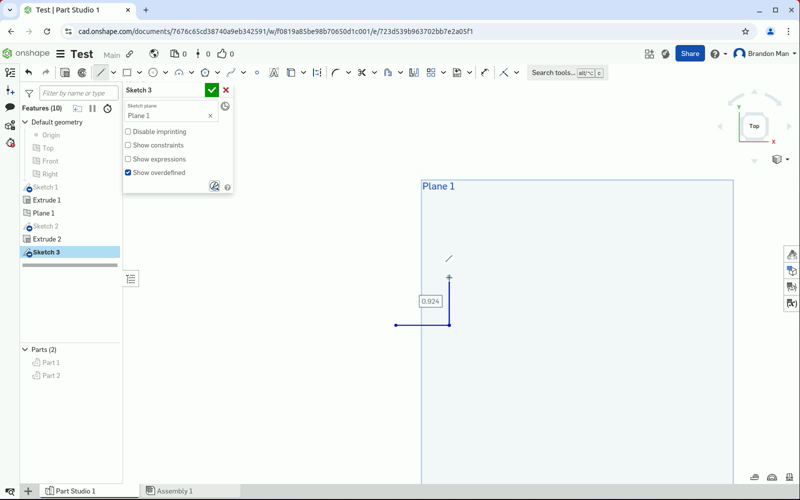
scroll(-6)
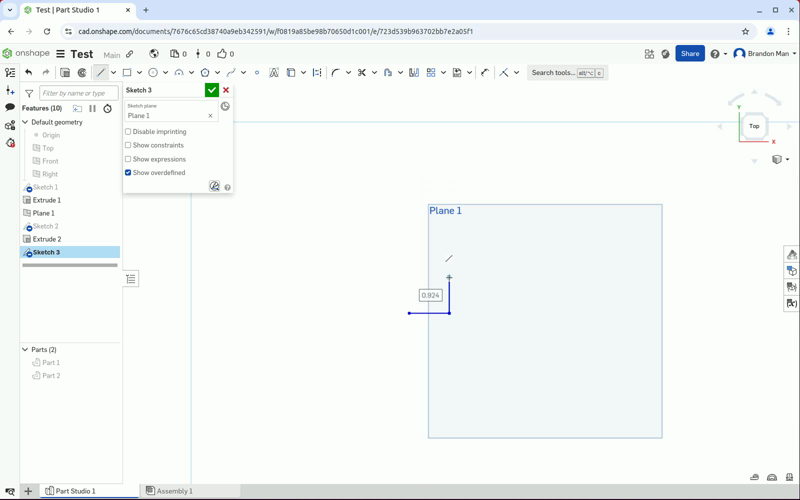
scroll(-6)
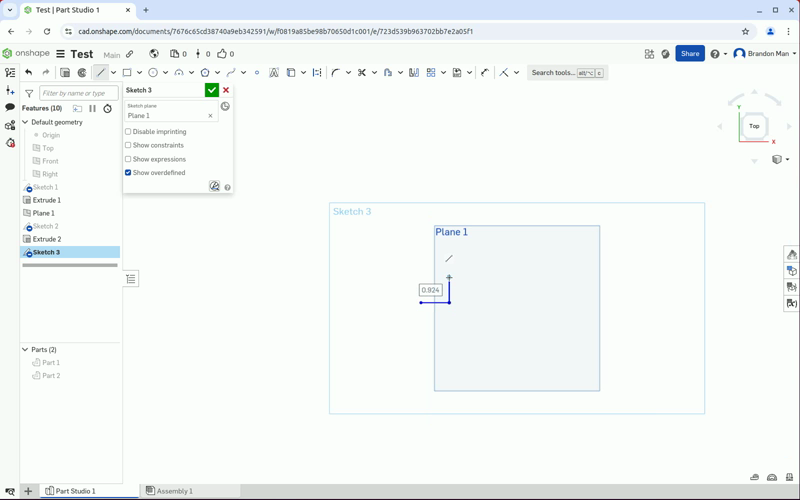
scroll(-6)
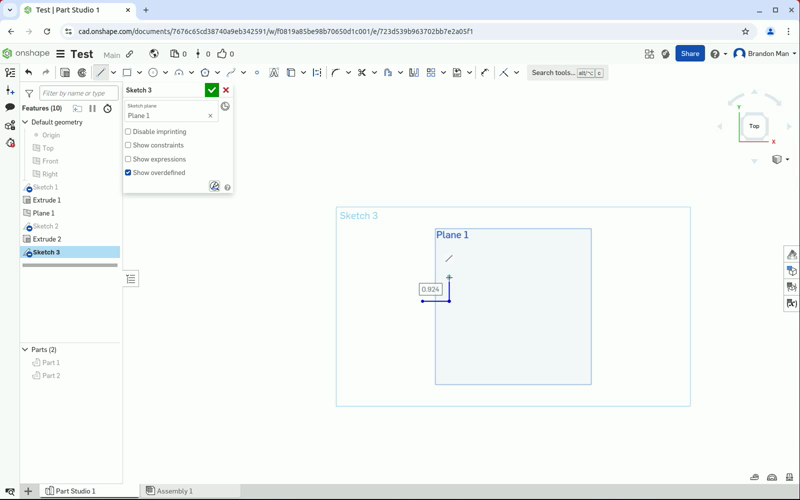
scroll(-6)
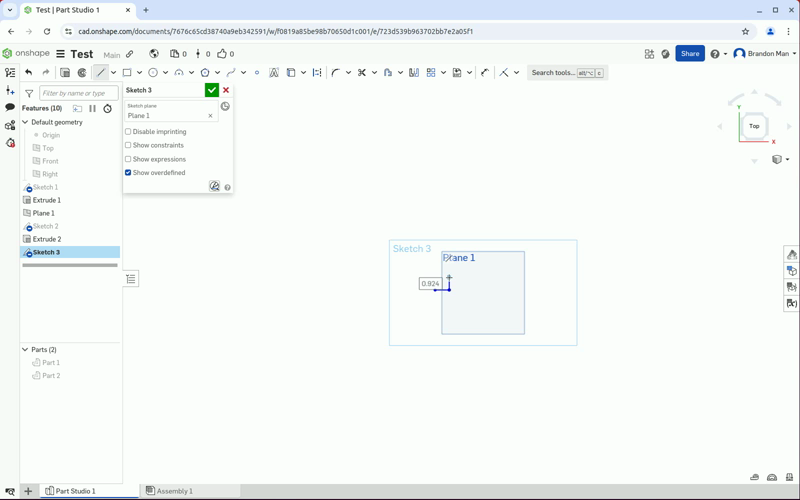
scroll(-6)
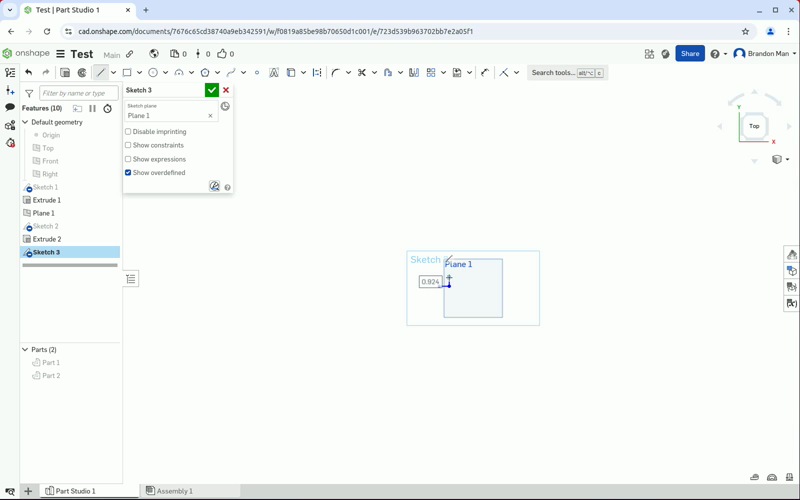
scroll(-6)
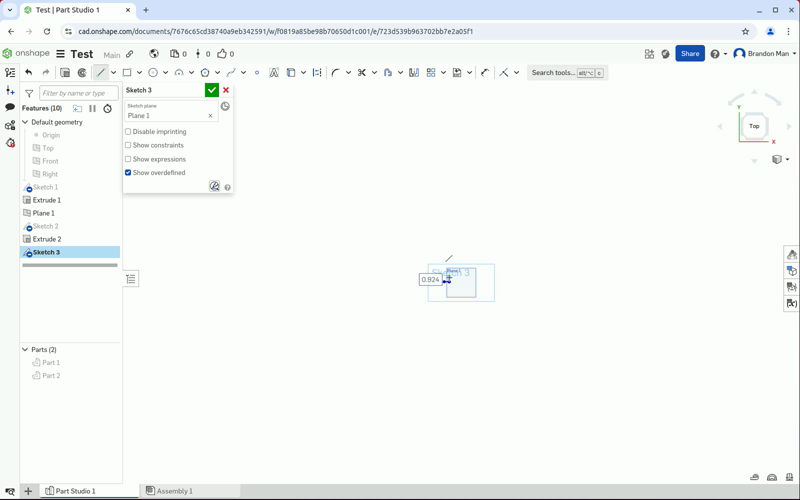
key_up(shift)
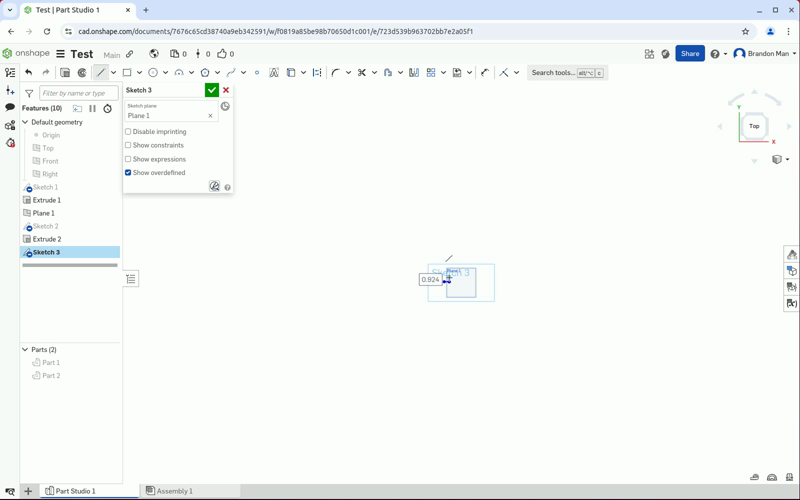
key_down(shift)
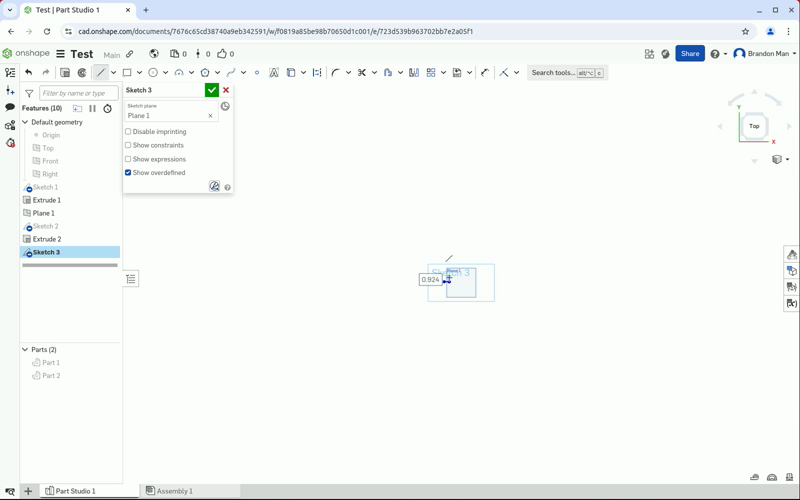
mouse_move(479, 277)
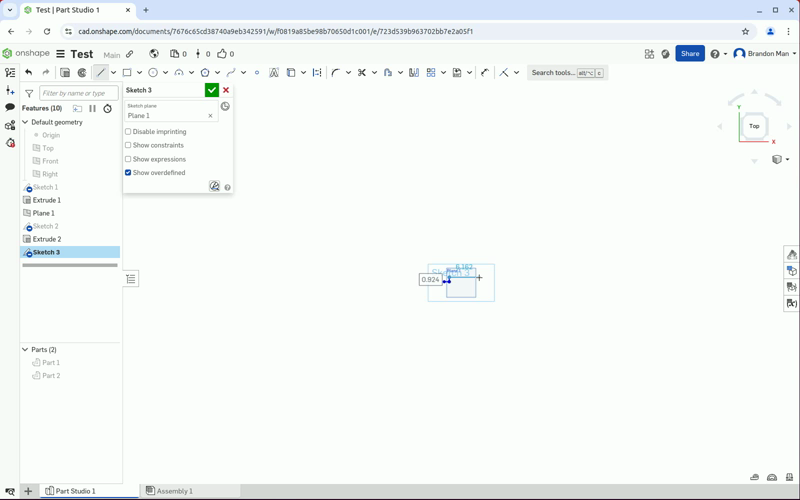
mouse_move(444, 277)
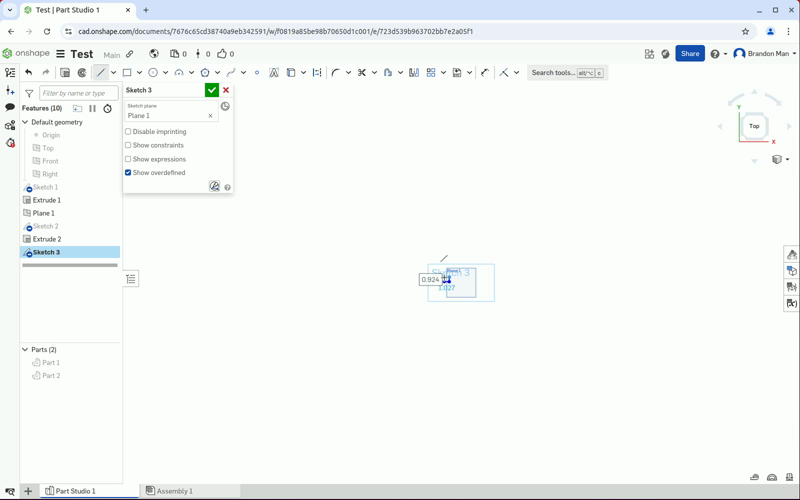
scroll(6)
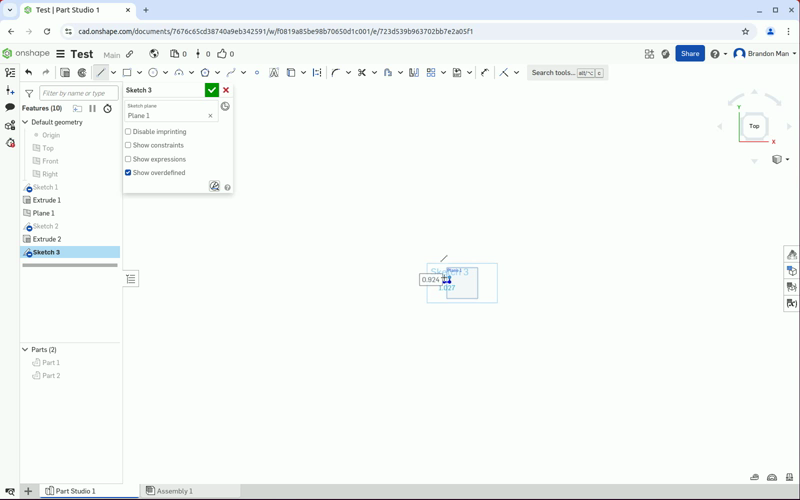
scroll(6)
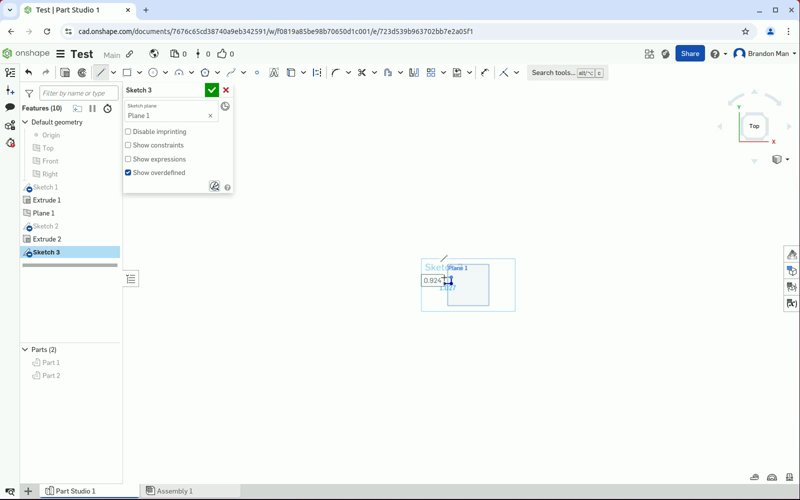
scroll(6)
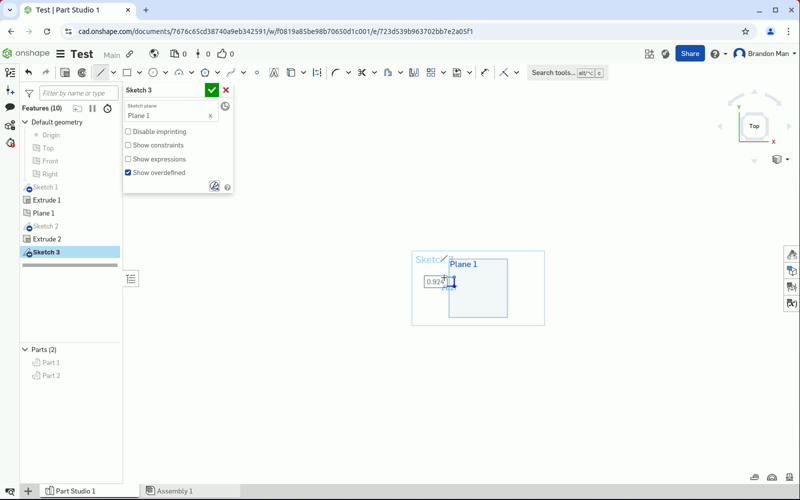
scroll(6)
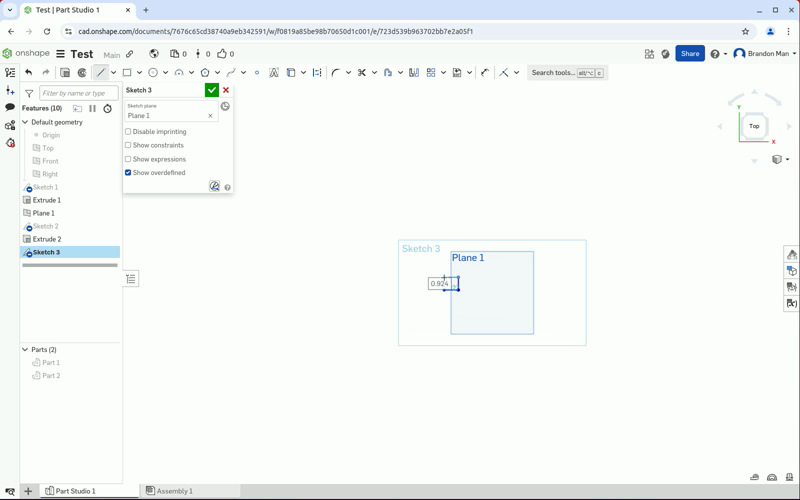
scroll(6)
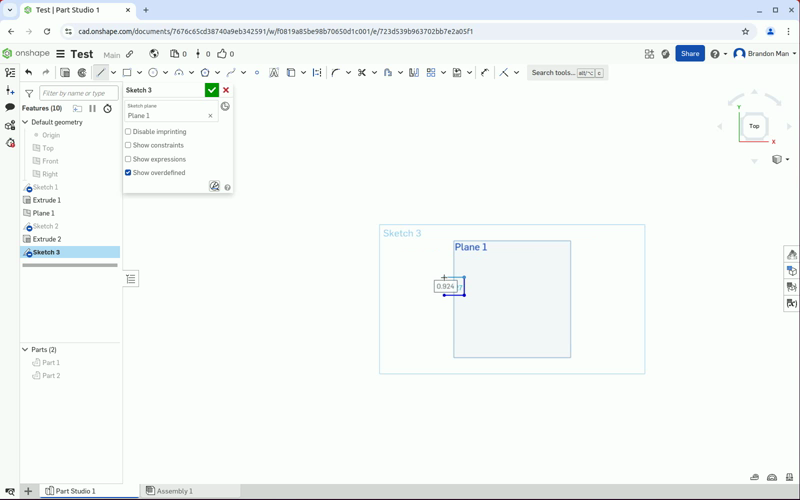
scroll(6)
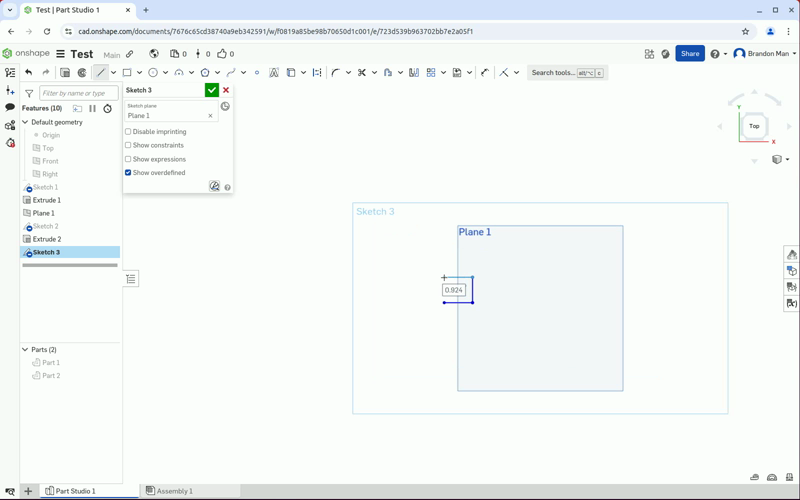
scroll(6)
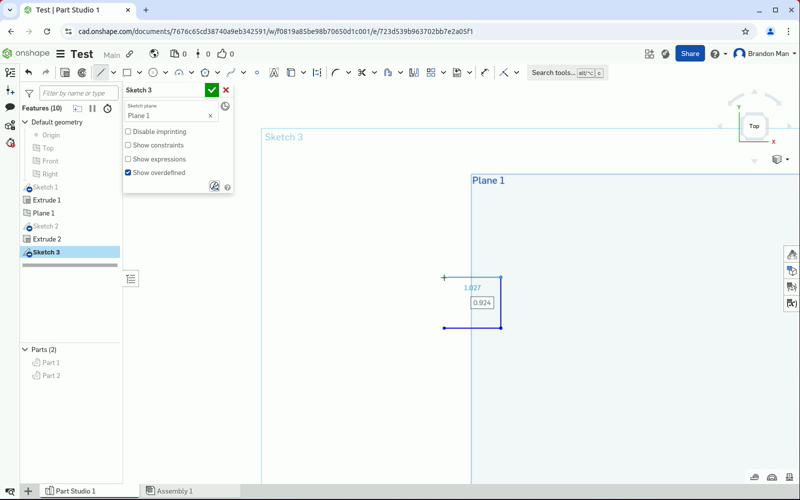
click(444, 277)
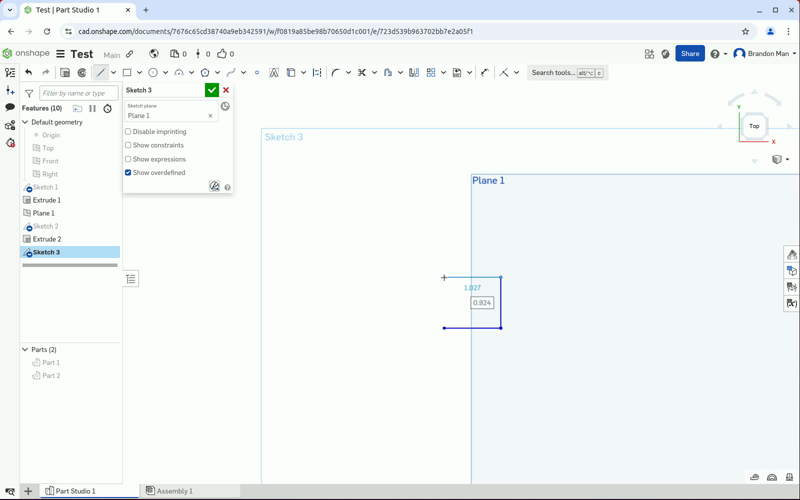
scroll(-6)
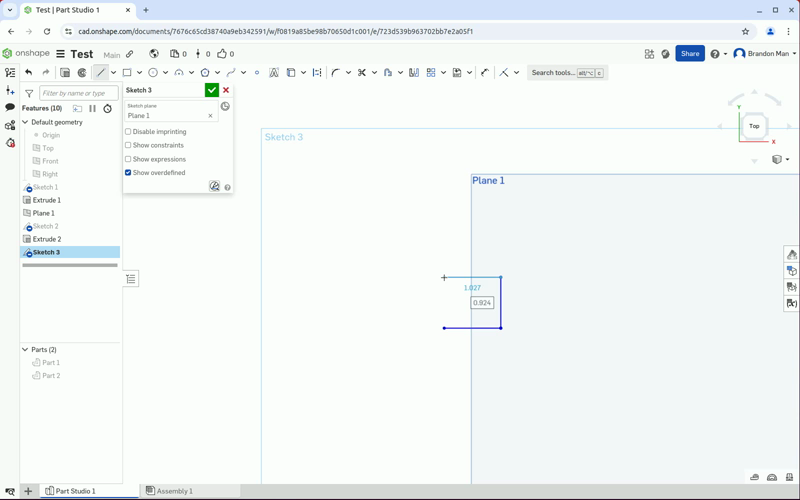
scroll(-6)
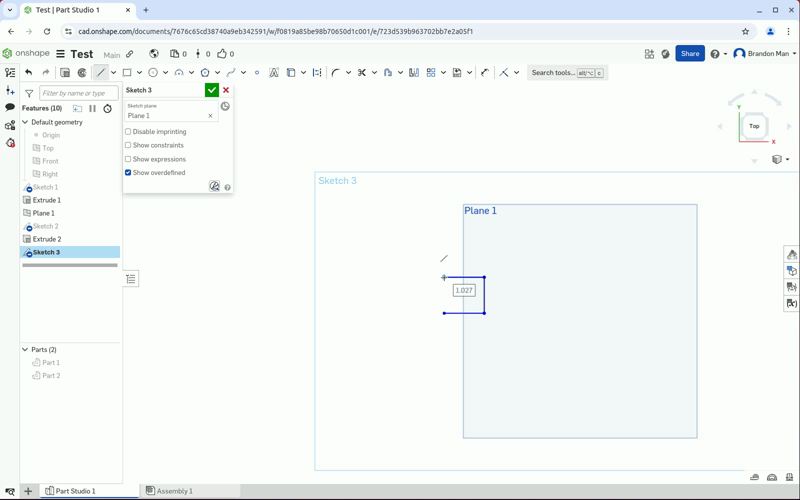
scroll(-6)
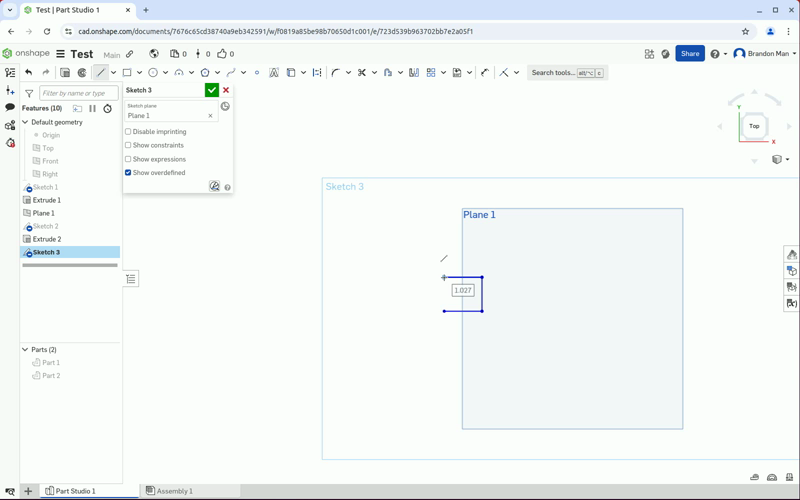
scroll(-6)
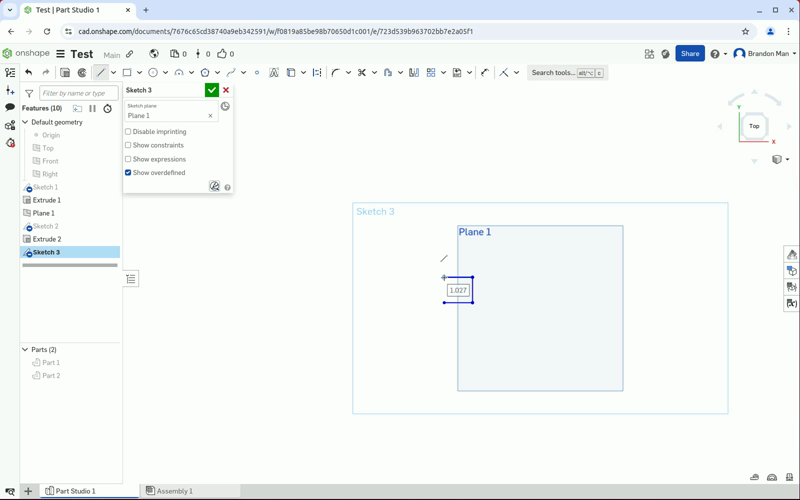
scroll(-6)
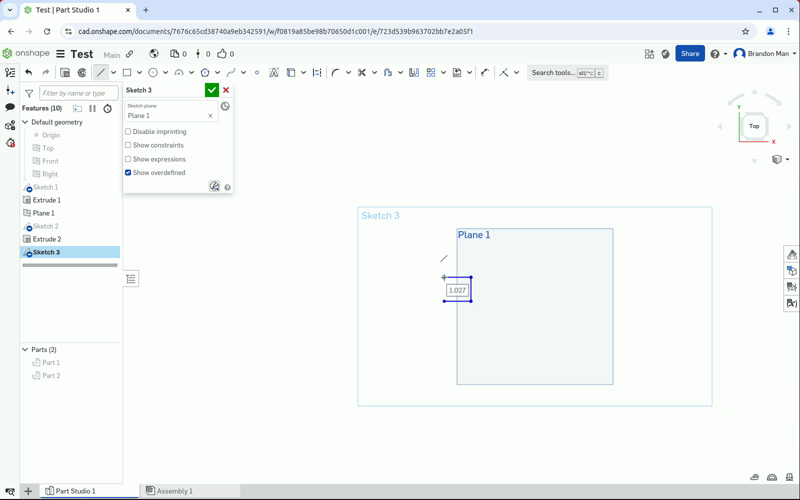
scroll(-6)
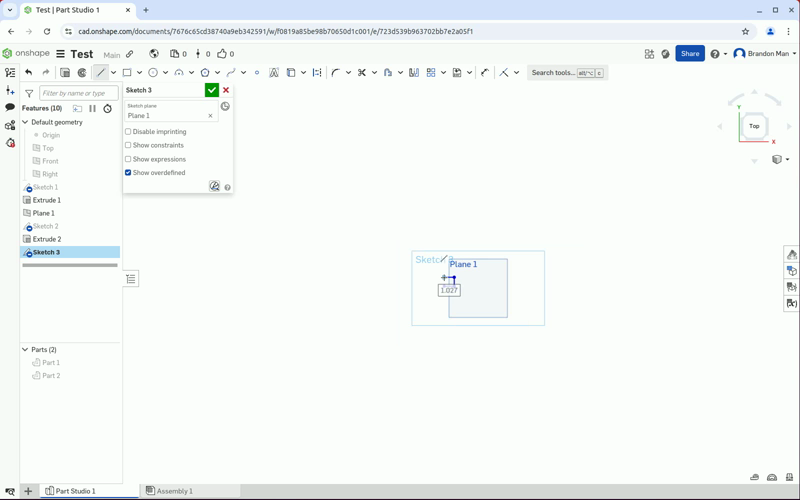
scroll(-6)
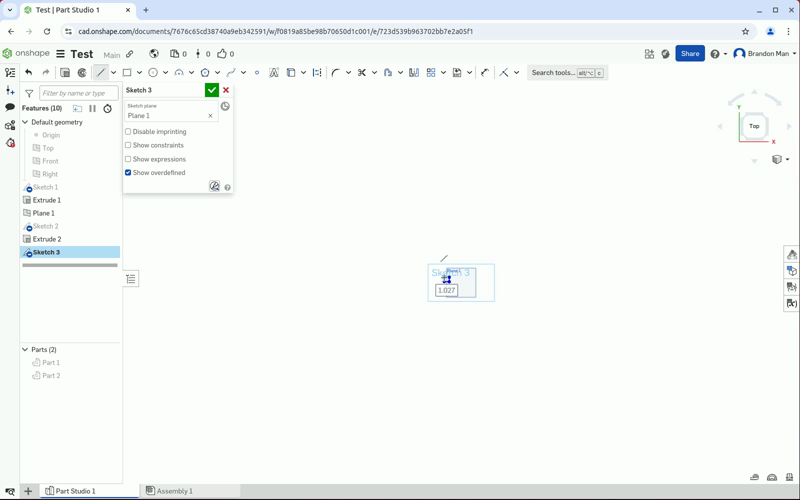
key_up(shift)
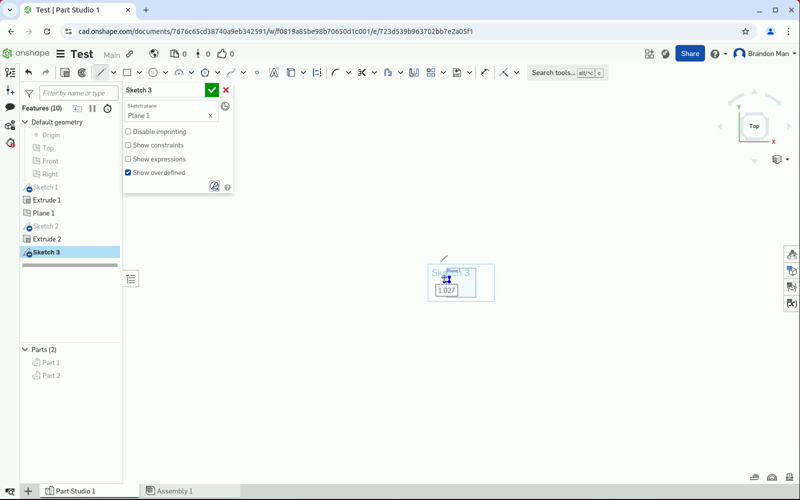
mouse_move(474, 277)
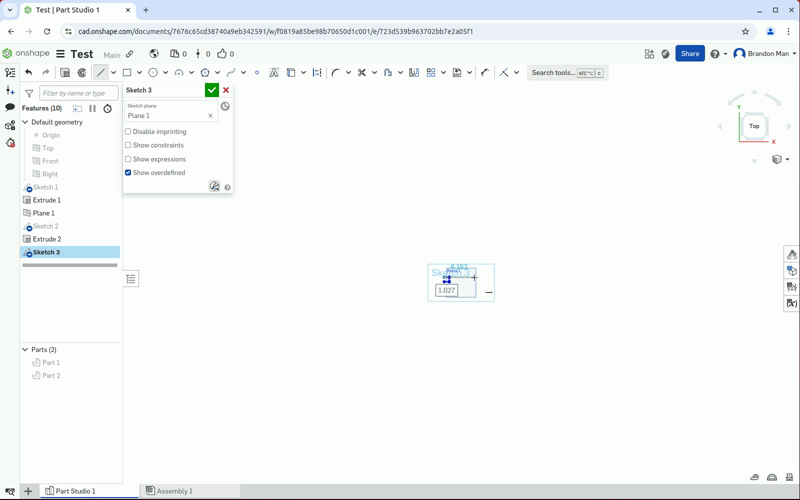
key_down(shift)
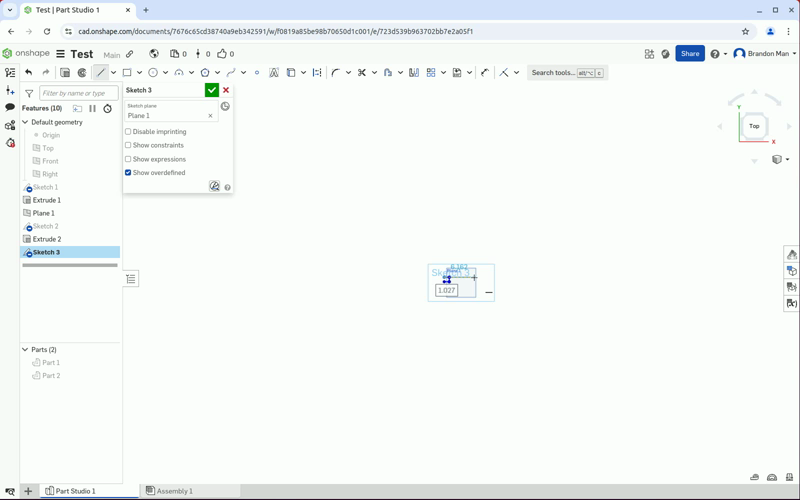
mouse_move(444, 281)
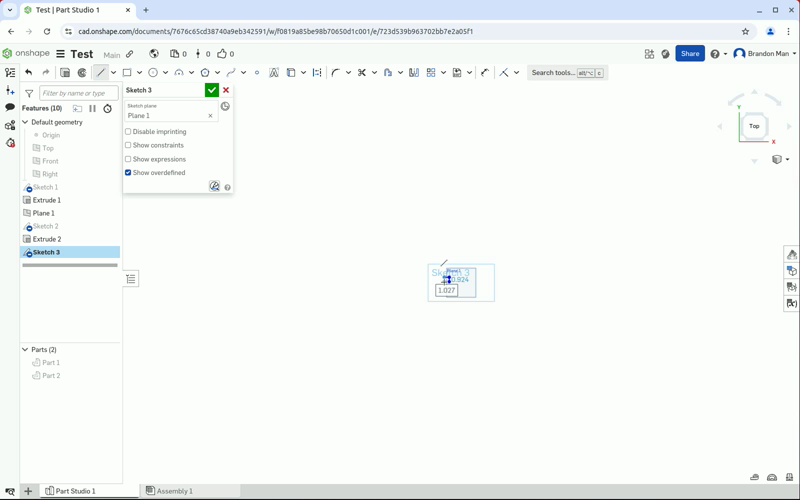
scroll(6)
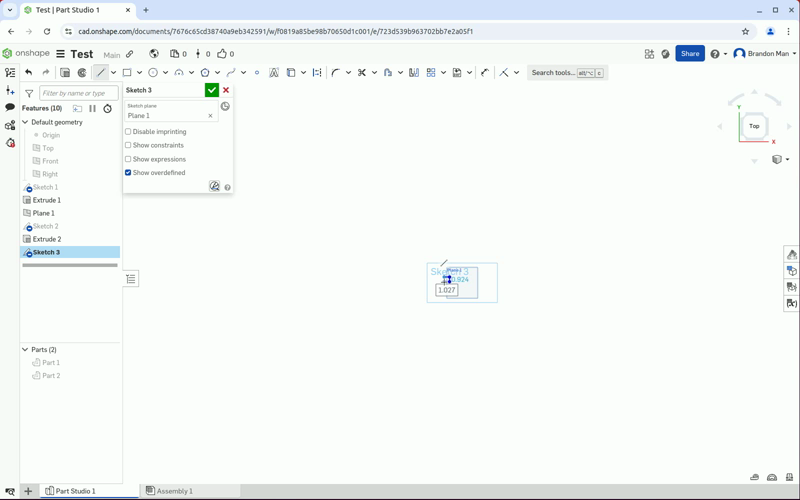
scroll(6)
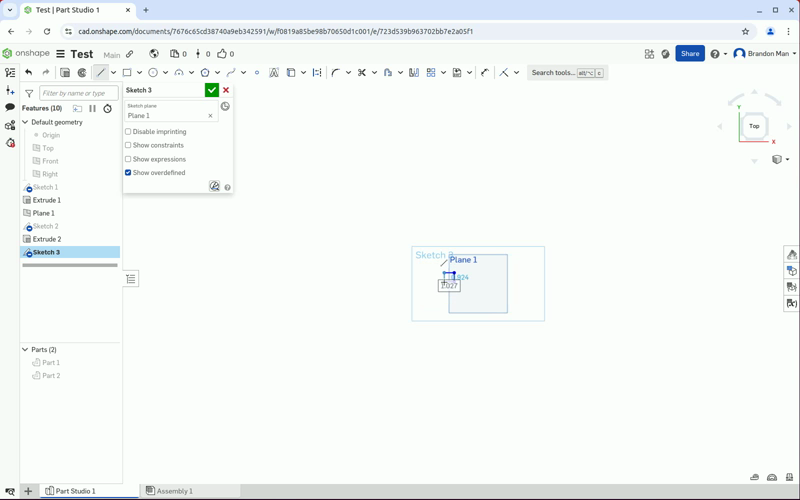
scroll(6)
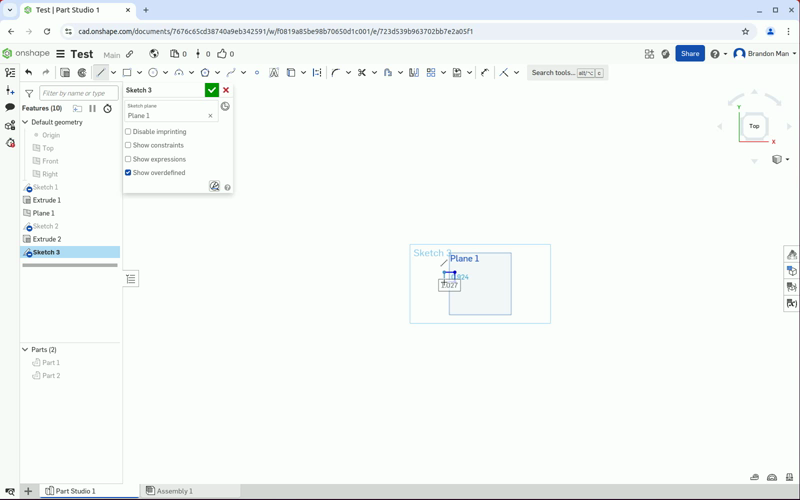
scroll(6)
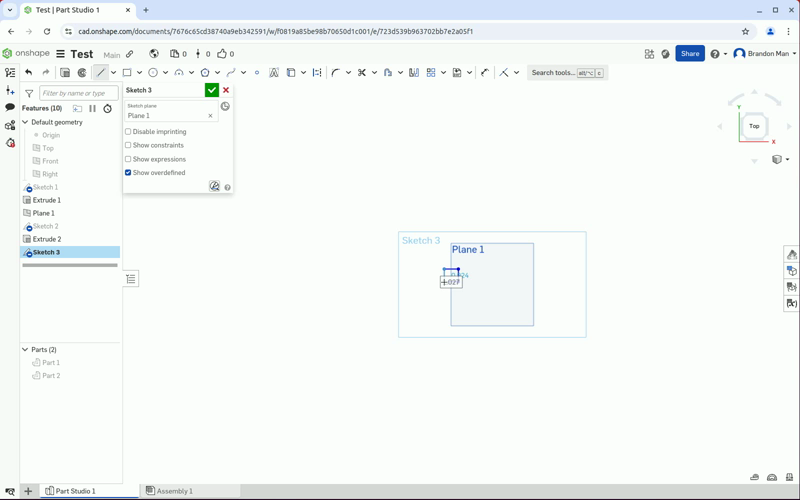
scroll(6)
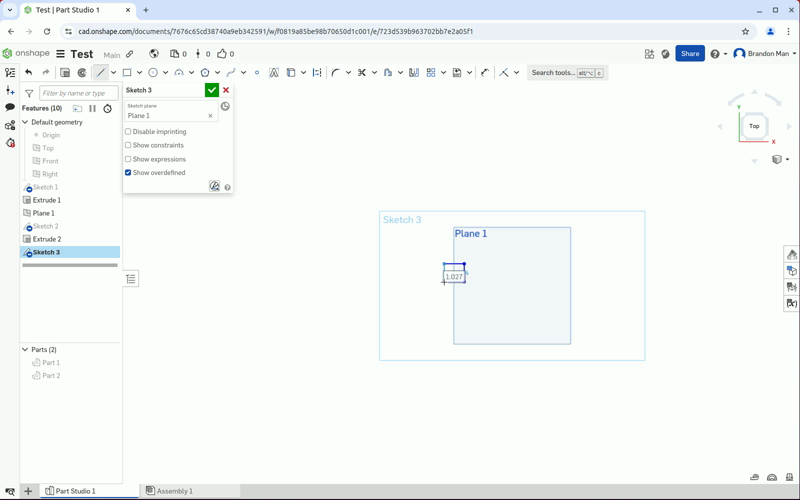
scroll(6)
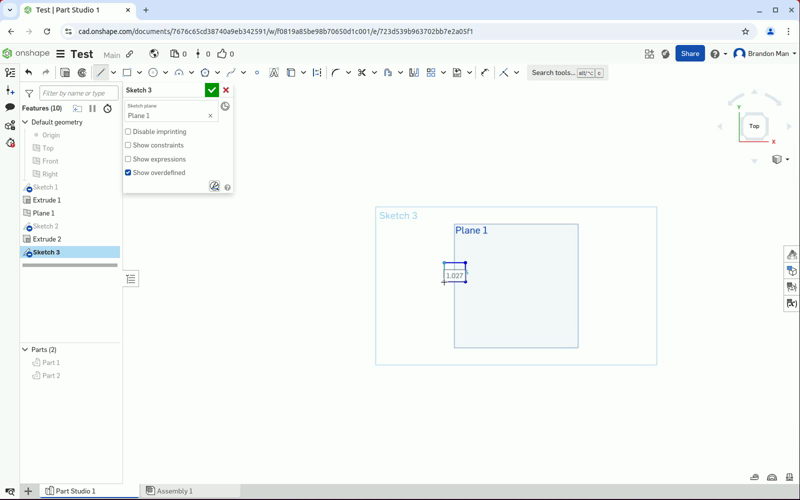
scroll(6)
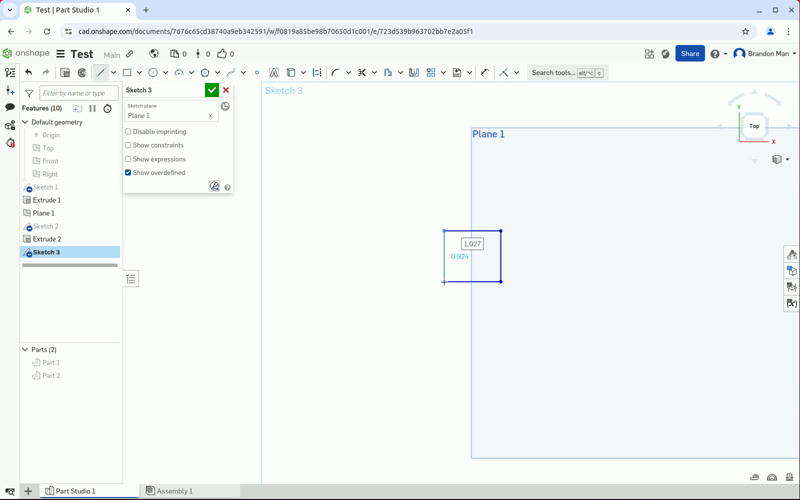
key_up(shift)
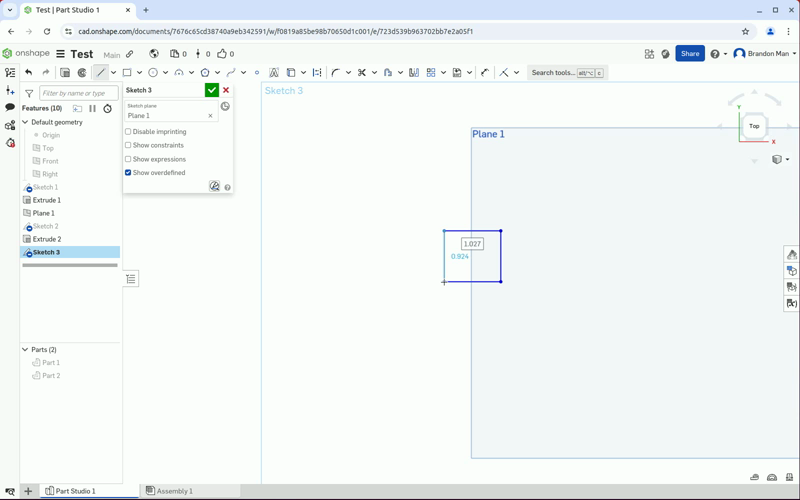
click(444, 281)
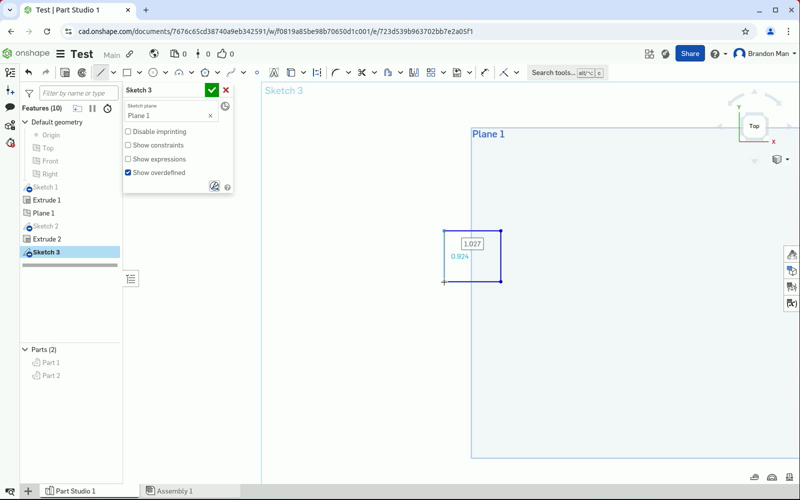
scroll(-6)
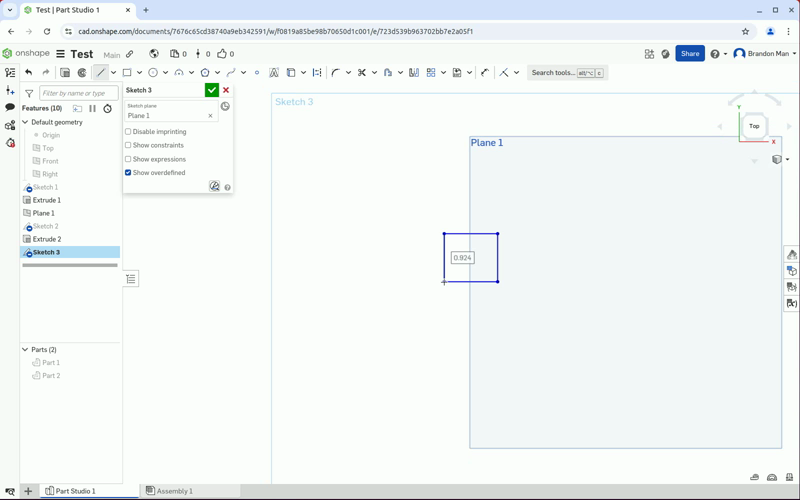
scroll(-6)
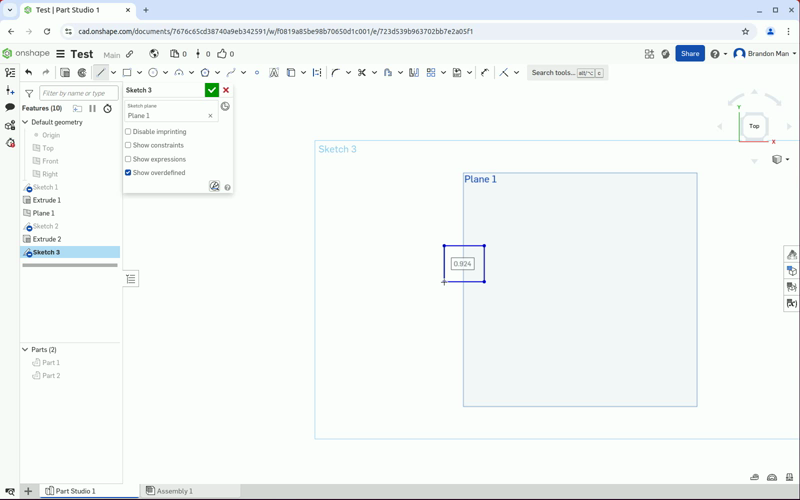
scroll(-6)
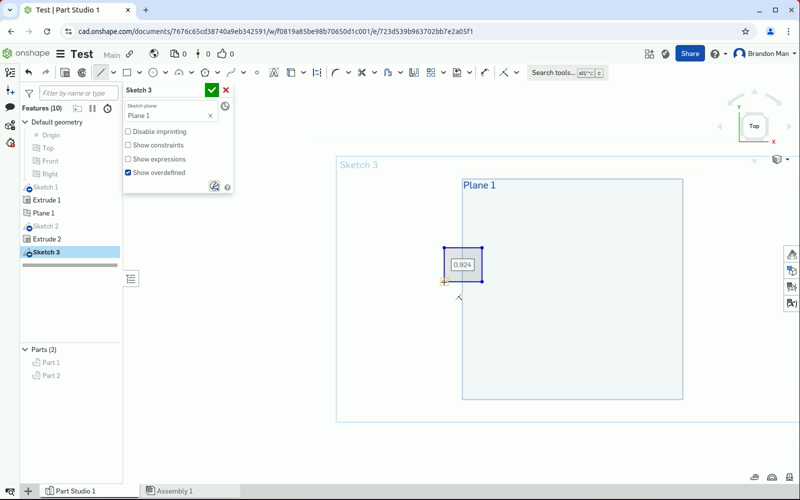
scroll(-6)
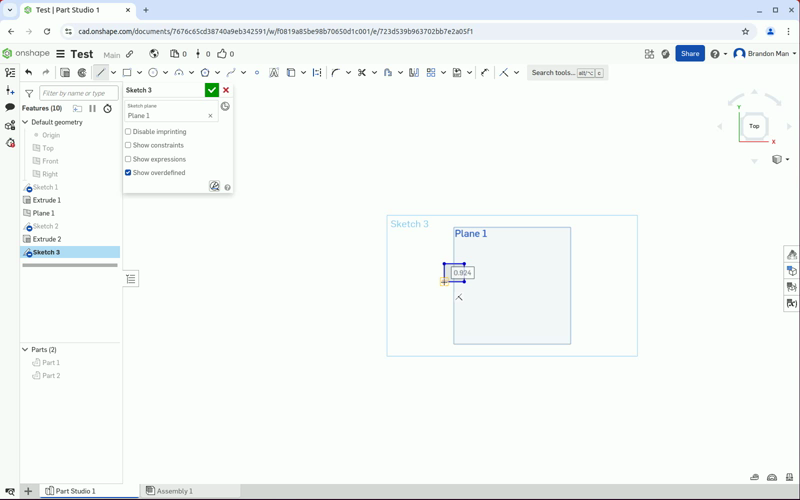
scroll(-6)
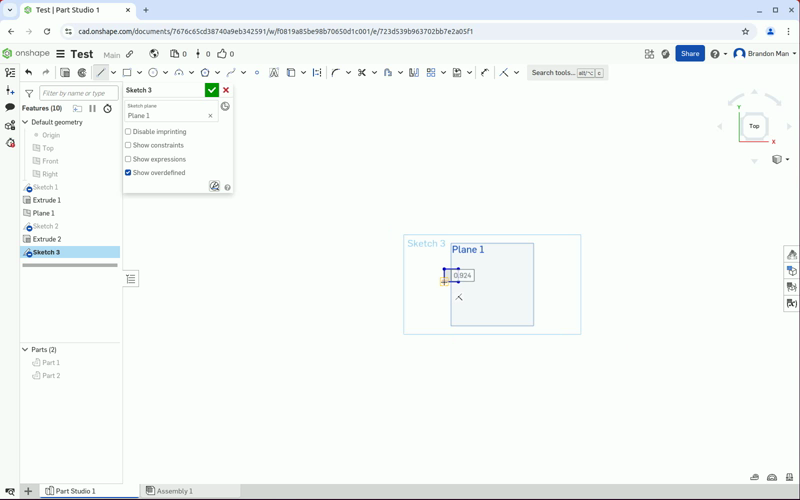
scroll(-6)
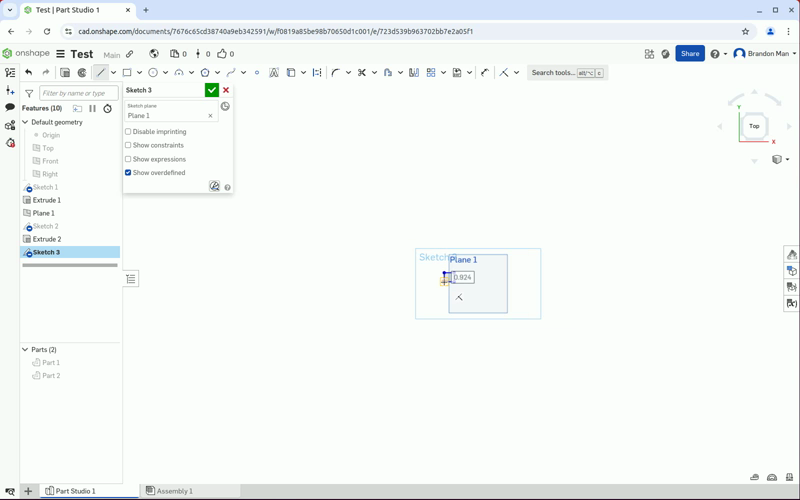
scroll(-6)
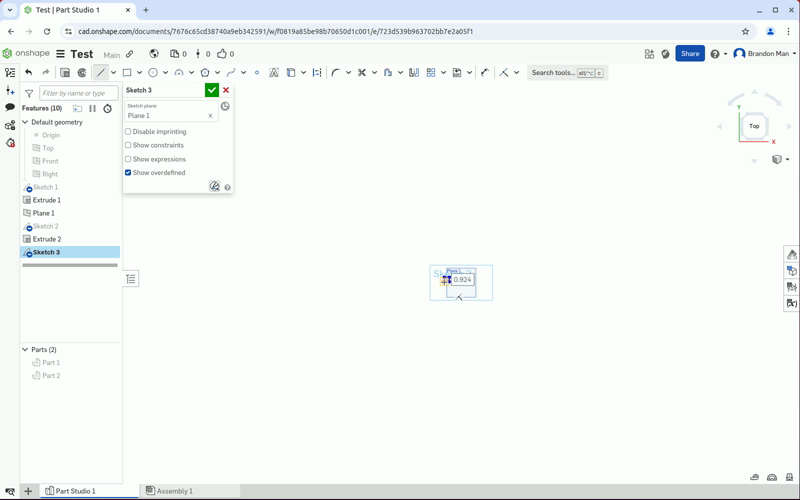
key(esc)
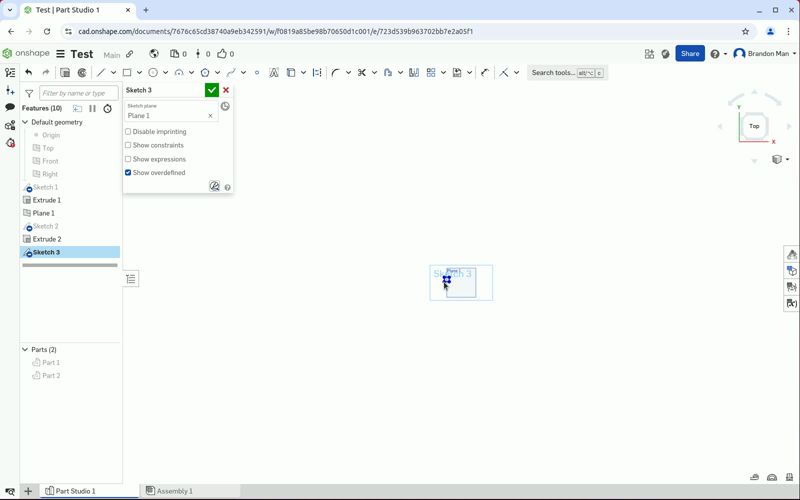
mouse_move(445, 281)
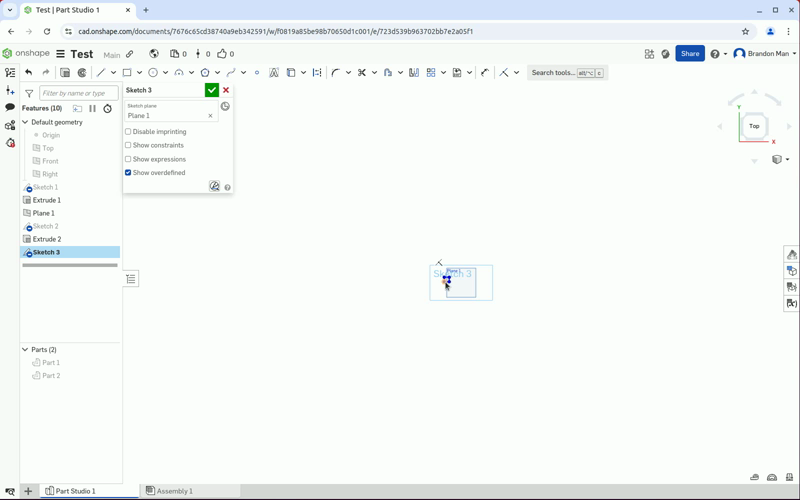
scroll(6)
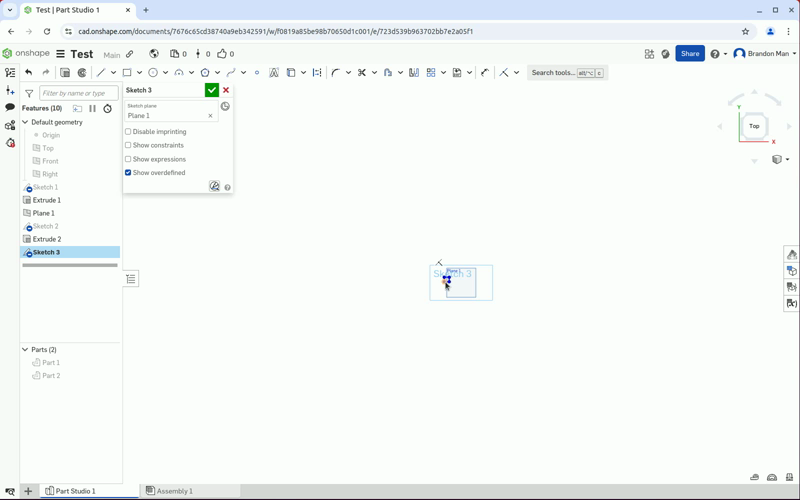
scroll(6)
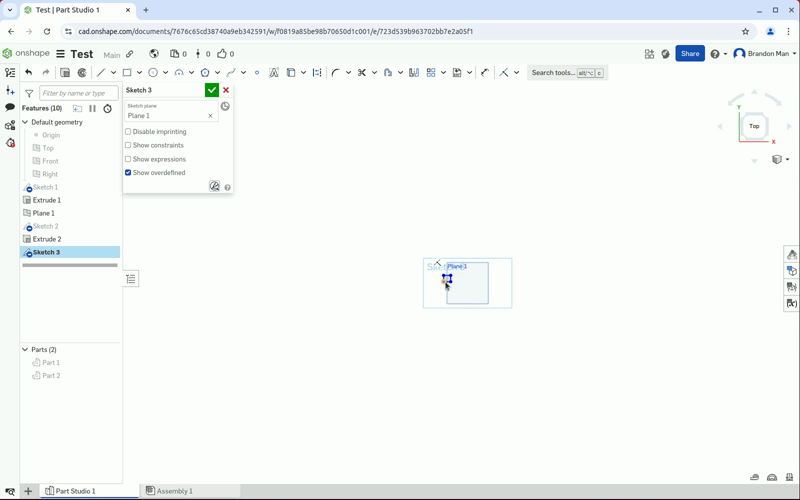
scroll(6)
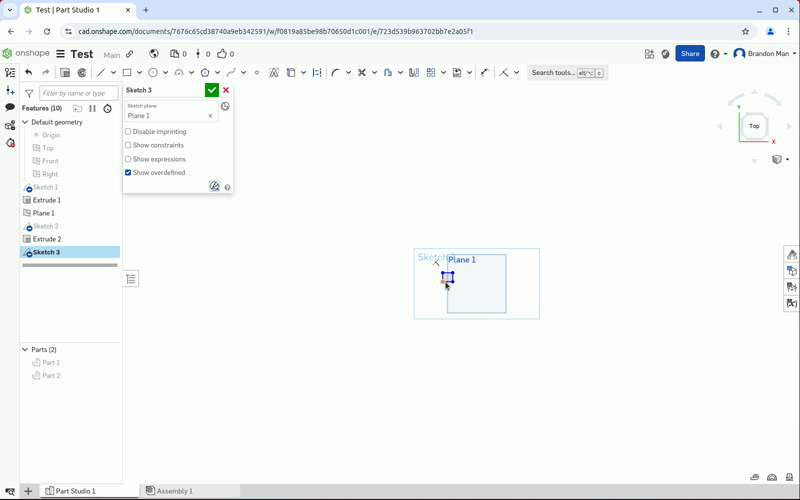
scroll(6)
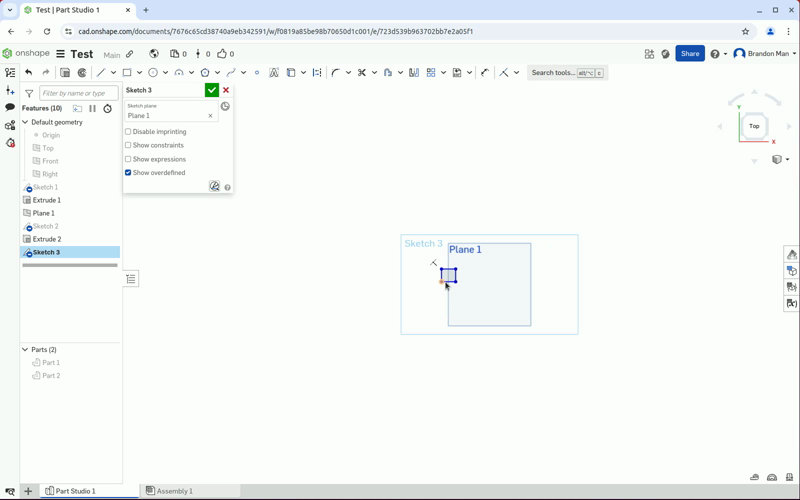
scroll(6)
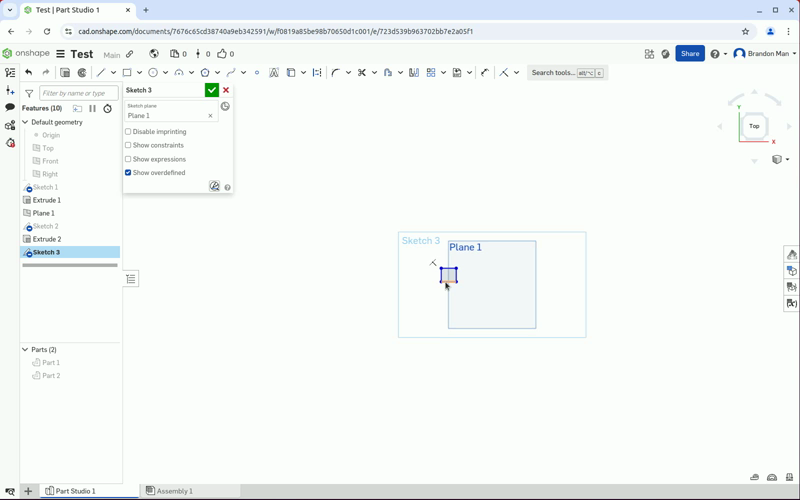
scroll(6)
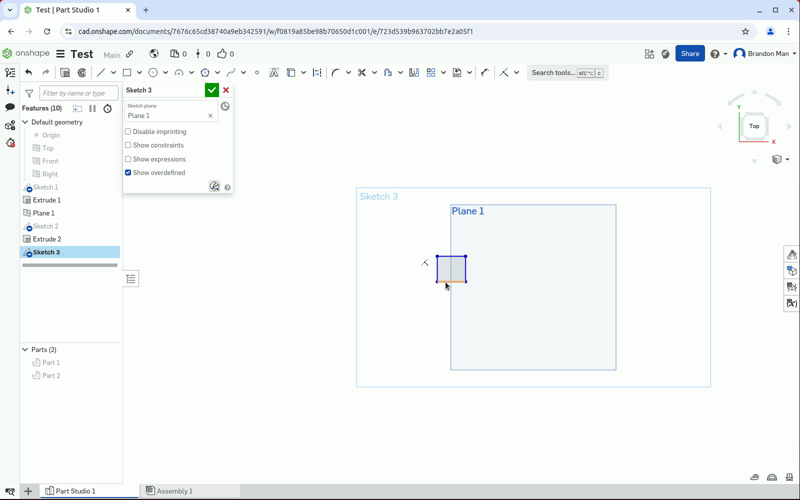
scroll(6)
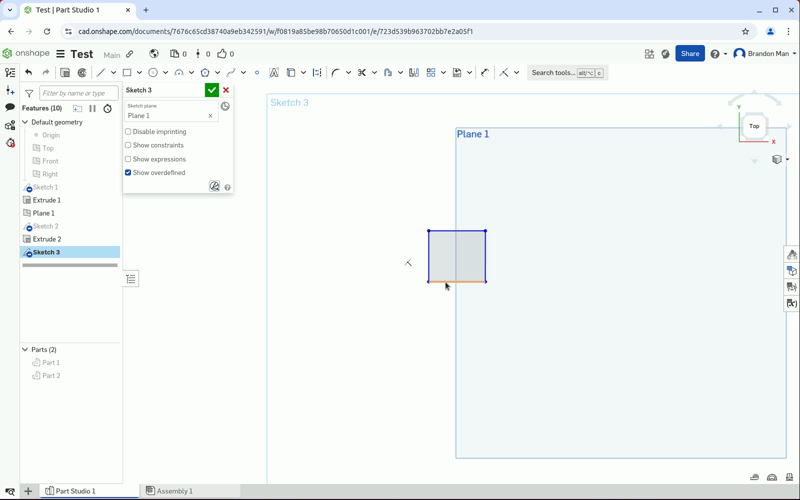
click(445, 281)
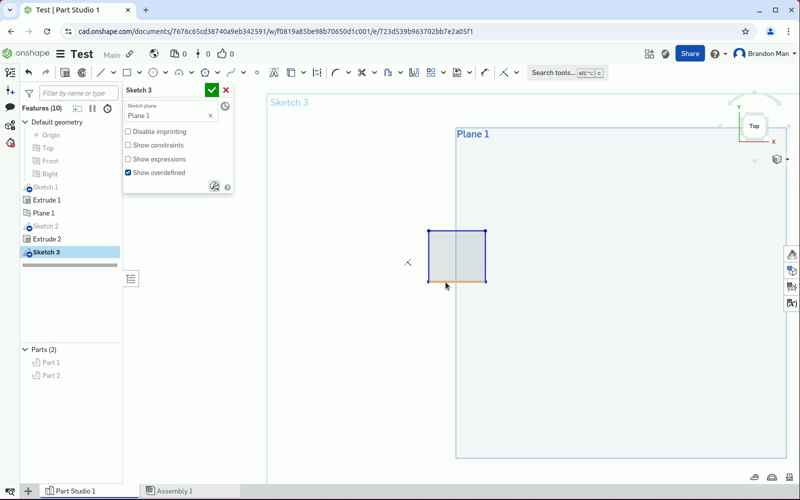
scroll(-6)
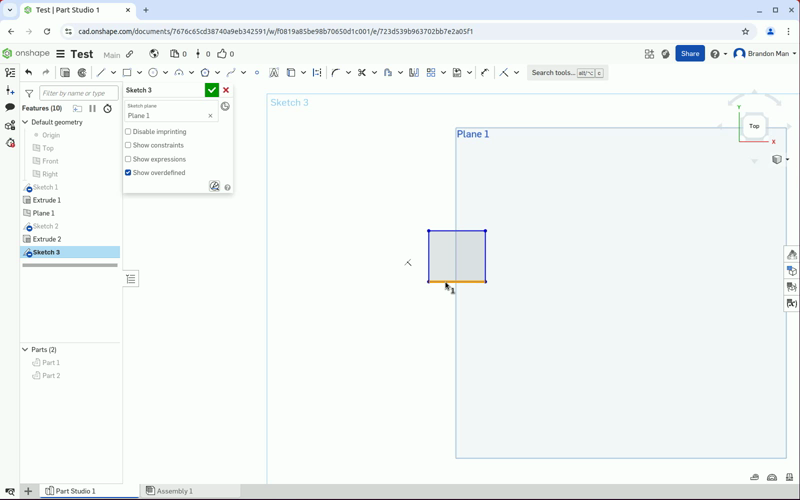
scroll(-6)
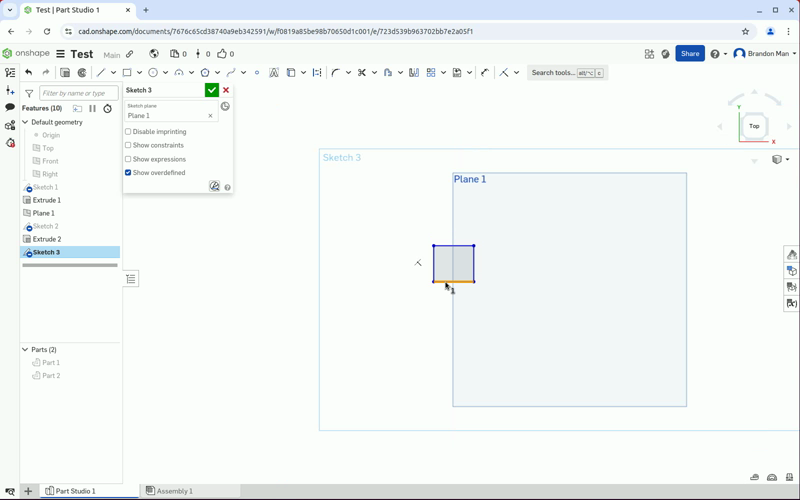
scroll(-6)
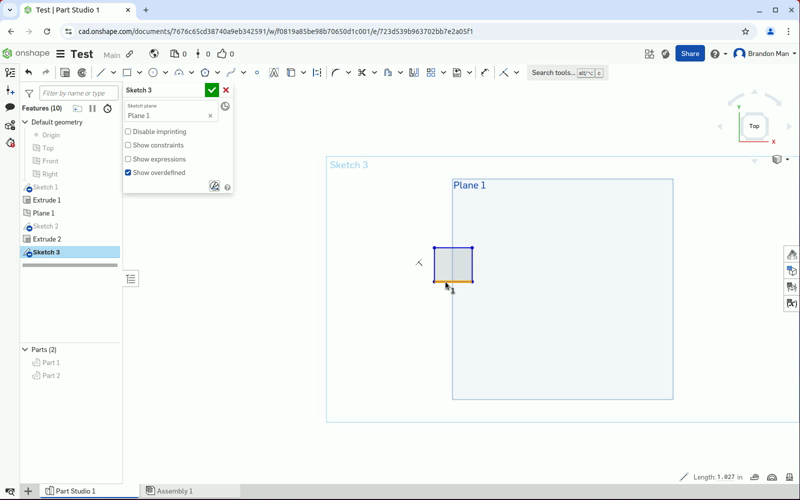
scroll(-6)
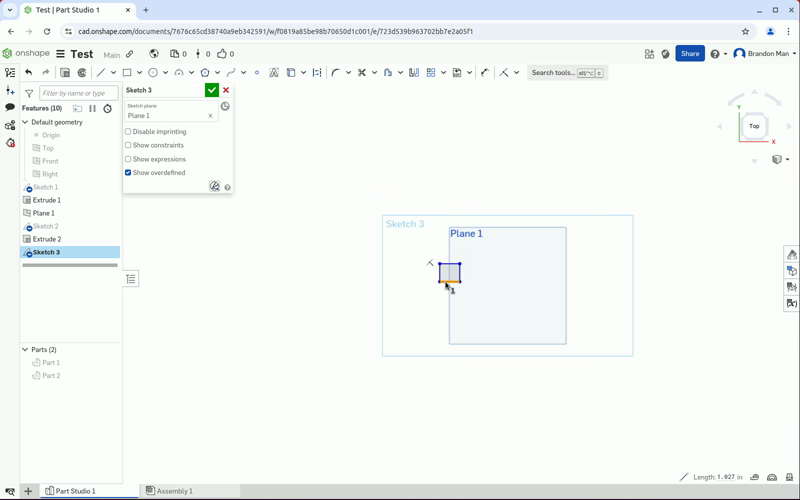
scroll(-6)
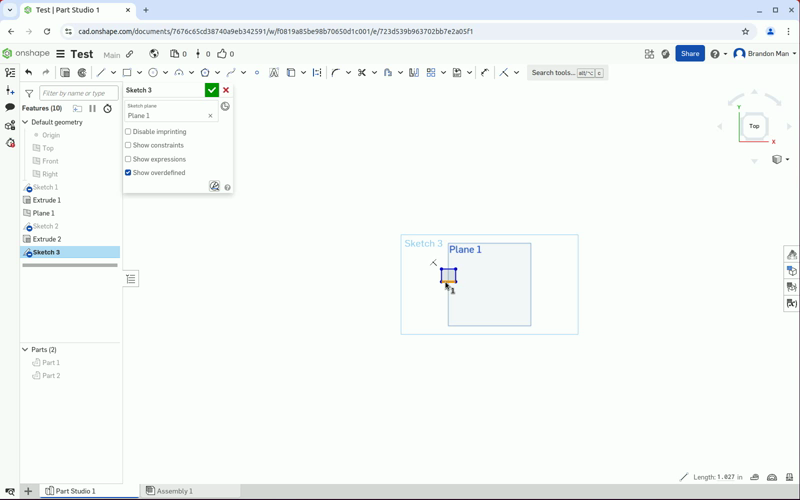
scroll(-6)
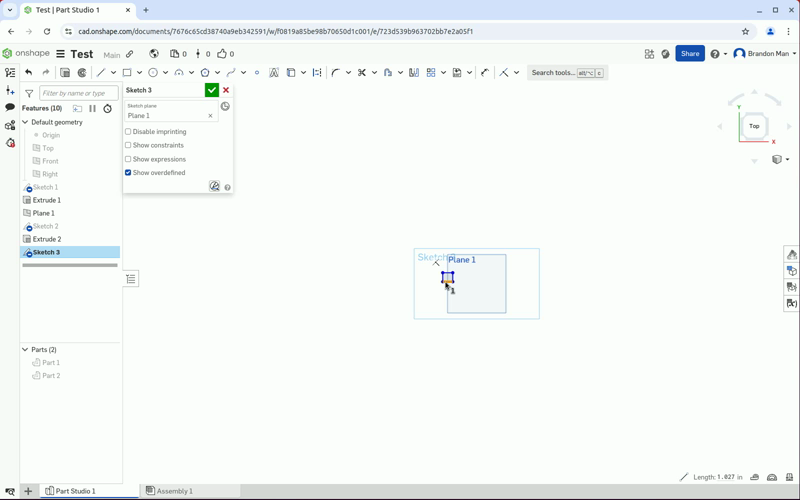
scroll(-6)
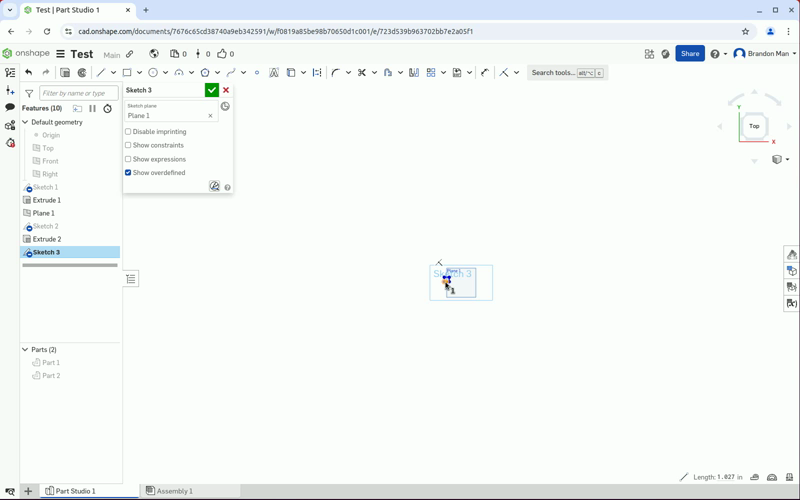
mouse_move(73, 352)
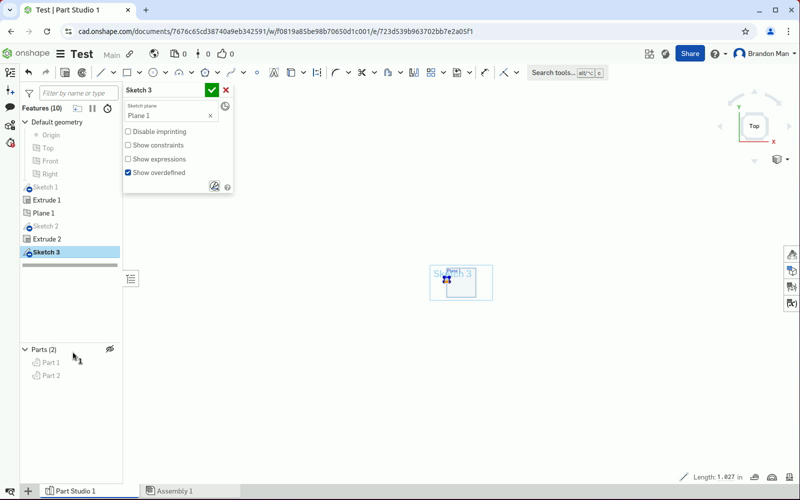
key(shift+y)
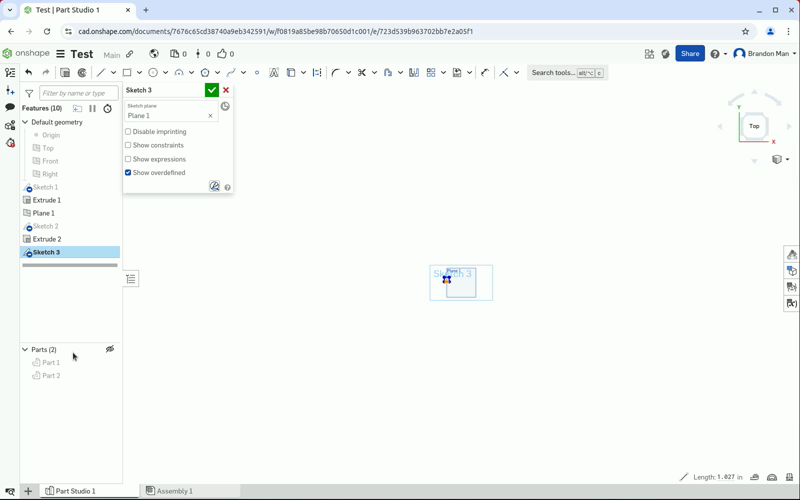
key(shift+e)
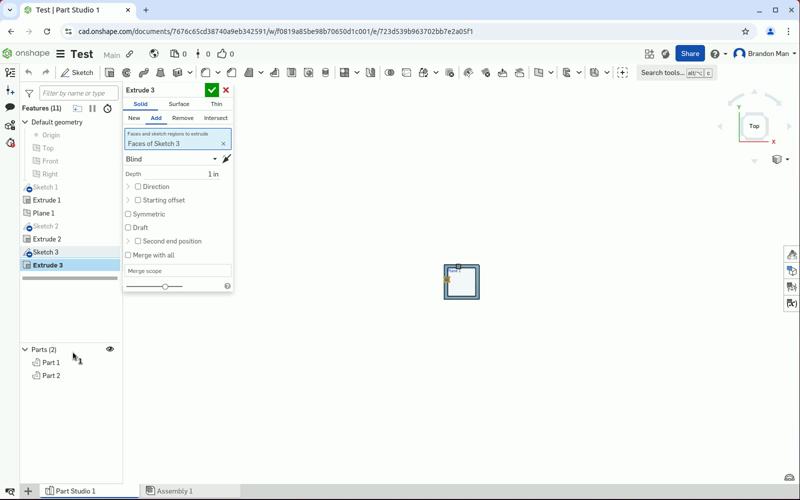
mouse_move(143, 106)
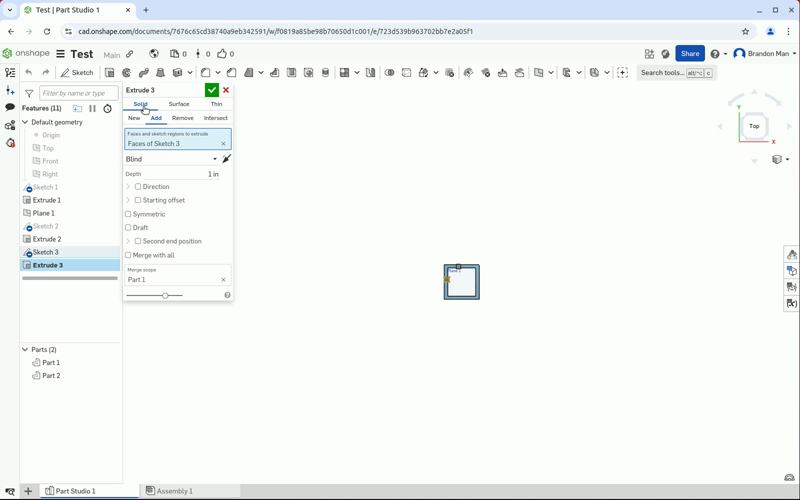
click(143, 106)
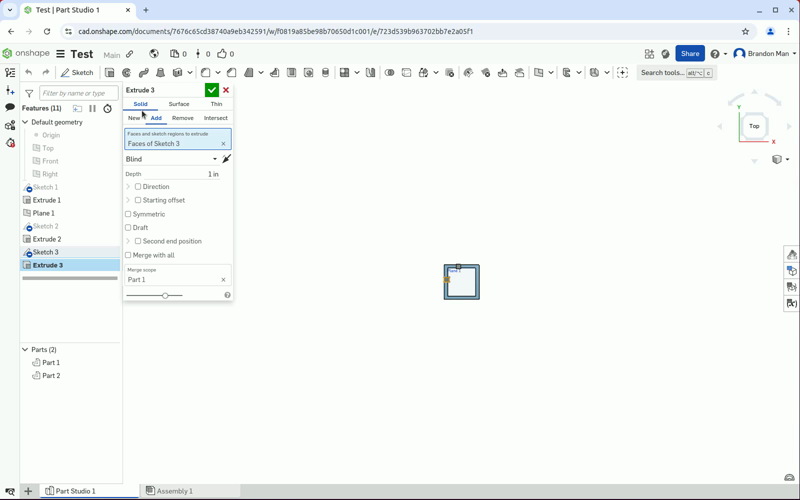
mouse_move(137, 120)
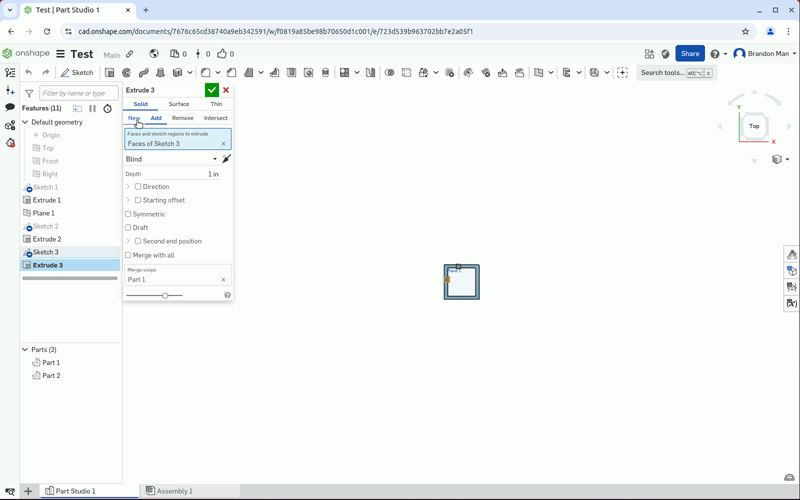
click(137, 120)
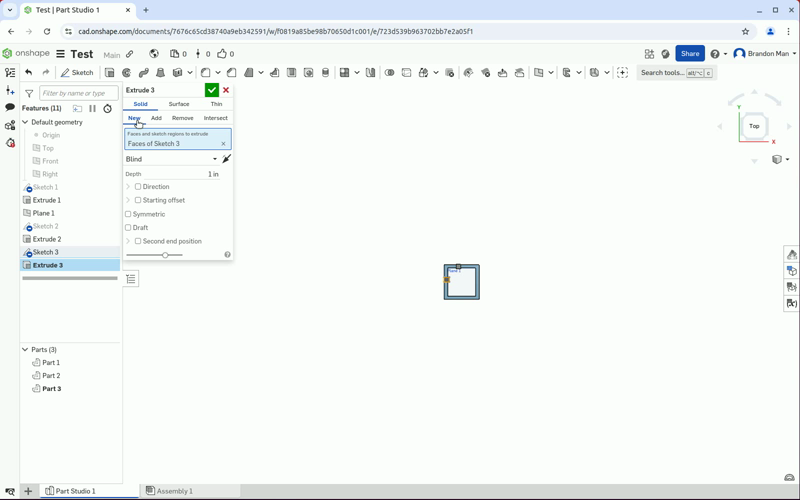
key(tab, 4)
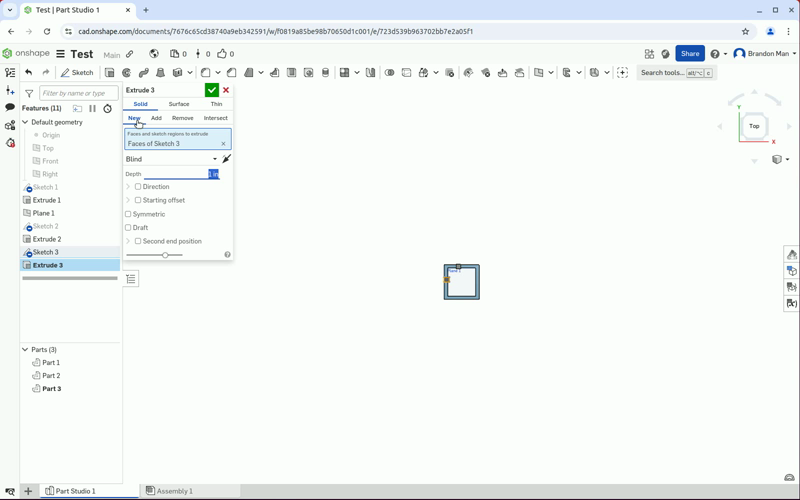
text(22.145)
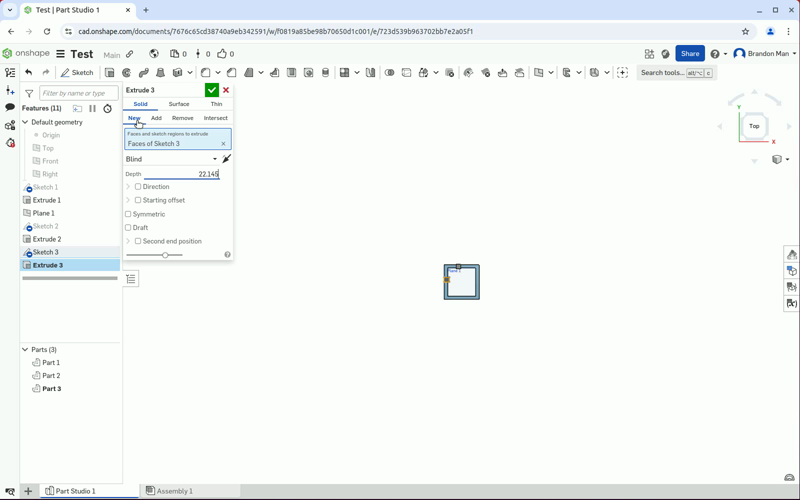
key(enter)
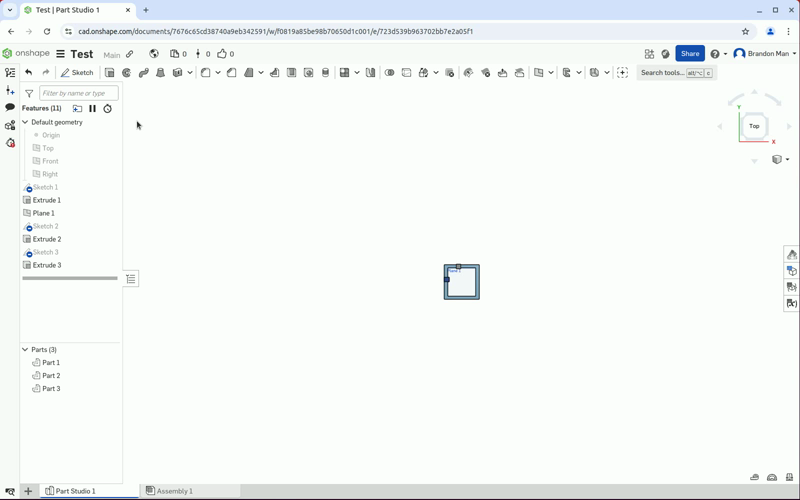
key(shift+h)
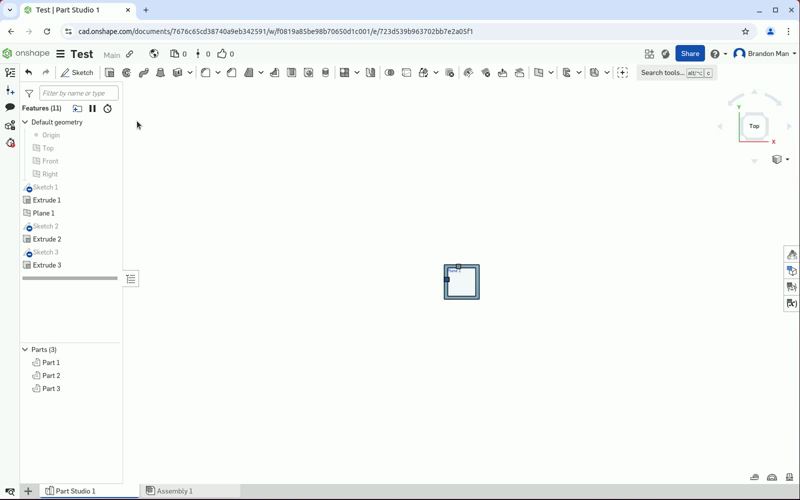
key(shift+h)
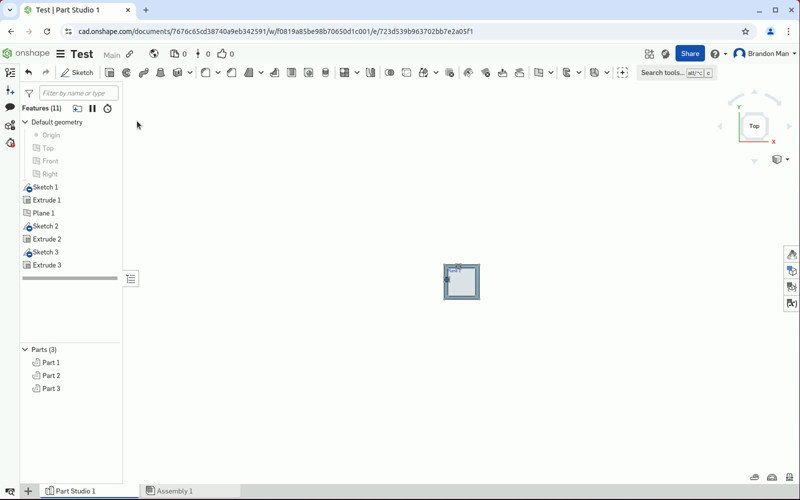
key(shift+7)
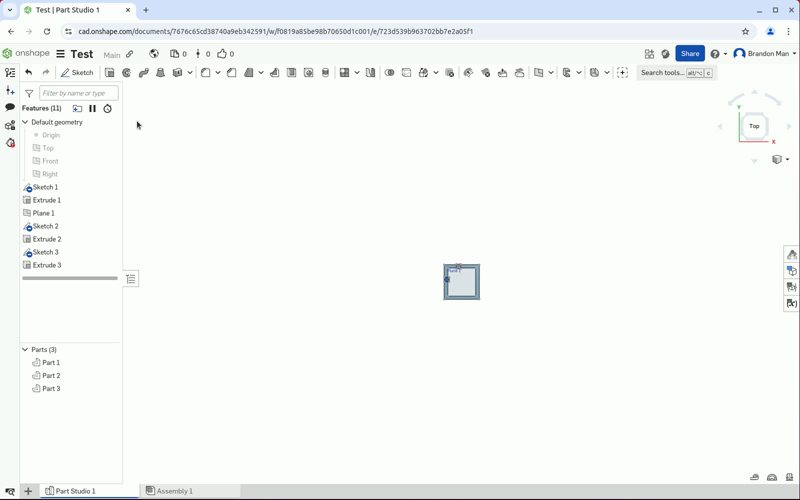
key(up, 3)
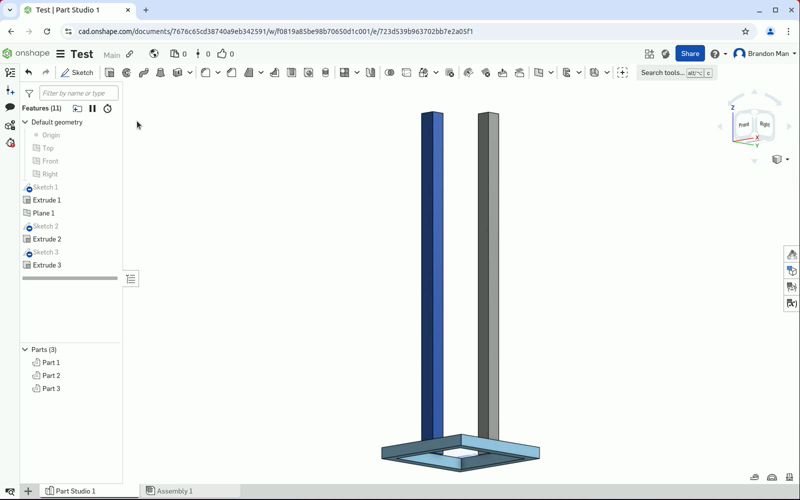
key(left, 3)
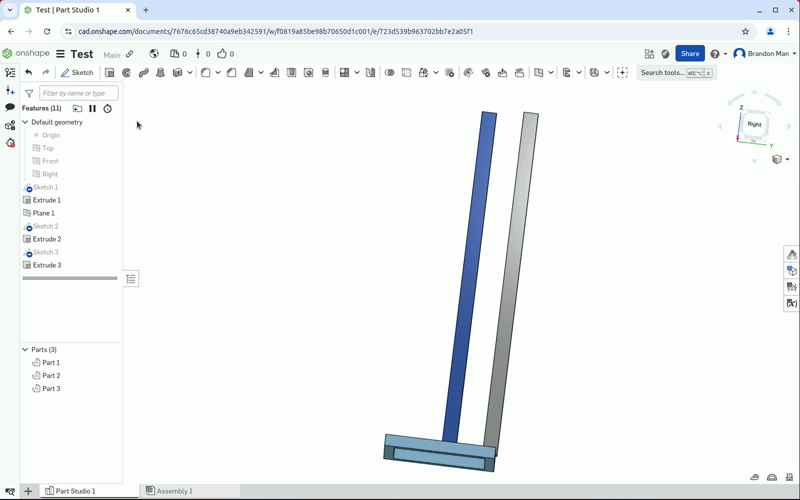
key(right, 3)
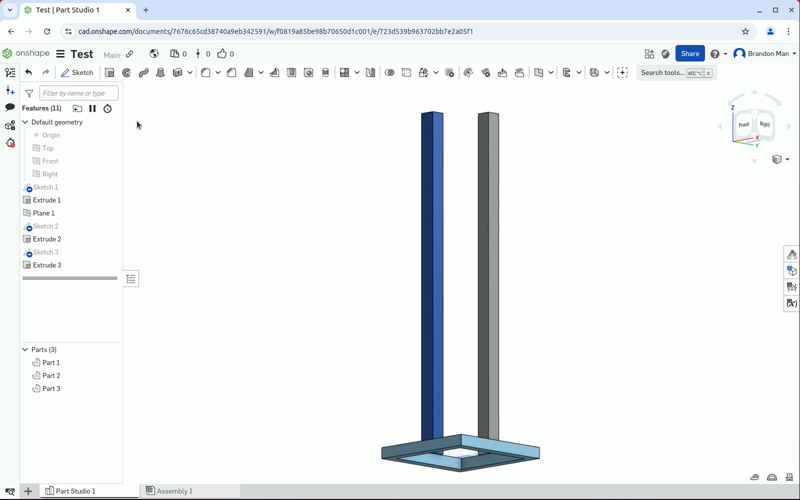
key(down, 3)
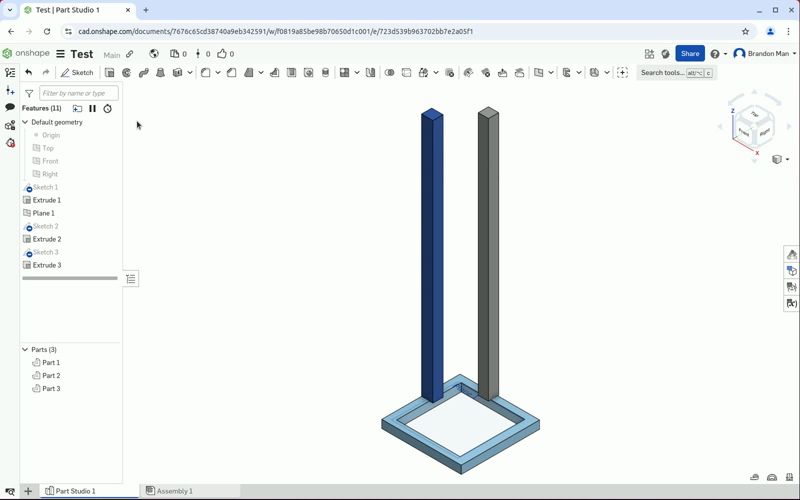
mouse_move(73, 189)
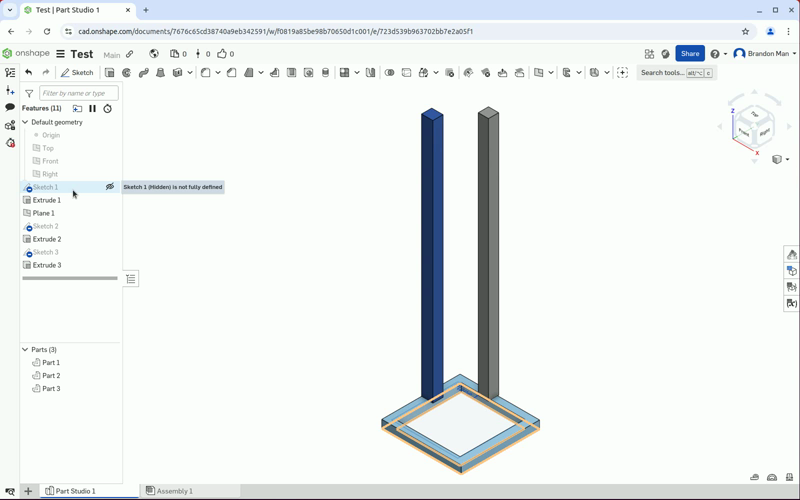
click(73, 189)